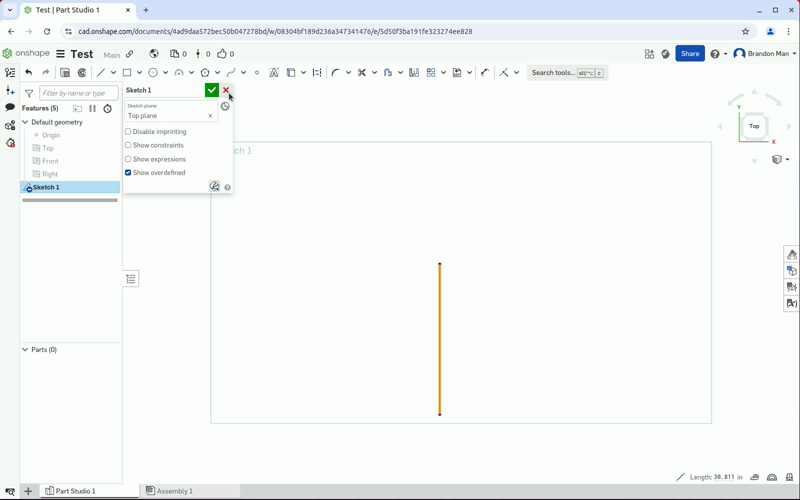
key(shift+h)
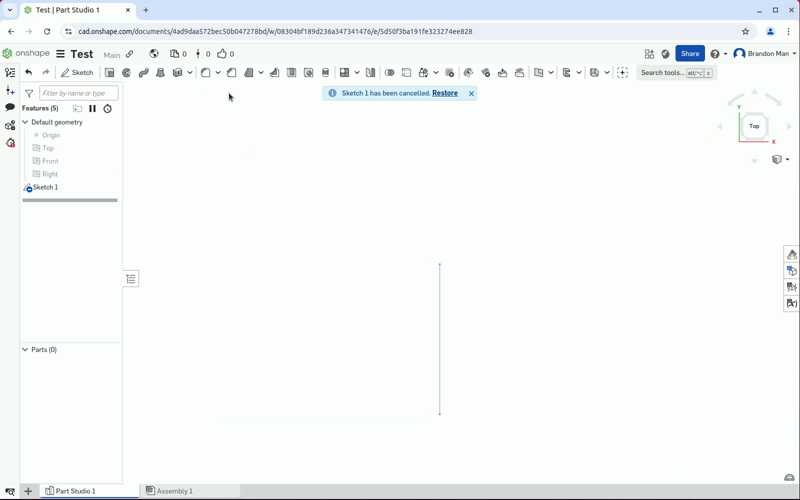
key(shift+s)
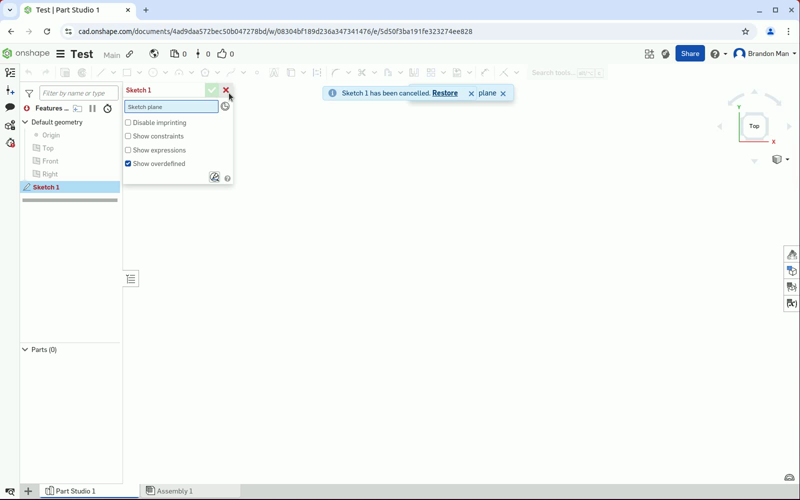
mouse_move(73, 150)
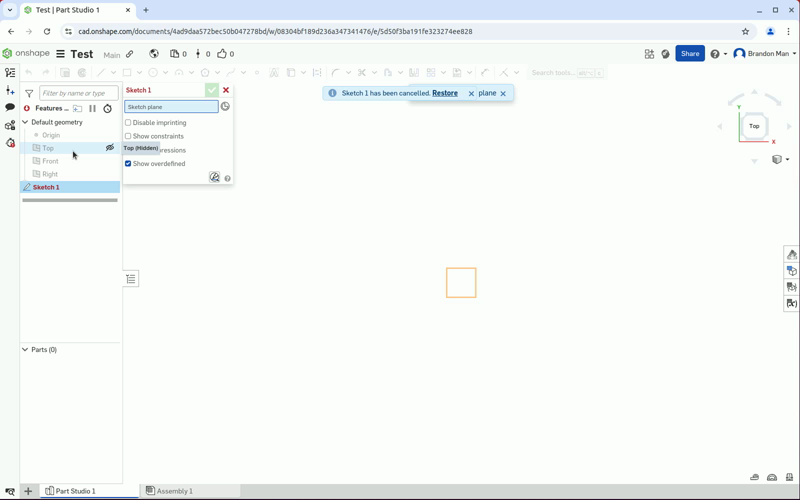
click(73, 150)
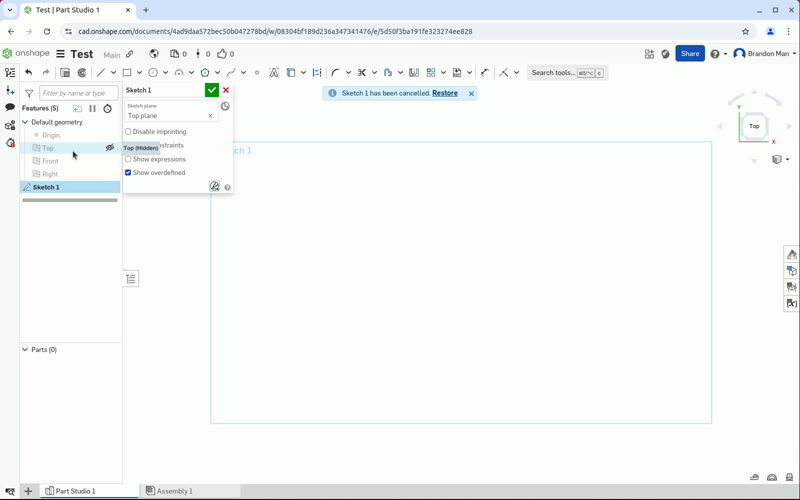
mouse_move(73, 352)
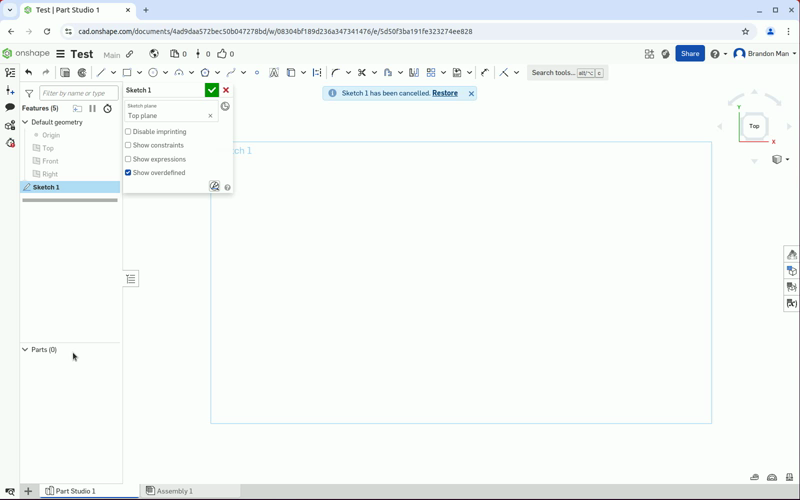
key(y)
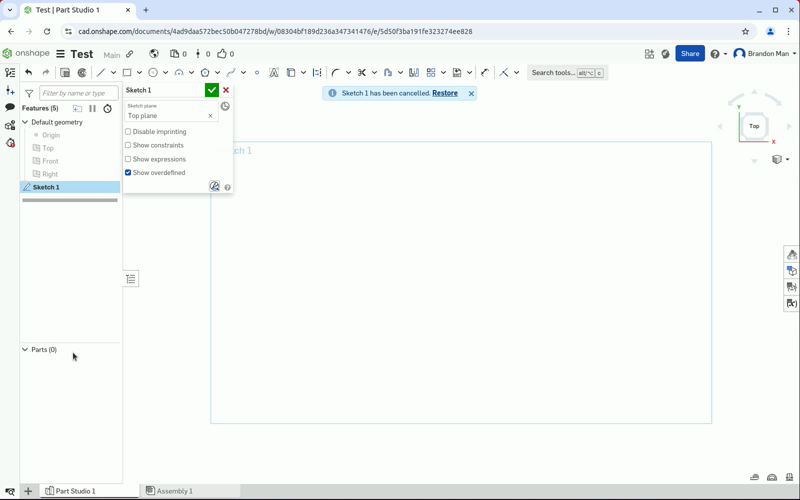
key(l)
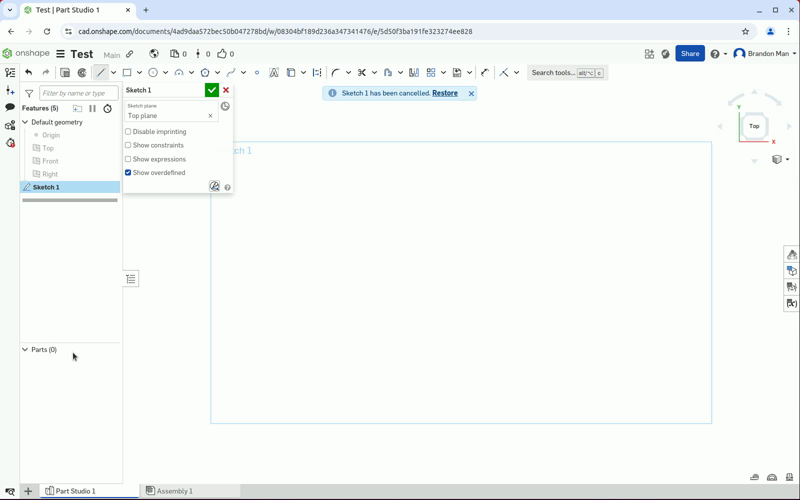
key_down(shift)
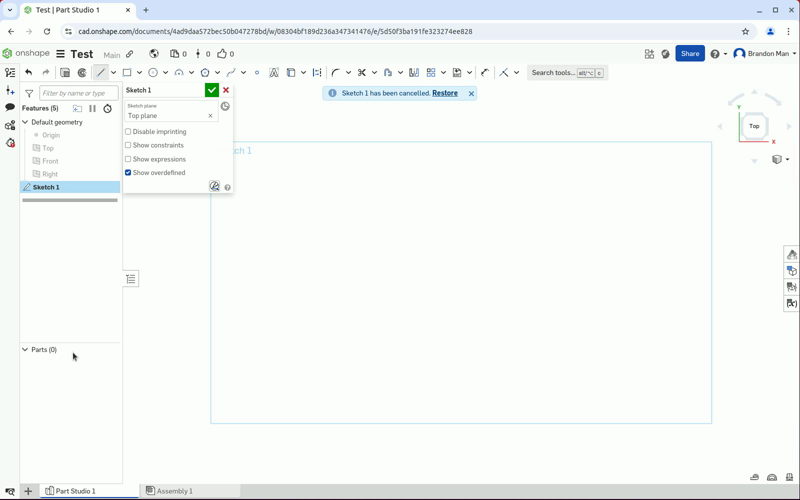
mouse_move(460, 282)
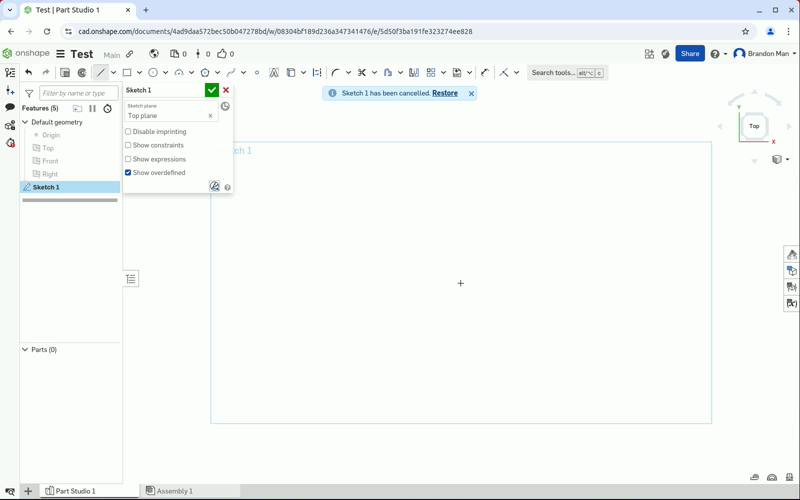
click(460, 282)
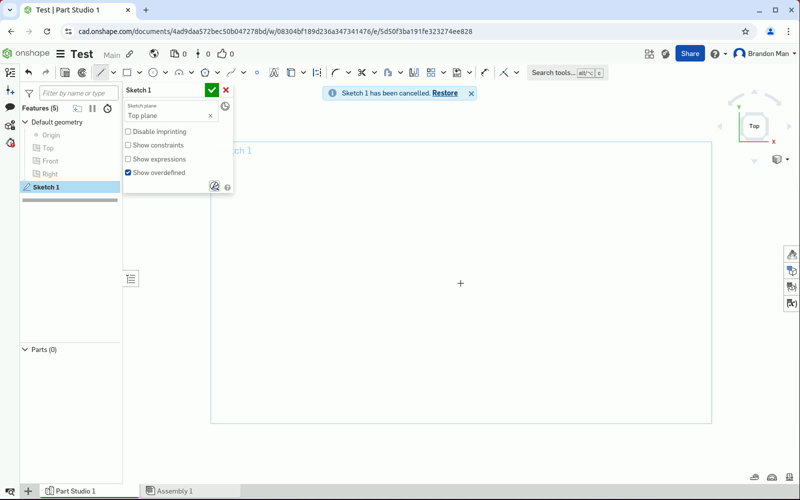
key_up(shift)
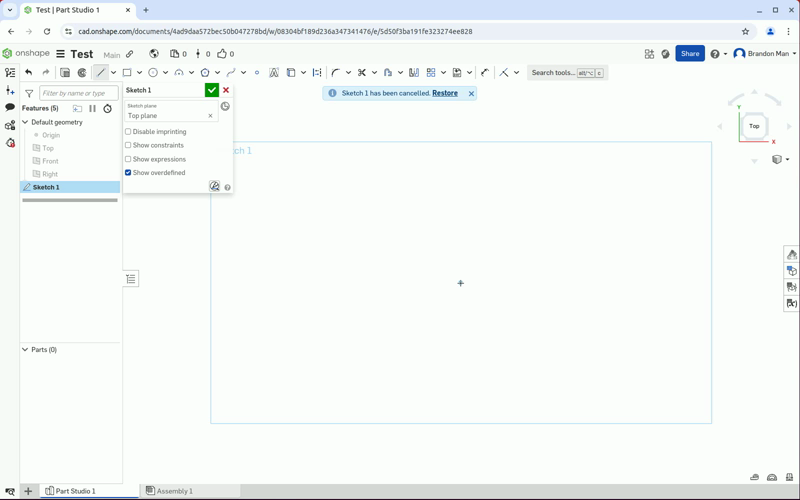
key_down(shift)
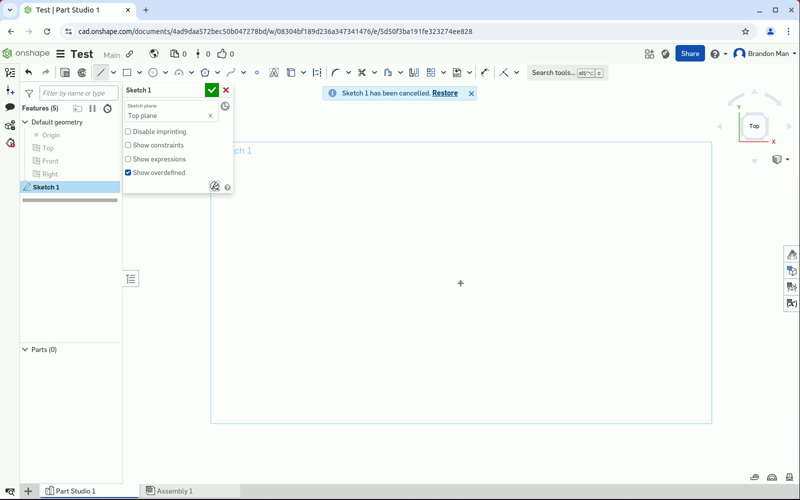
mouse_move(542, 282)
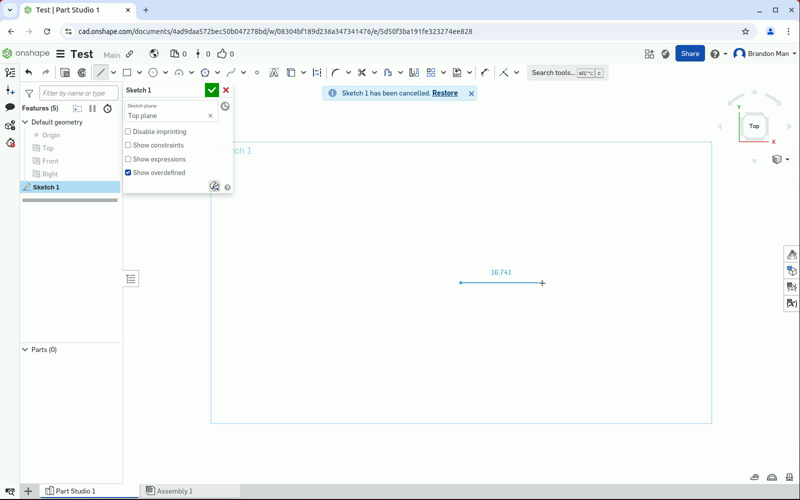
click(542, 282)
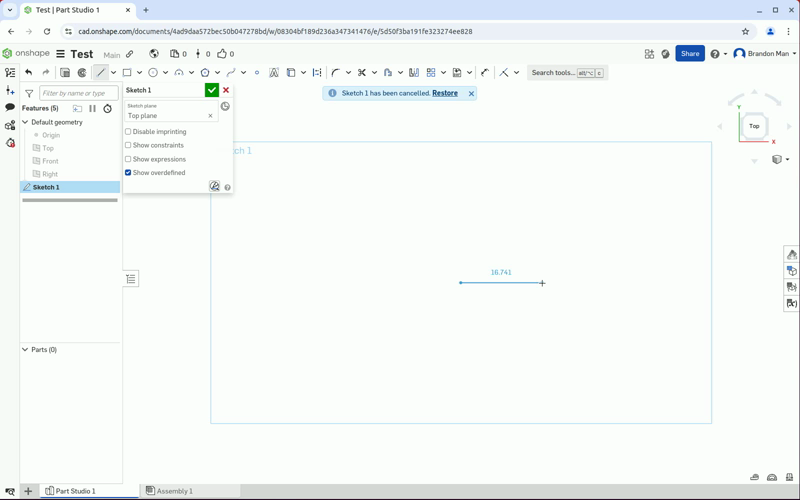
key_up(shift)
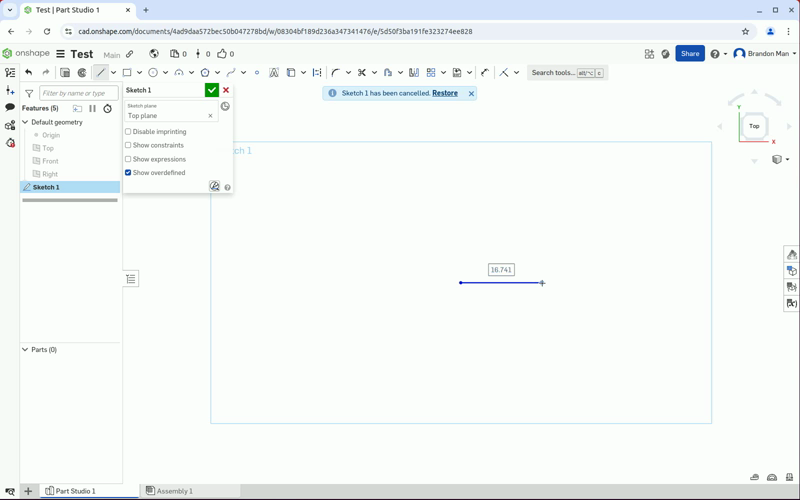
key_down(shift)
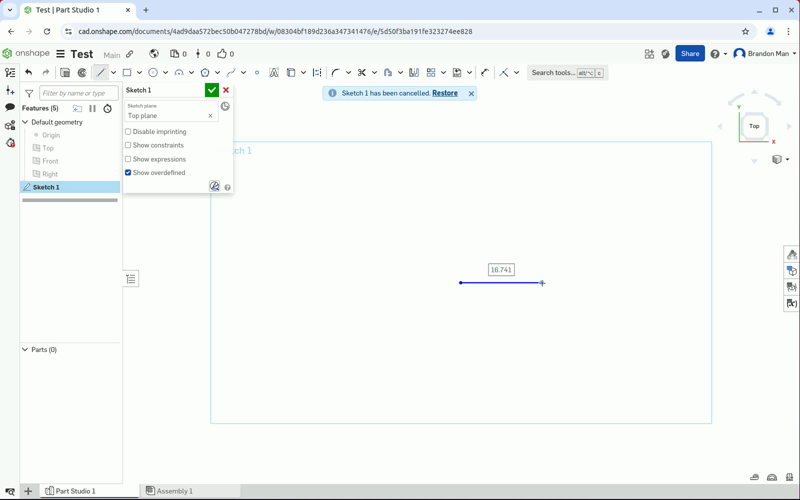
mouse_move(542, 201)
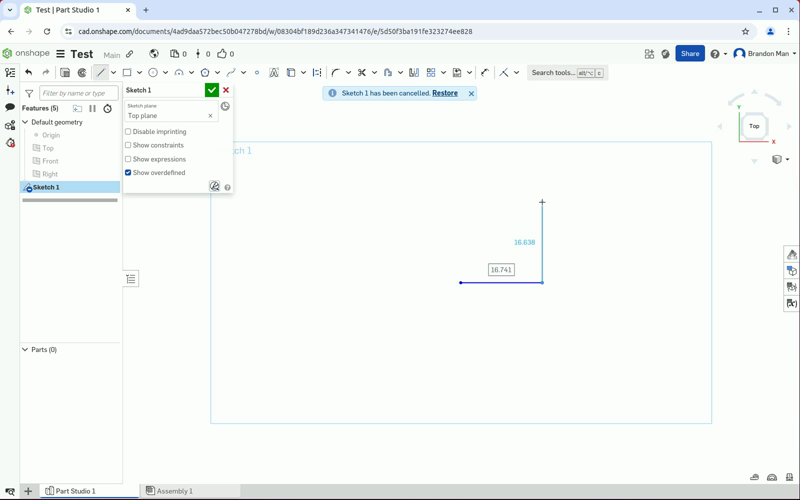
click(542, 201)
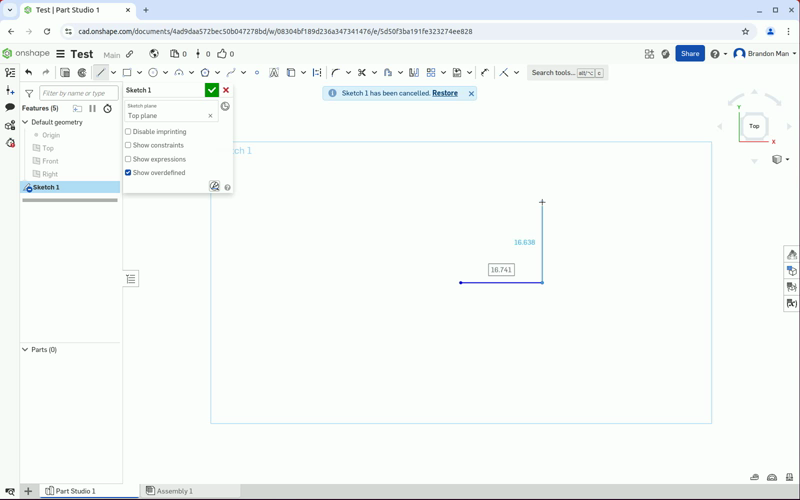
key_up(shift)
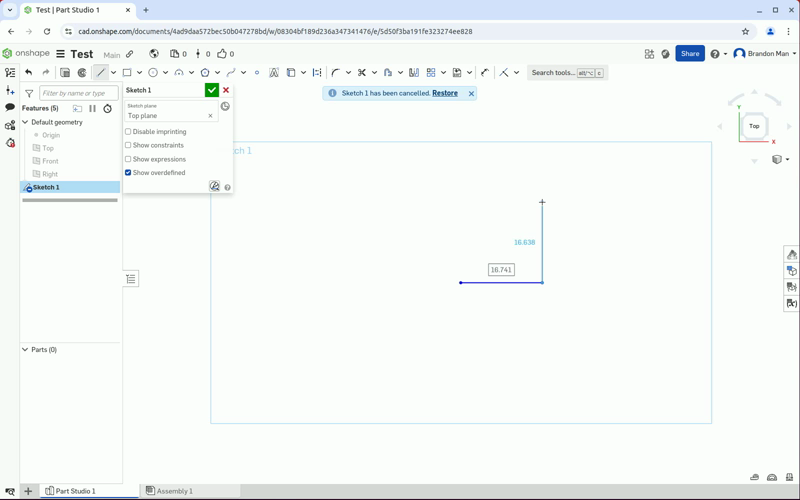
key_down(shift)
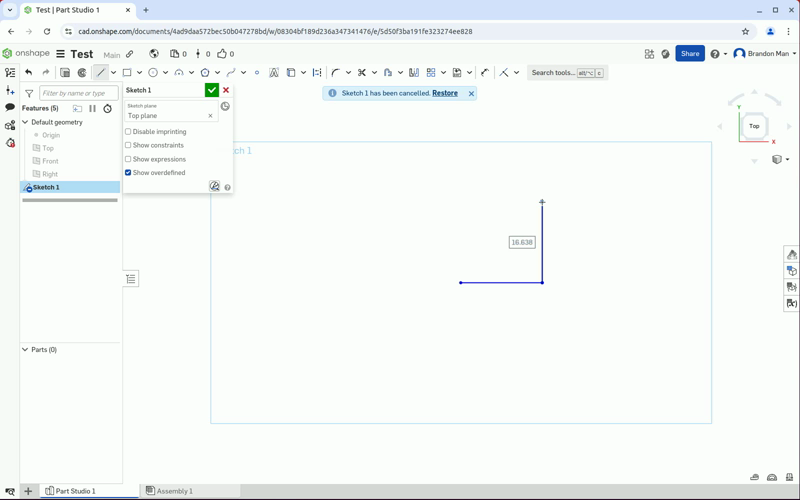
mouse_move(460, 201)
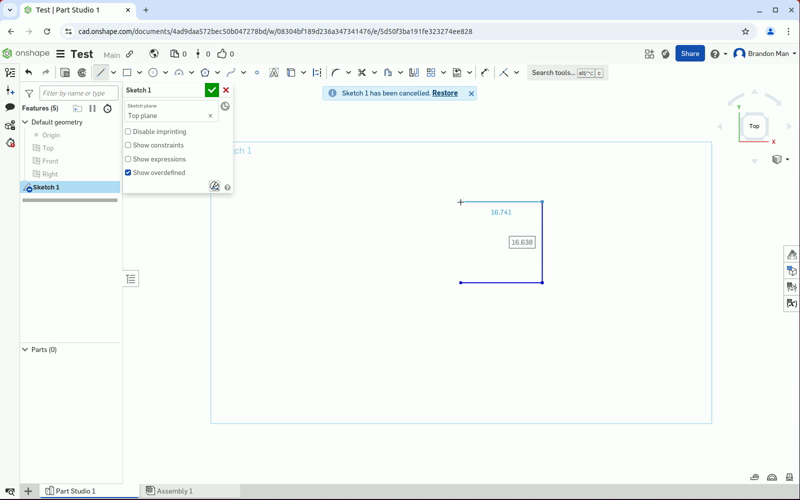
click(460, 201)
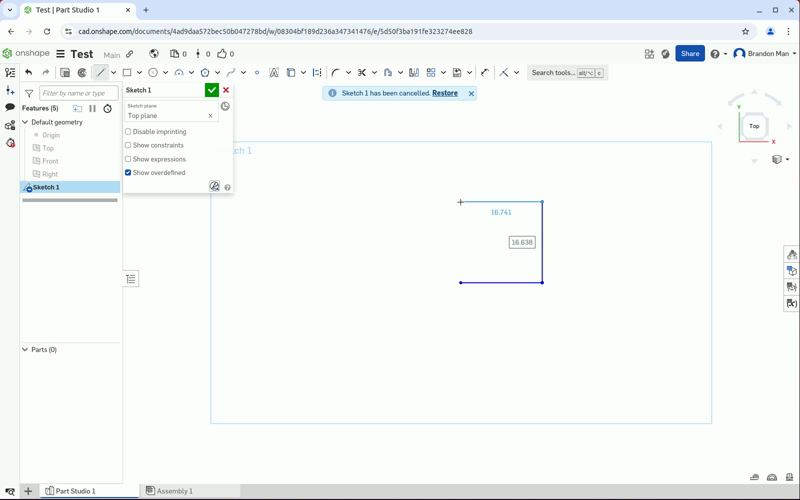
key_up(shift)
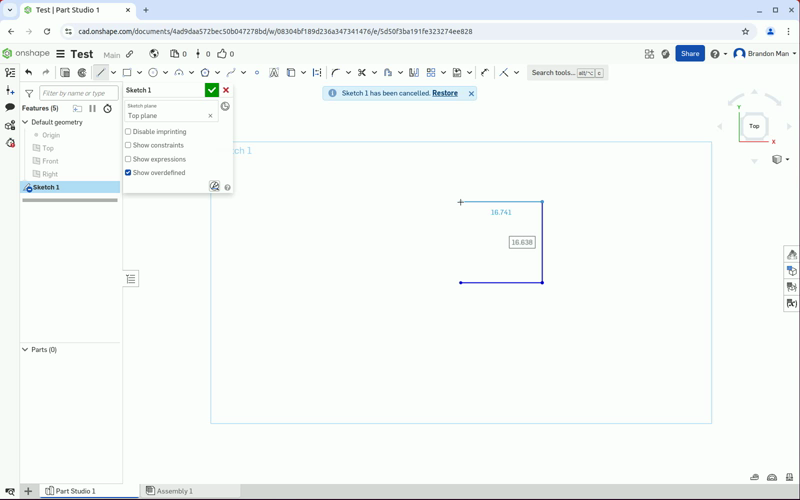
key_down(shift)
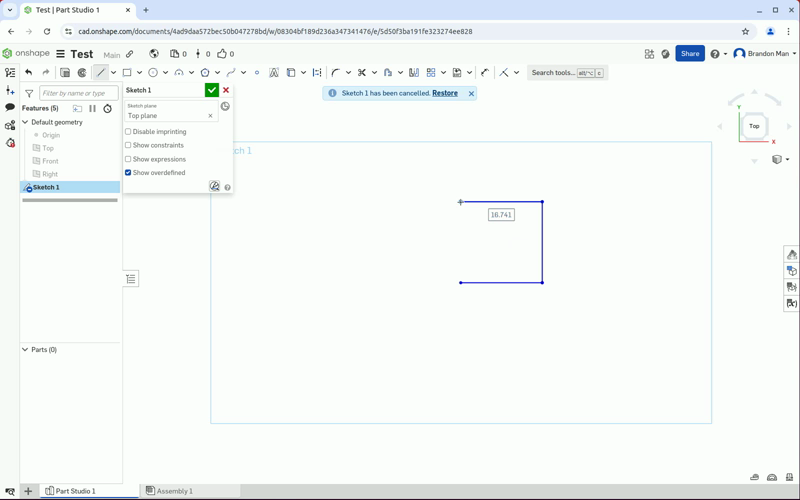
mouse_move(460, 282)
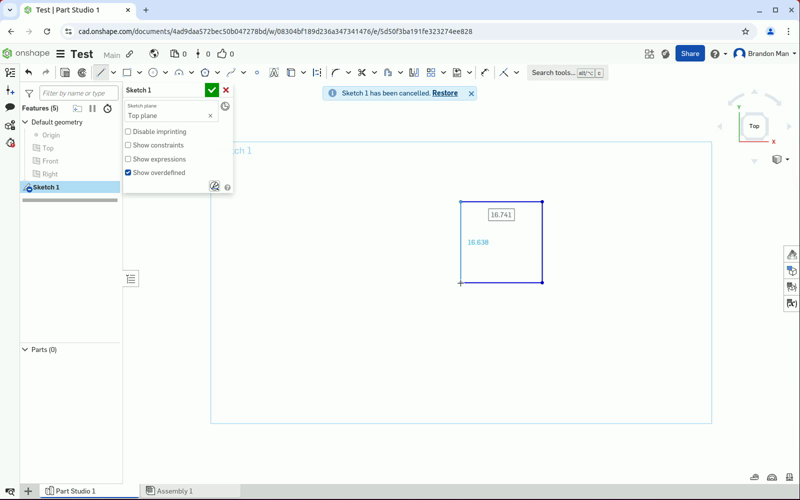
key_up(shift)
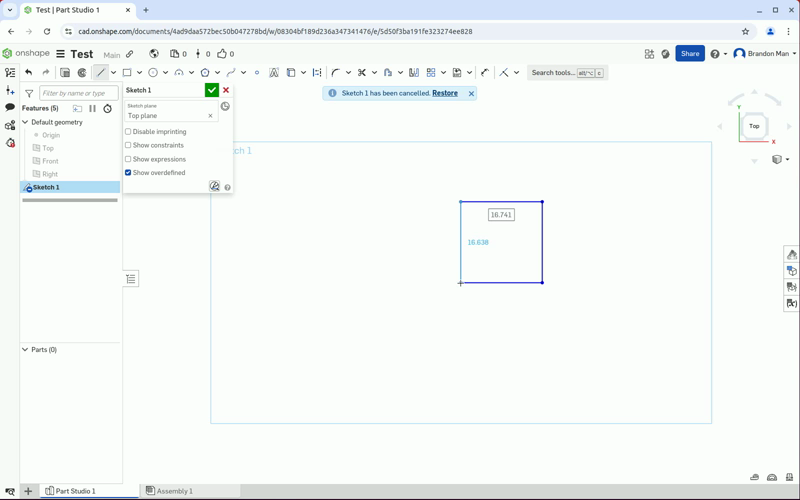
click(460, 282)
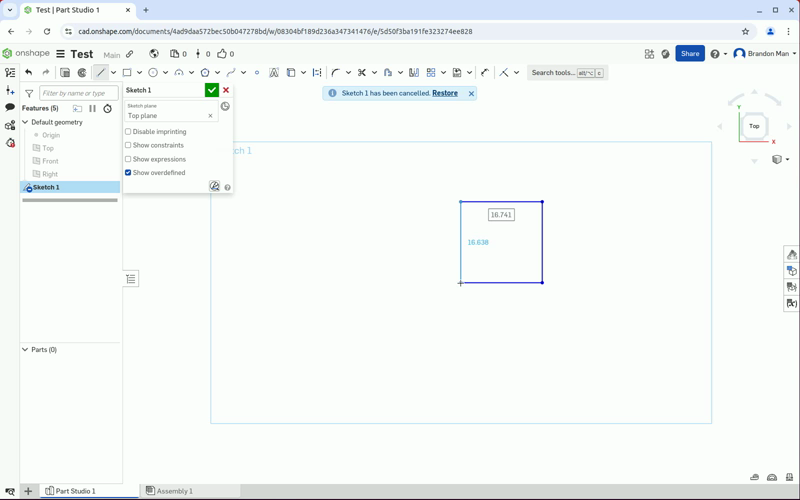
key(esc)
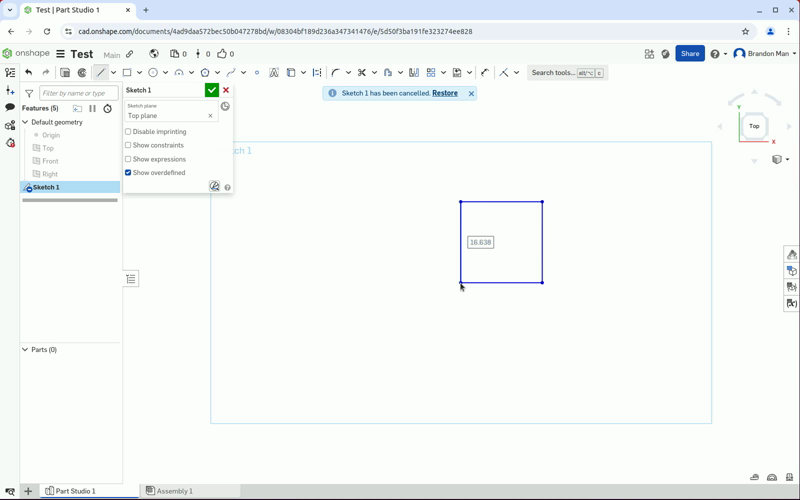
key(c)
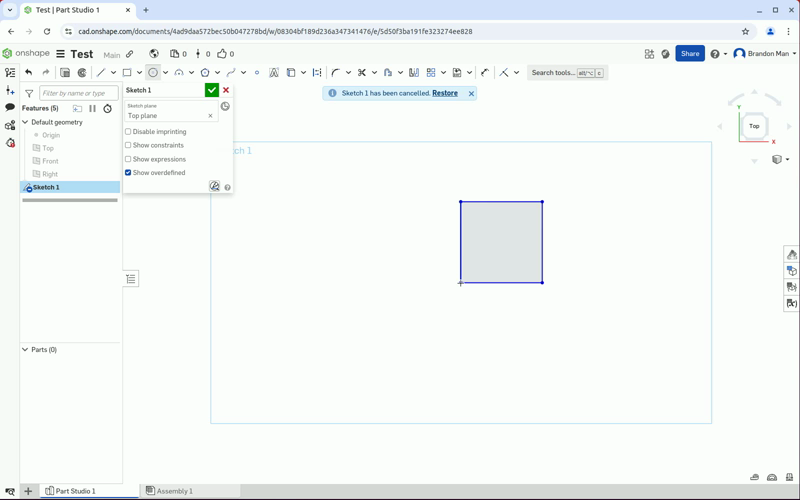
key_down(shift)
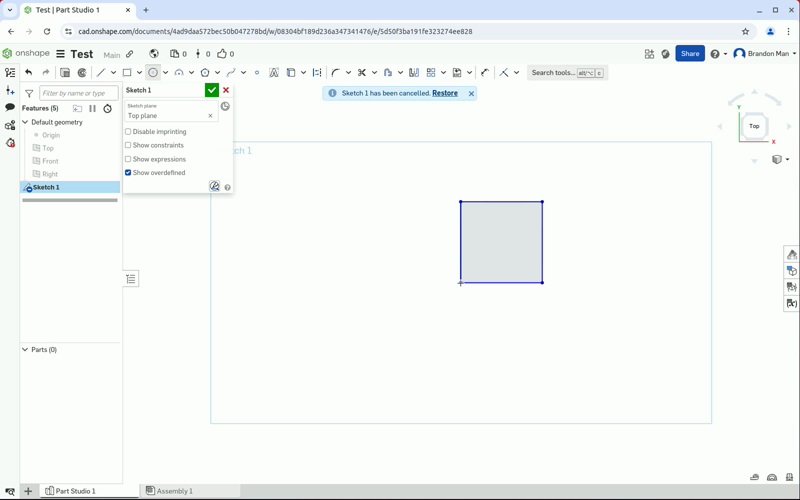
mouse_move(501, 241)
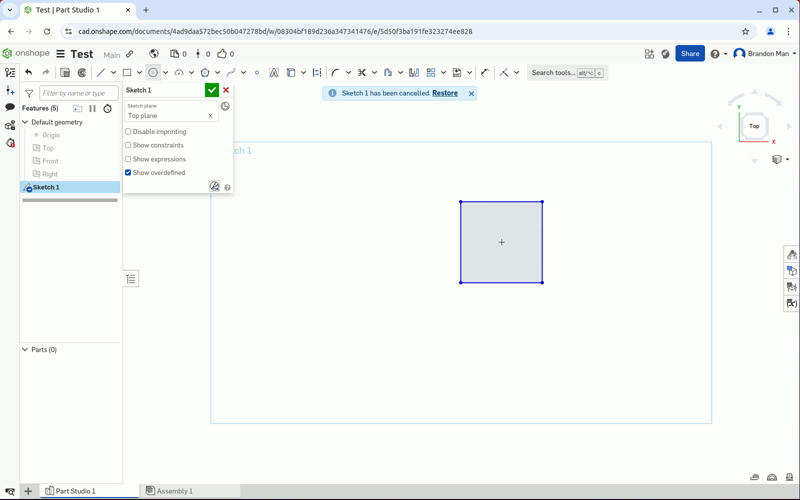
click(501, 241)
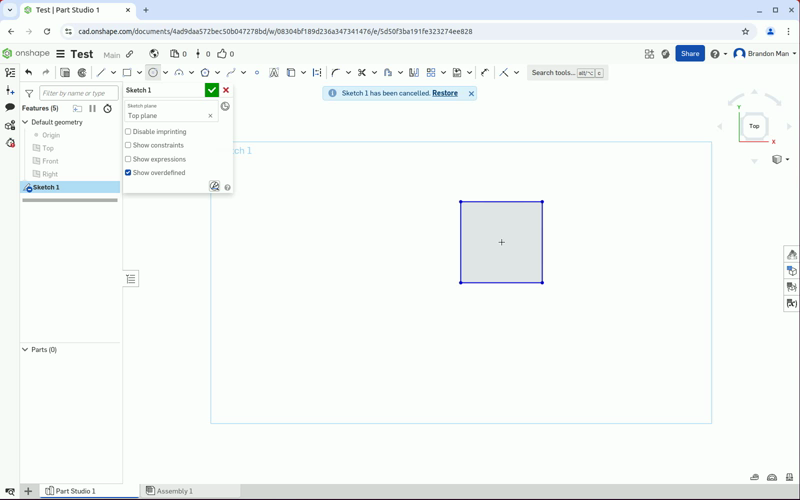
key_up(shift)
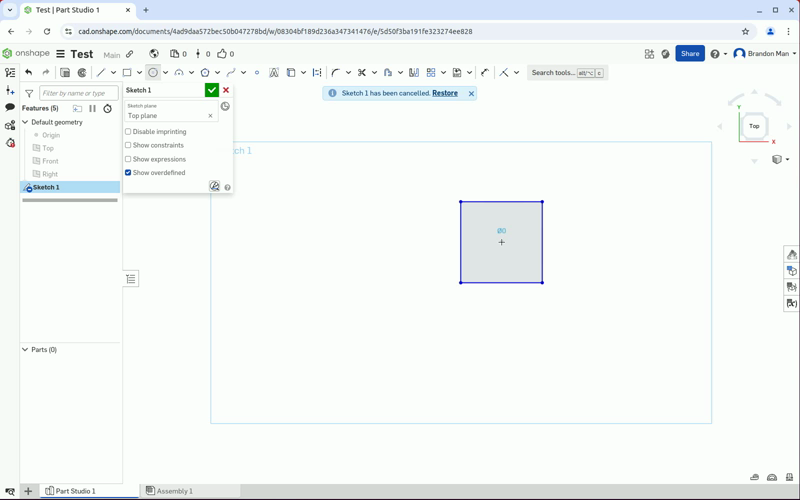
mouse_move(525, 241)
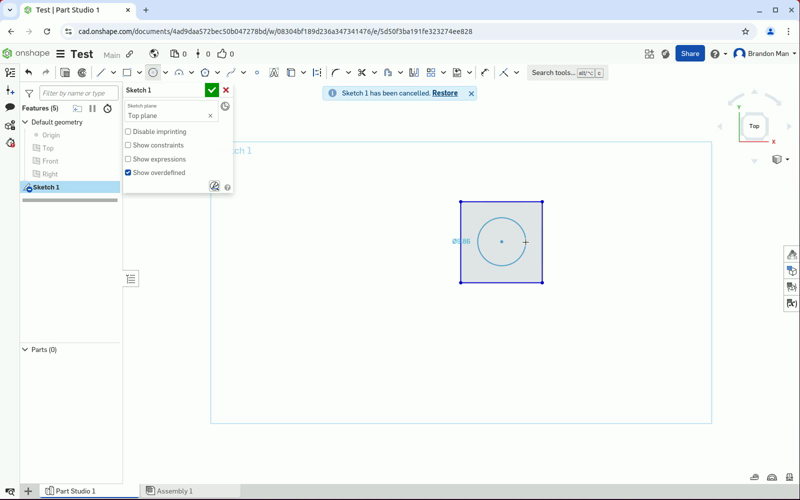
click(525, 241)
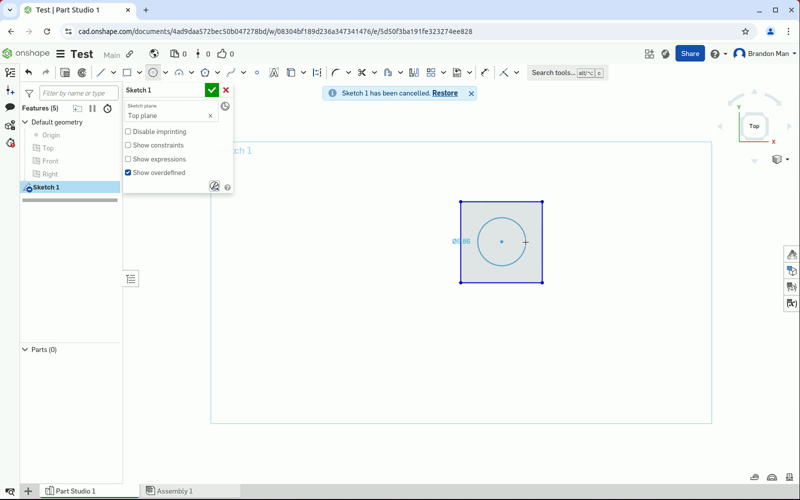
key(esc)
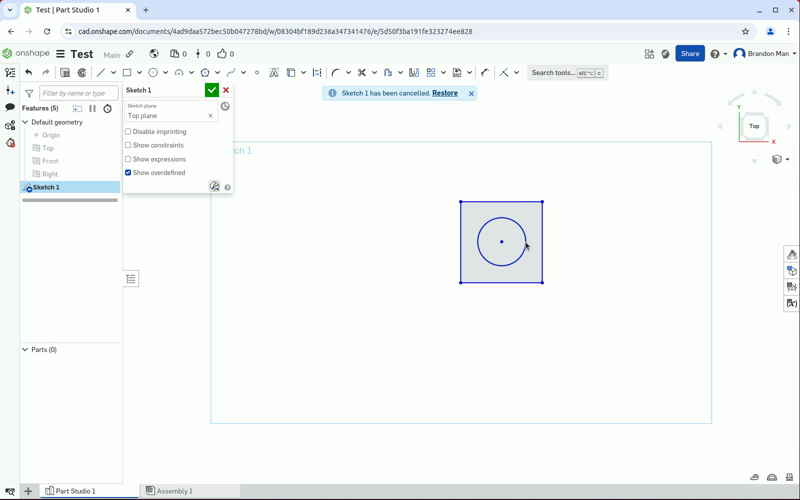
mouse_move(525, 212)
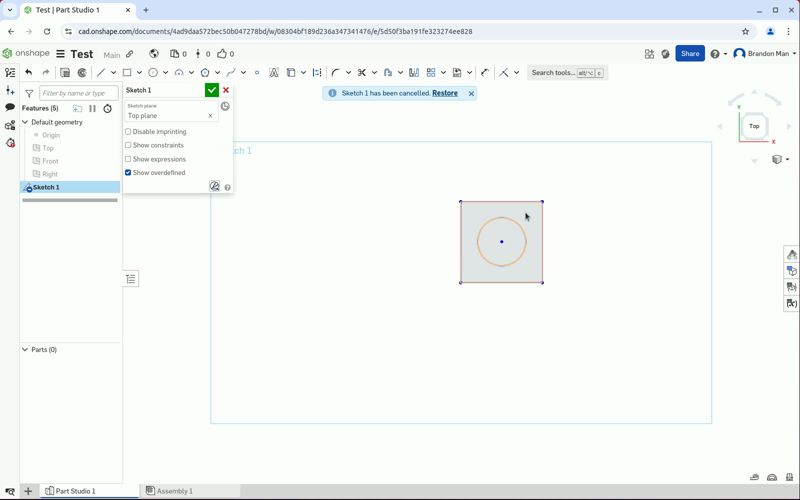
click(525, 212)
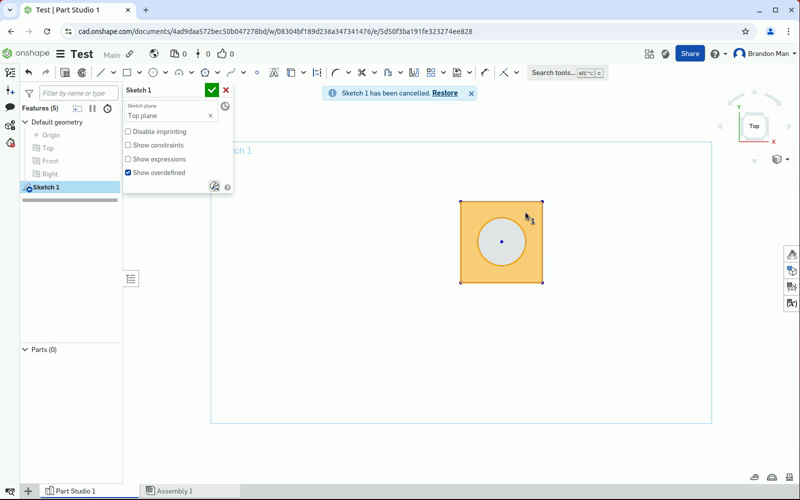
mouse_move(73, 352)
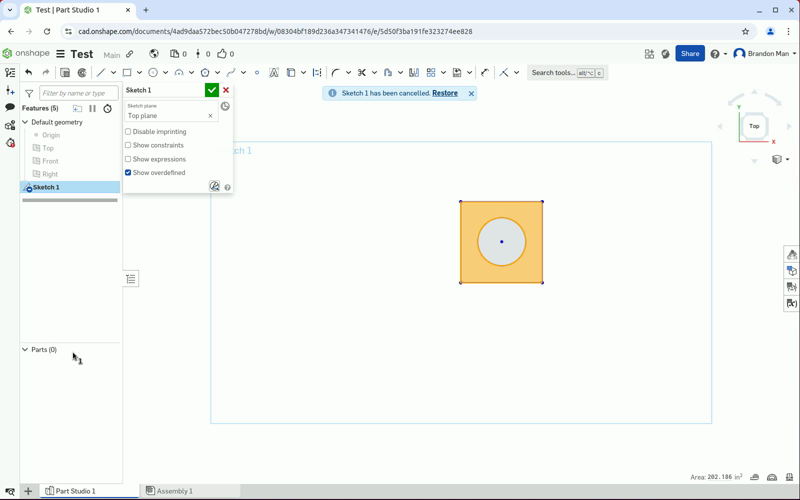
key(shift+y)
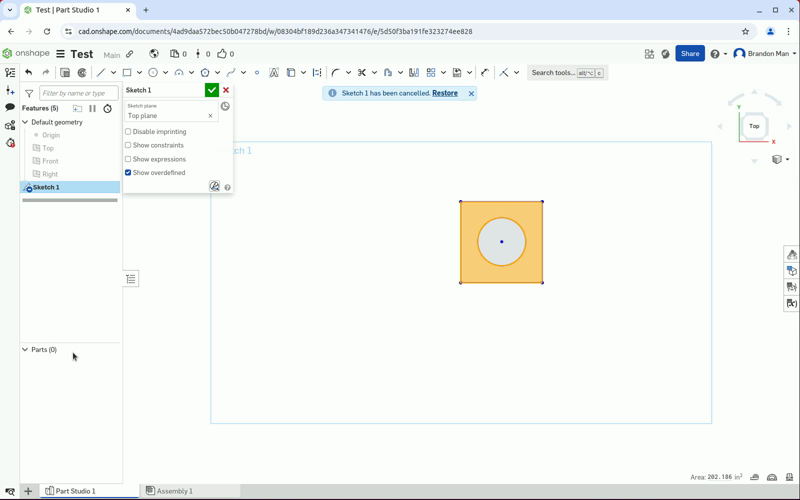
key(shift+e)
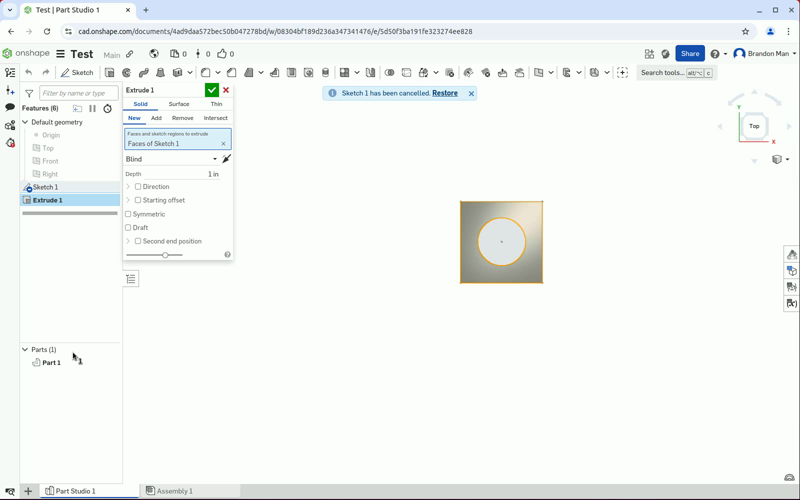
mouse_move(143, 106)
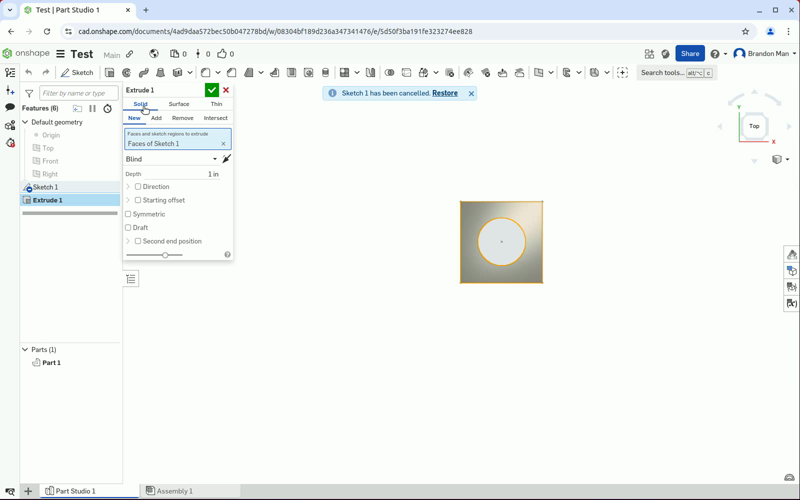
click(143, 106)
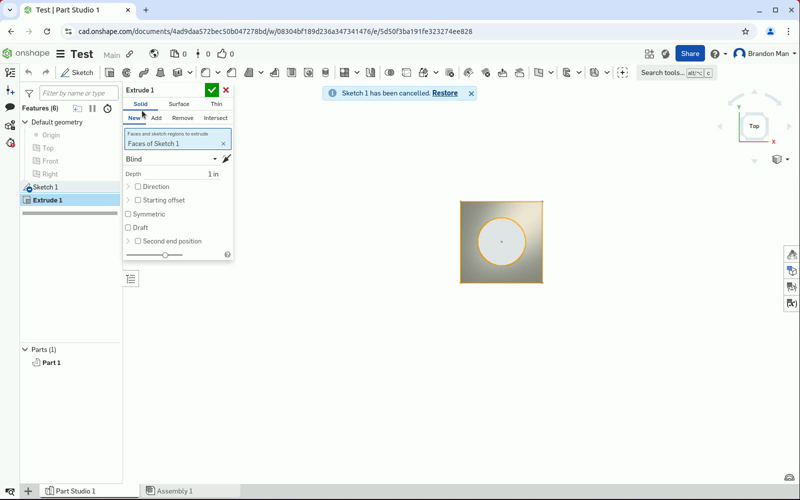
mouse_move(137, 120)
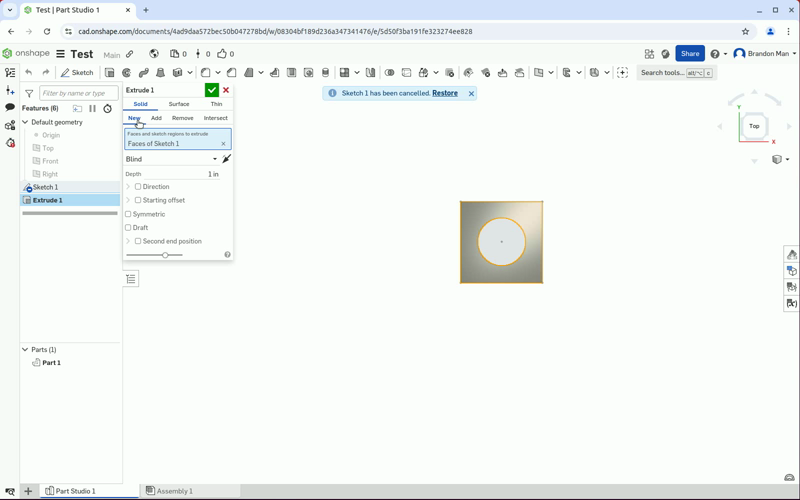
click(137, 120)
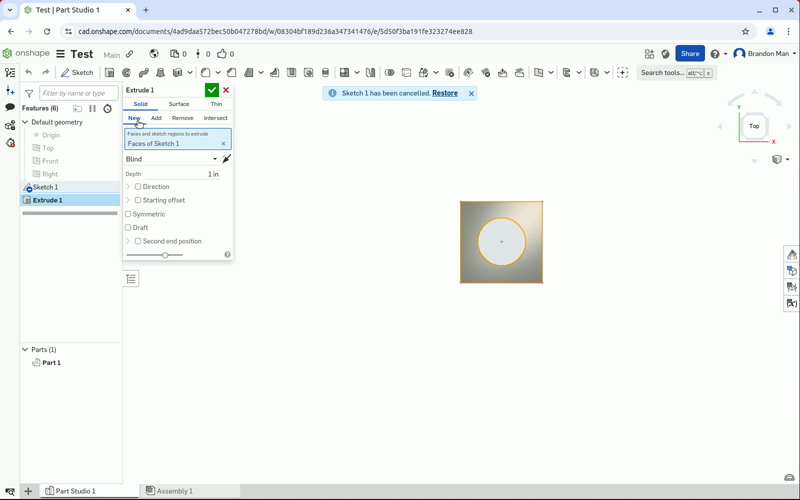
key(tab, 4)
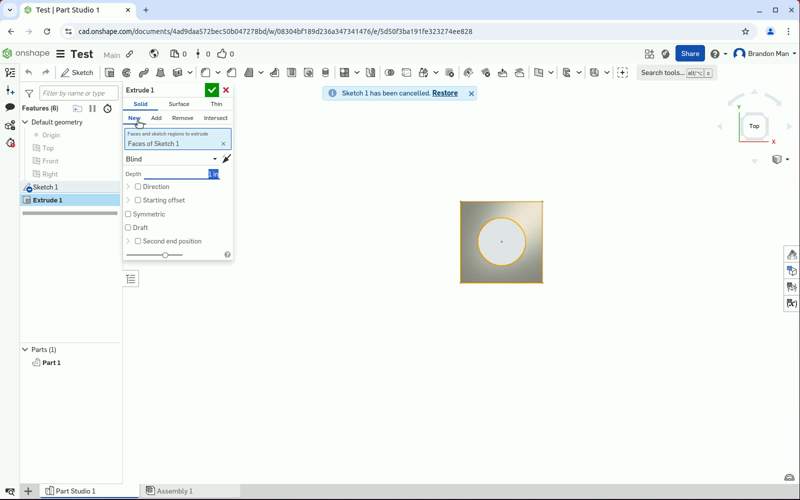
text(8.184)
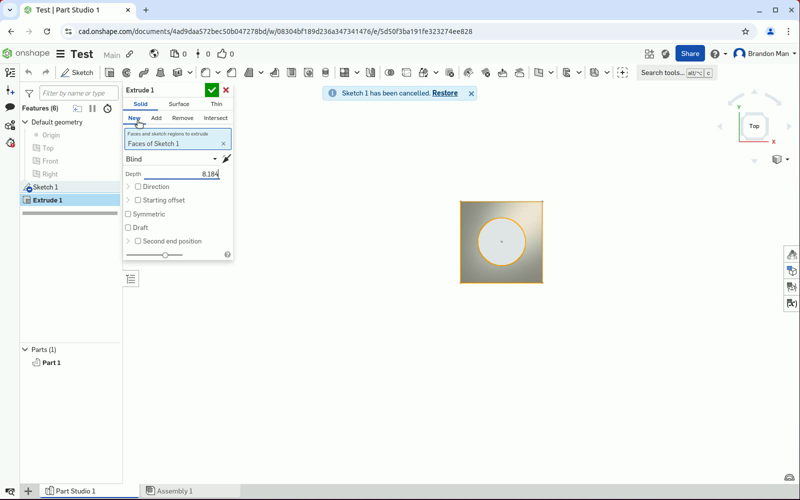
key(tab, 3)
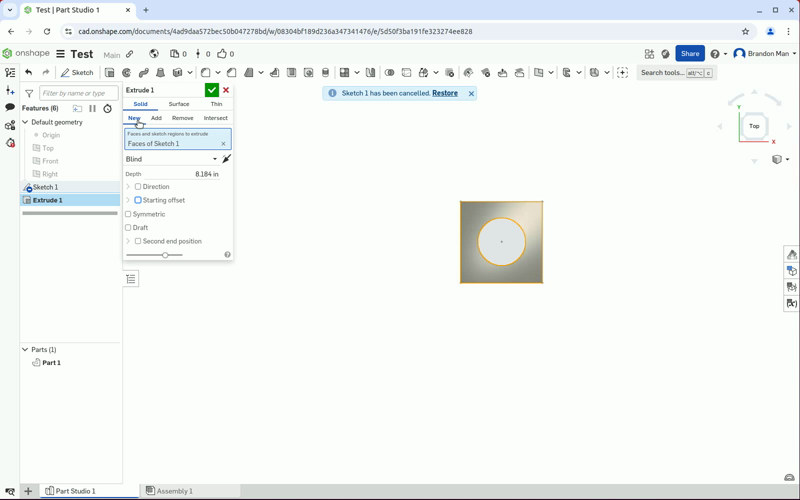
key(tab, 2)
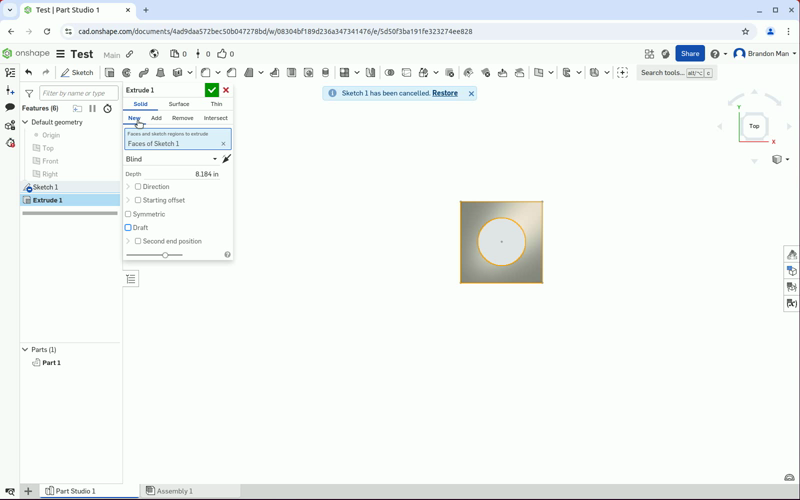
key(space)
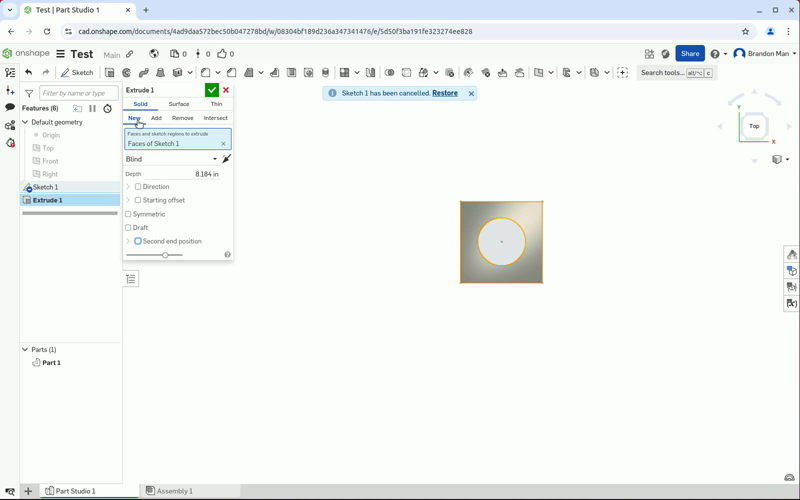
key(tab, 3)
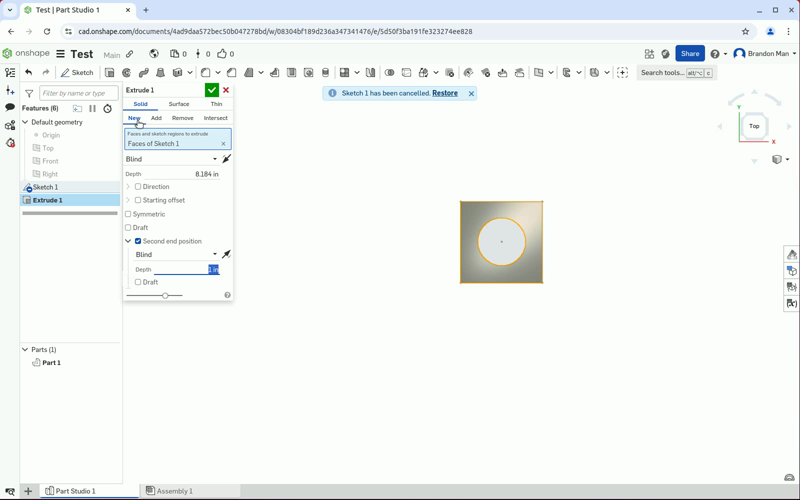
text(8.184)
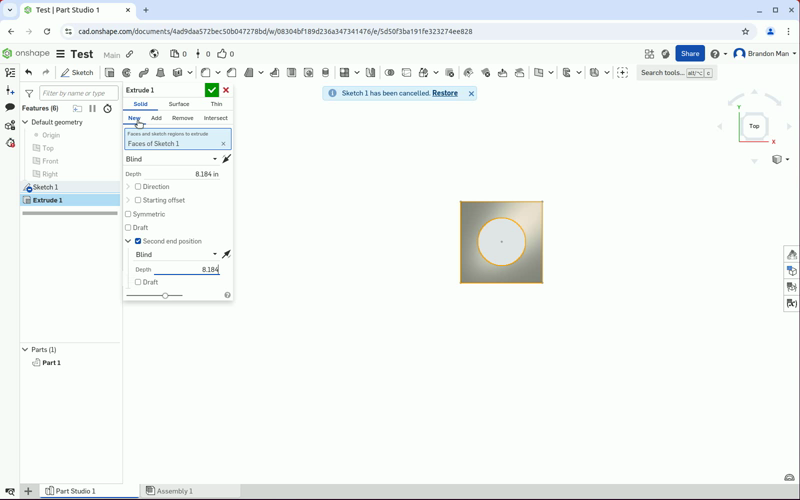
key(enter)
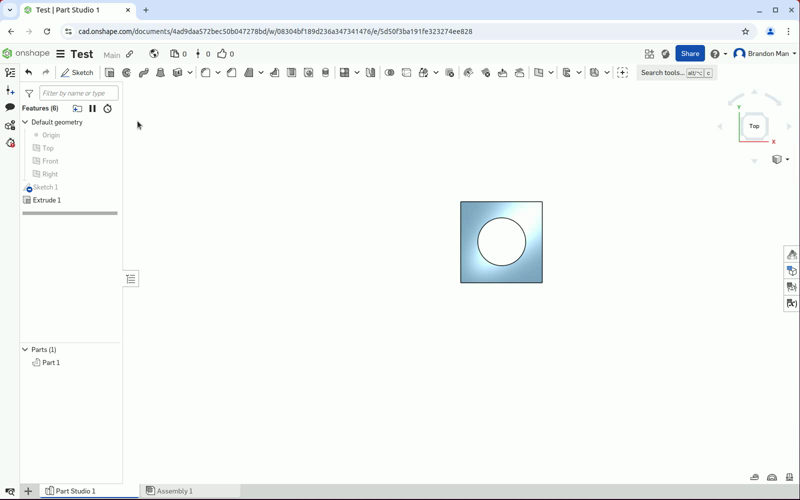
key(shift+h)
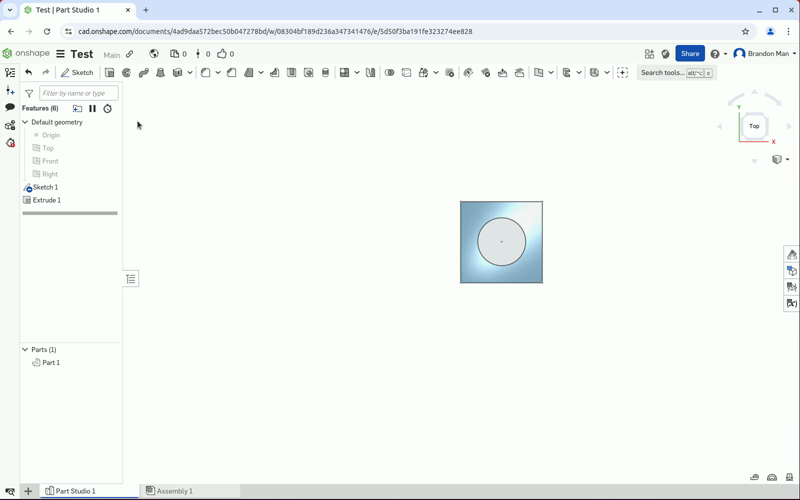
key(shift+h)
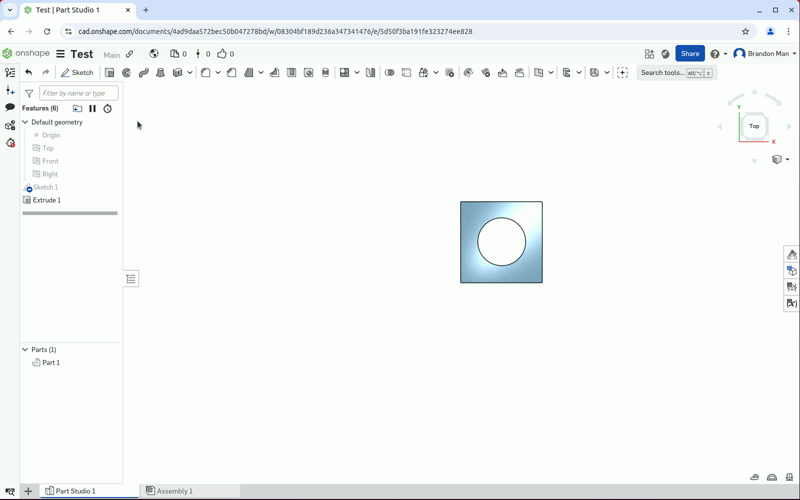
mouse_move(73, 189)
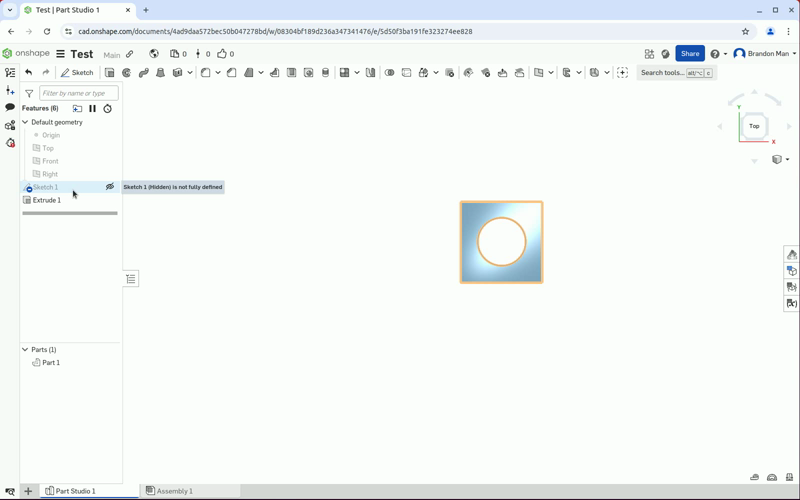
click(73, 189)
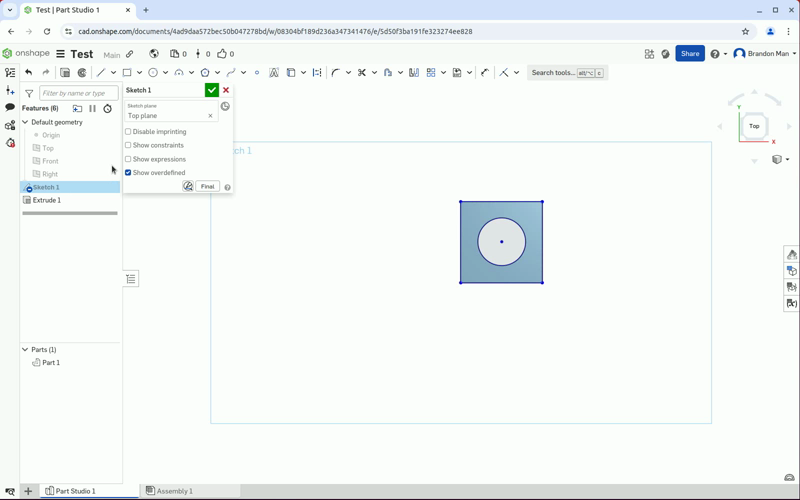
mouse_move(229, 92)
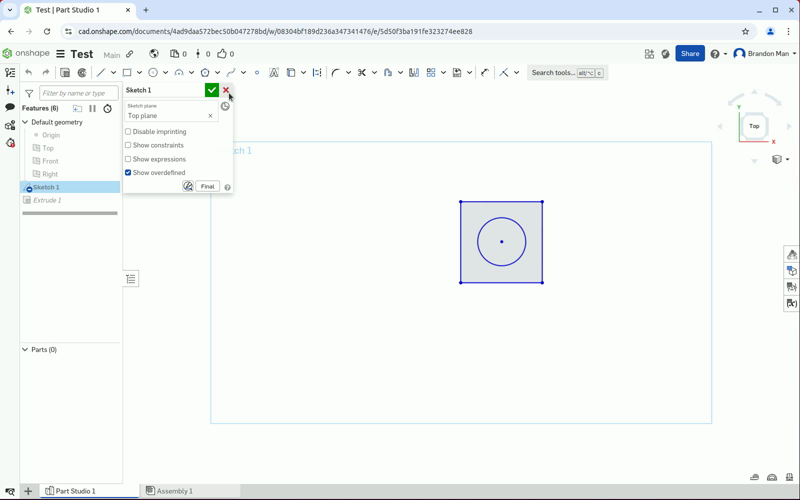
click(229, 92)
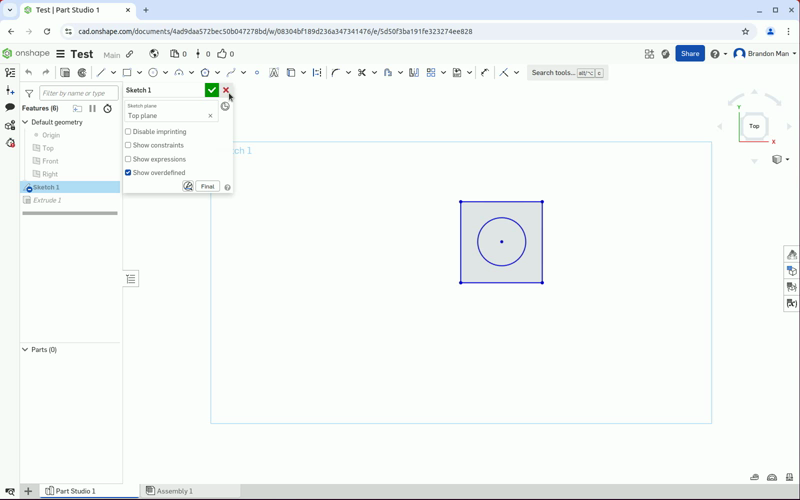
key(shift+s)
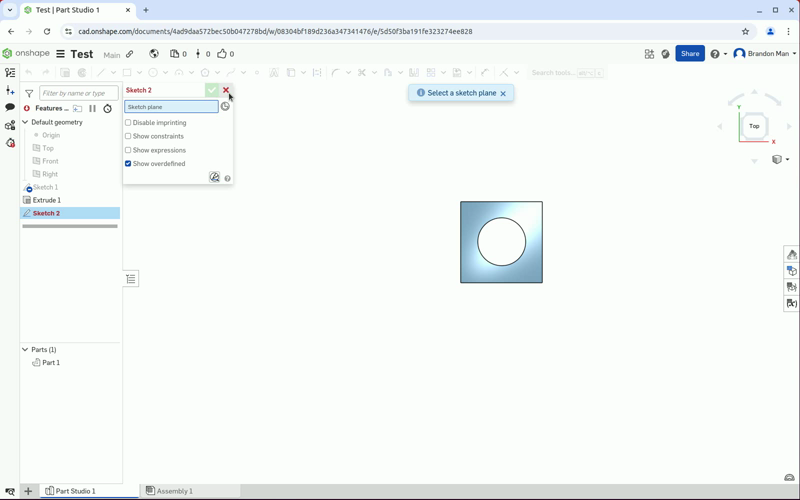
mouse_move(73, 150)
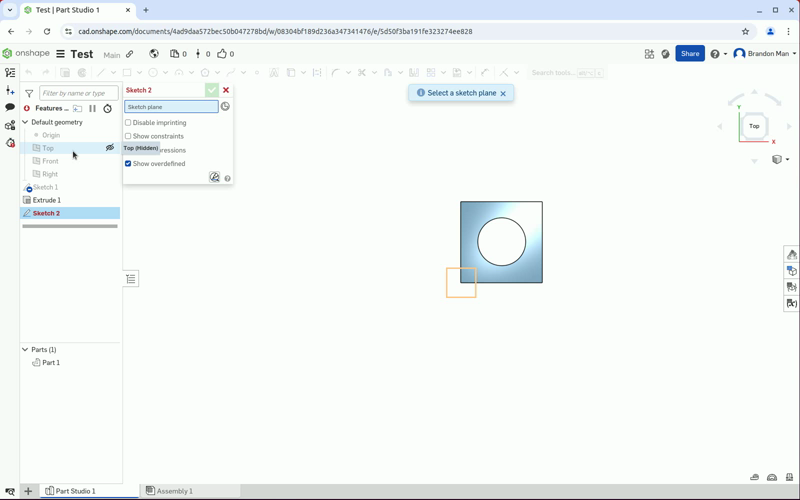
click(73, 150)
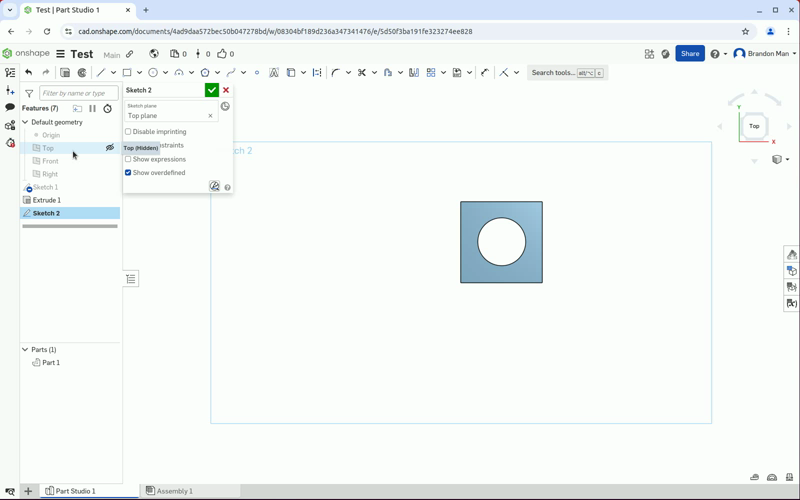
mouse_move(73, 352)
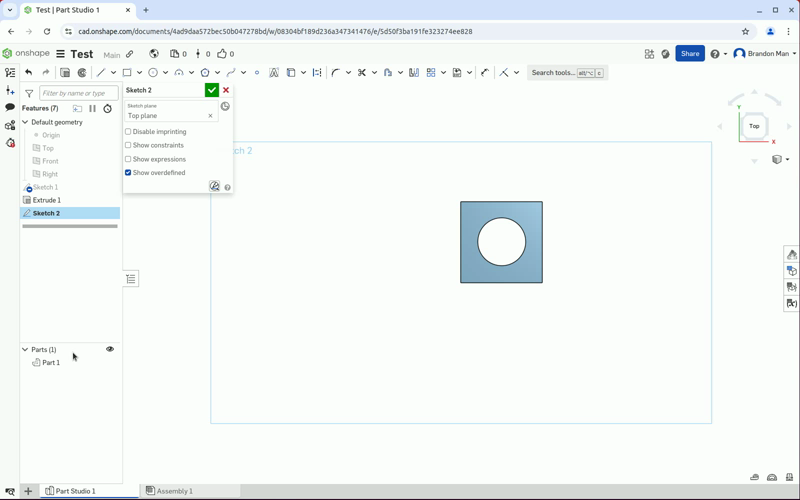
key(y)
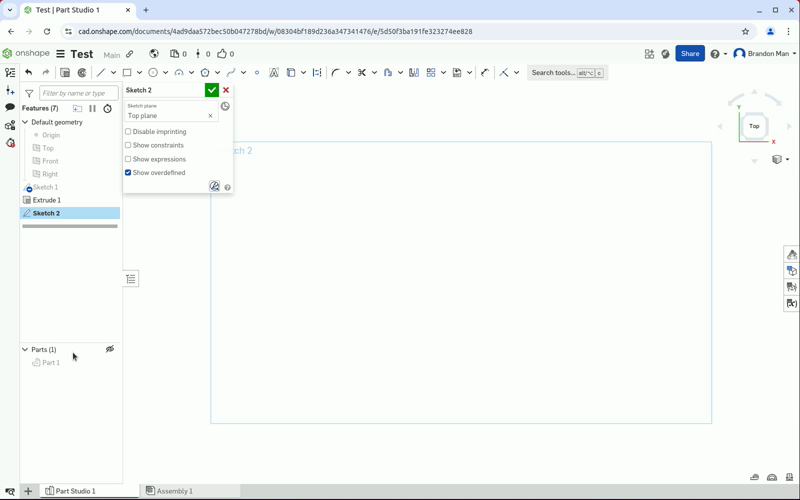
key(l)
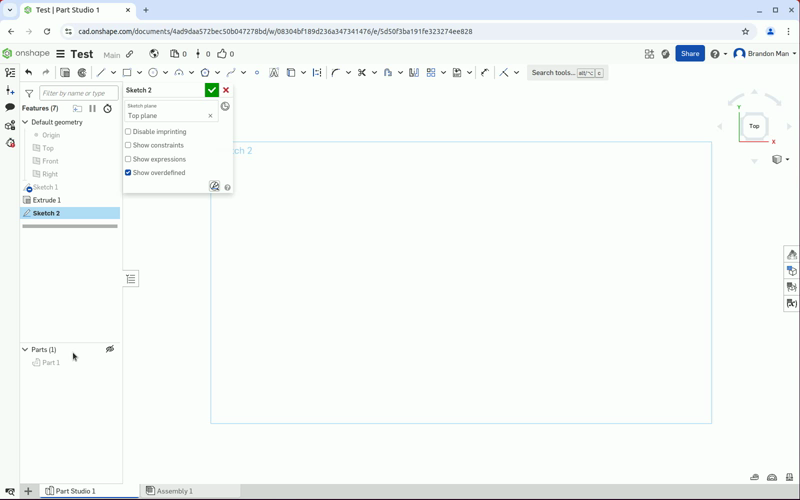
key_down(shift)
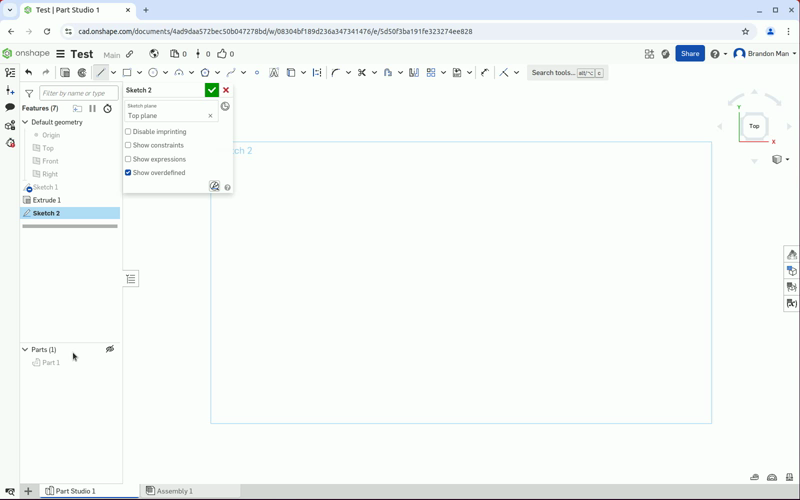
mouse_move(500, 312)
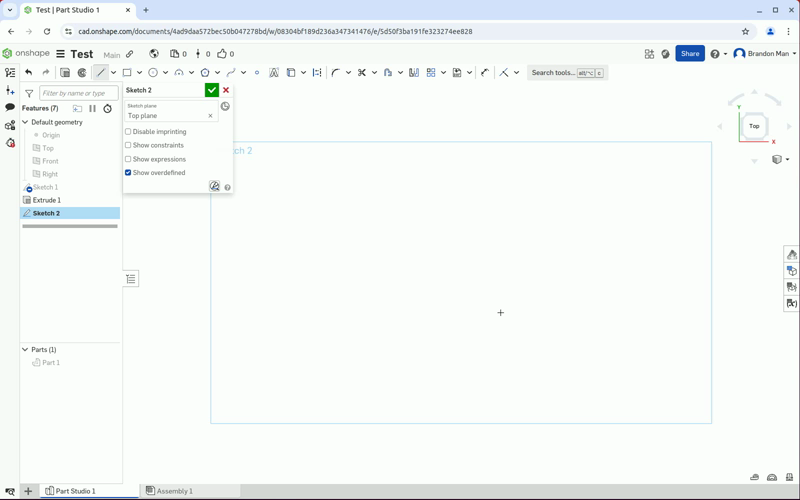
click(500, 312)
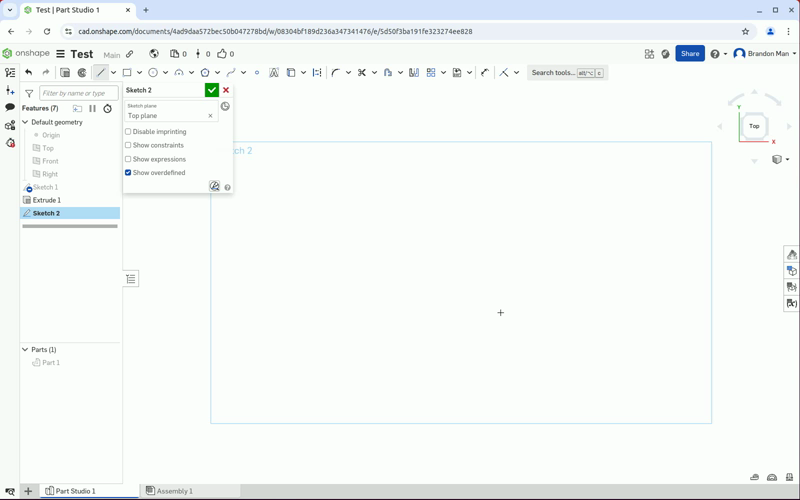
key_up(shift)
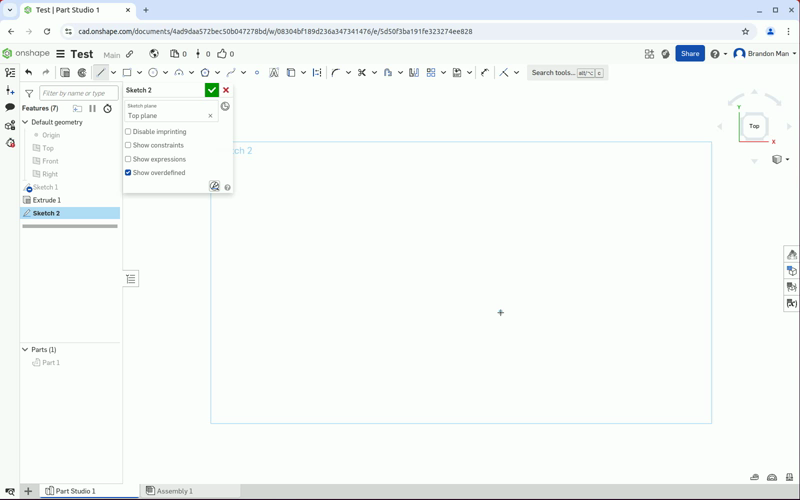
key_down(shift)
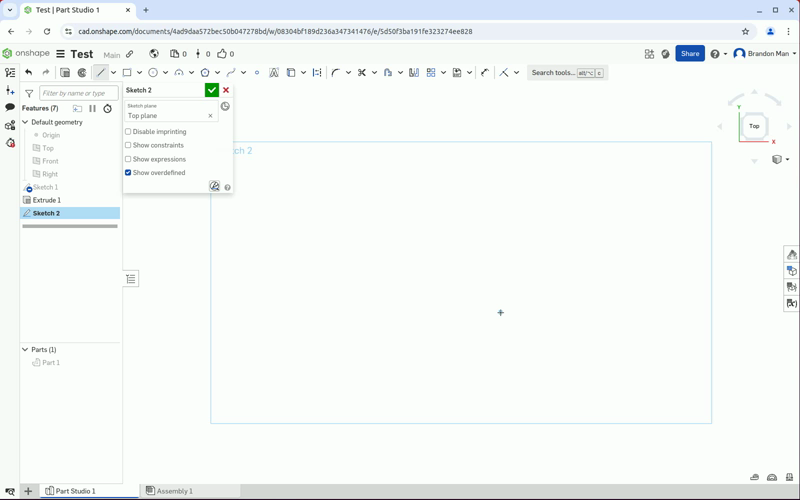
mouse_move(573, 312)
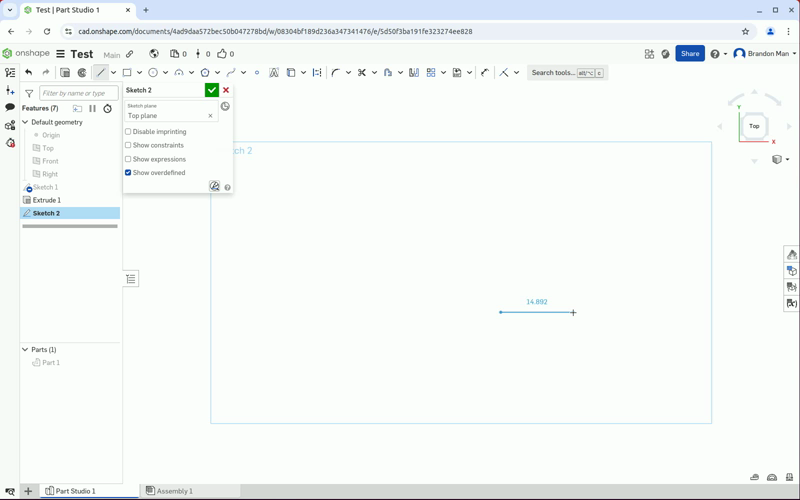
click(573, 312)
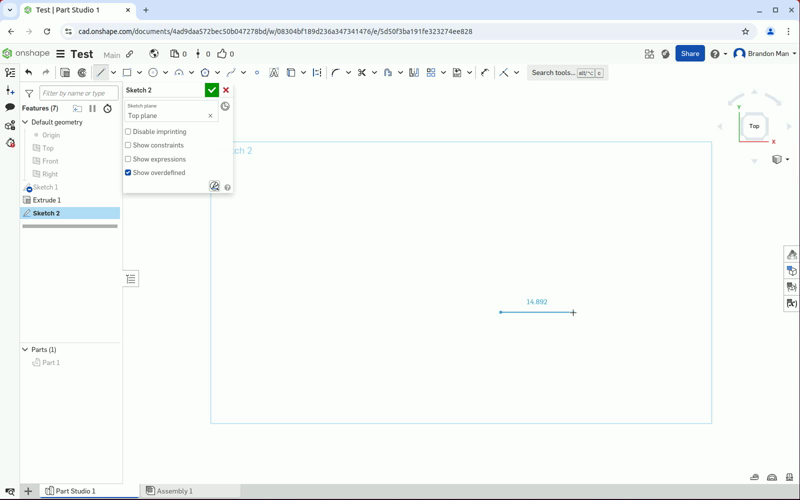
key_up(shift)
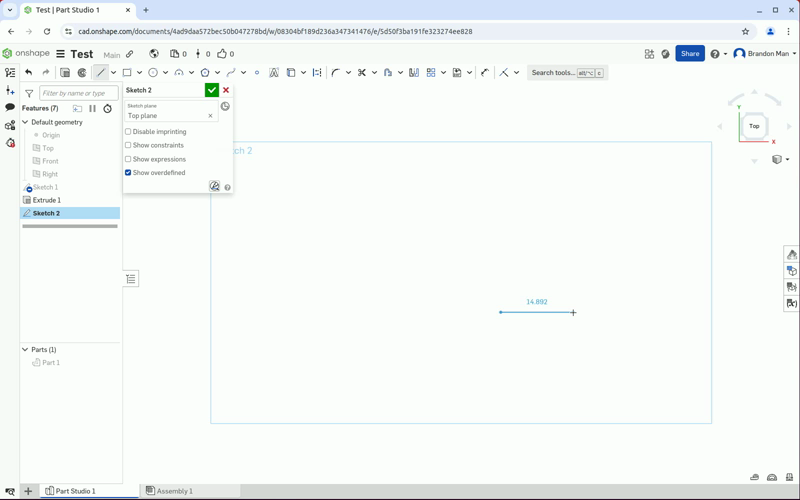
key_down(shift)
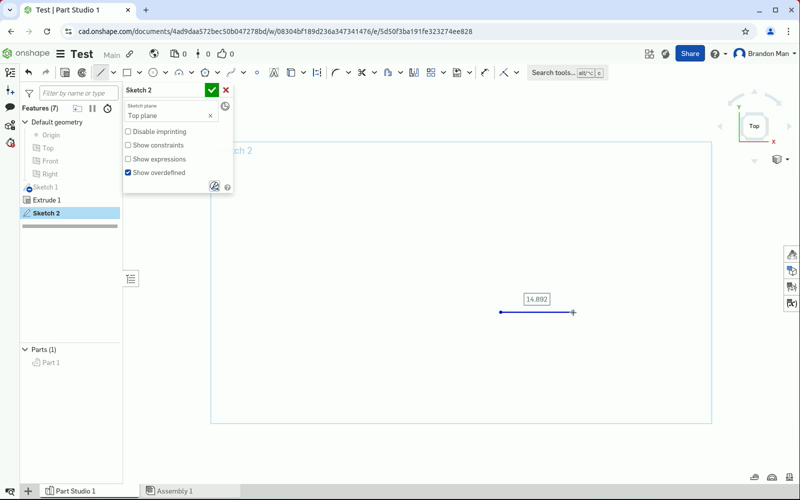
mouse_move(573, 174)
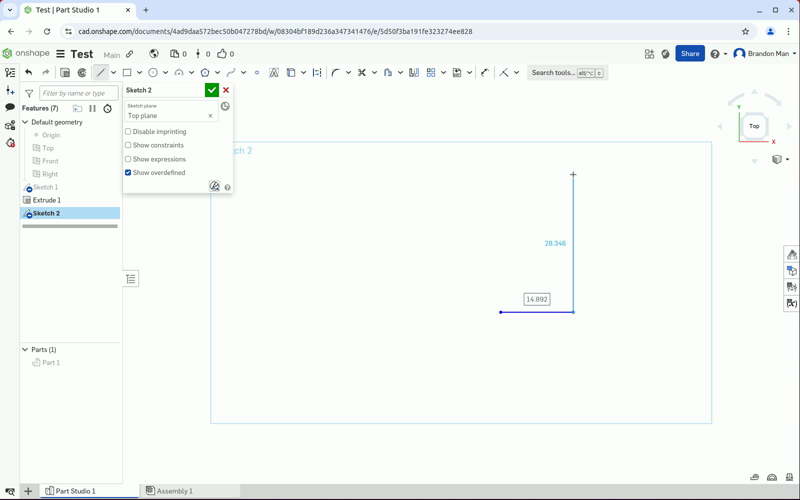
click(573, 174)
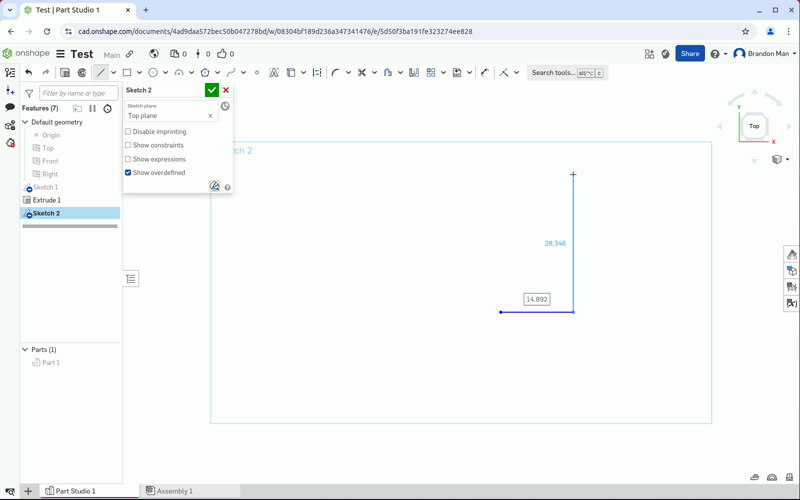
key_up(shift)
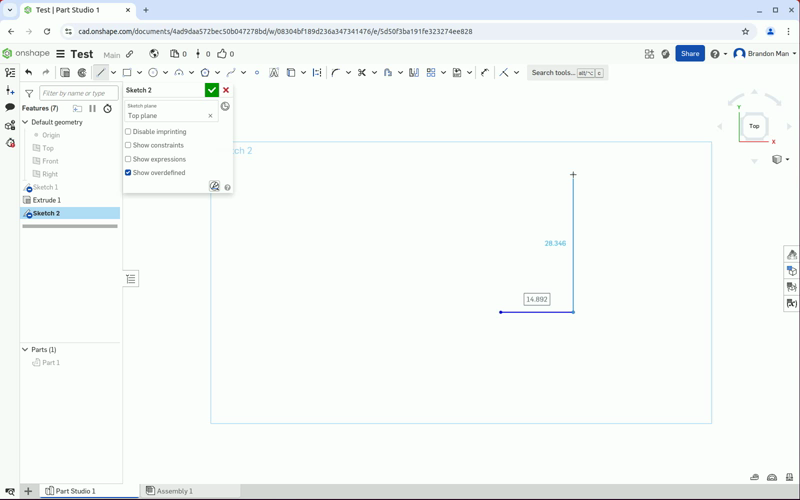
key_down(shift)
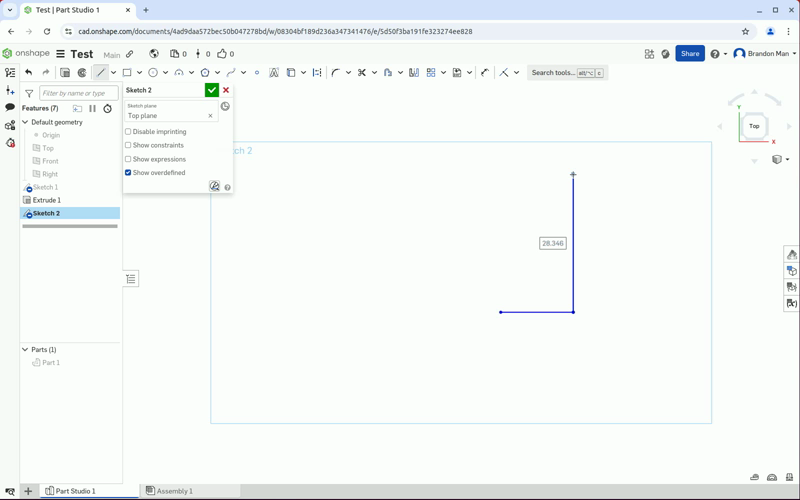
mouse_move(500, 174)
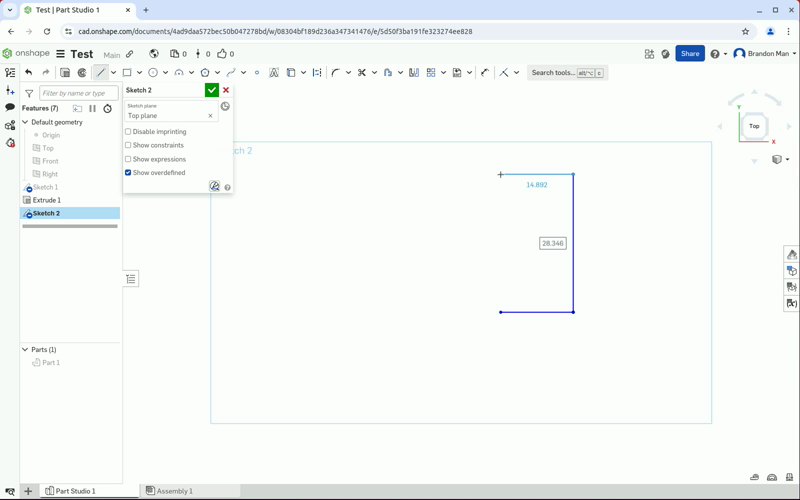
click(500, 174)
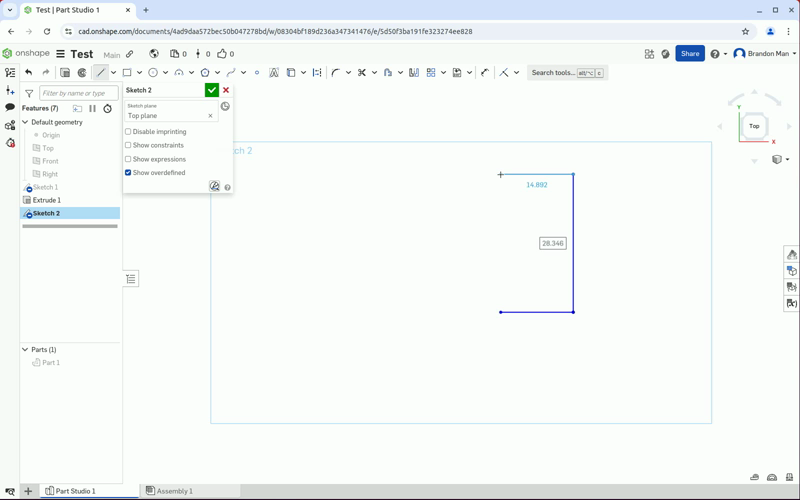
key_up(shift)
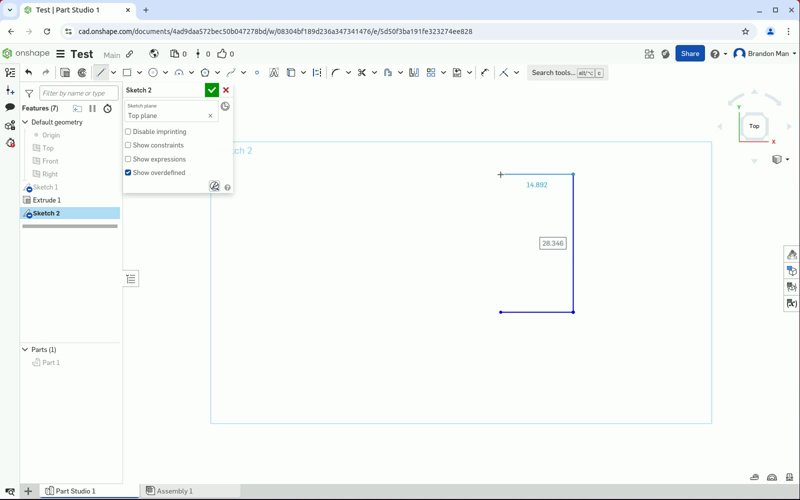
key_down(shift)
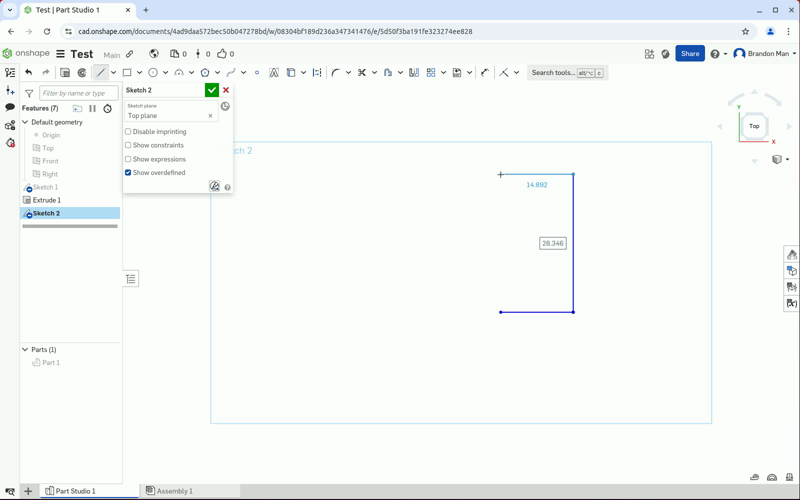
mouse_move(530, 174)
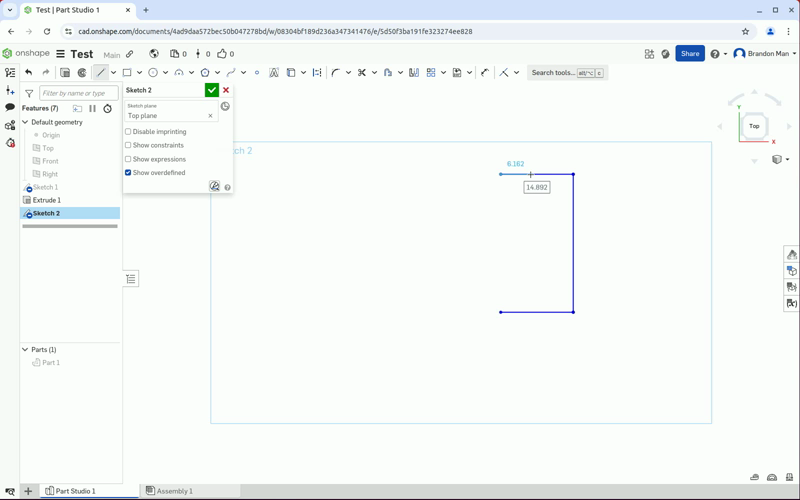
mouse_move(500, 203)
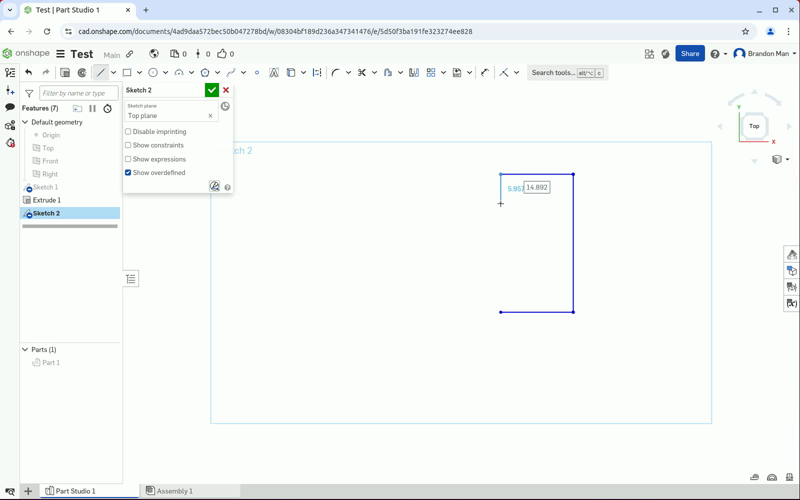
click(500, 203)
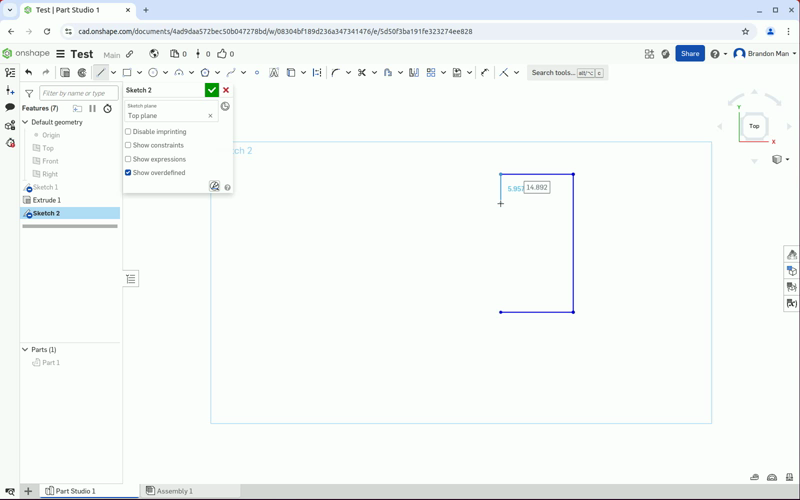
key_up(shift)
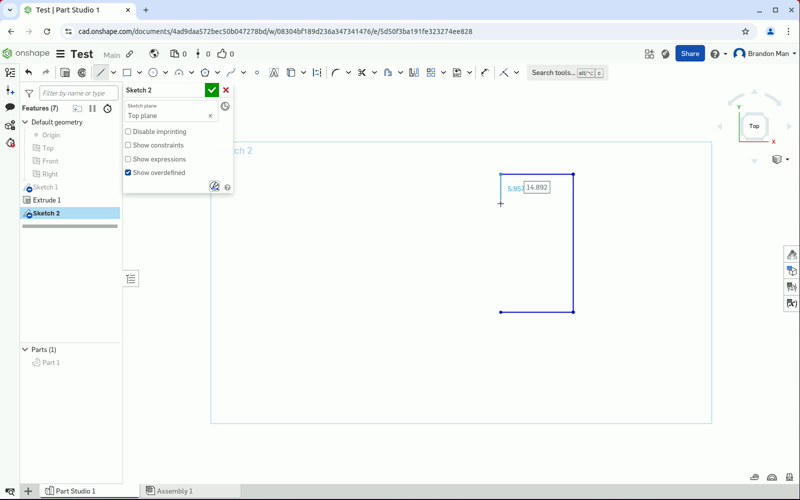
key_down(shift)
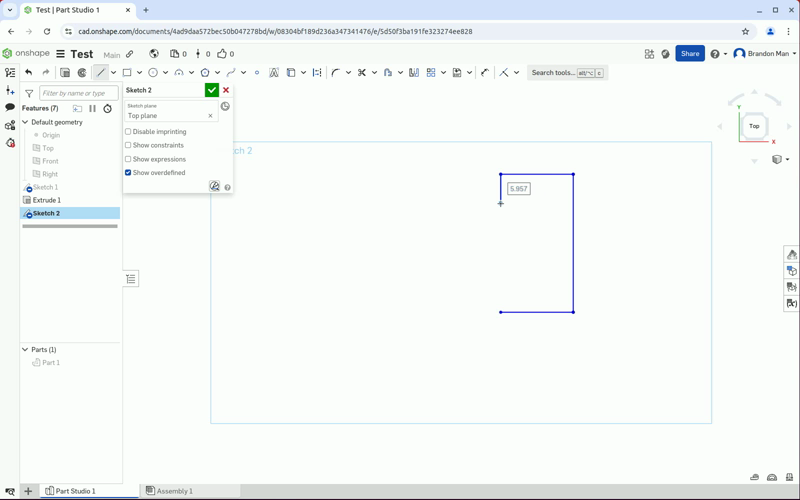
mouse_move(530, 203)
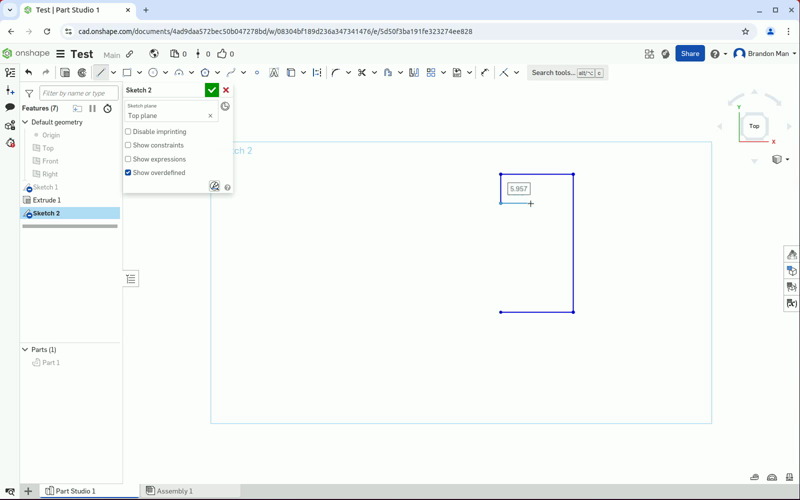
mouse_move(500, 219)
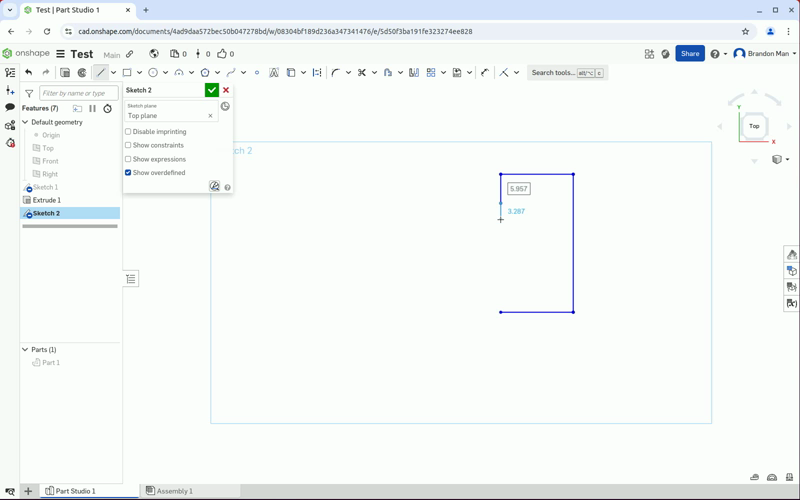
click(500, 219)
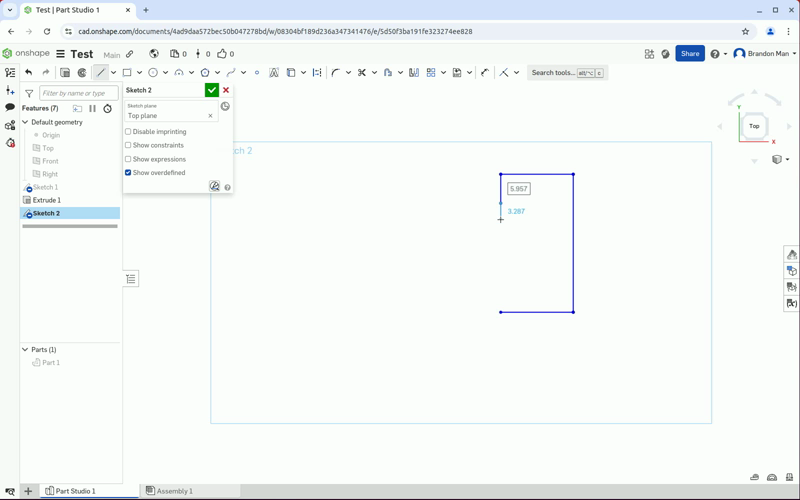
key_up(shift)
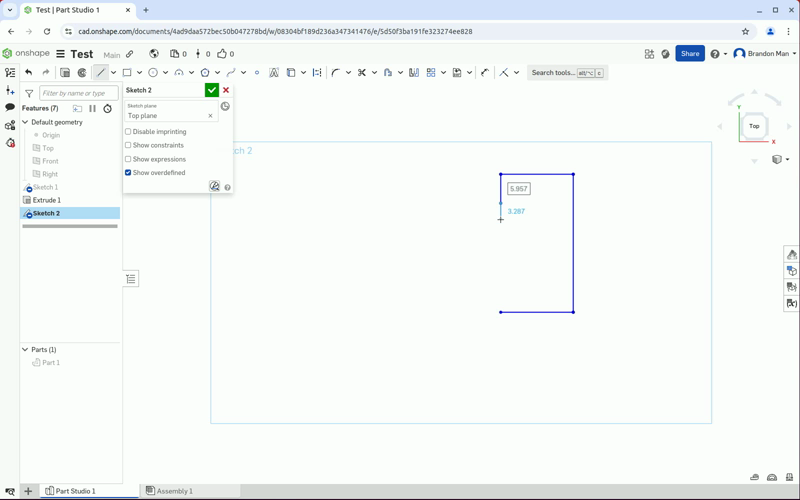
key(esc)
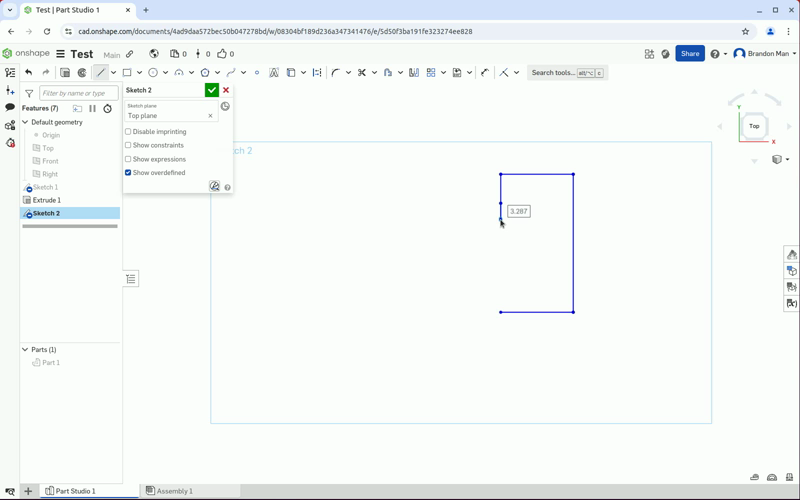
key(a)
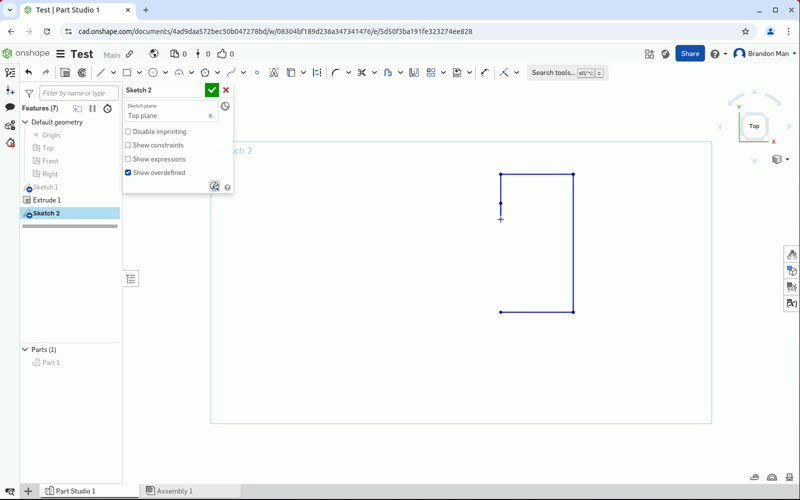
mouse_move(500, 219)
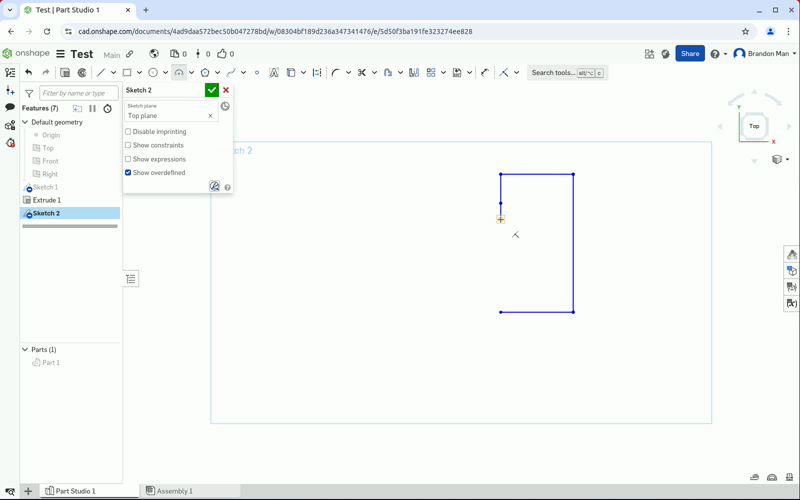
click(500, 219)
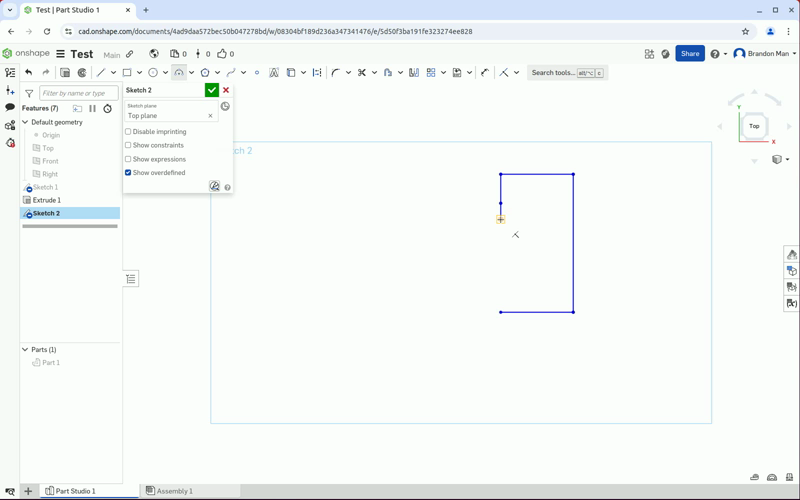
key_down(shift)
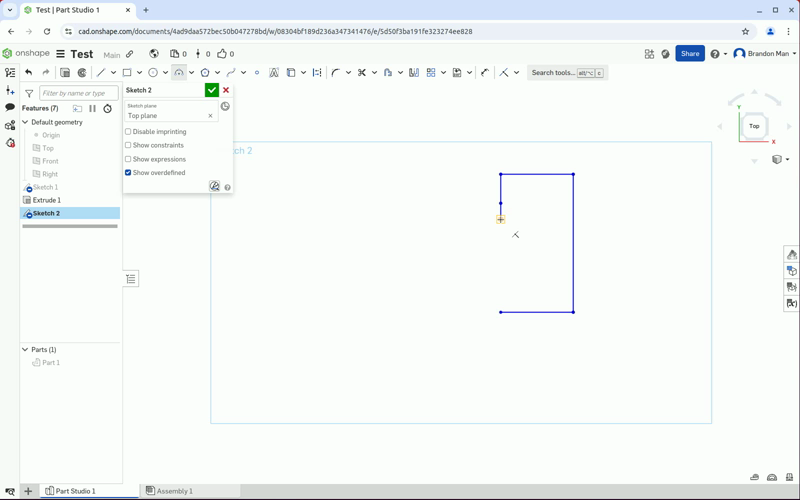
mouse_move(500, 267)
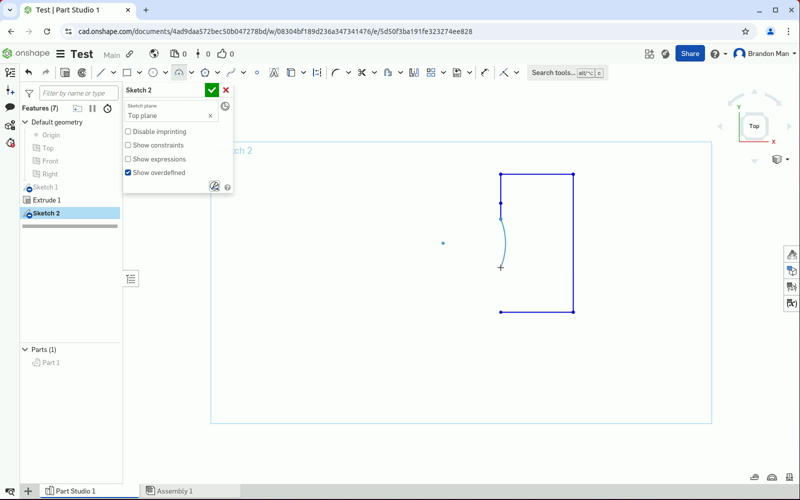
click(500, 267)
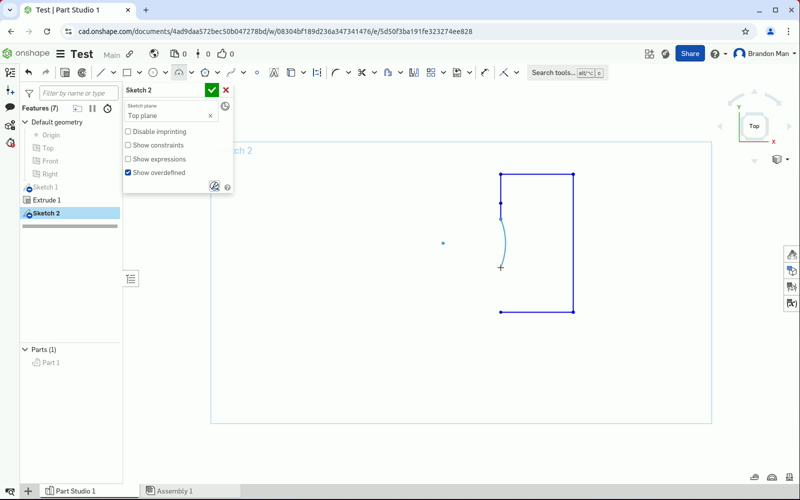
mouse_move(524, 243)
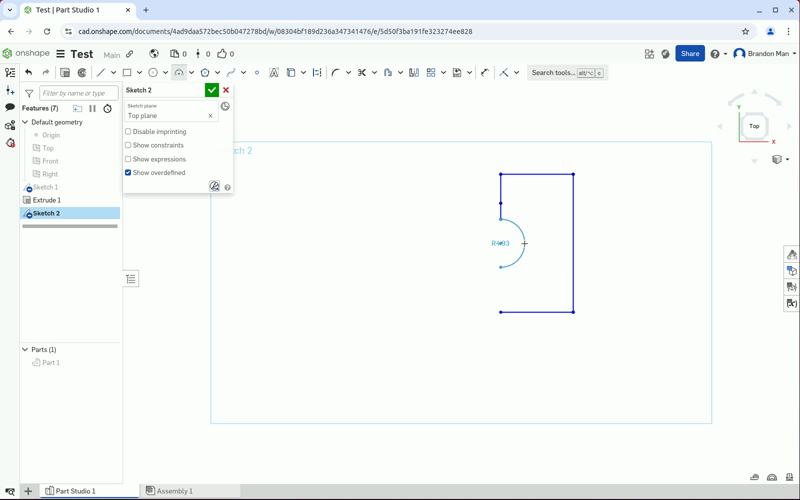
click(524, 243)
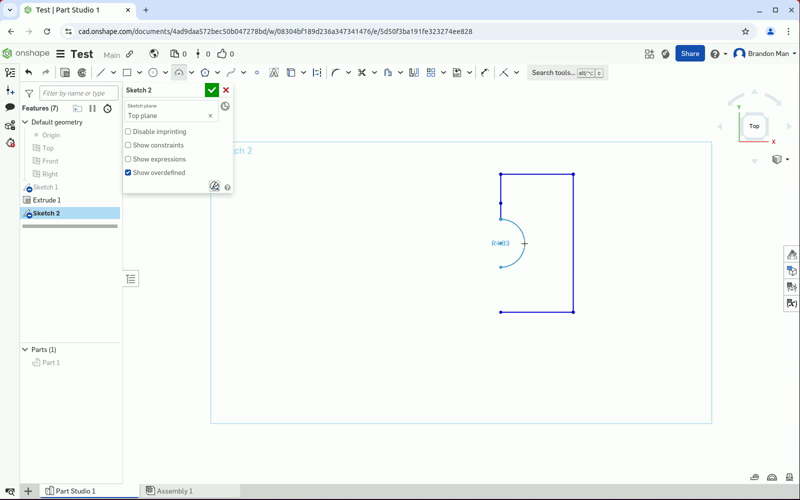
key_up(shift)
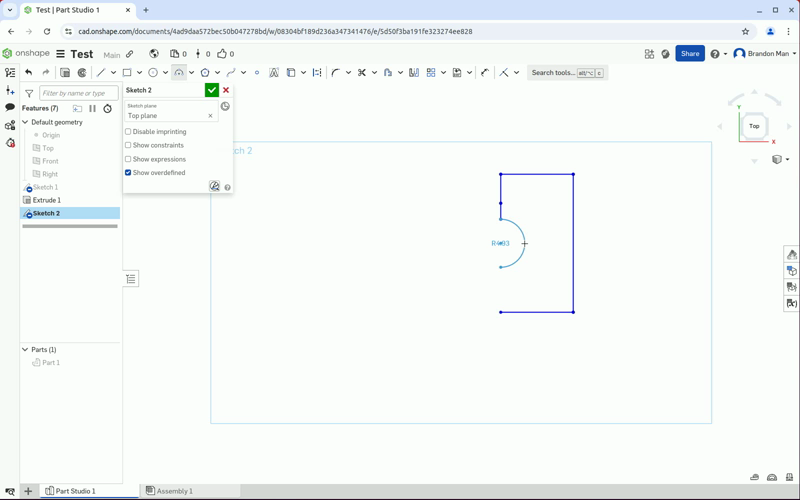
key(esc)
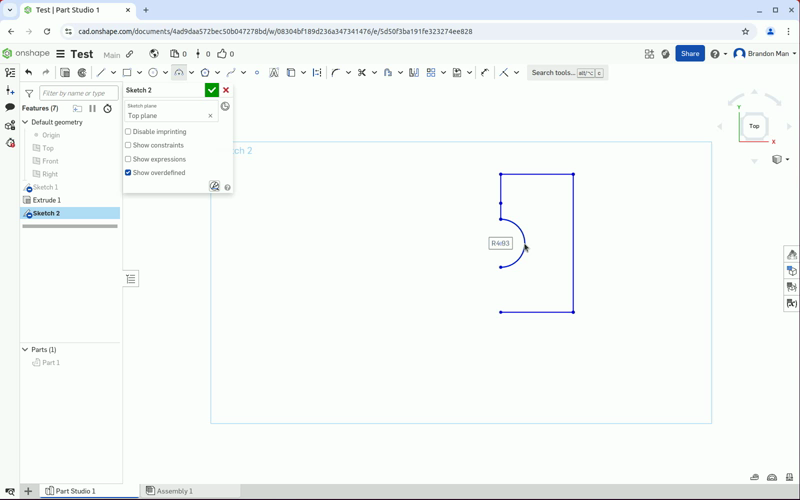
key(l)
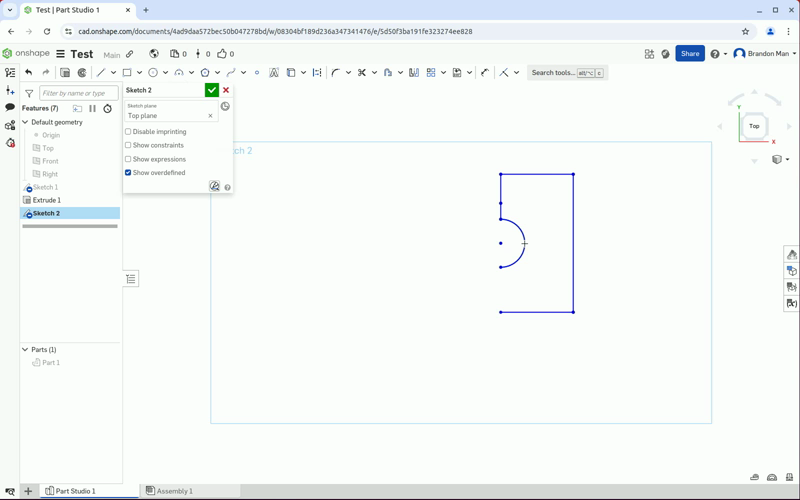
mouse_move(500, 267)
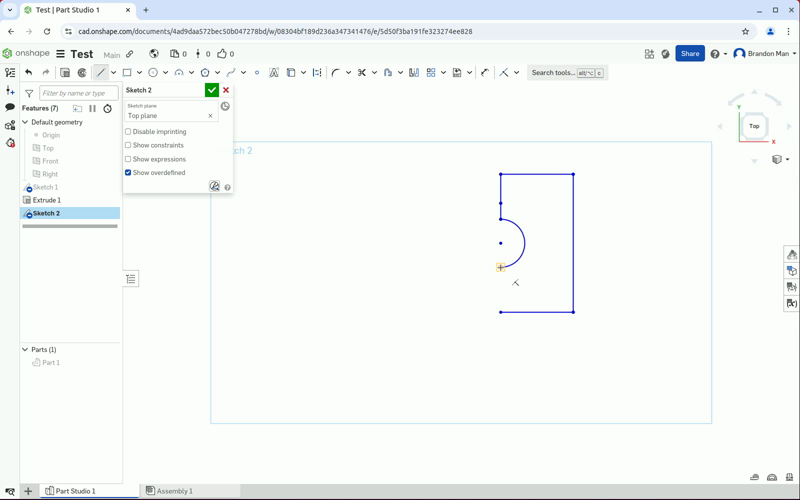
click(500, 267)
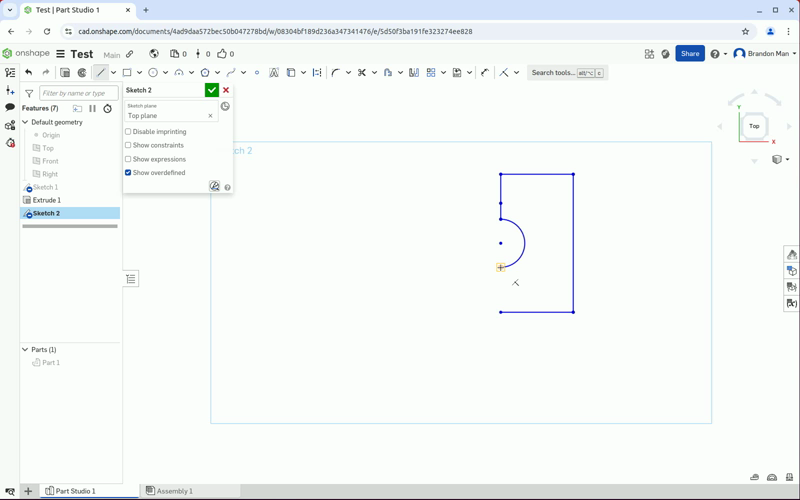
key_down(shift)
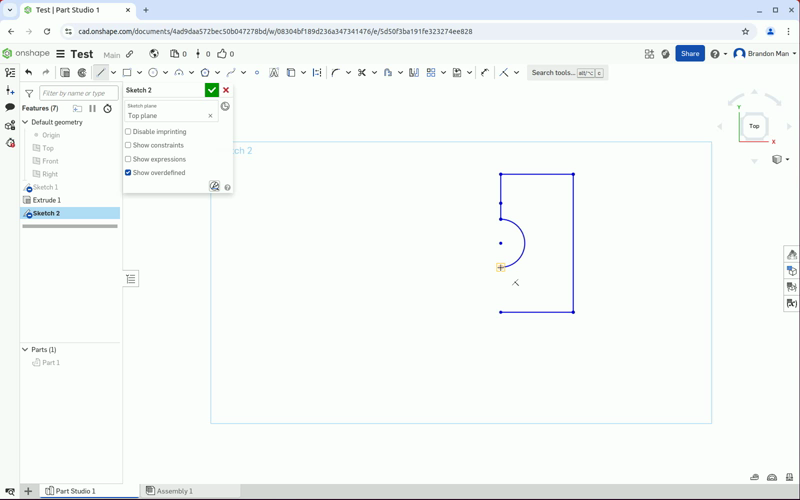
mouse_move(530, 267)
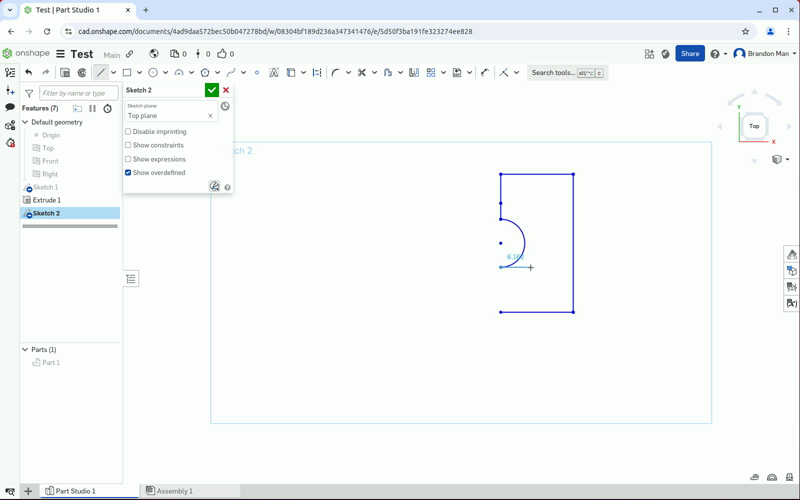
mouse_move(500, 283)
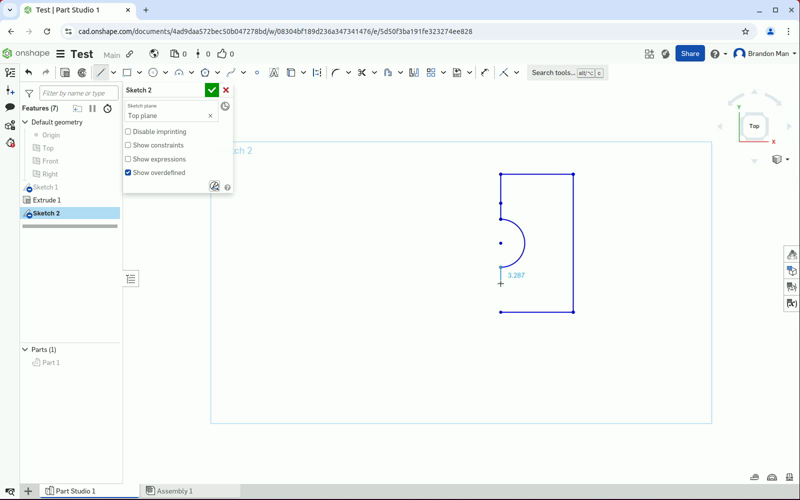
click(500, 283)
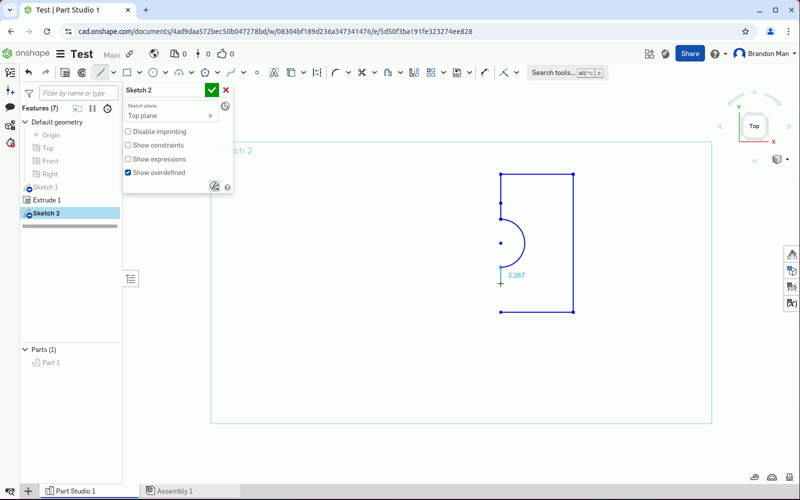
key_up(shift)
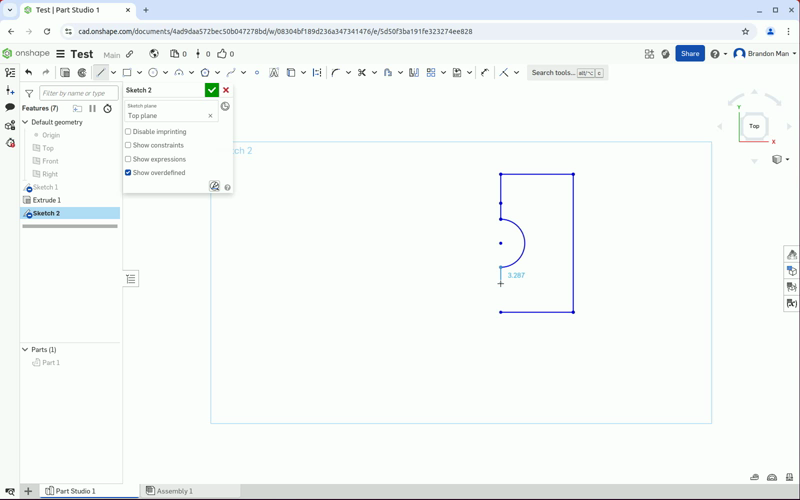
mouse_move(530, 283)
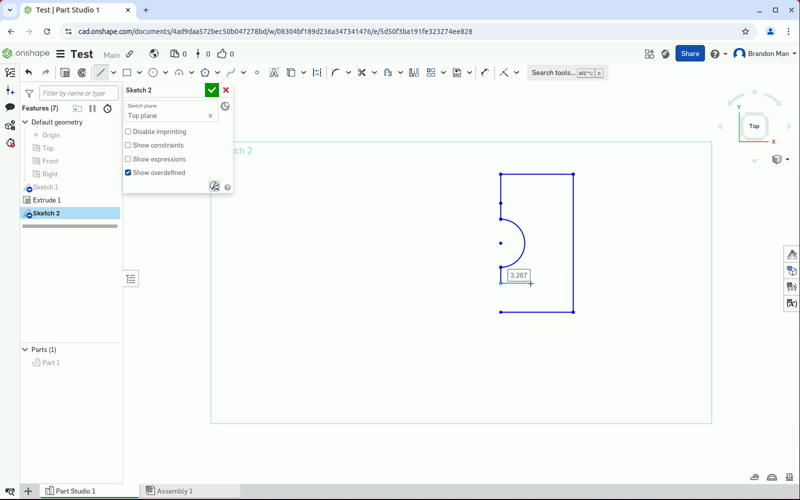
key_down(shift)
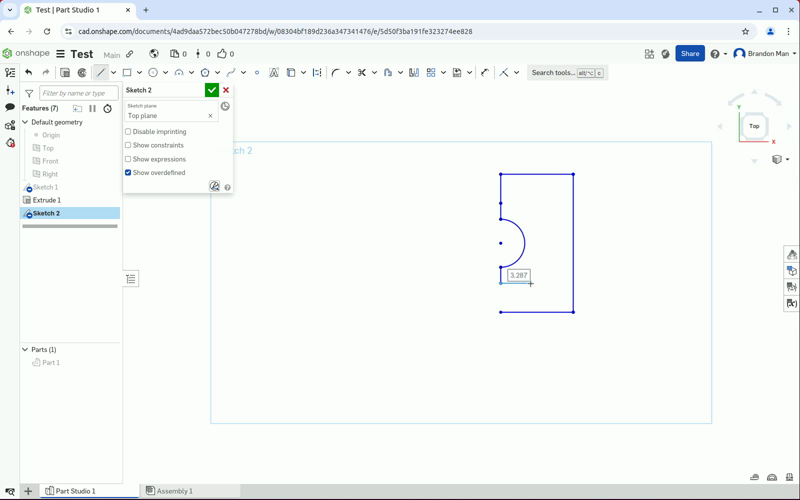
mouse_move(500, 312)
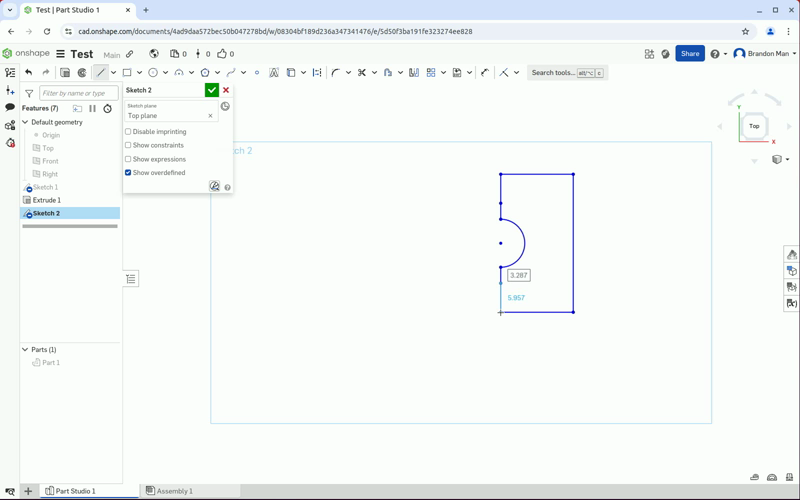
key_up(shift)
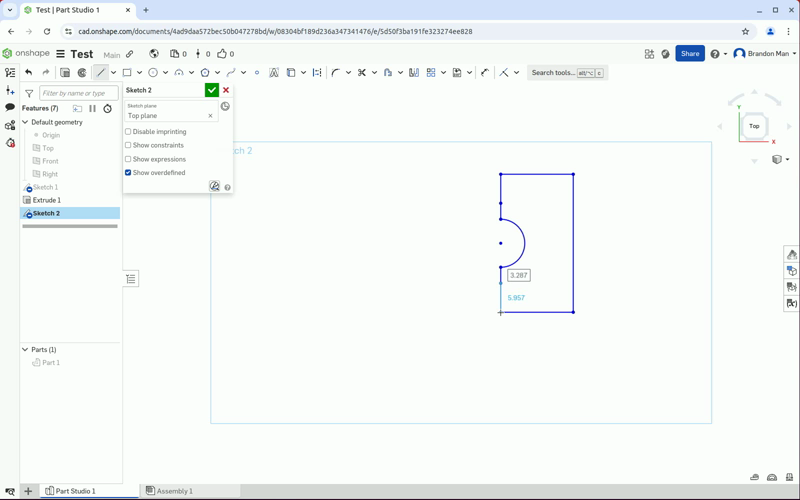
click(500, 312)
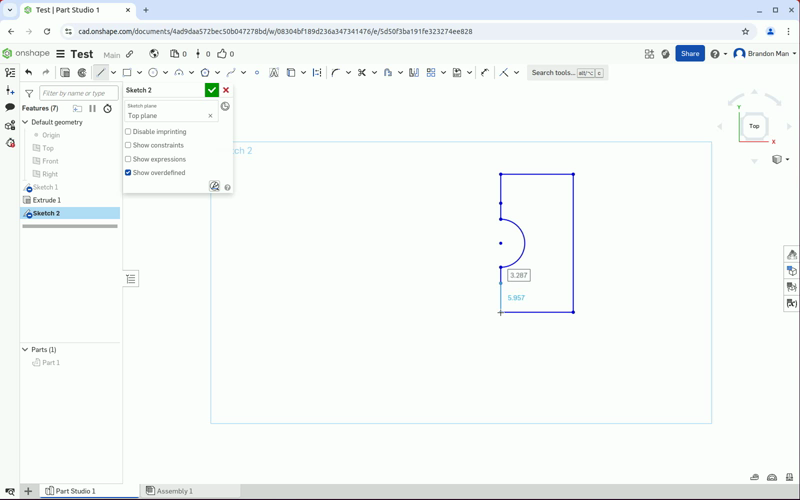
key(esc)
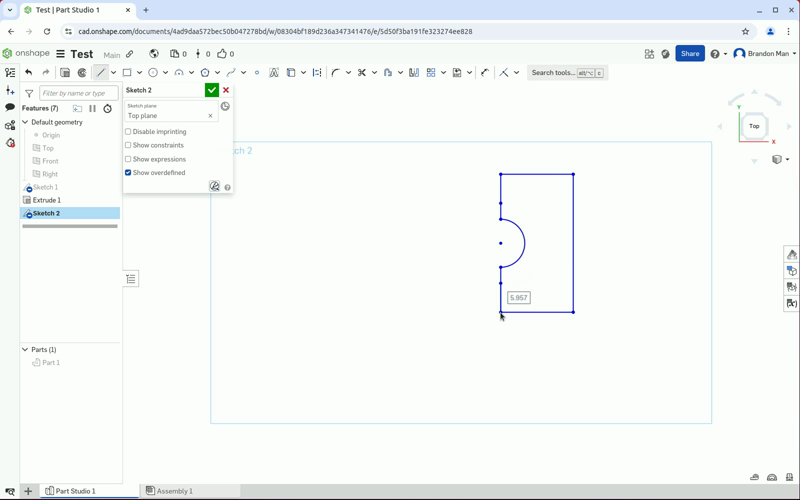
mouse_move(531, 214)
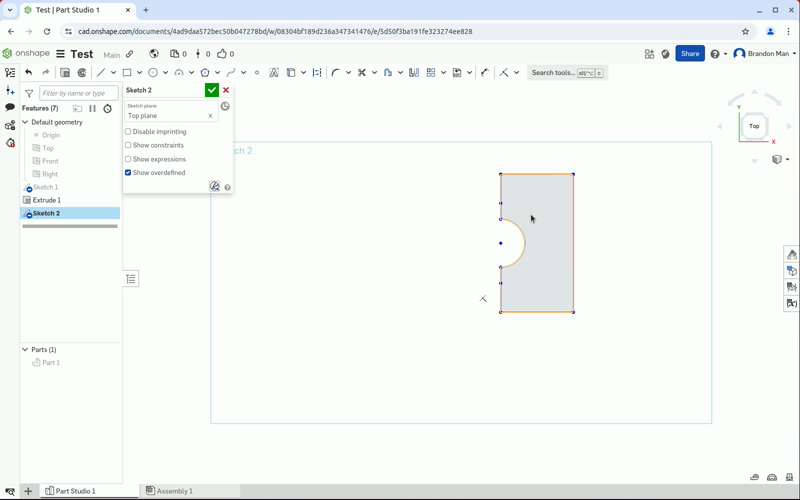
scroll(6)
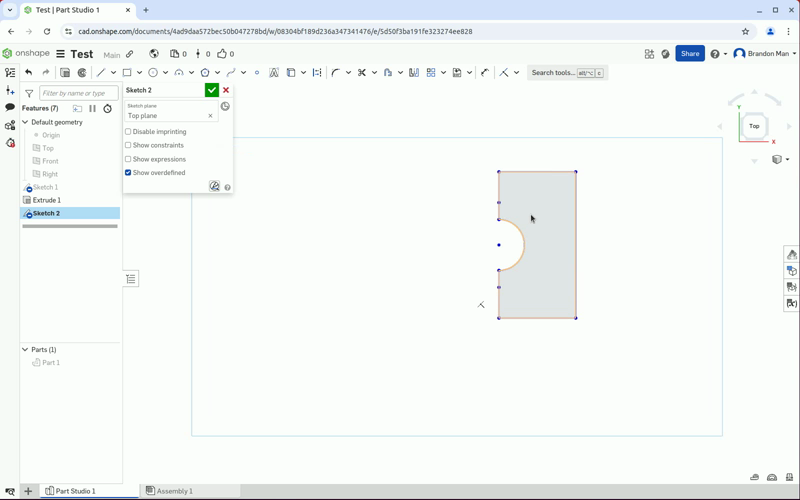
scroll(6)
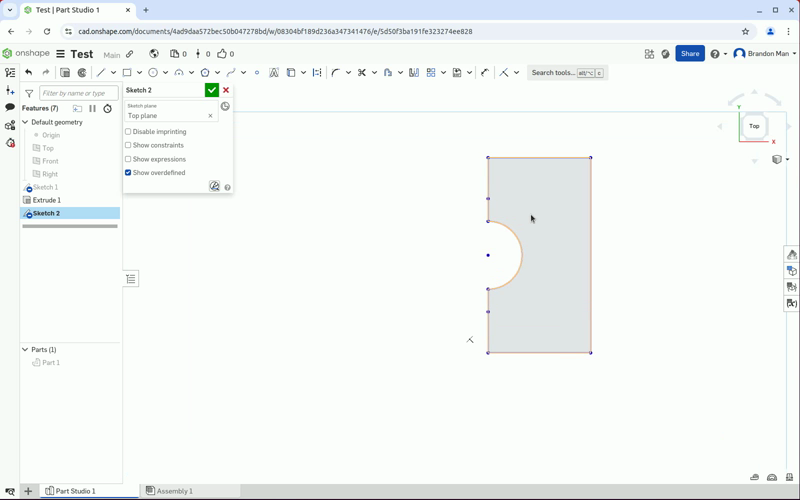
scroll(6)
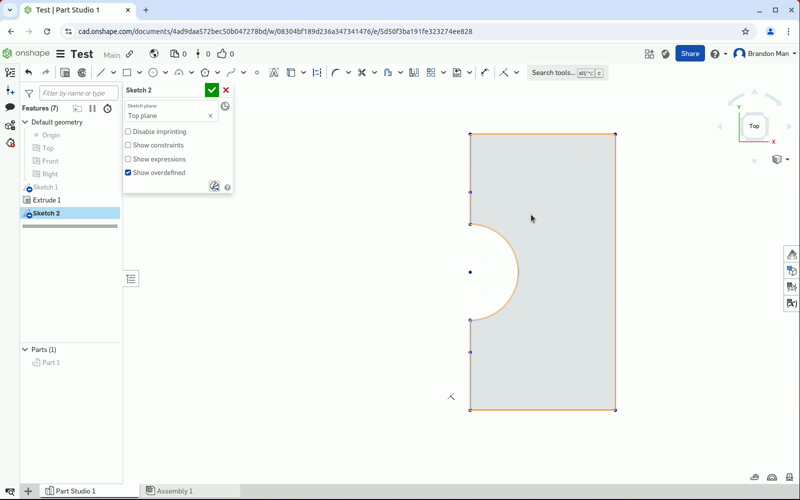
scroll(6)
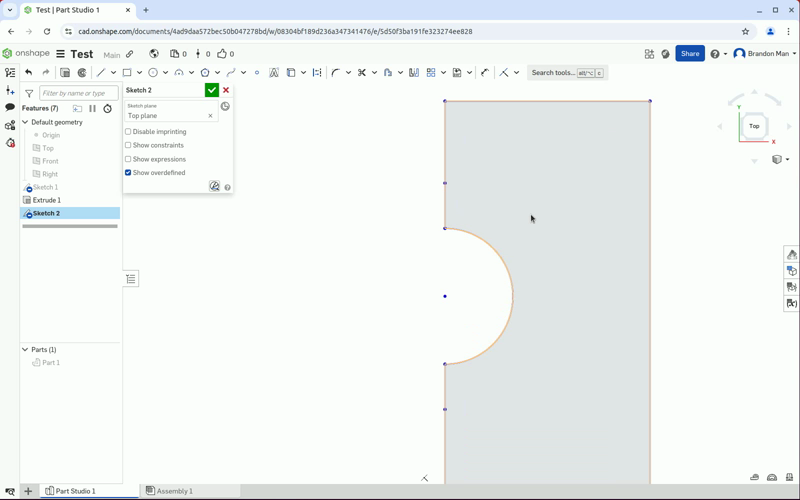
scroll(6)
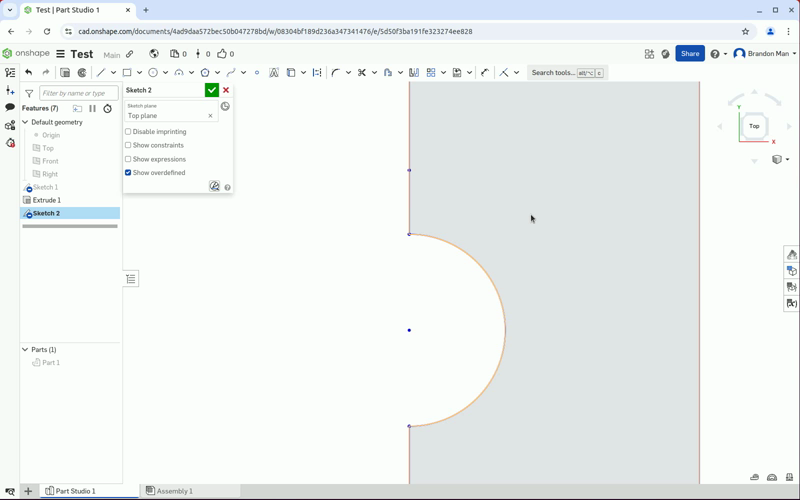
scroll(6)
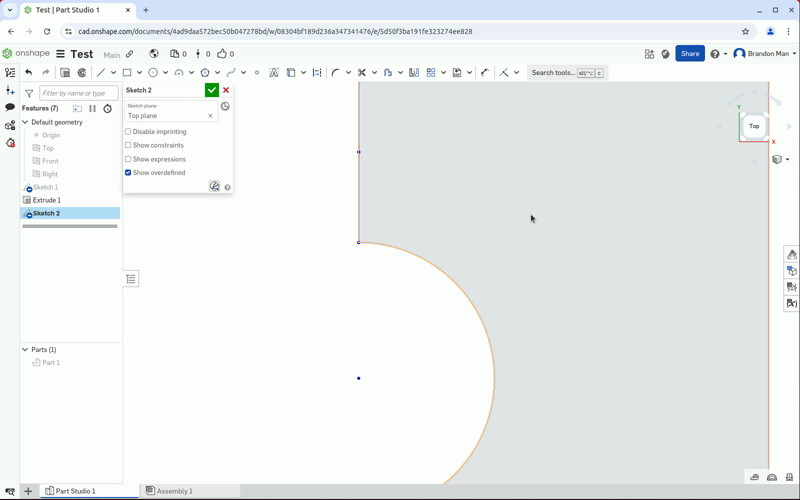
scroll(6)
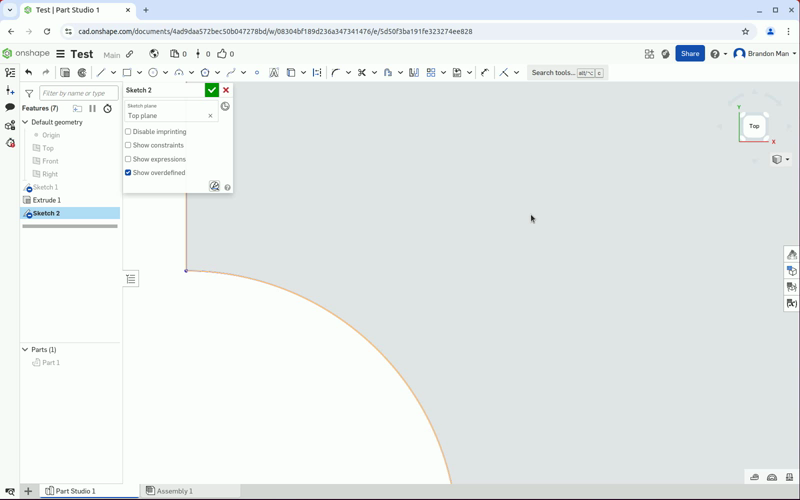
click(531, 214)
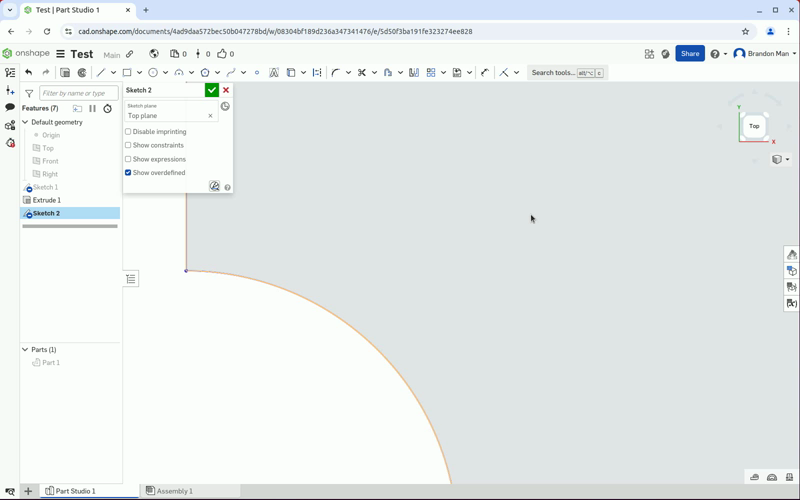
scroll(-6)
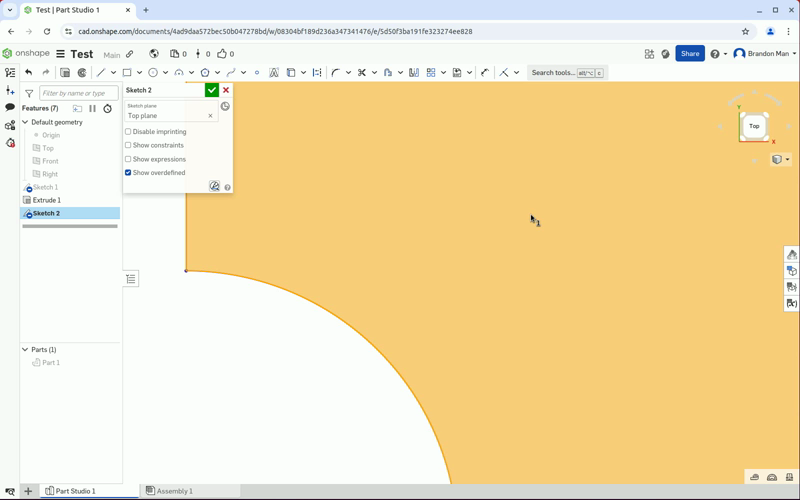
scroll(-6)
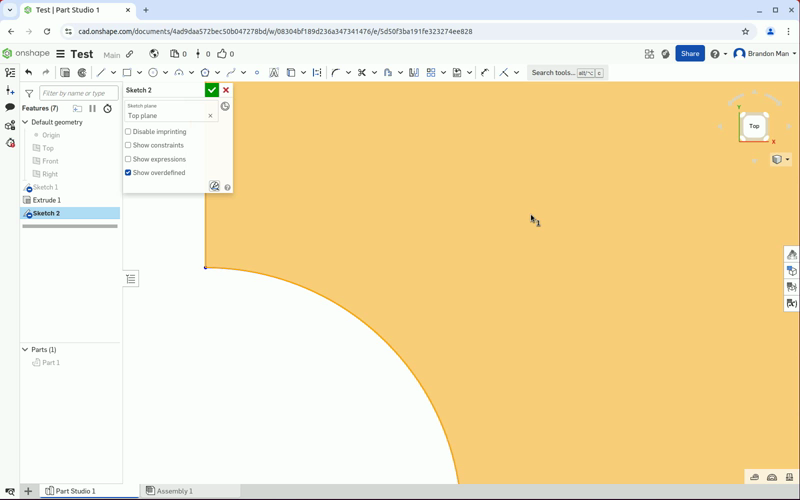
scroll(-6)
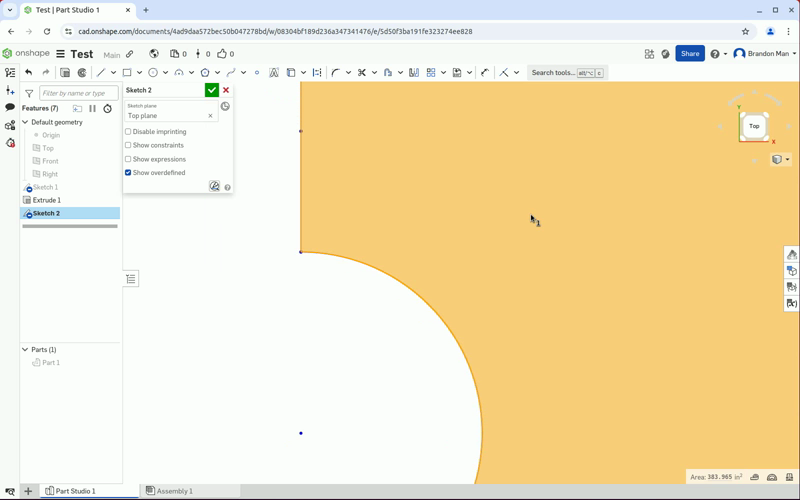
scroll(-6)
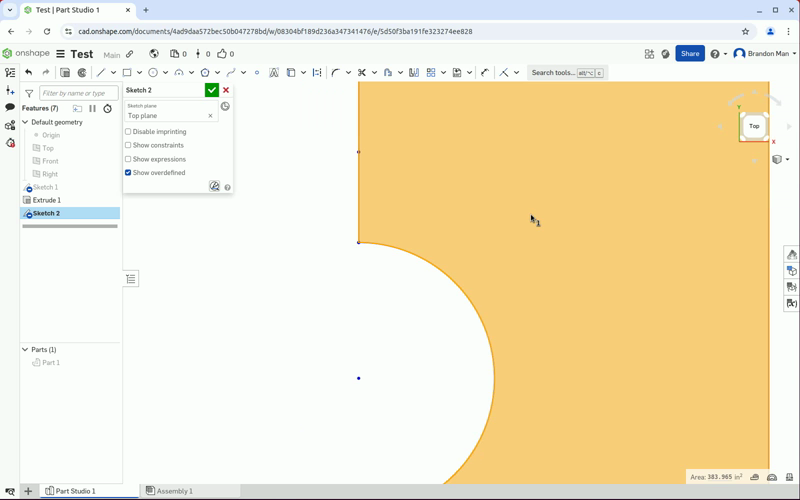
scroll(-6)
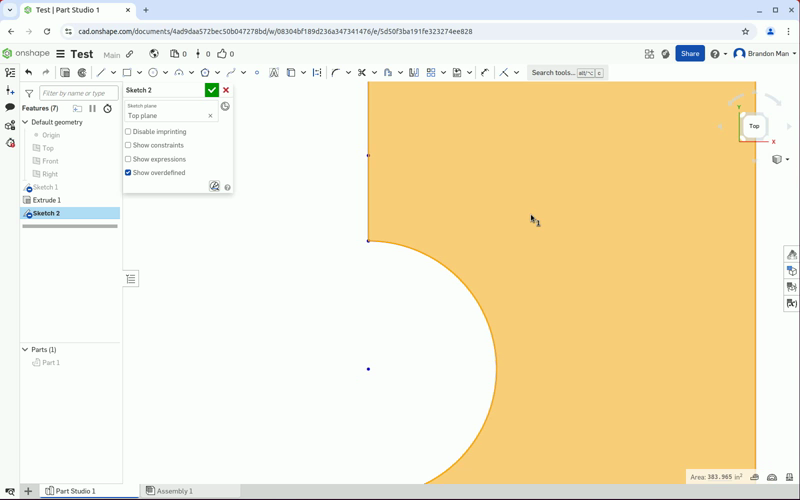
scroll(-6)
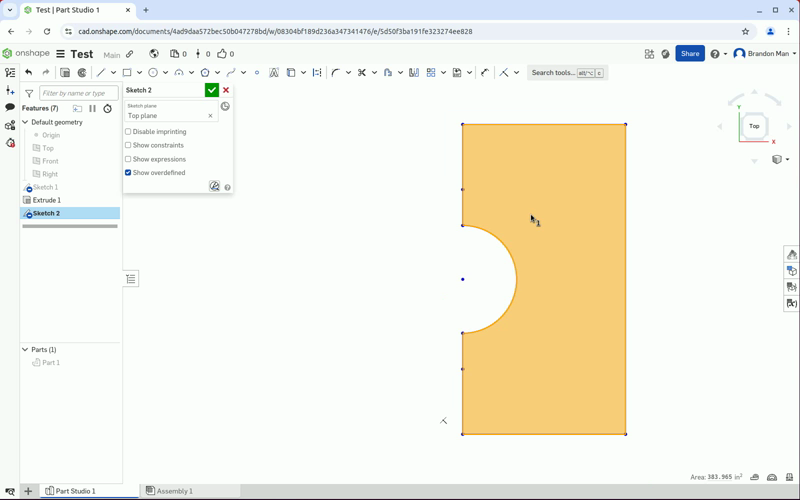
scroll(-6)
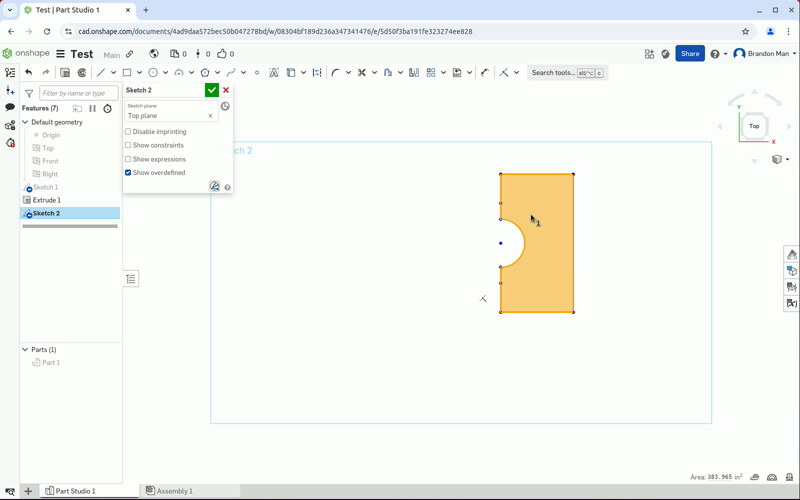
mouse_move(73, 352)
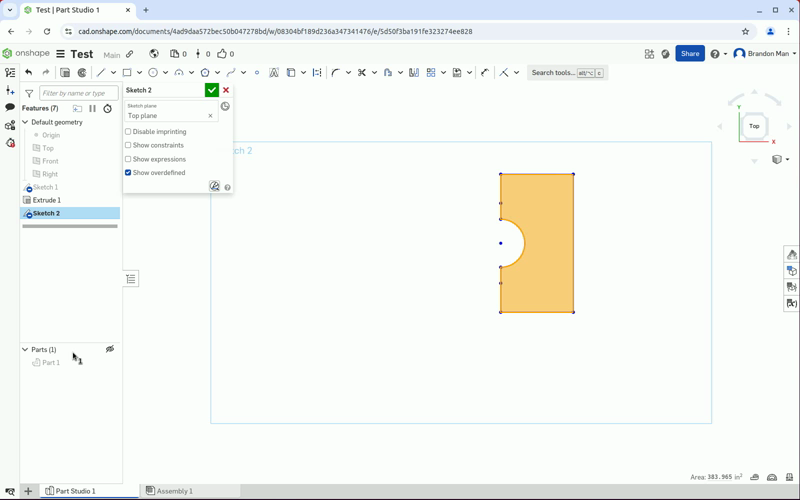
key(shift+y)
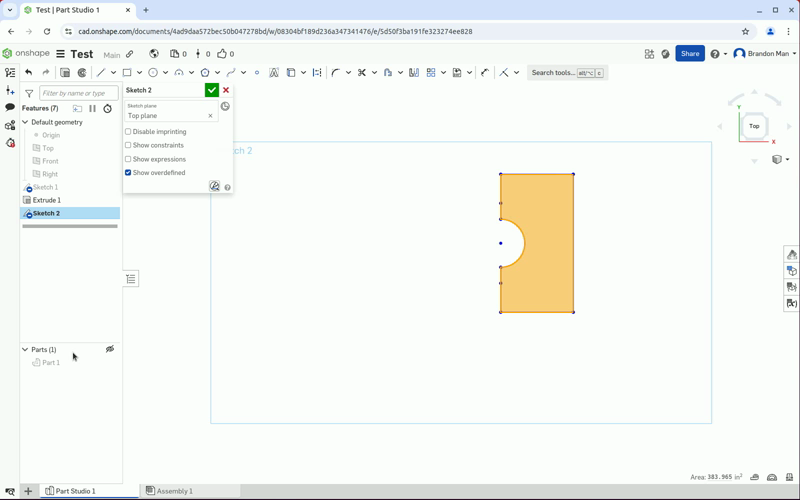
key(shift+e)
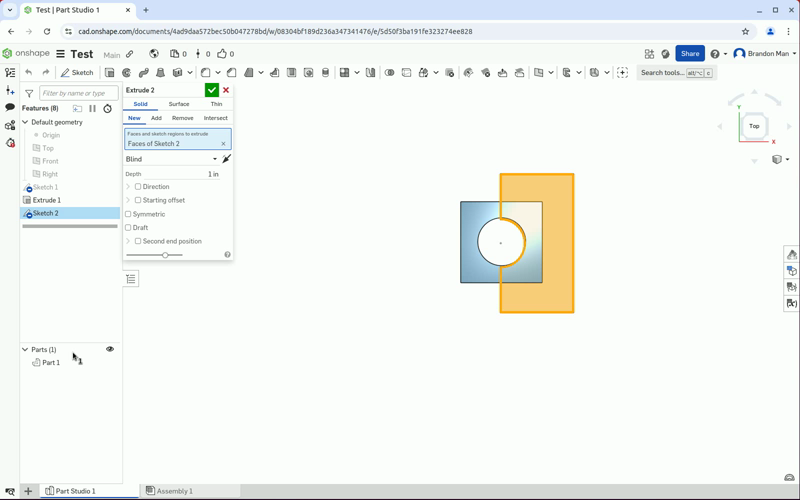
mouse_move(143, 106)
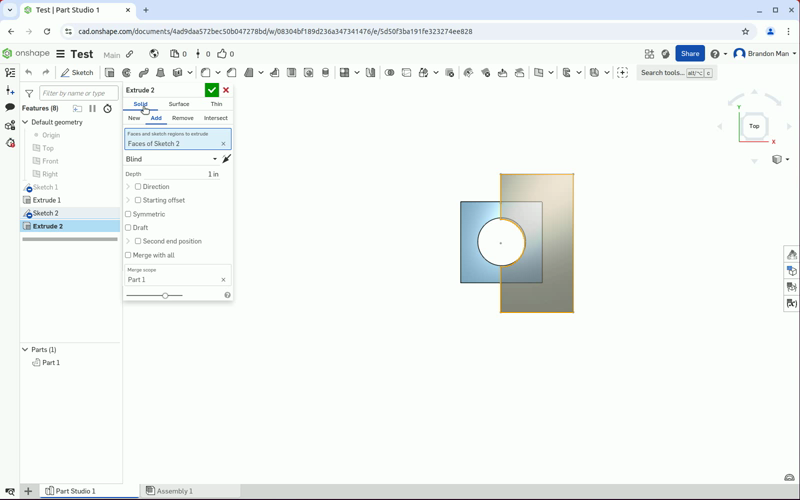
click(143, 106)
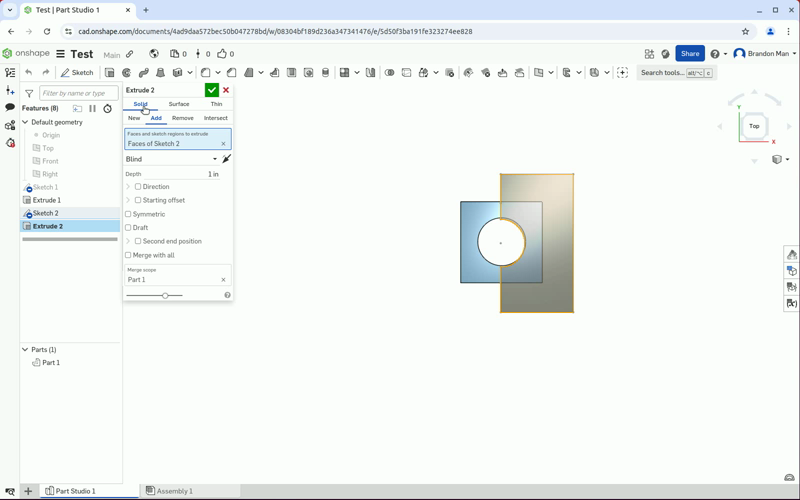
mouse_move(137, 120)
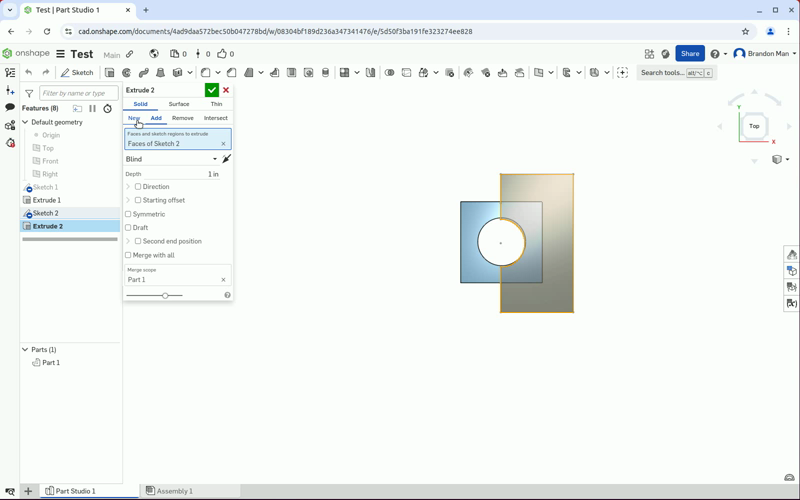
click(137, 120)
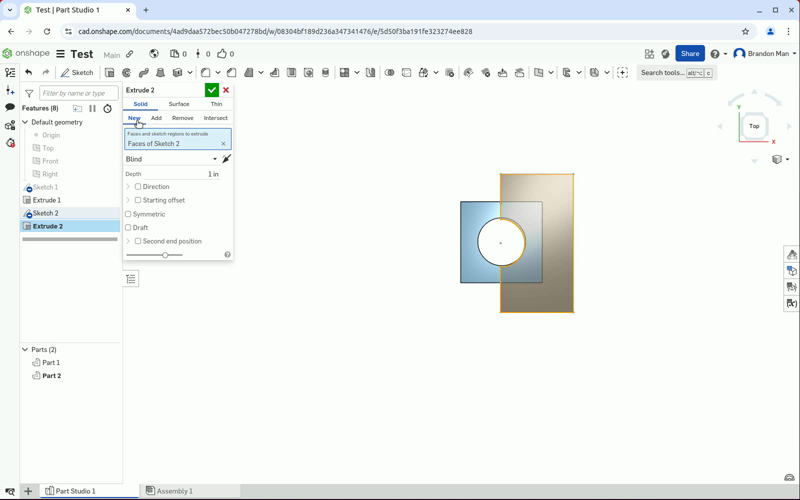
key(tab, 4)
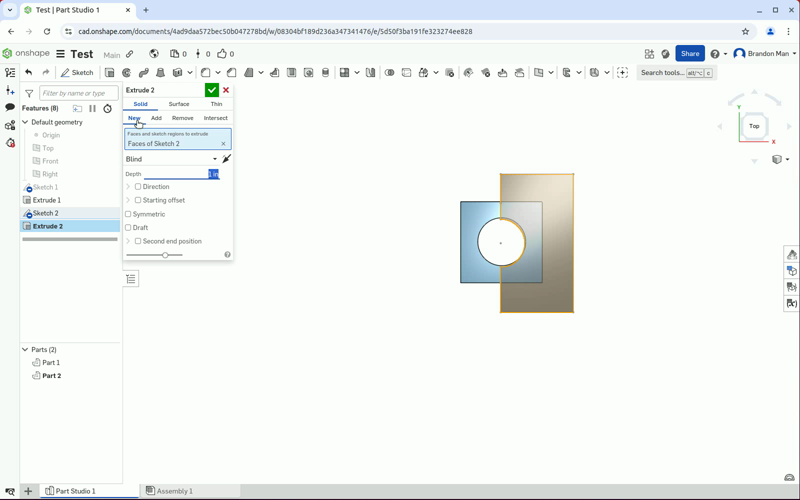
text(4.574)
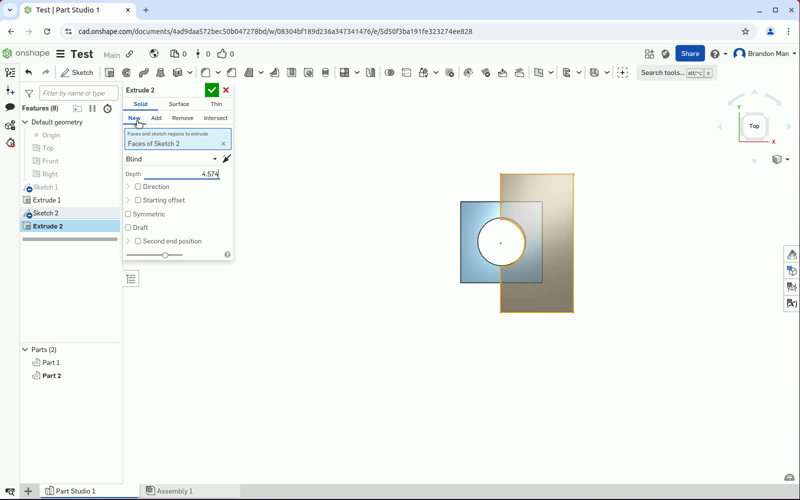
key(tab, 3)
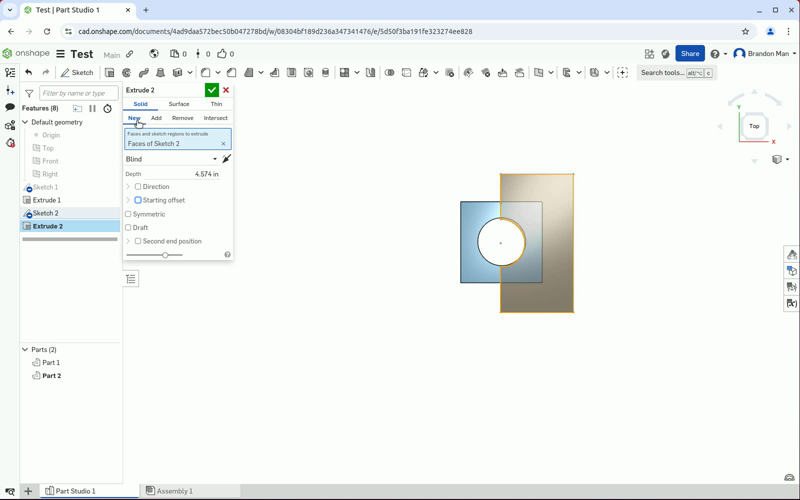
key(tab, 2)
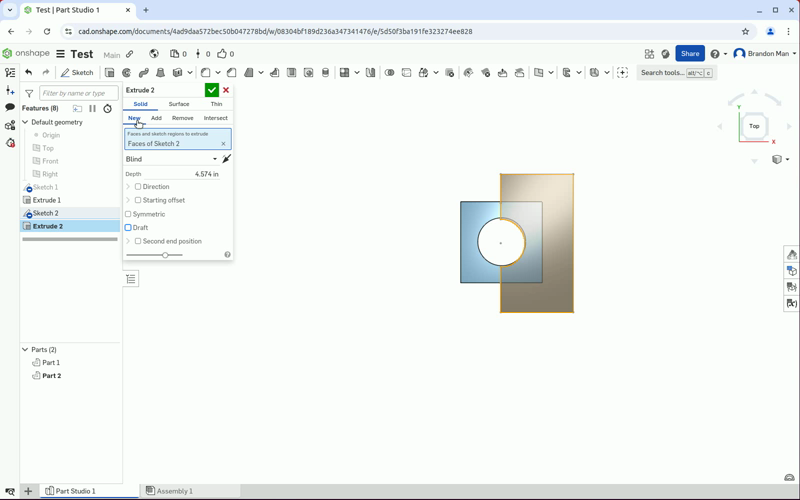
key(space)
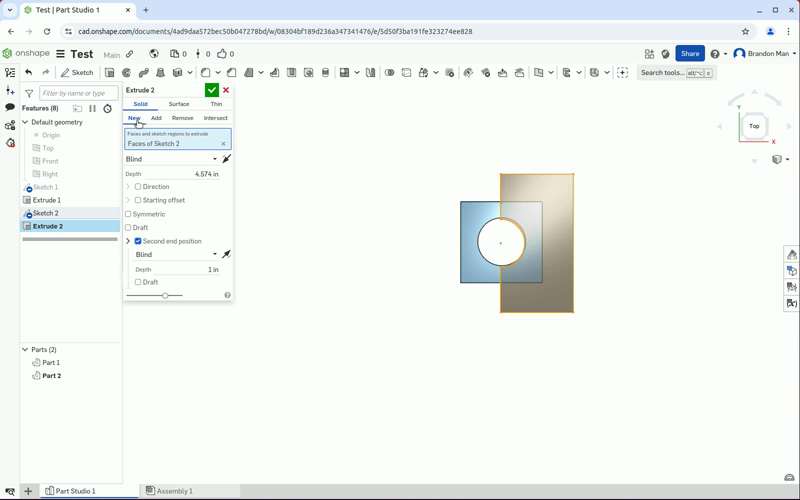
key(tab, 3)
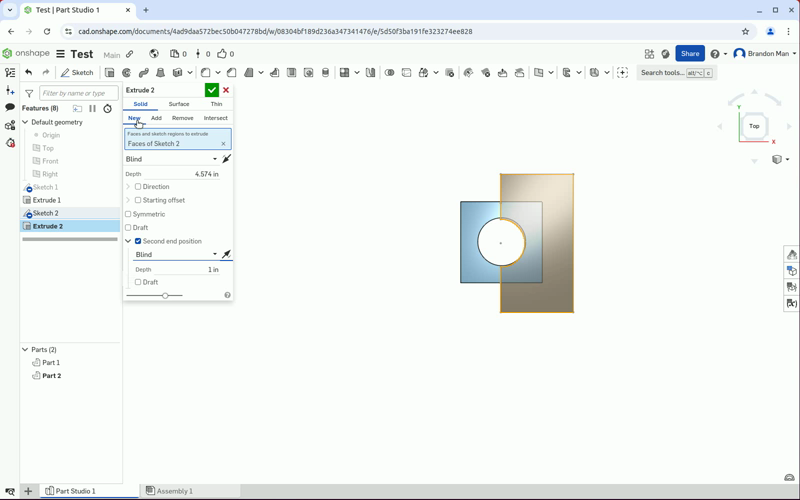
text(4.574)
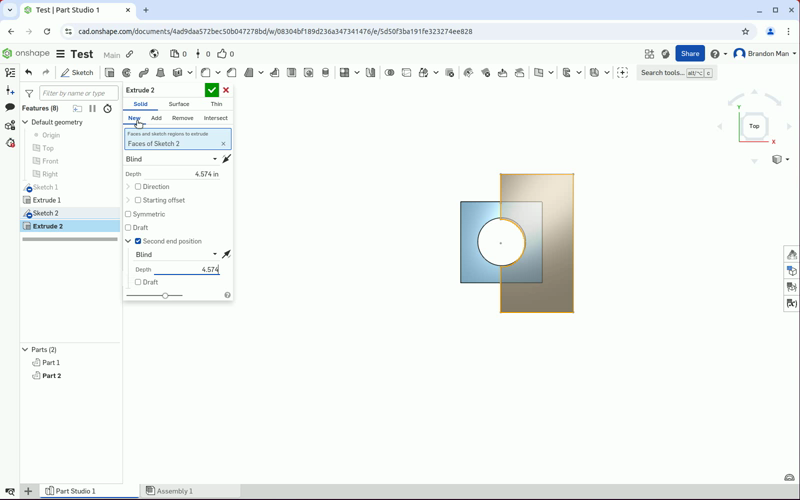
key(enter)
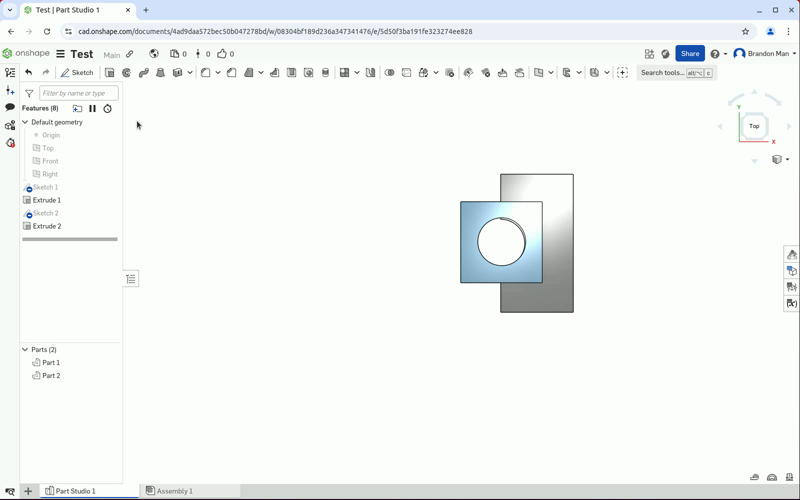
key(shift+h)
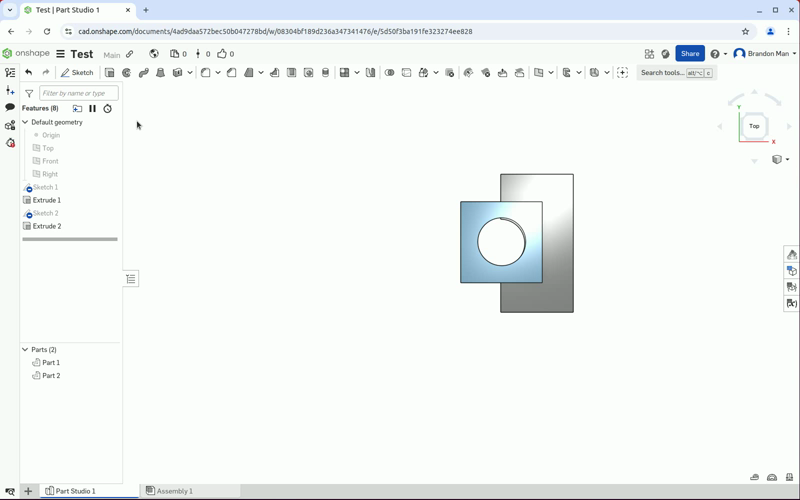
key(shift+h)
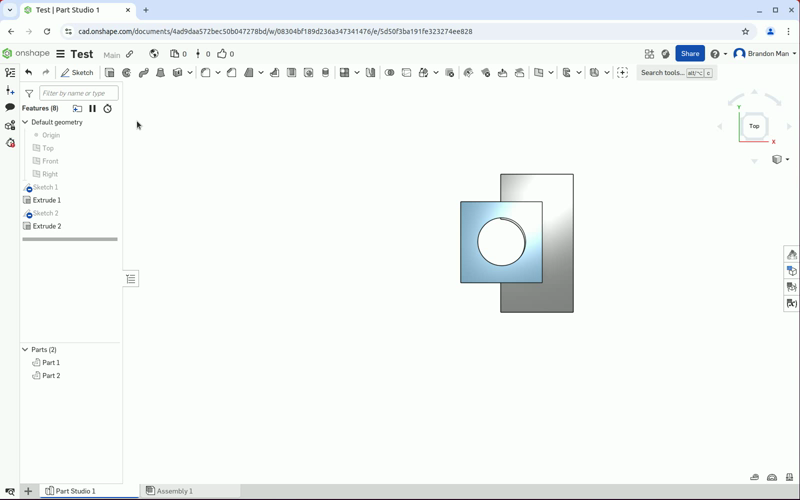
mouse_move(73, 189)
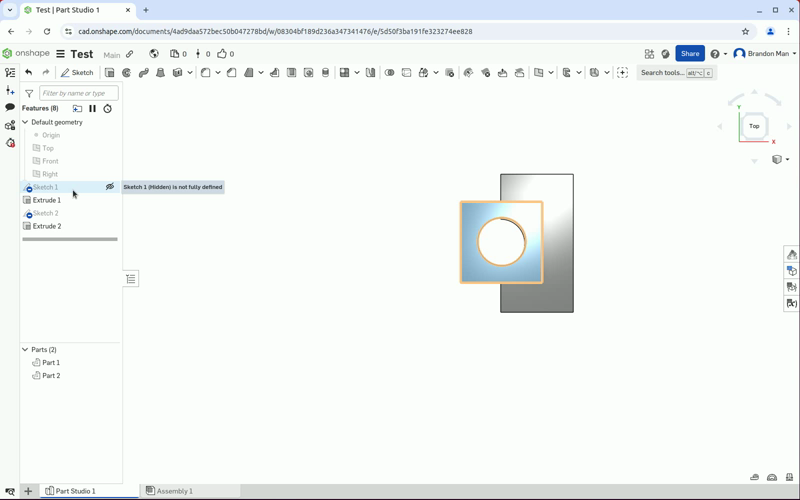
click(73, 189)
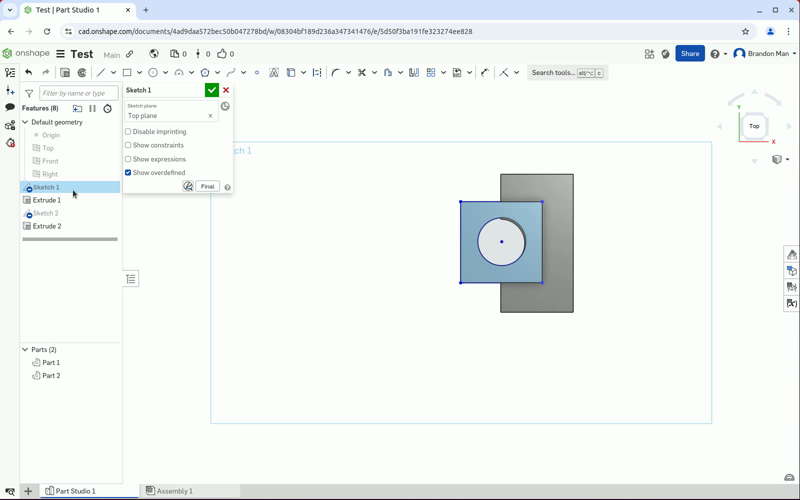
mouse_move(229, 92)
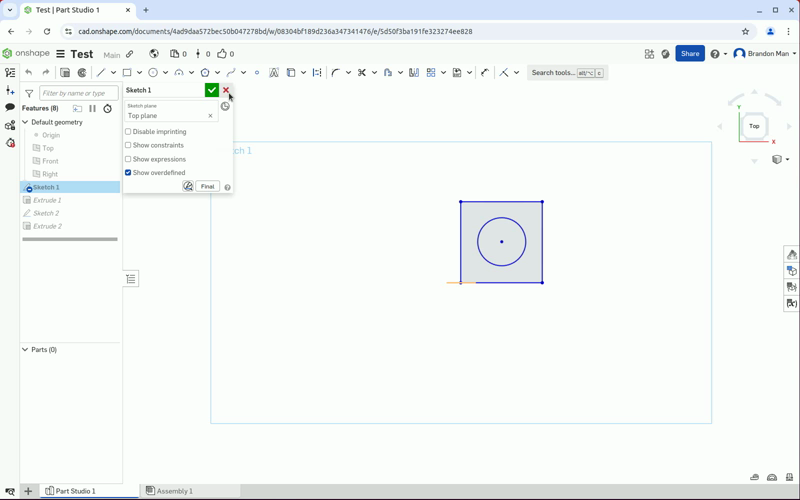
click(229, 92)
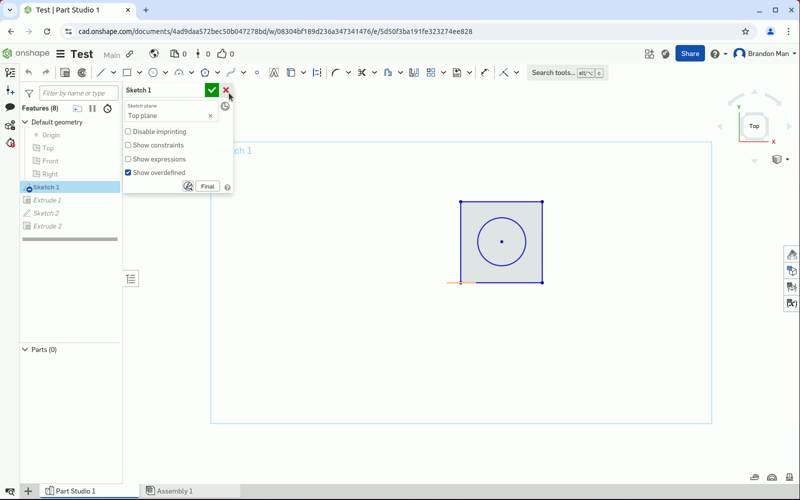
key(shift+s)
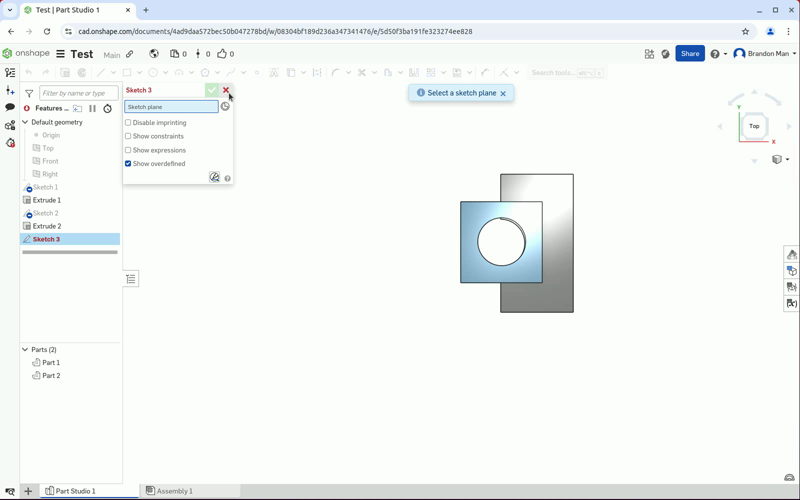
mouse_move(73, 150)
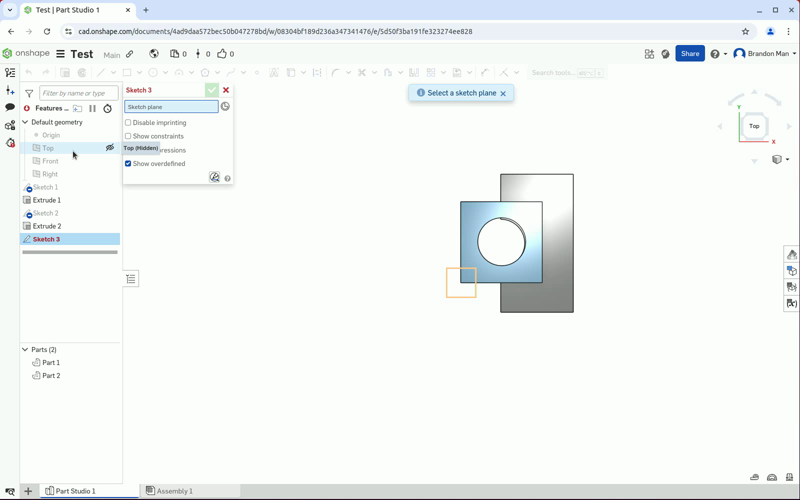
click(73, 150)
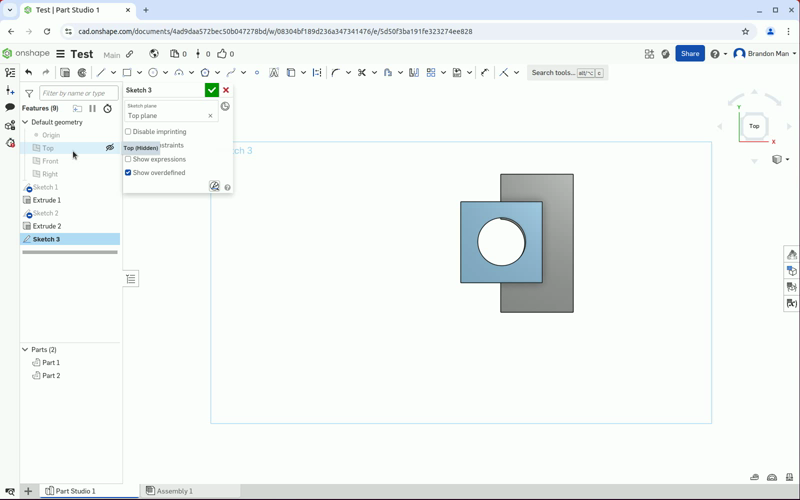
mouse_move(73, 352)
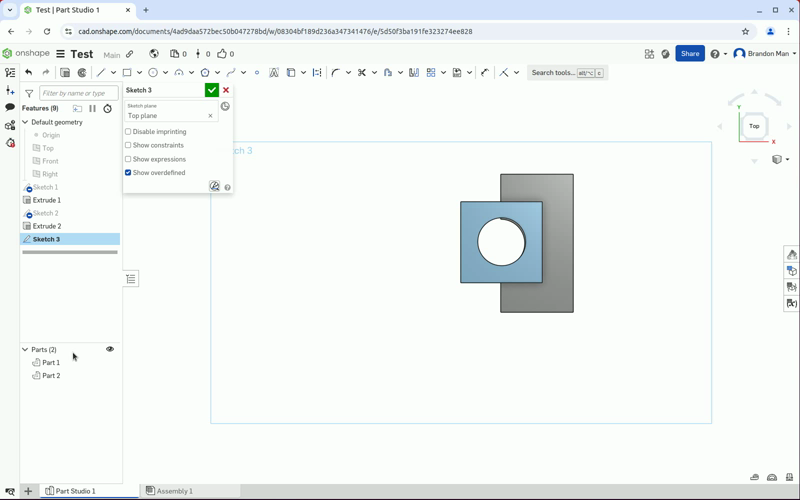
key(y)
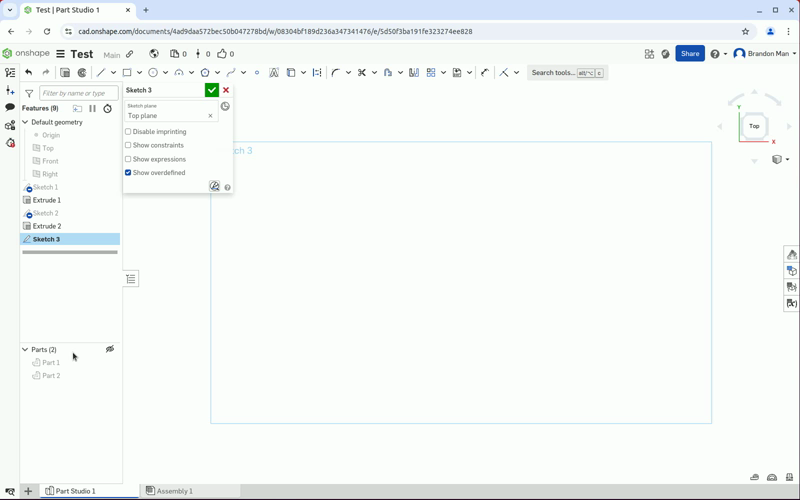
key(l)
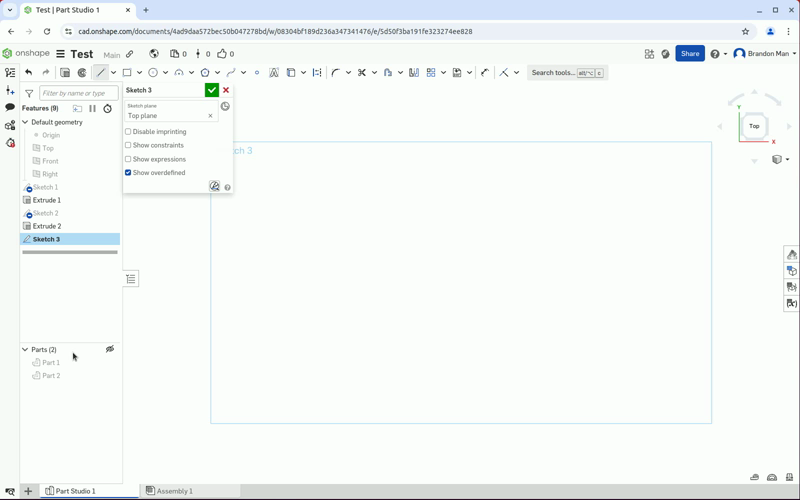
key_down(shift)
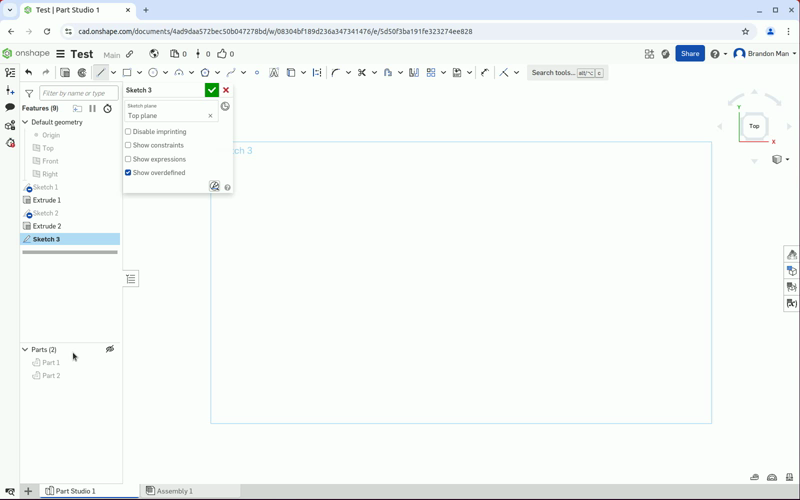
mouse_move(460, 201)
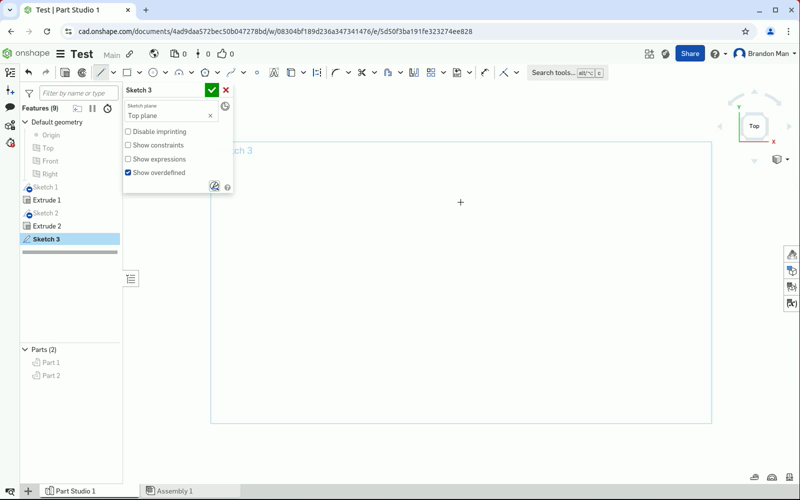
click(460, 201)
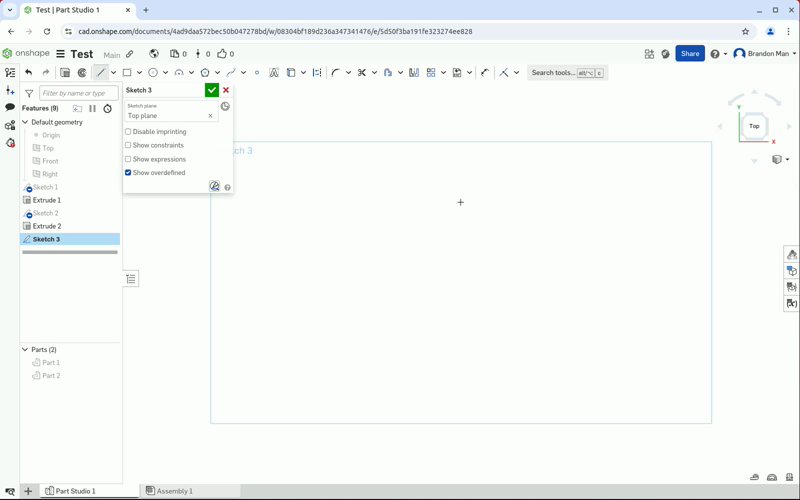
key_up(shift)
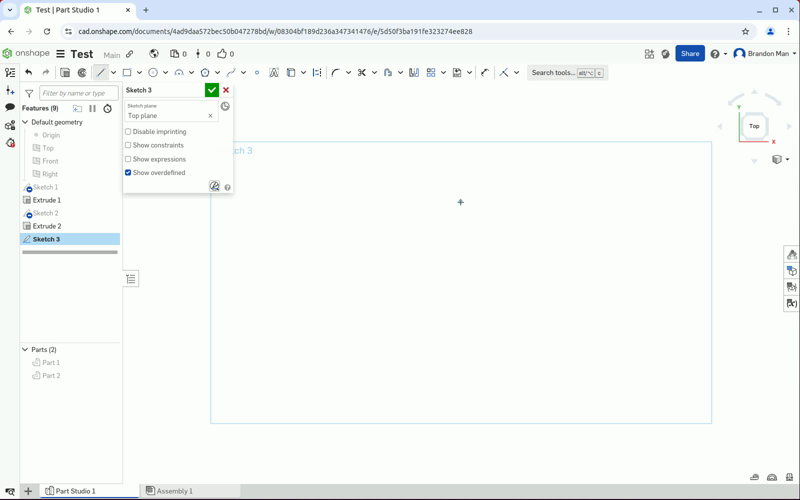
key_down(shift)
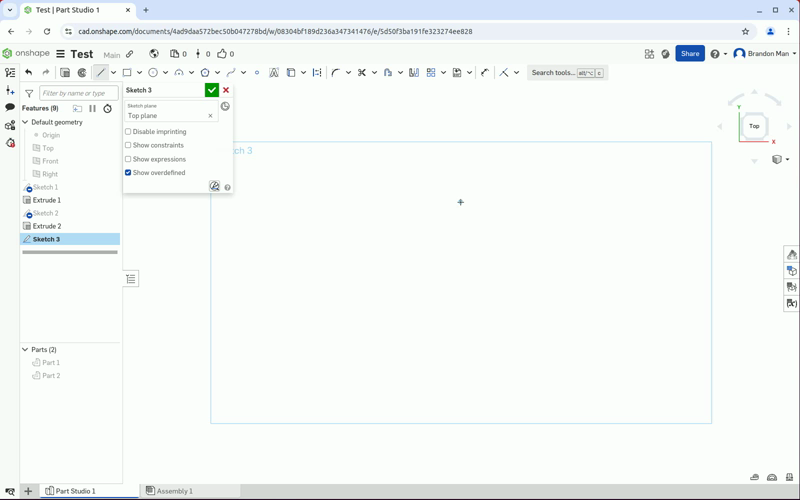
mouse_move(490, 201)
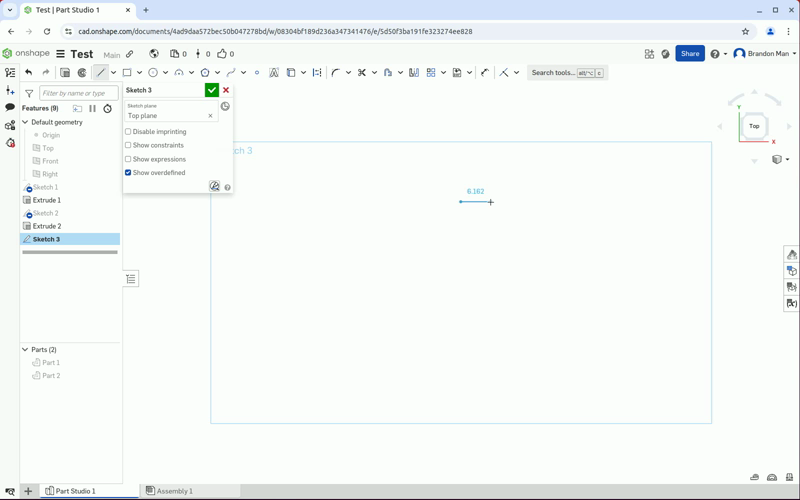
mouse_move(501, 201)
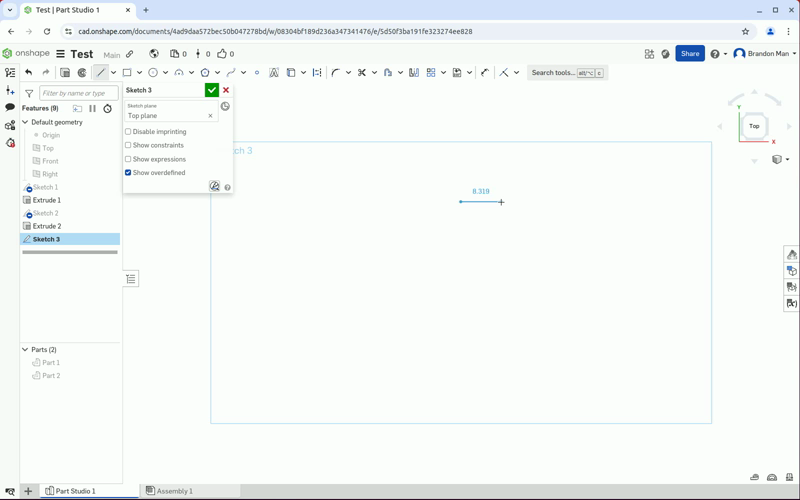
click(501, 201)
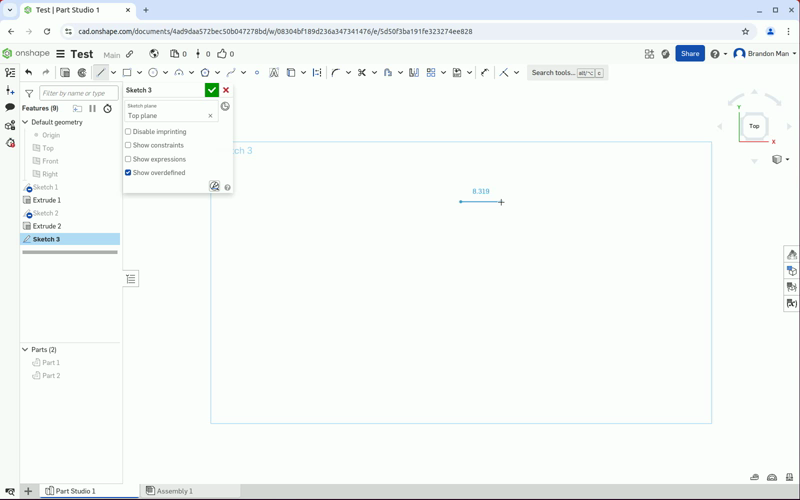
key_up(shift)
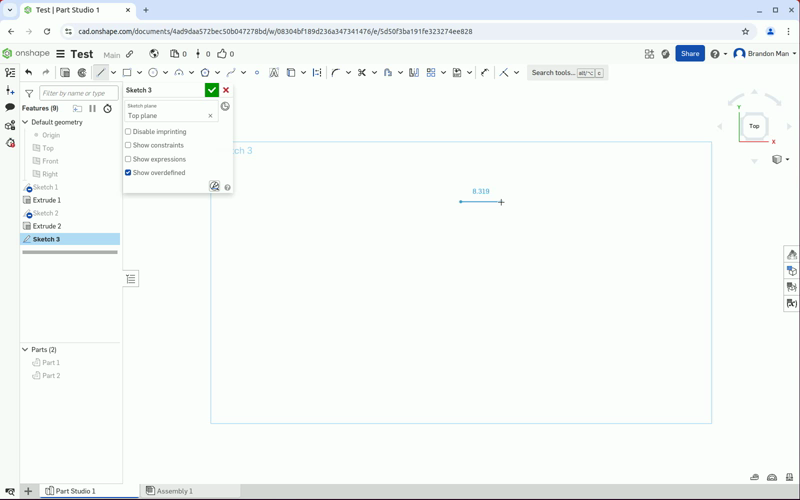
key_down(shift)
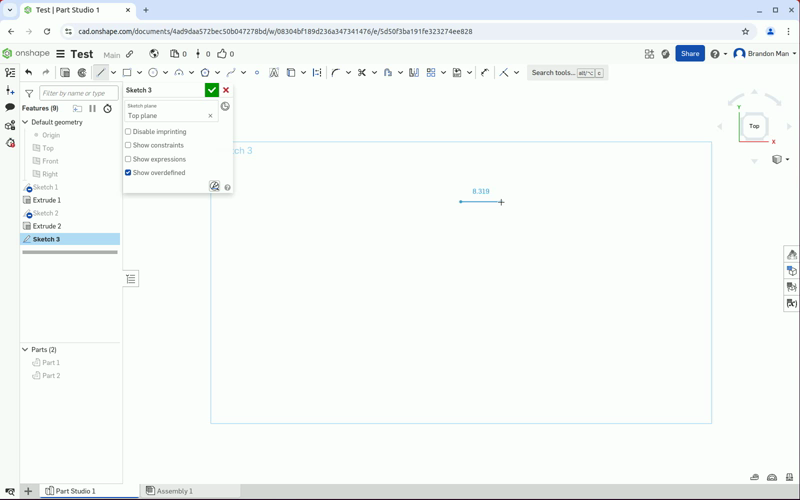
mouse_move(531, 201)
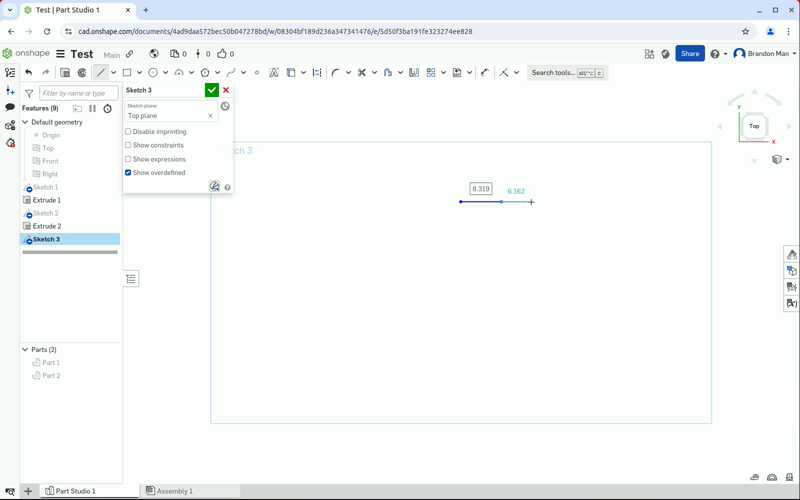
mouse_move(501, 173)
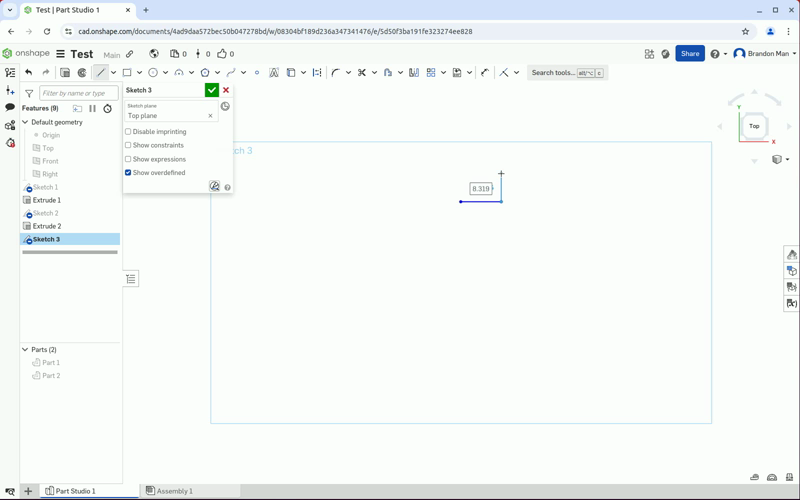
click(501, 173)
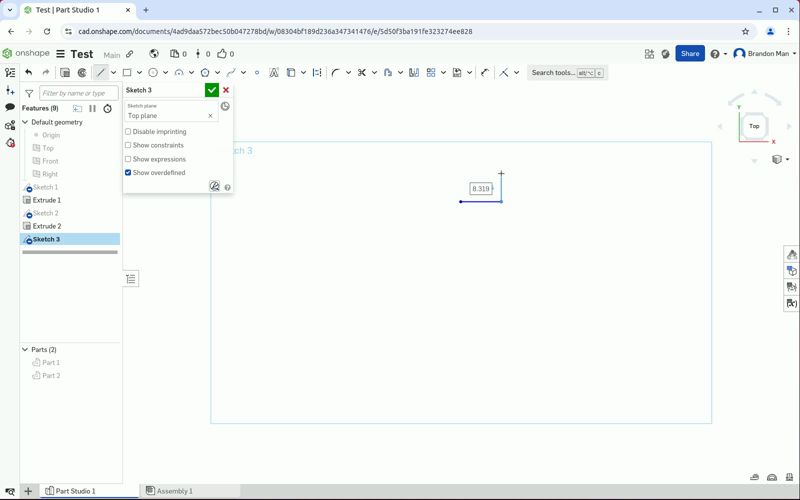
key_up(shift)
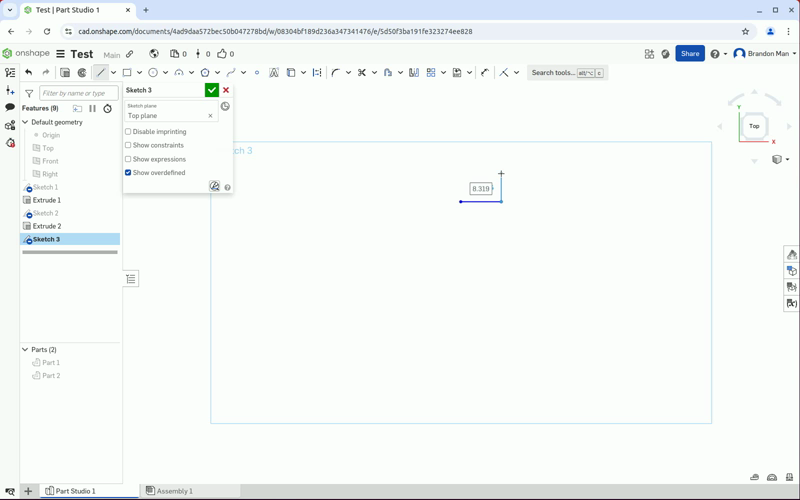
key_down(shift)
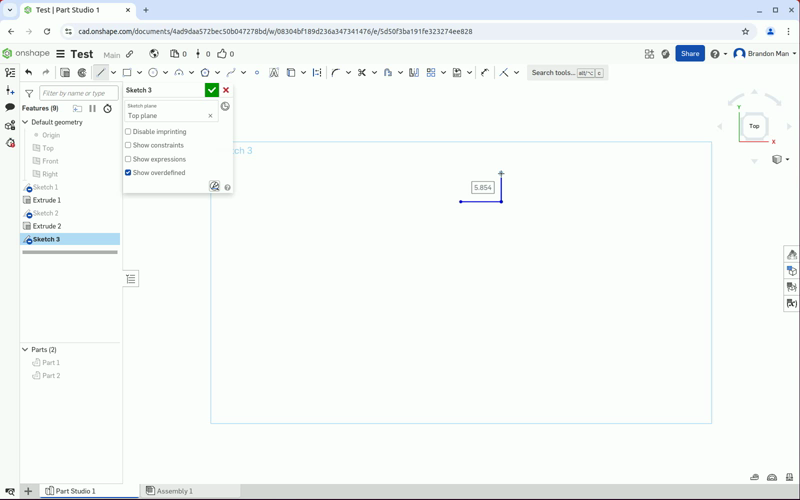
mouse_move(531, 173)
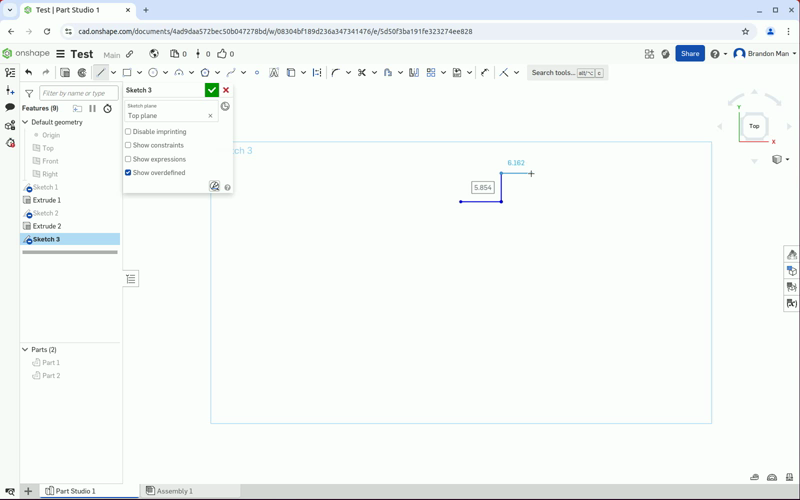
mouse_move(460, 173)
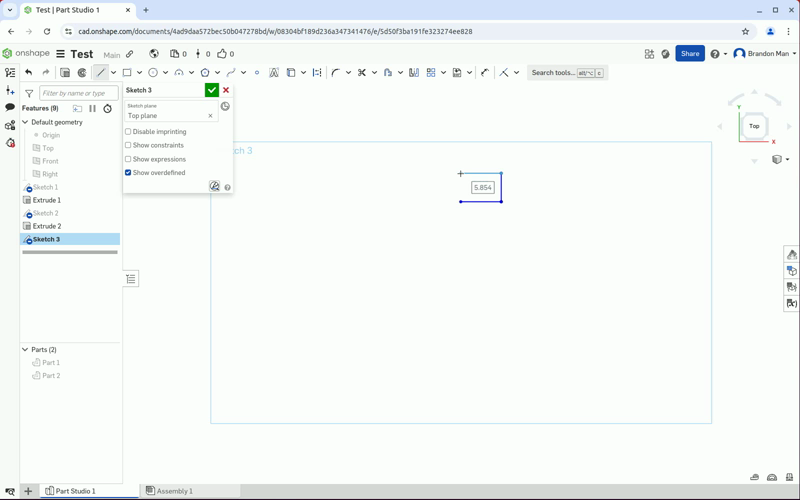
click(460, 173)
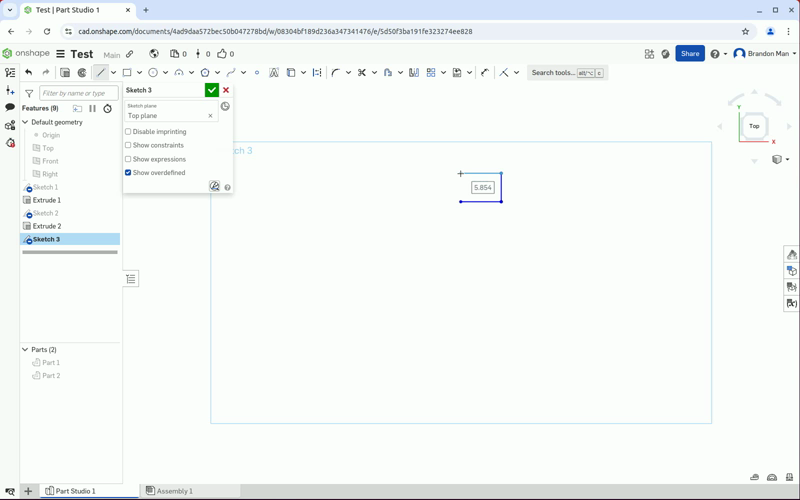
key_up(shift)
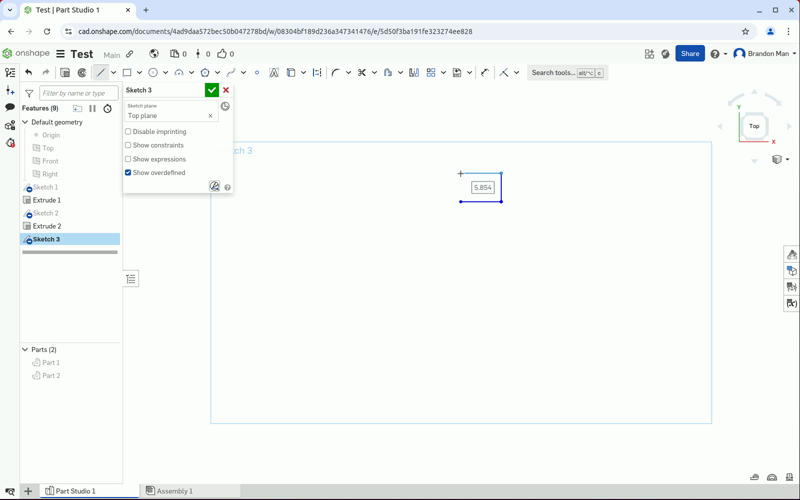
mouse_move(490, 173)
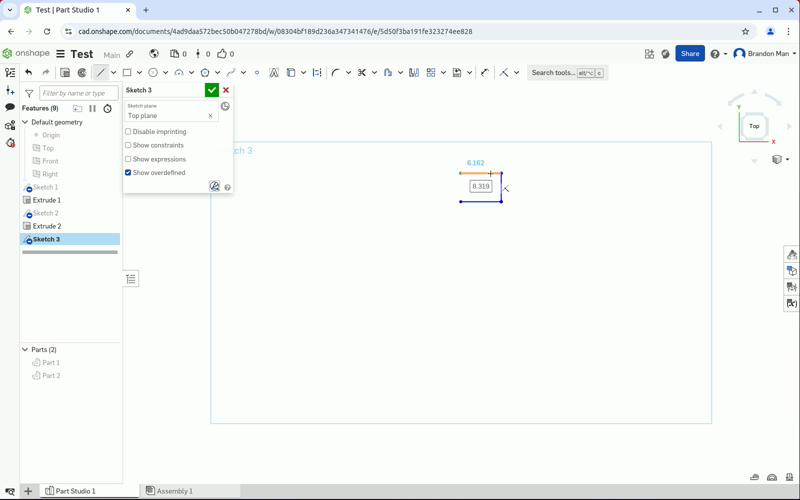
key_down(shift)
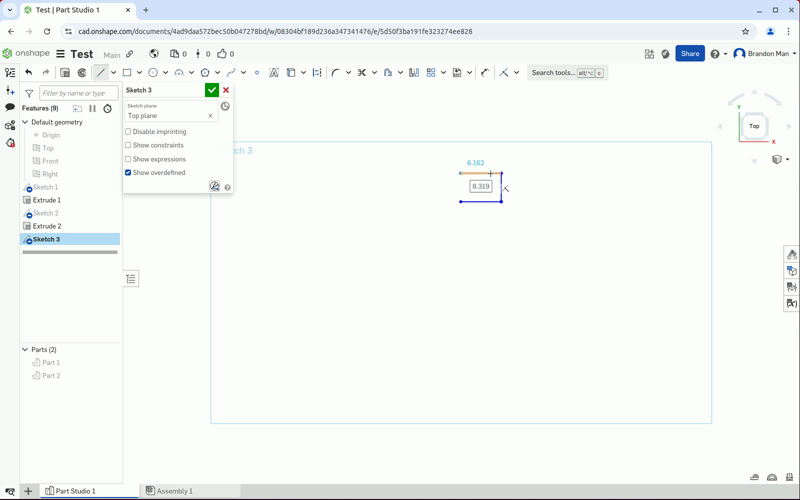
mouse_move(460, 201)
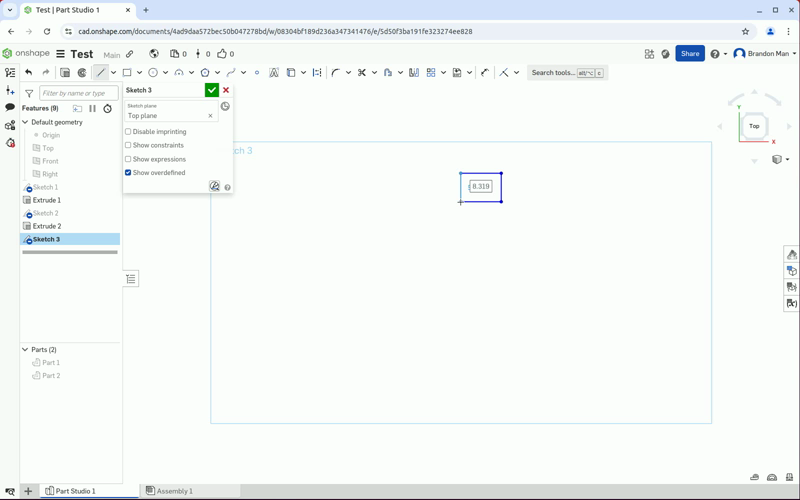
key_up(shift)
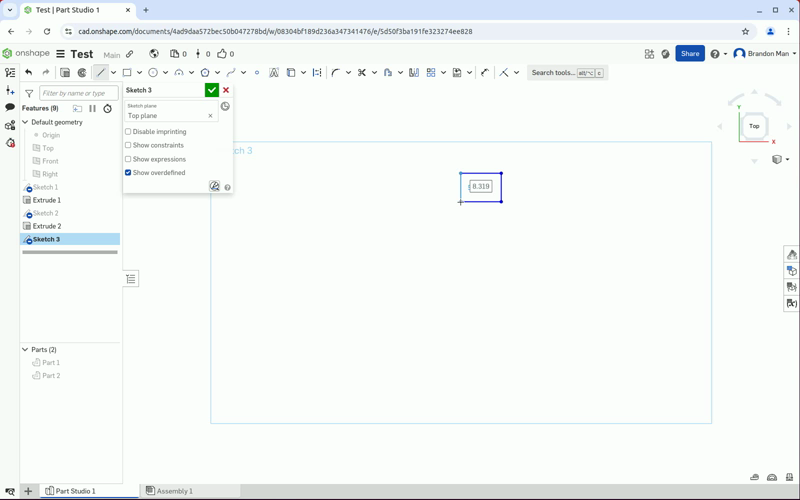
click(460, 201)
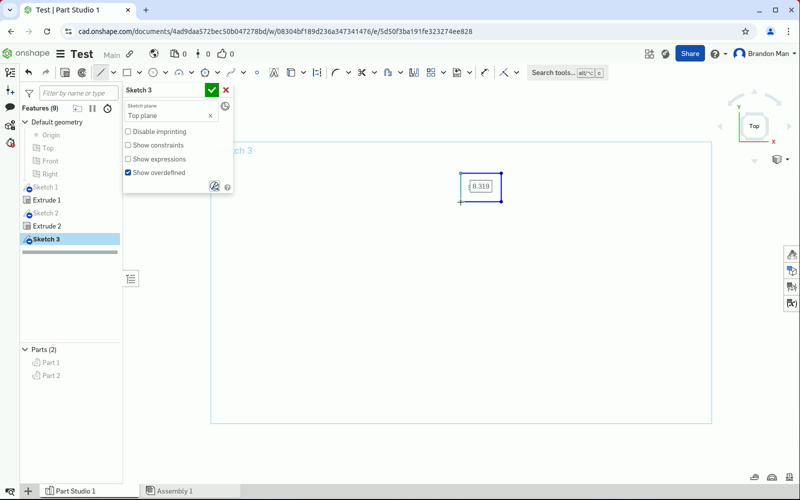
key(esc)
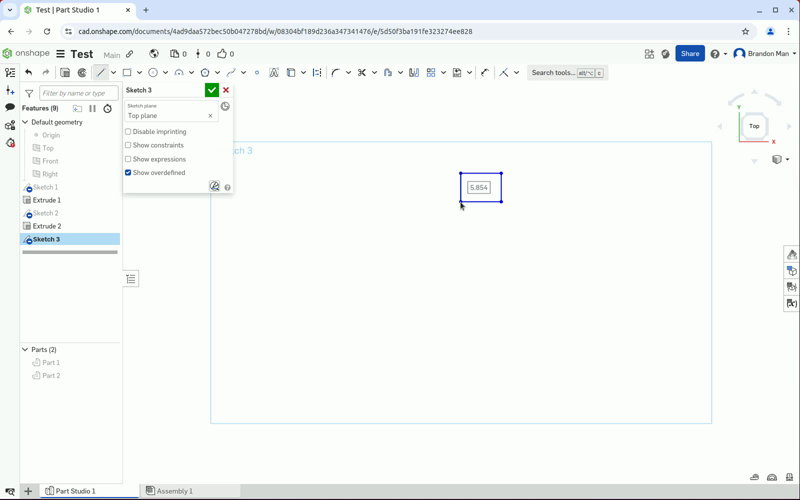
mouse_move(498, 185)
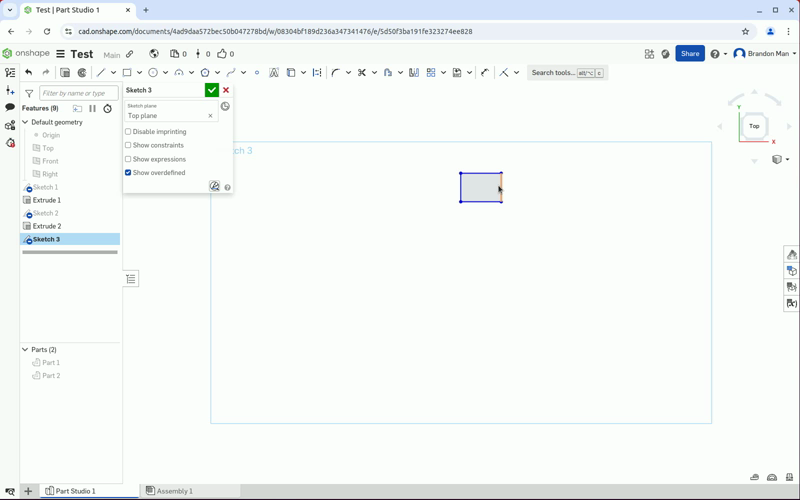
scroll(6)
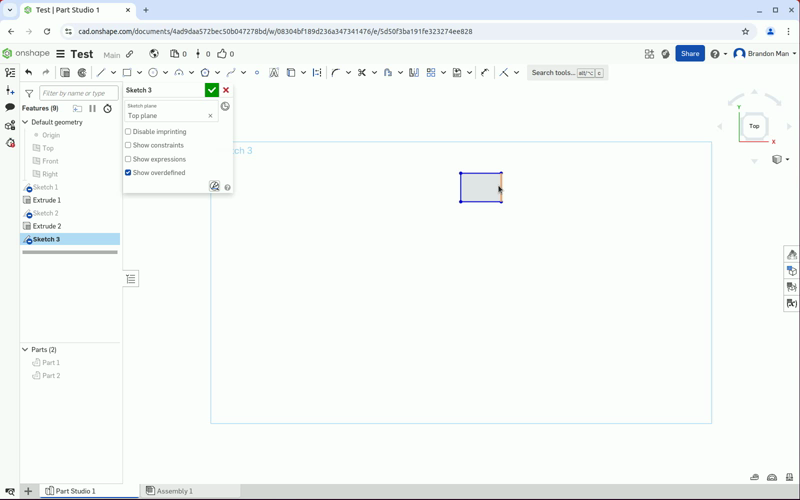
scroll(6)
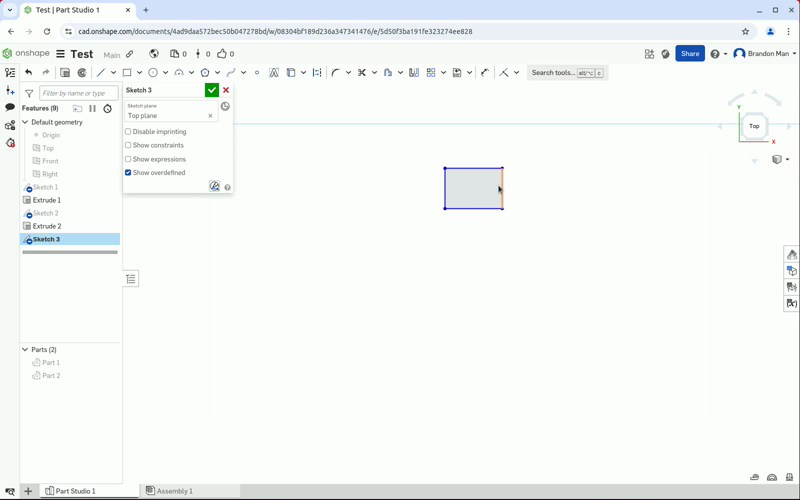
scroll(6)
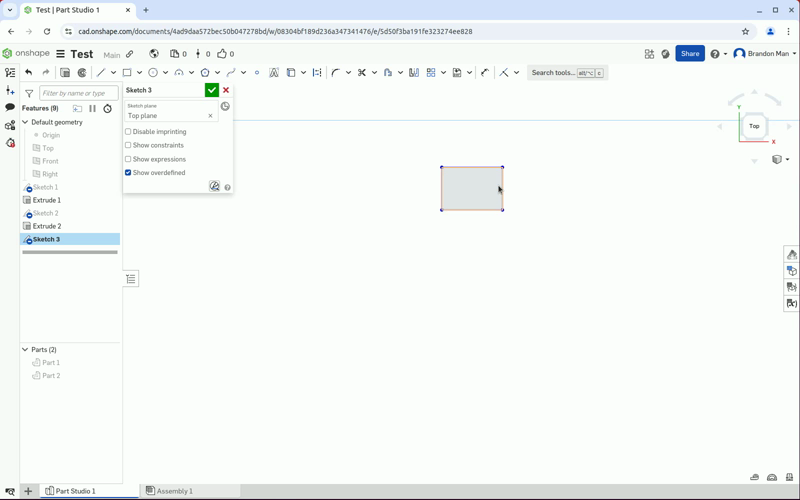
scroll(6)
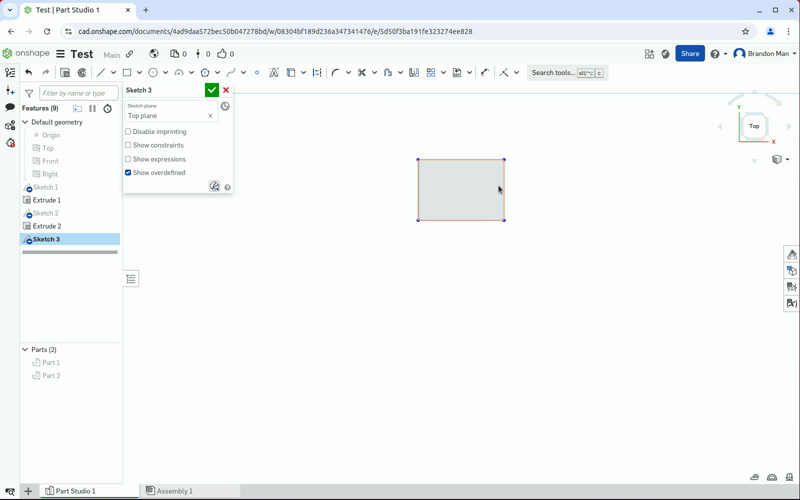
scroll(6)
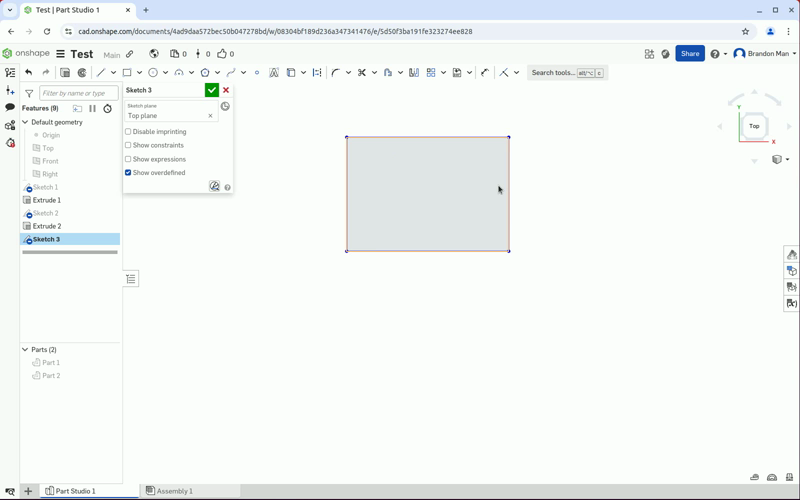
scroll(6)
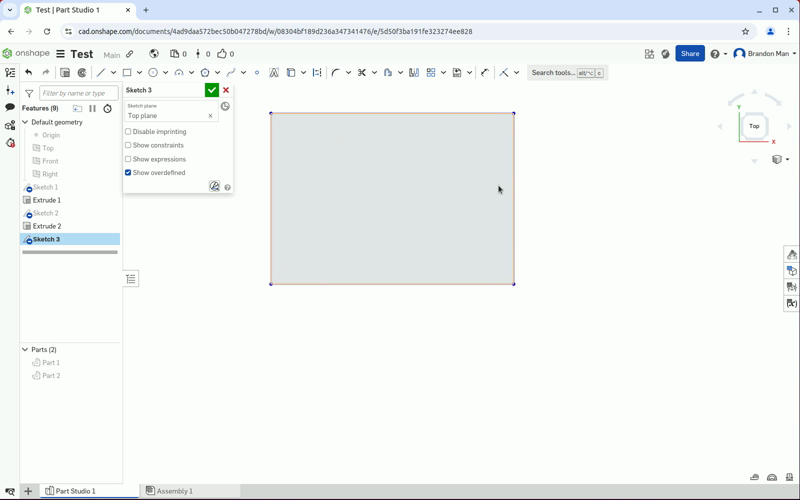
scroll(6)
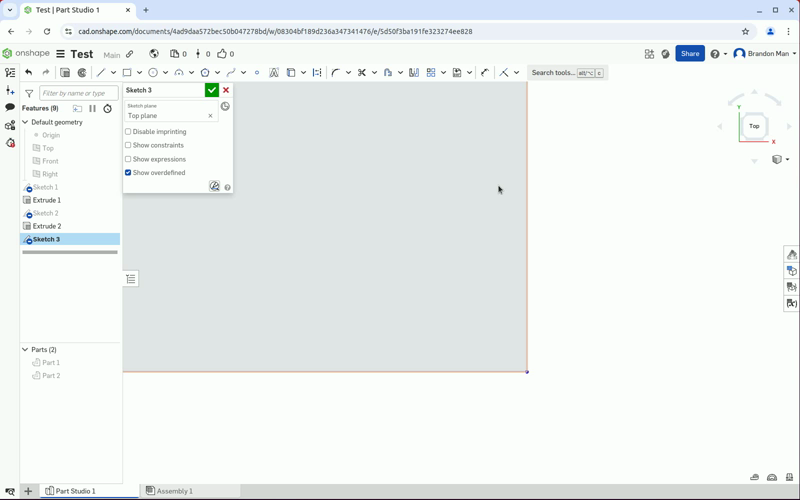
click(498, 185)
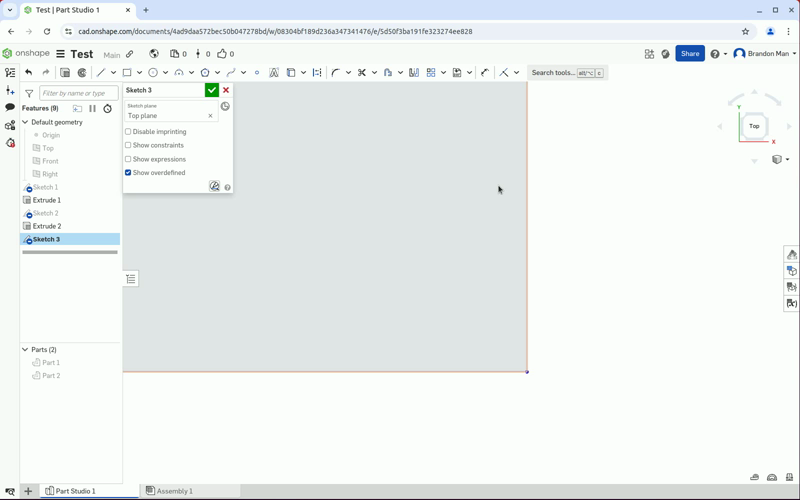
scroll(-6)
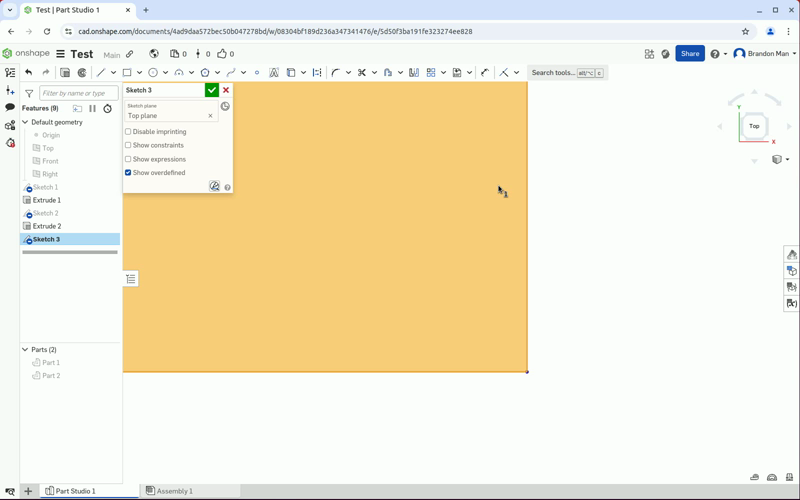
scroll(-6)
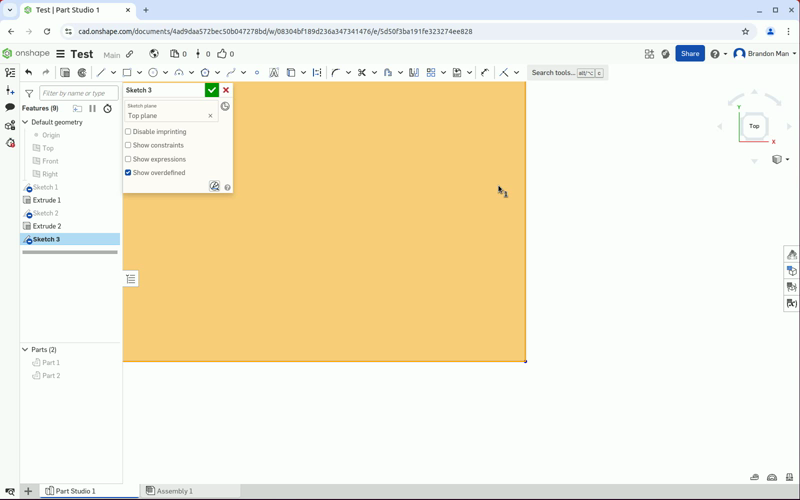
scroll(-6)
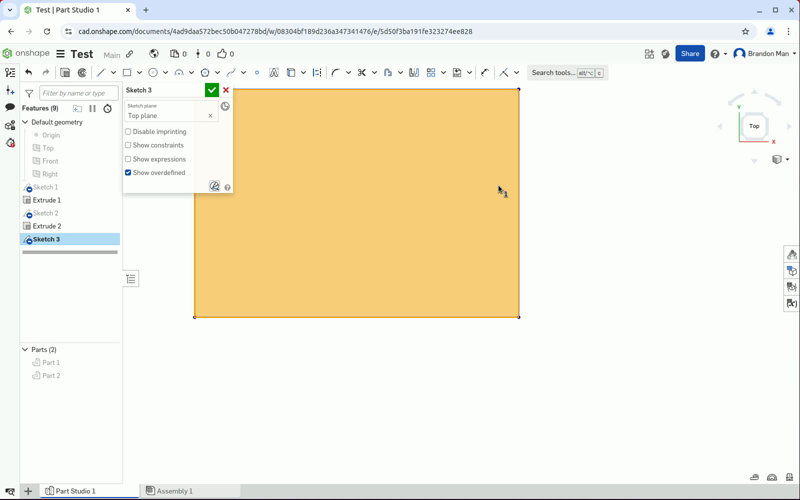
scroll(-6)
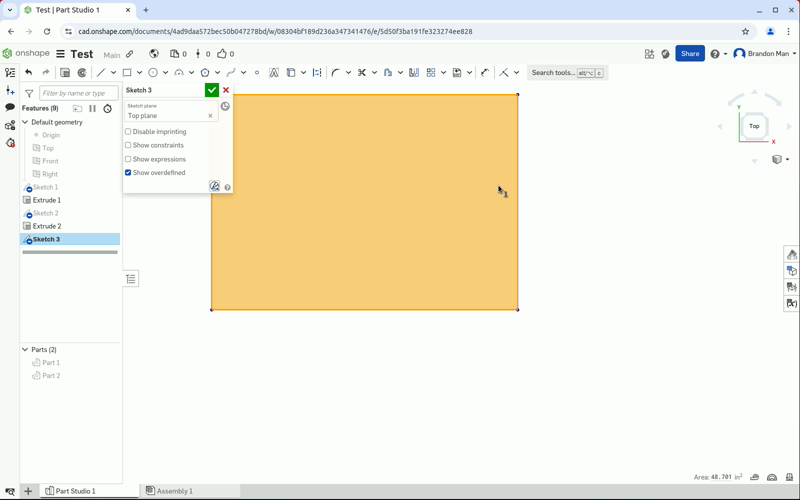
scroll(-6)
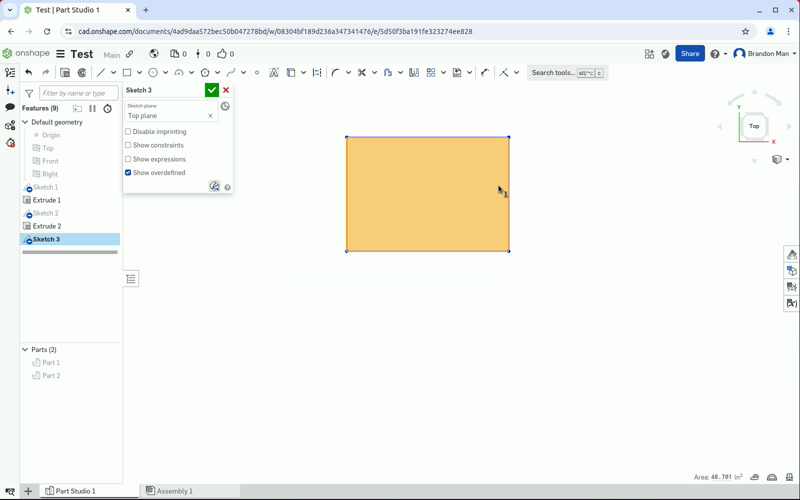
scroll(-6)
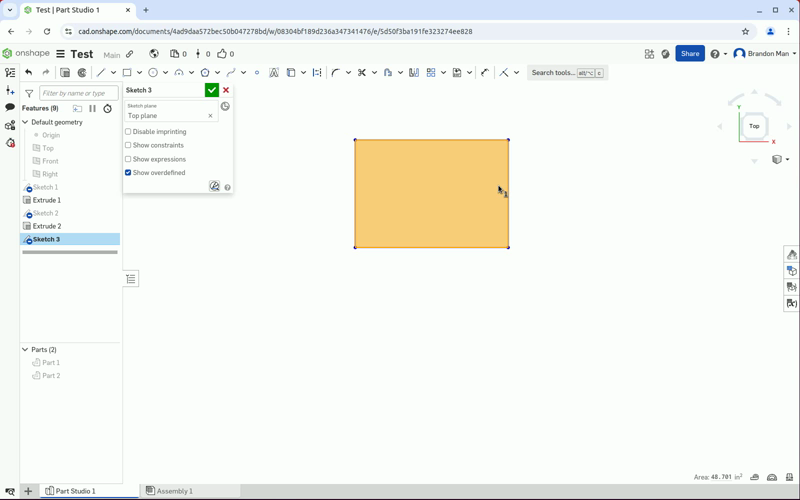
scroll(-6)
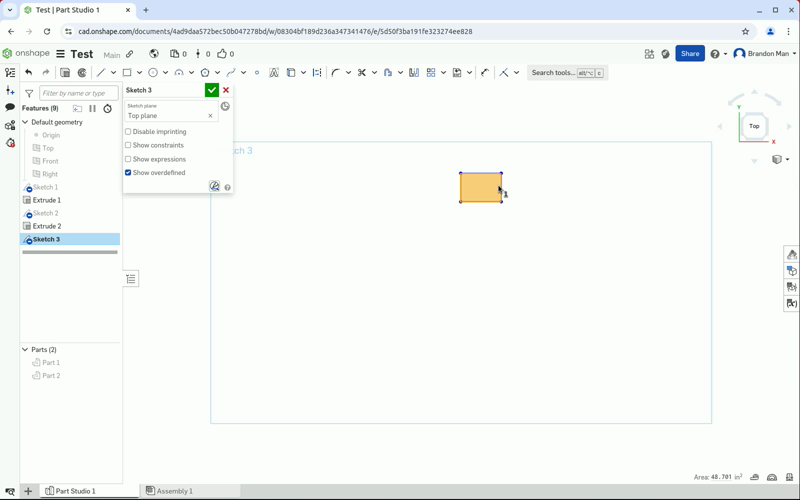
mouse_move(73, 352)
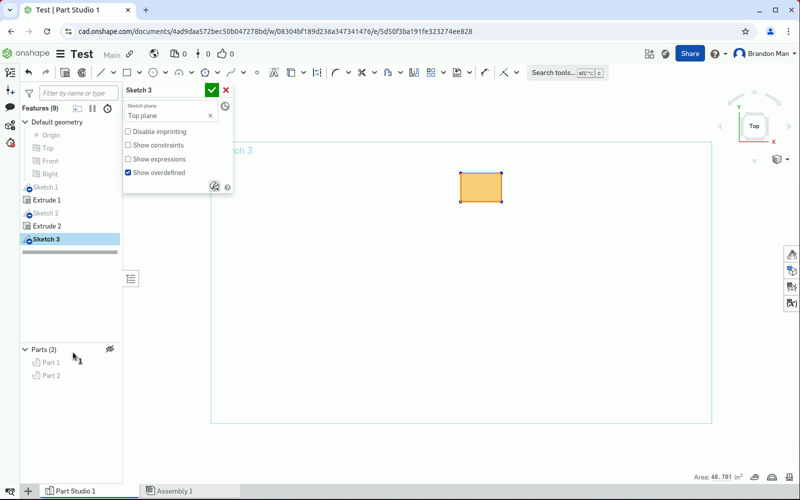
key(shift+y)
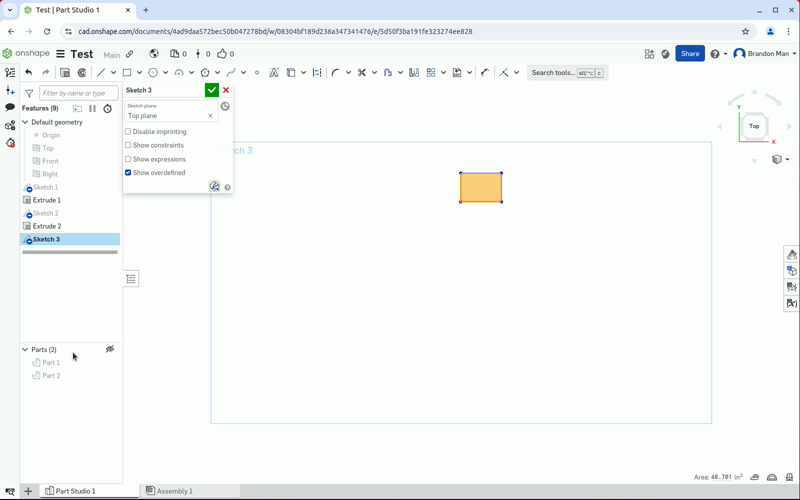
key(shift+e)
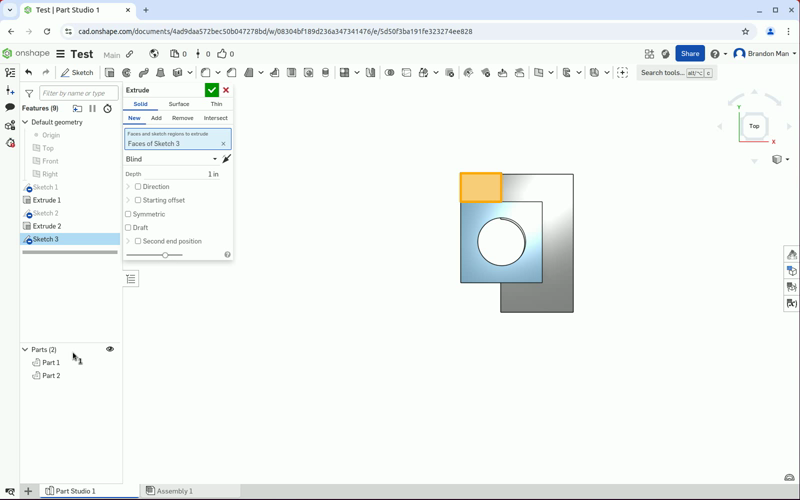
mouse_move(143, 106)
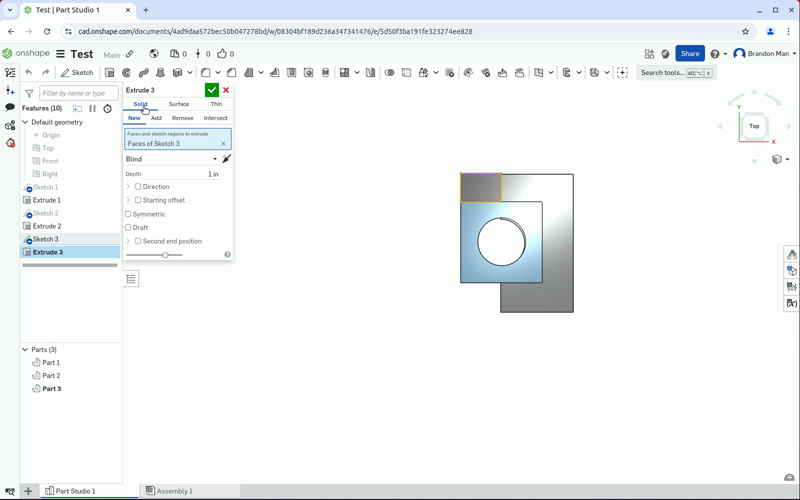
click(143, 106)
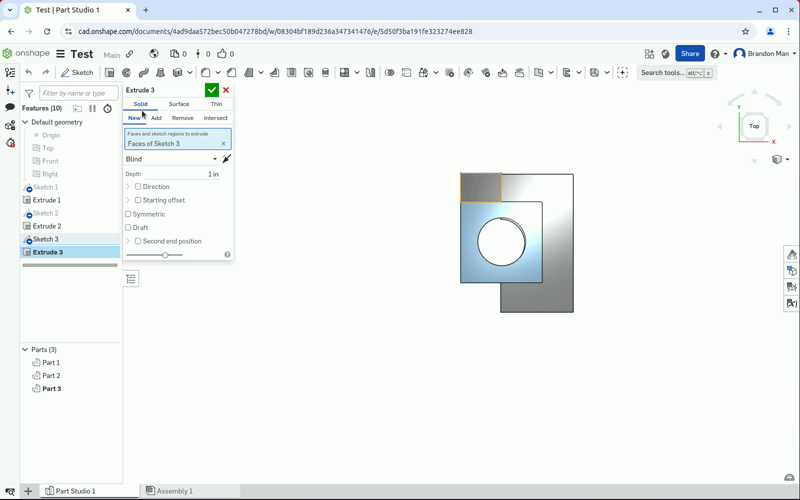
mouse_move(137, 120)
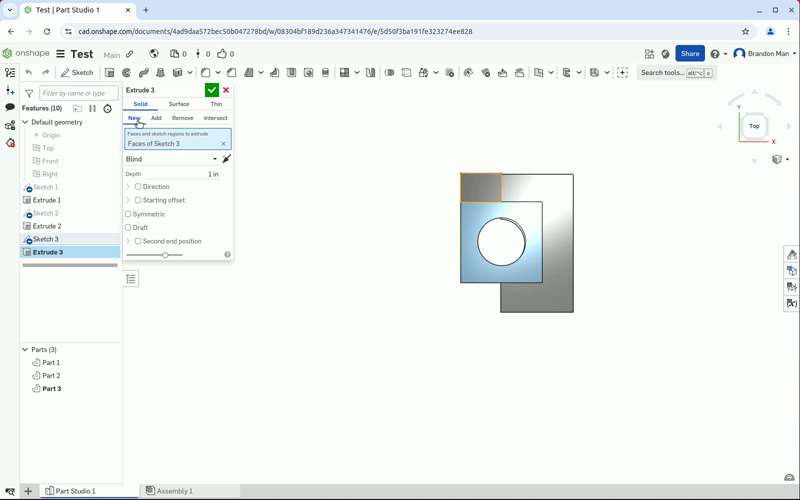
click(137, 120)
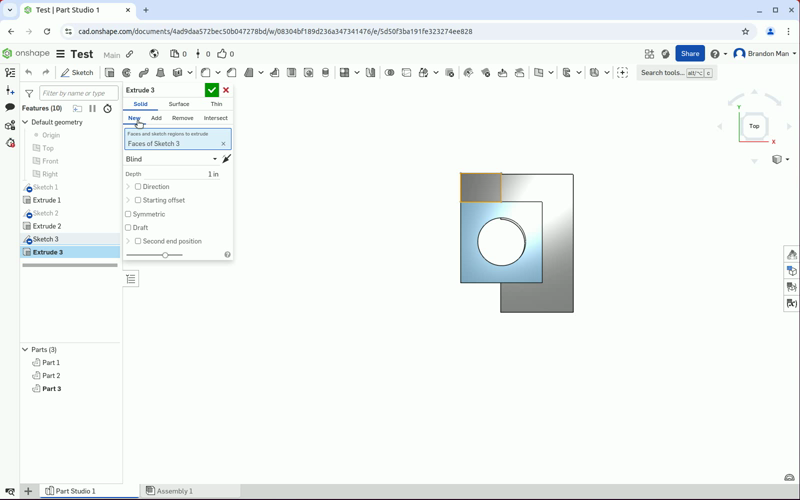
key(tab, 4)
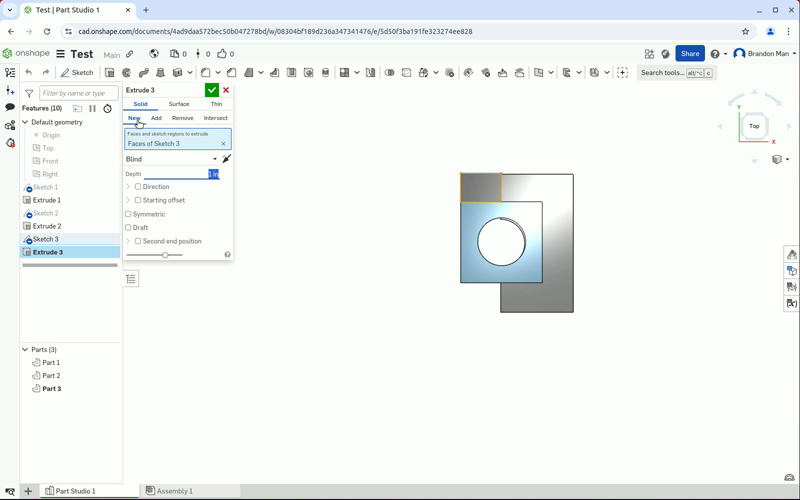
text(4.574)
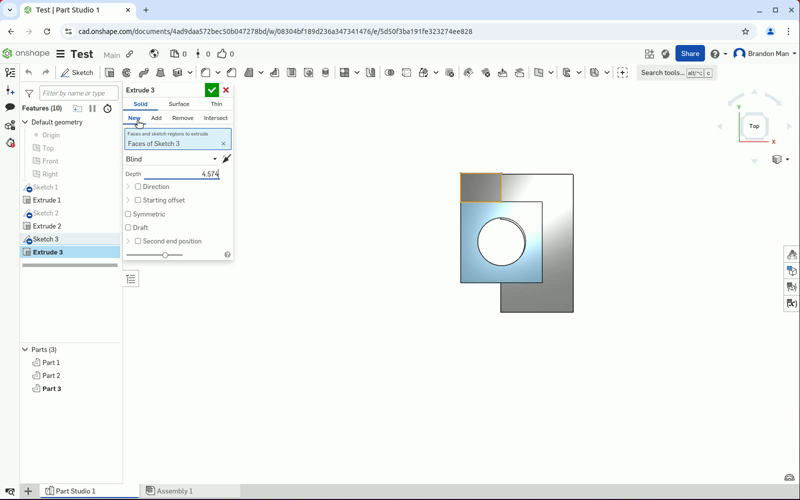
key(tab, 3)
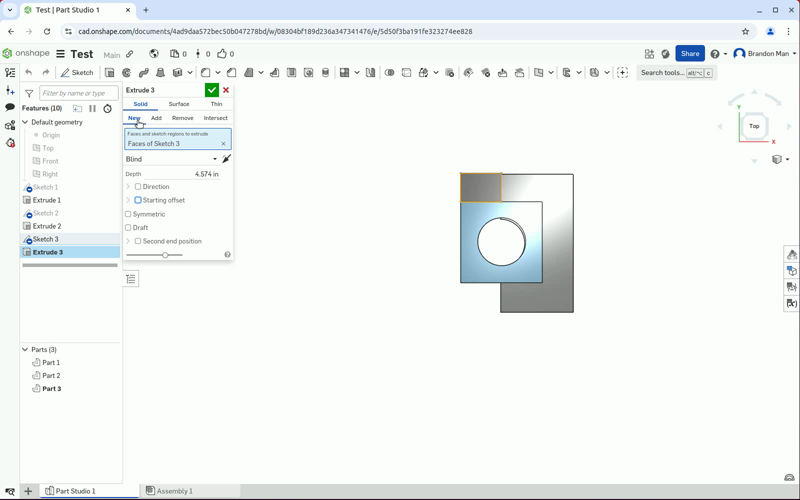
key(tab, 2)
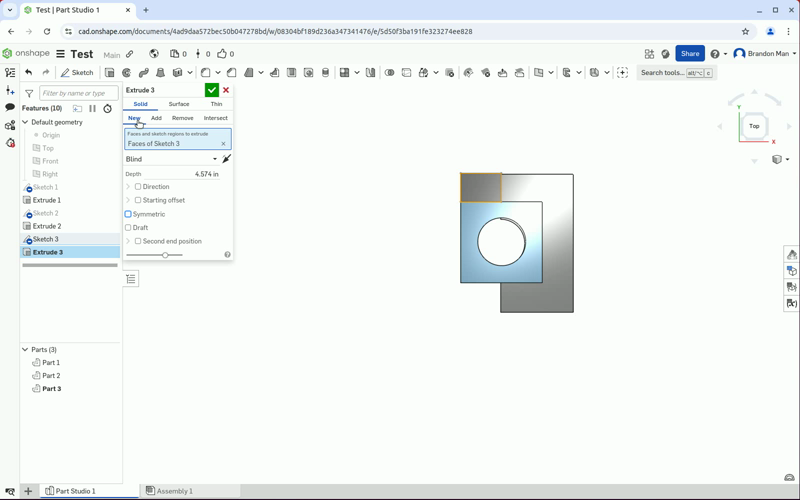
key(space)
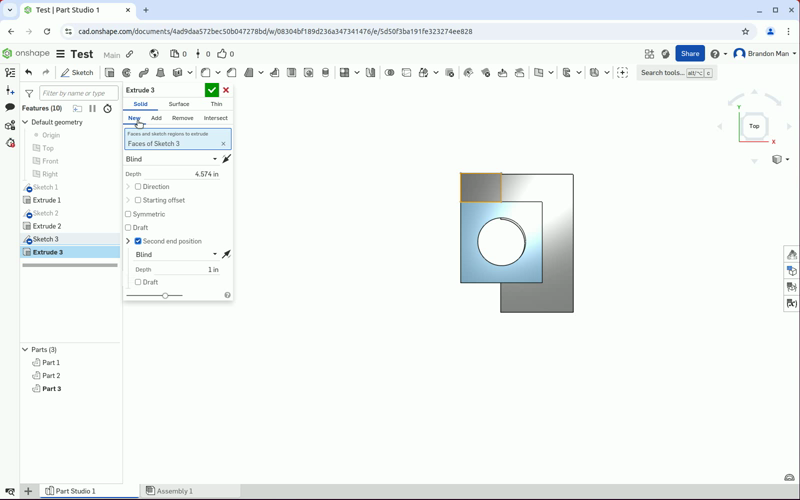
key(tab, 3)
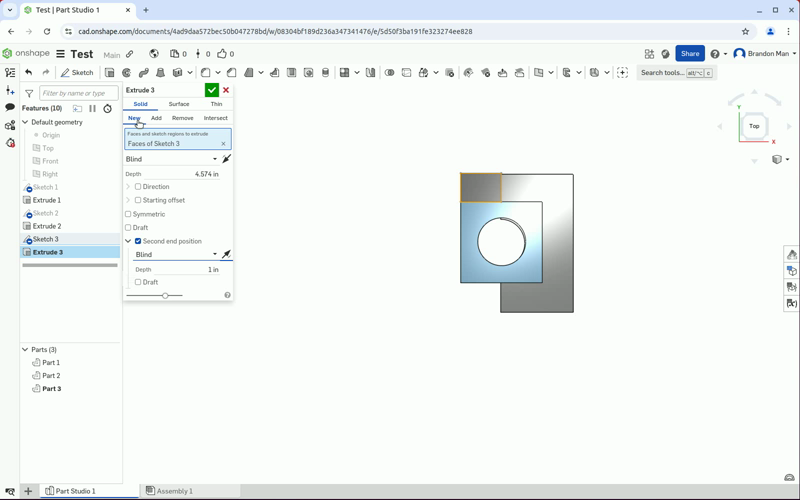
text(4.574)
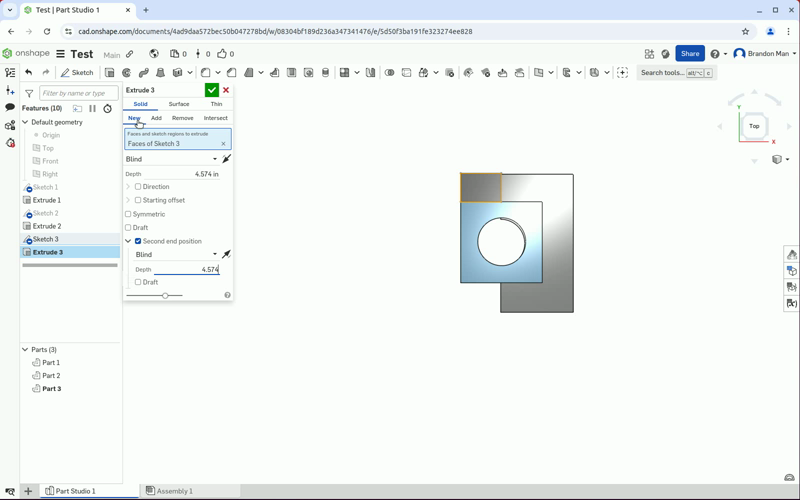
key(enter)
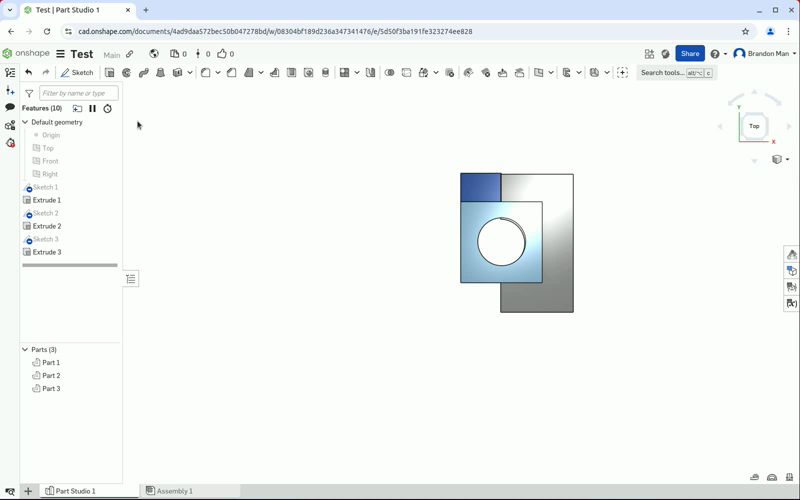
key(shift+h)
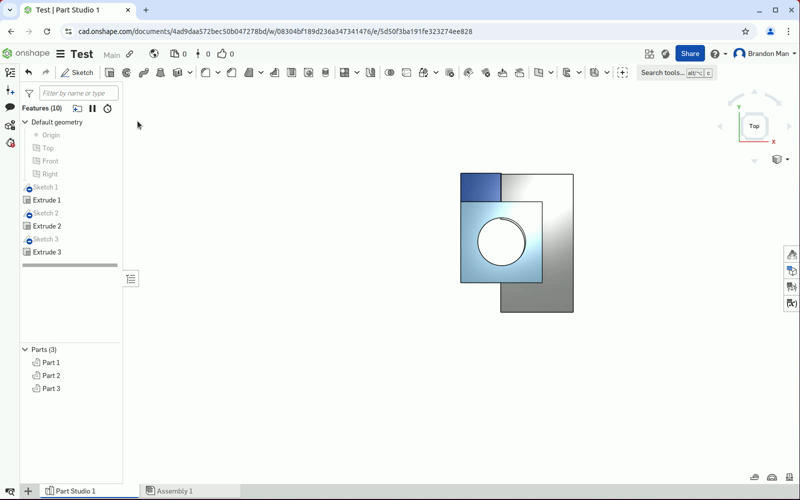
key(shift+h)
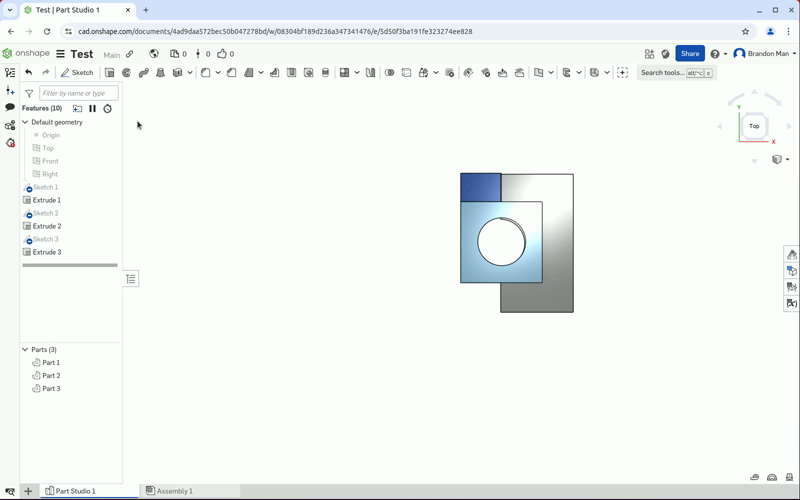
mouse_move(73, 189)
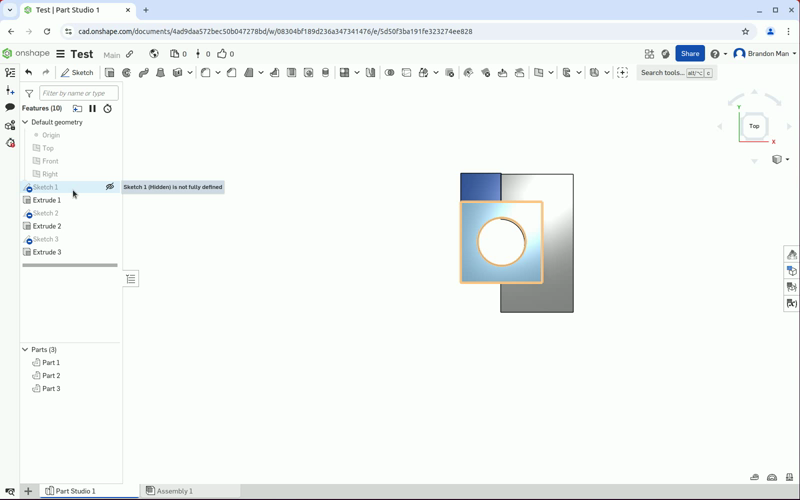
click(73, 189)
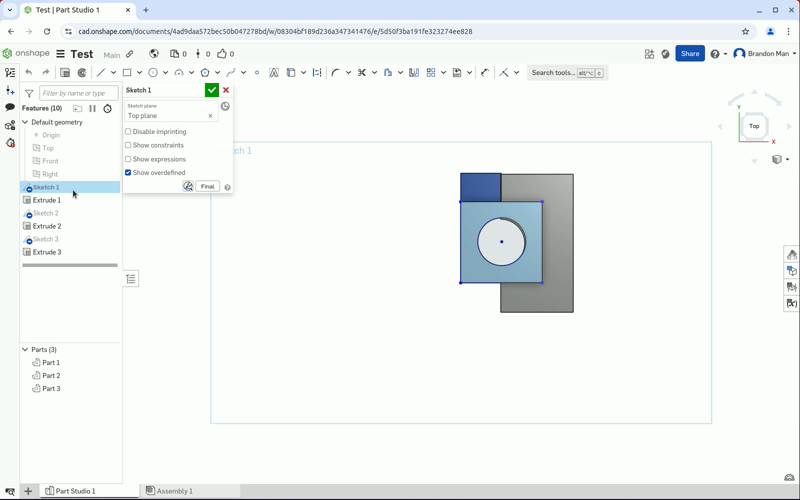
mouse_move(229, 92)
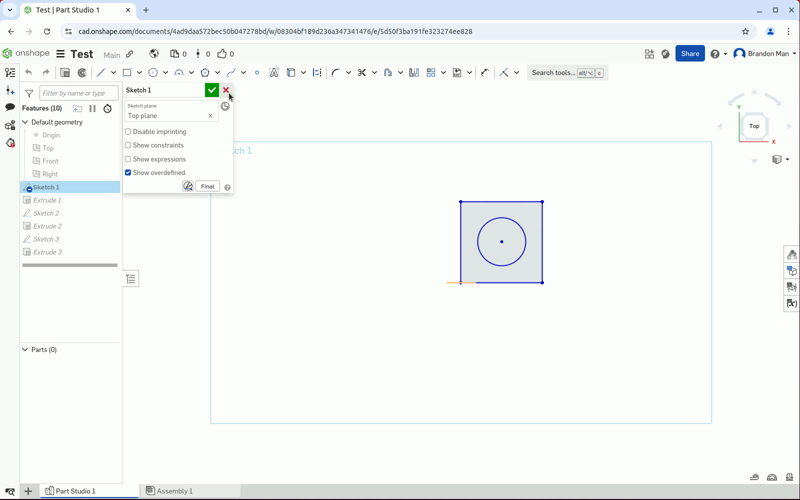
click(229, 92)
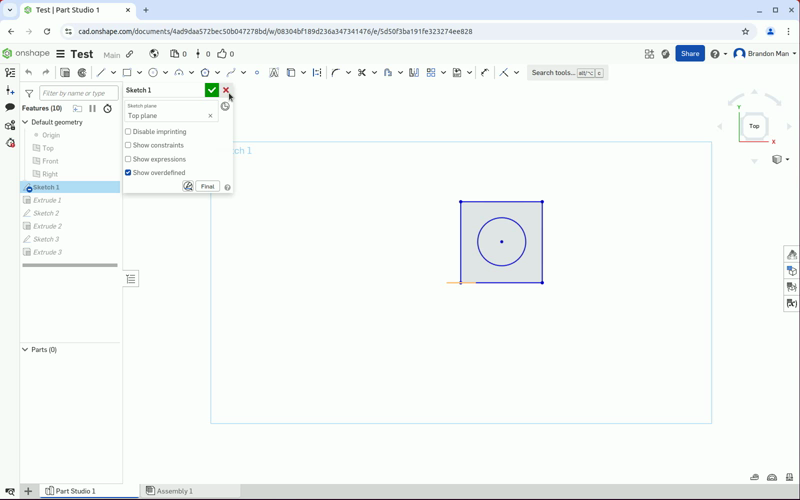
key(shift+s)
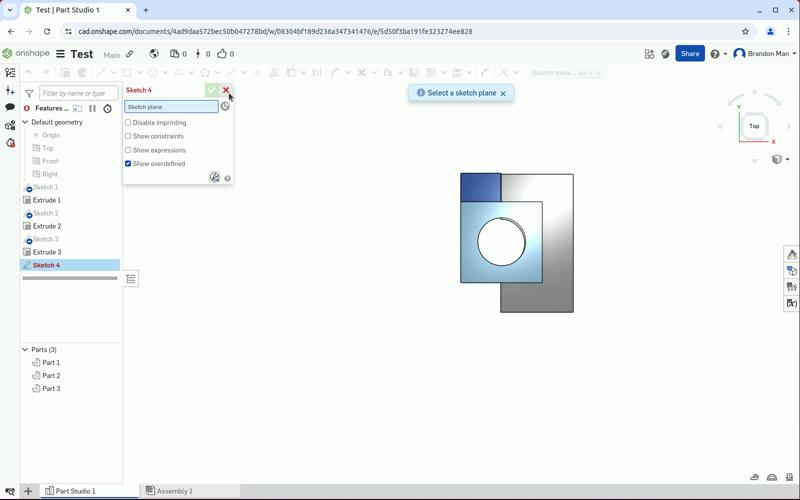
mouse_move(73, 150)
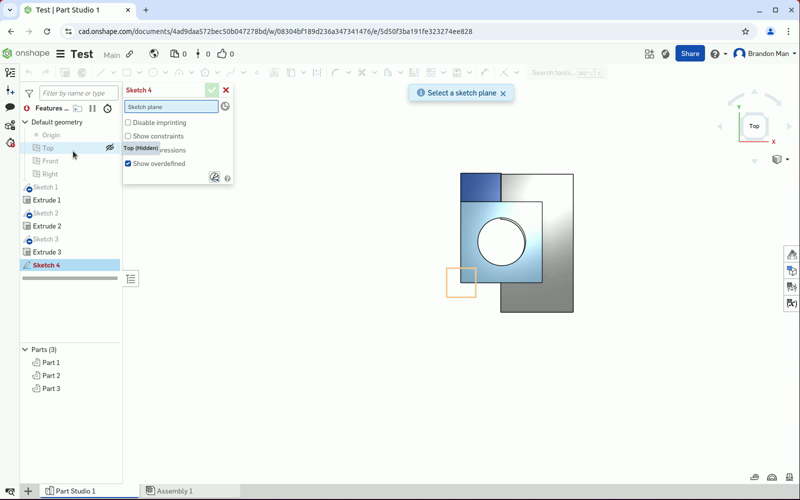
click(73, 150)
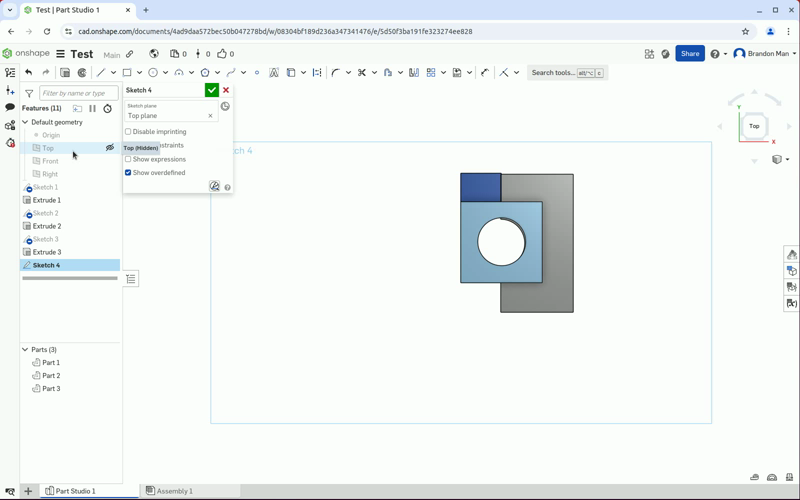
mouse_move(73, 352)
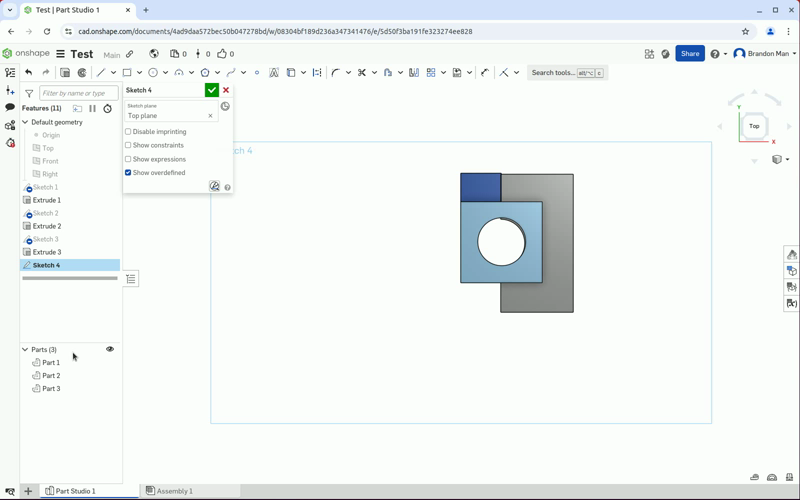
key(y)
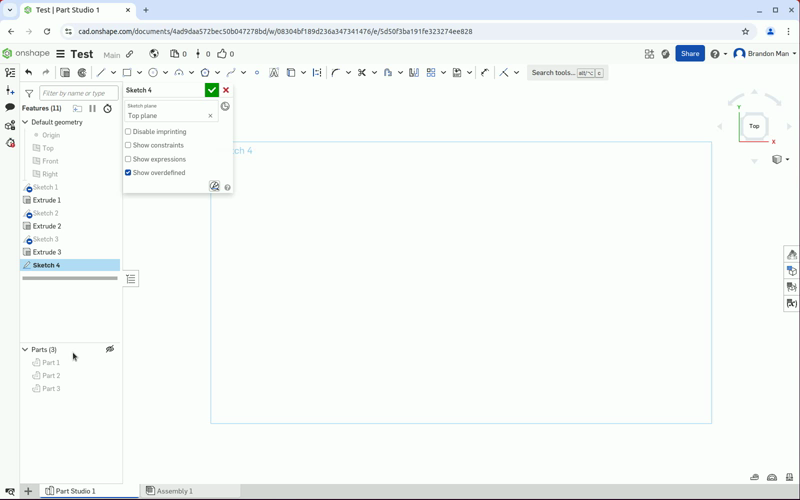
key(l)
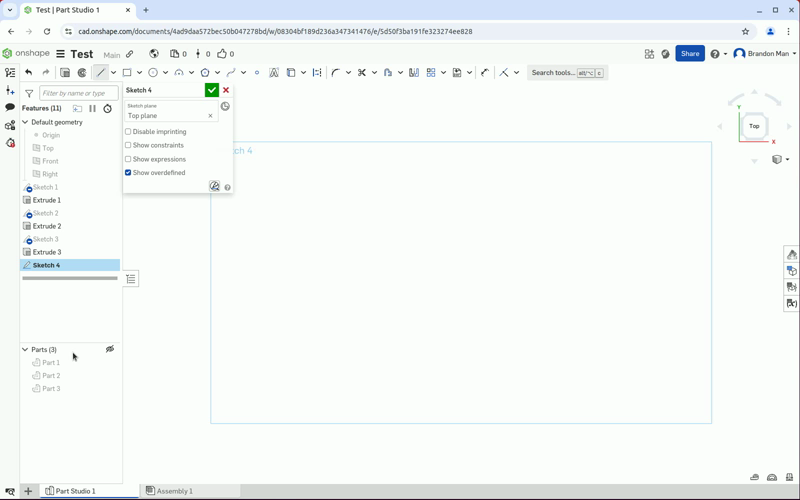
key_down(shift)
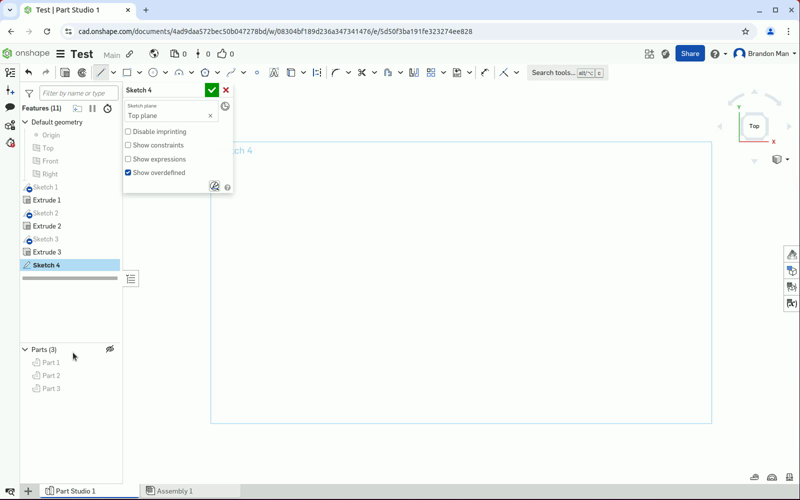
mouse_move(460, 312)
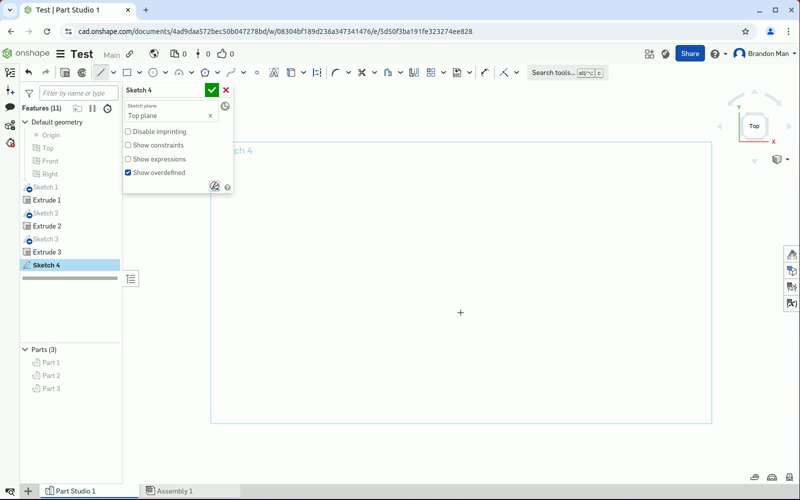
click(460, 312)
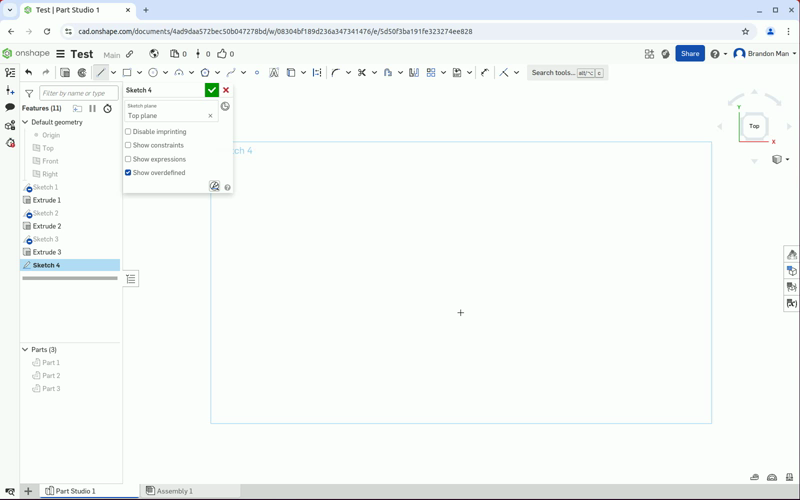
key_up(shift)
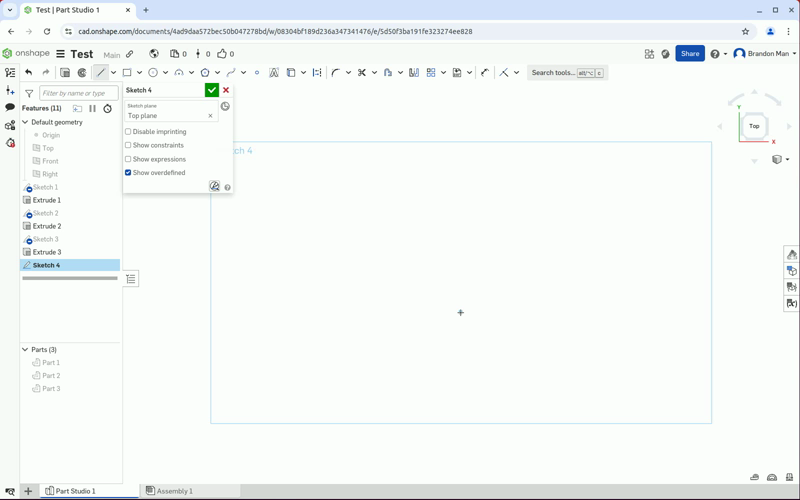
key_down(shift)
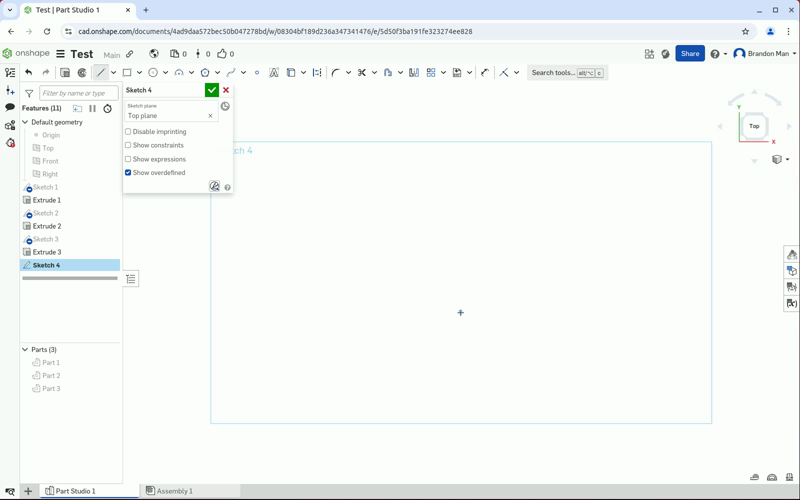
mouse_move(490, 312)
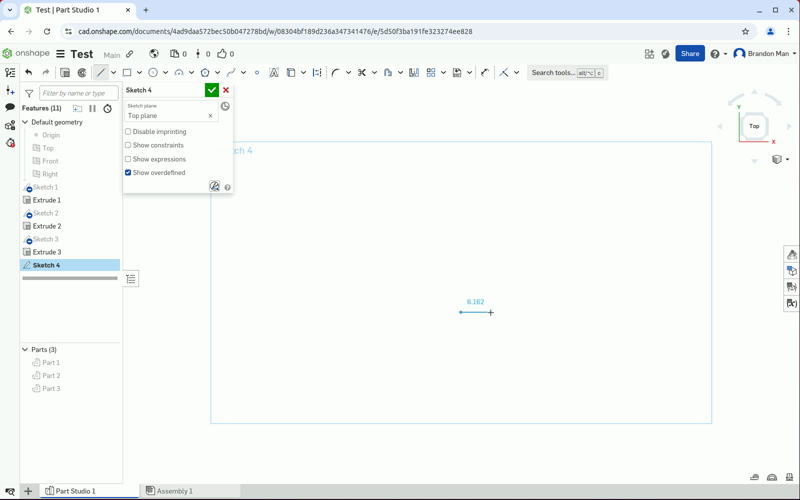
mouse_move(501, 312)
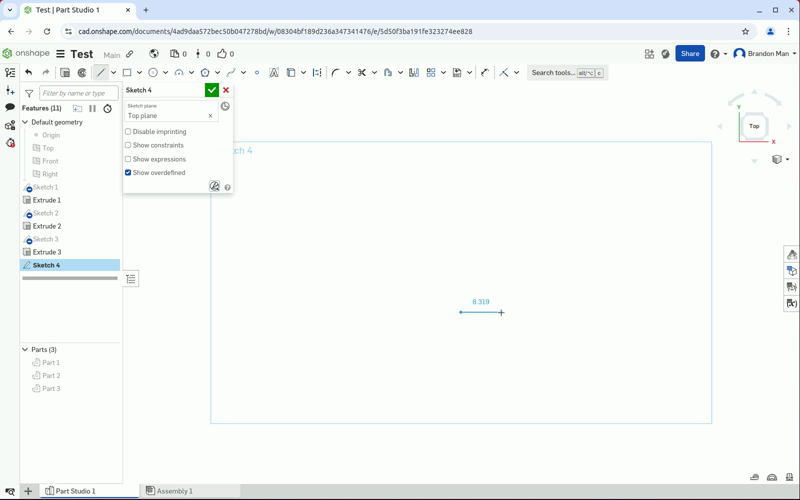
click(501, 312)
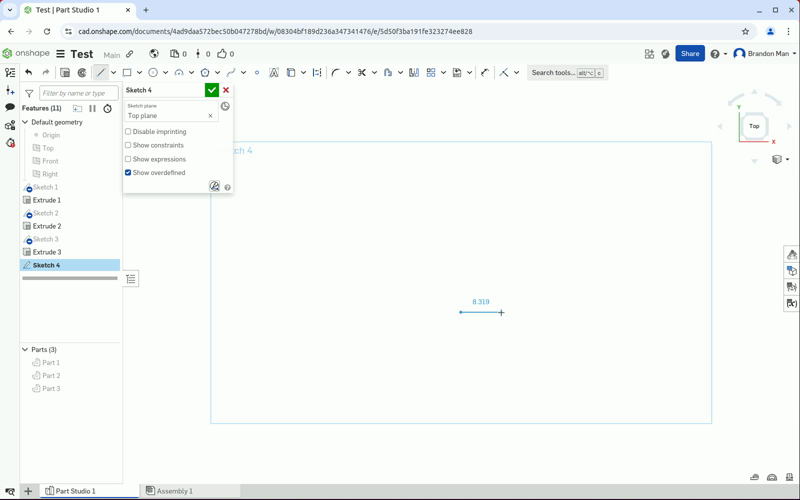
key_up(shift)
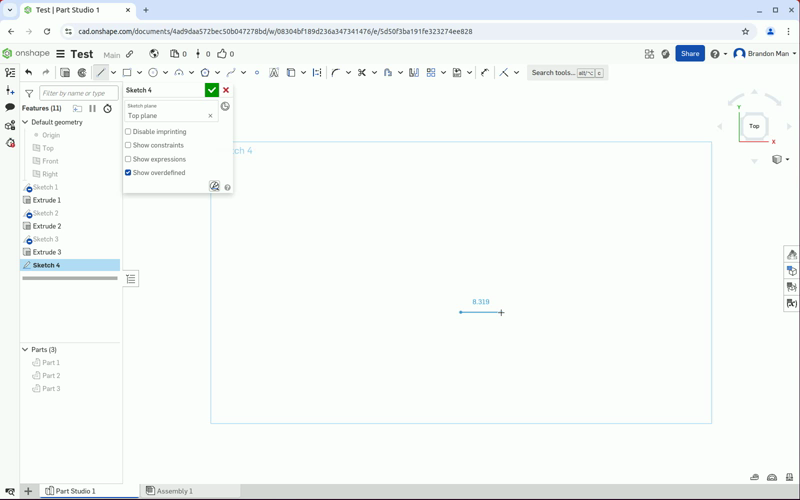
key_down(shift)
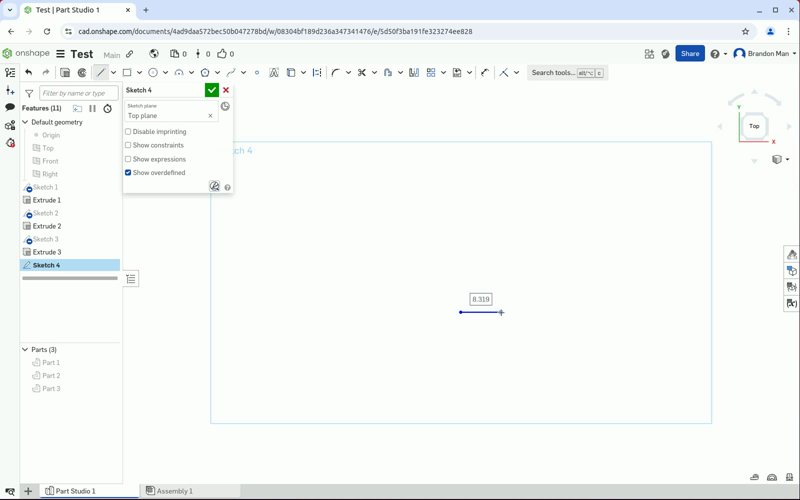
mouse_move(531, 312)
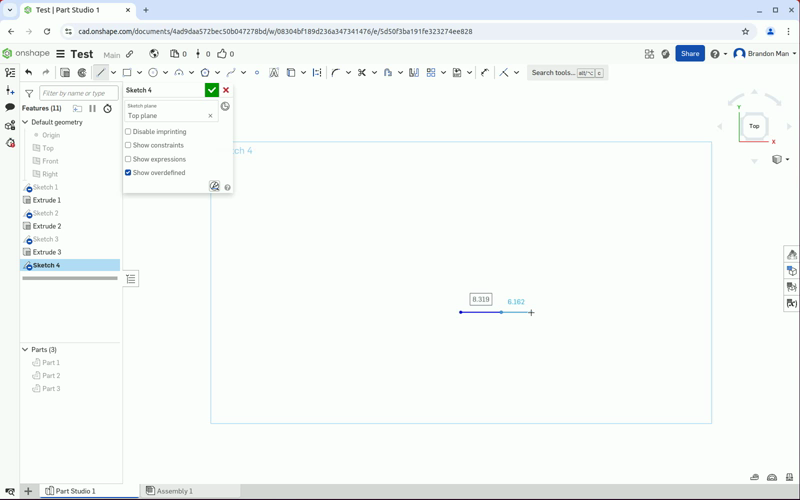
mouse_move(501, 283)
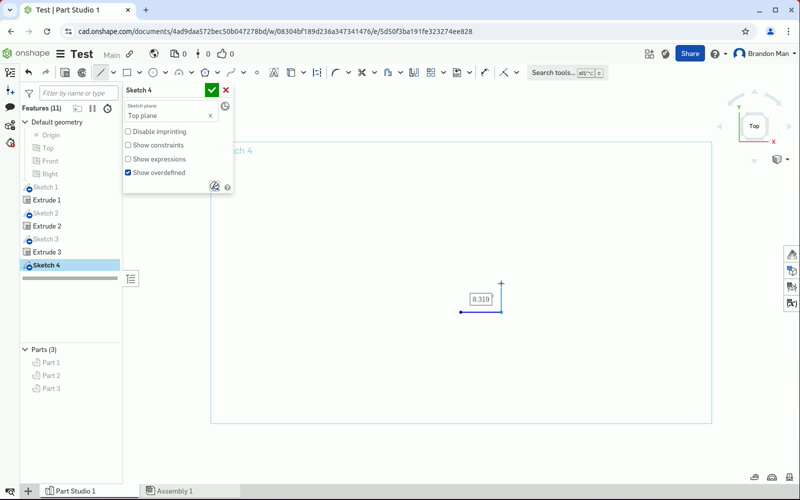
click(501, 283)
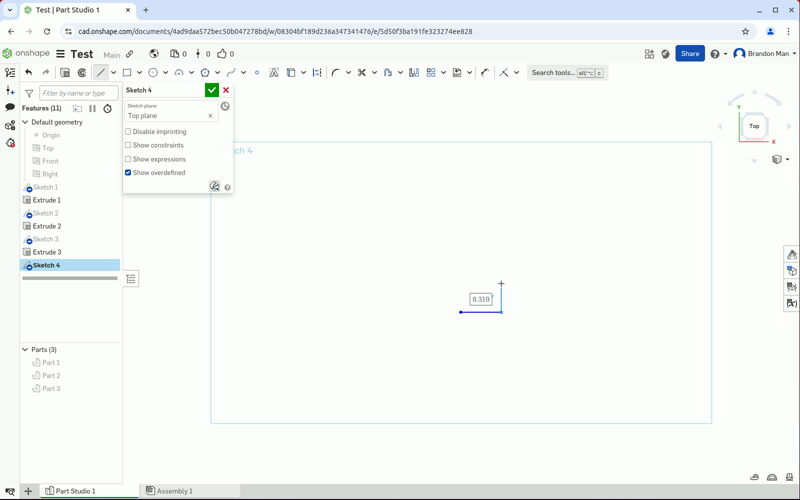
key_up(shift)
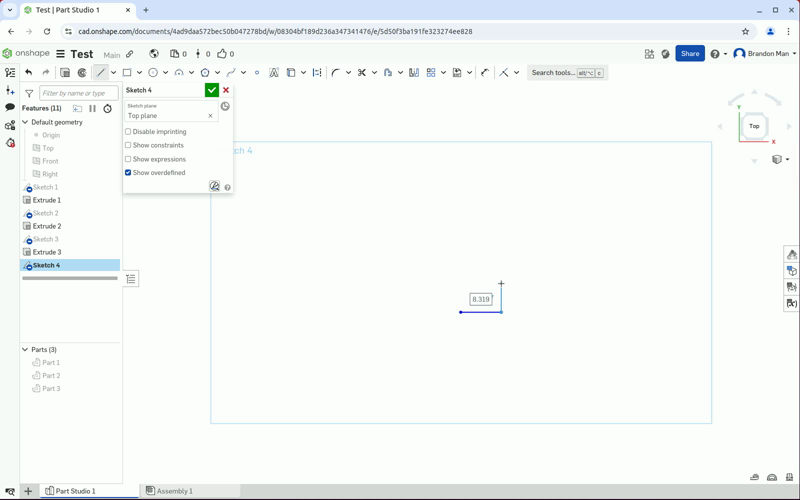
key_down(shift)
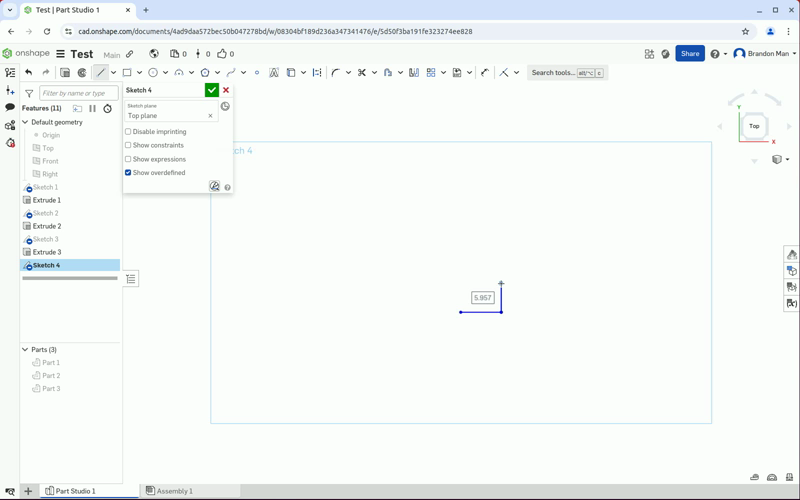
mouse_move(531, 283)
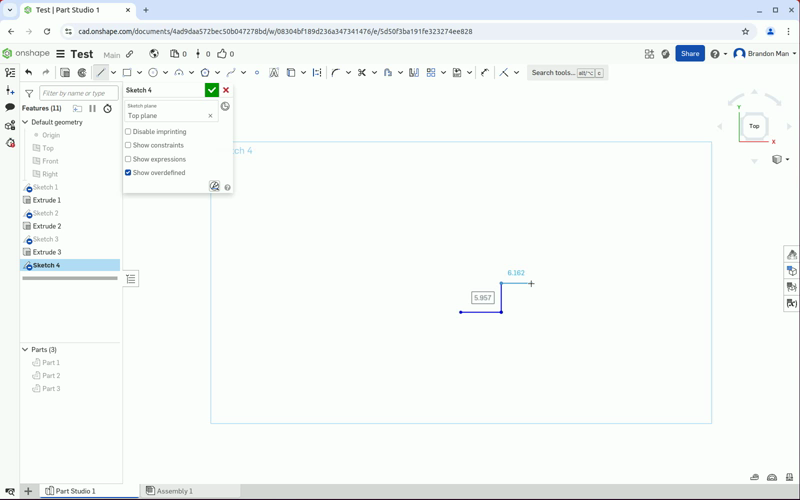
mouse_move(460, 283)
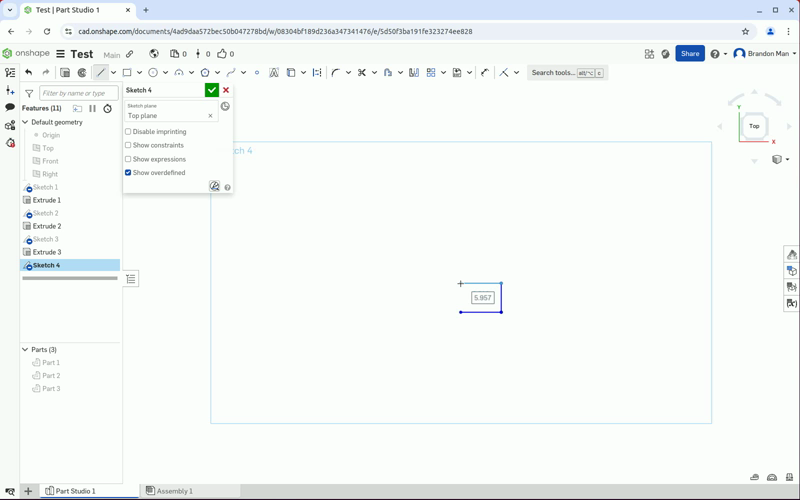
click(460, 283)
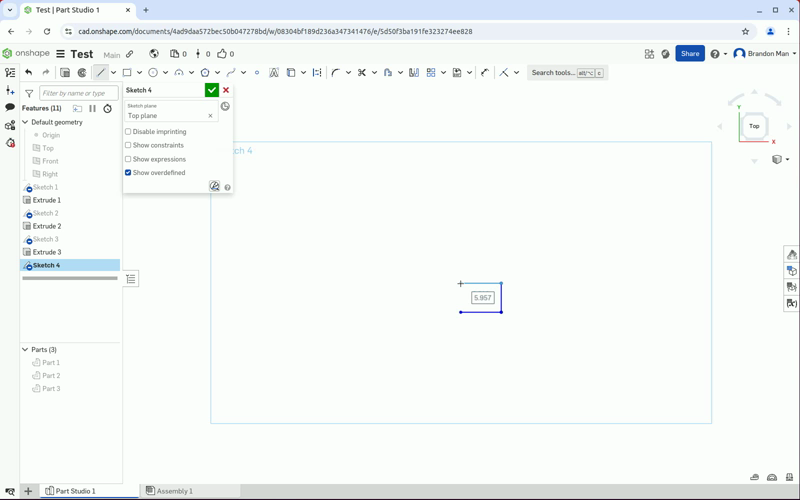
key_up(shift)
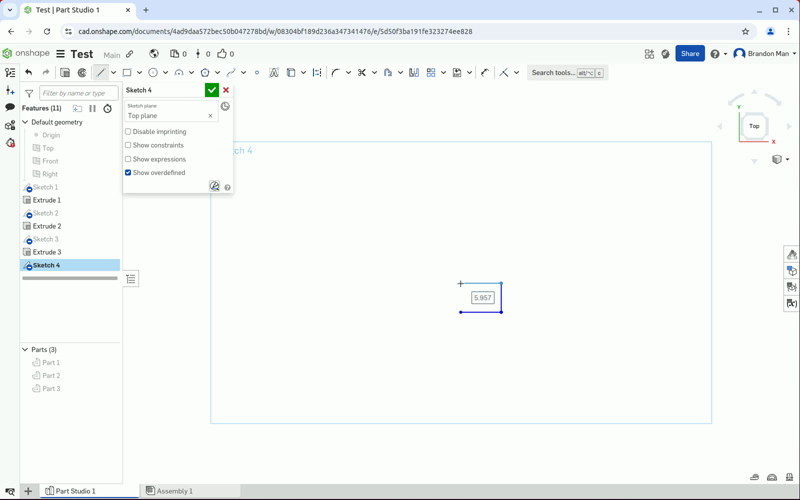
mouse_move(490, 283)
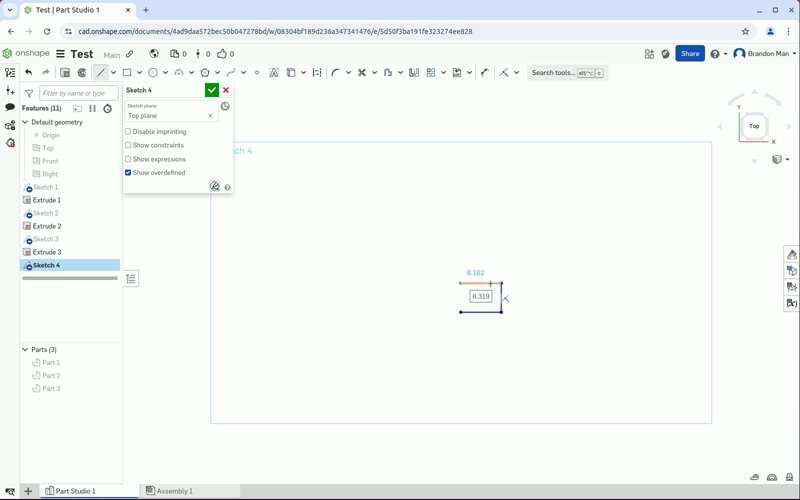
key_down(shift)
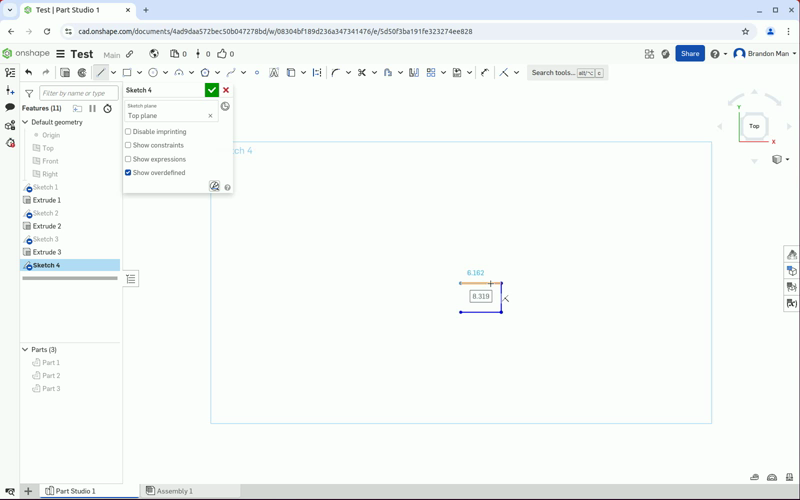
mouse_move(460, 312)
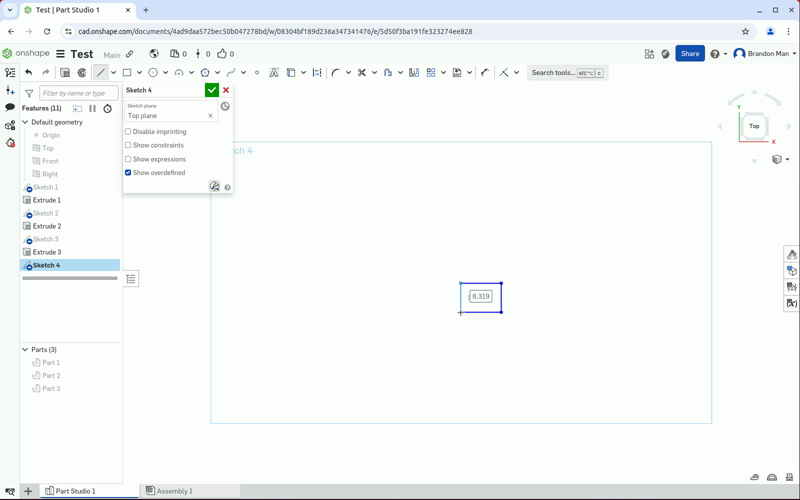
key_up(shift)
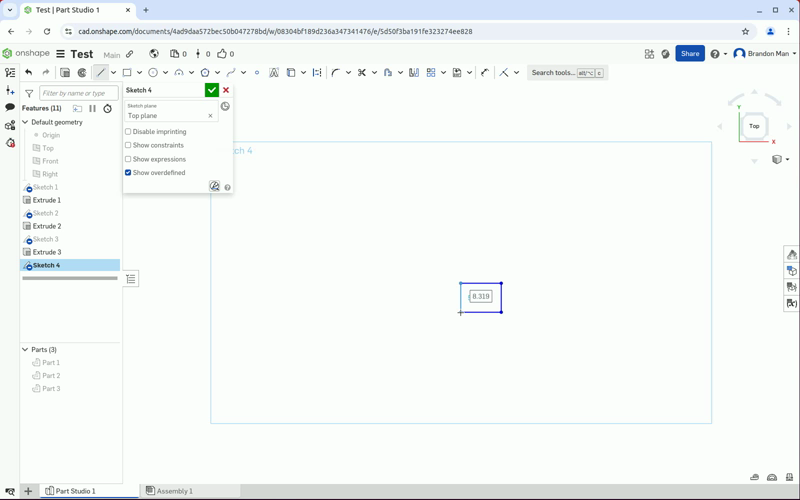
click(460, 312)
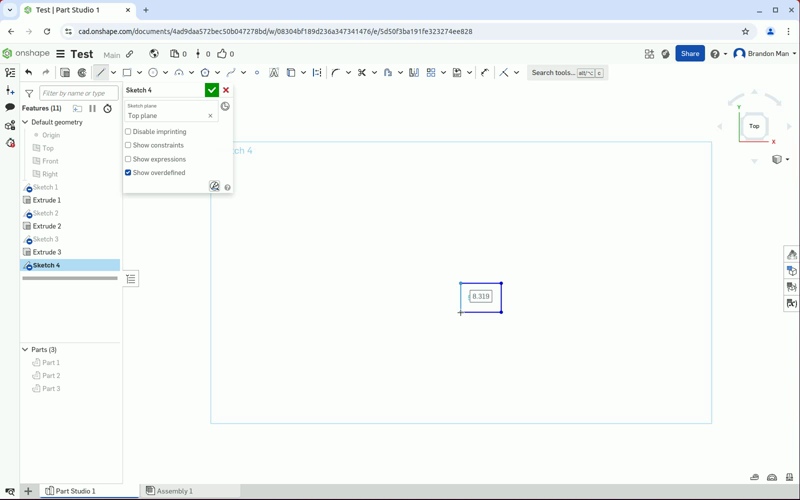
key(esc)
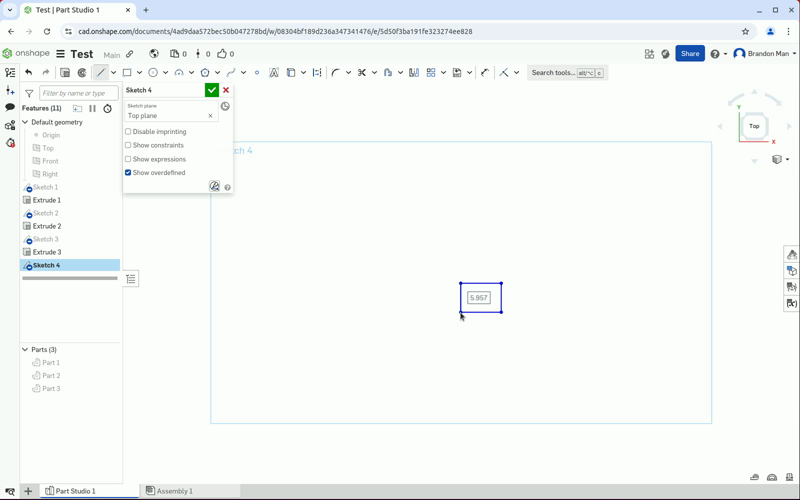
mouse_move(476, 309)
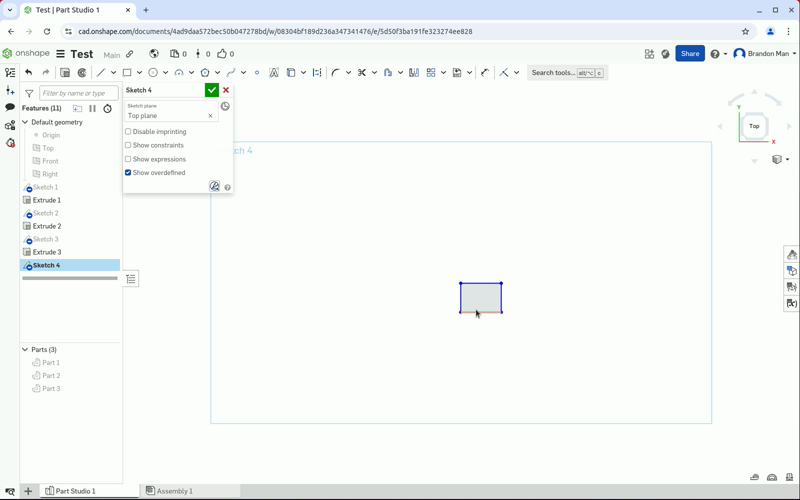
scroll(6)
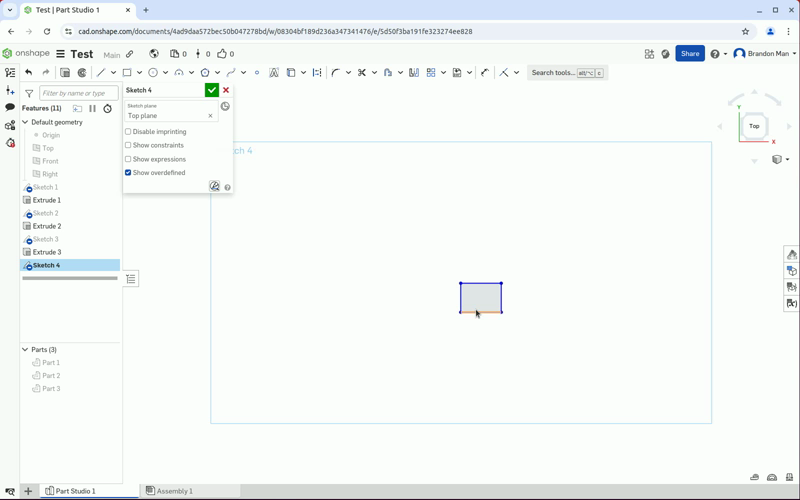
scroll(6)
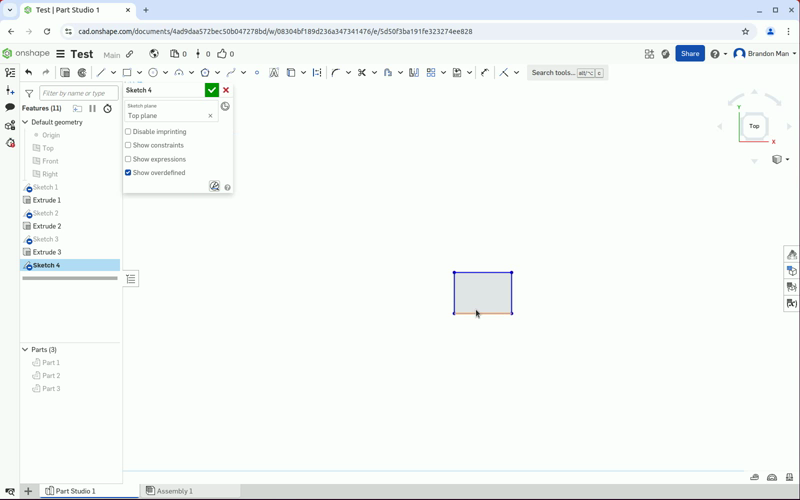
scroll(6)
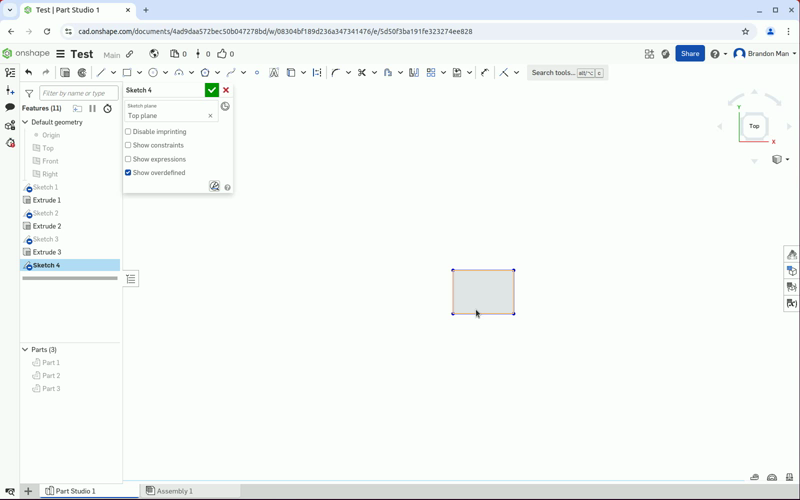
scroll(6)
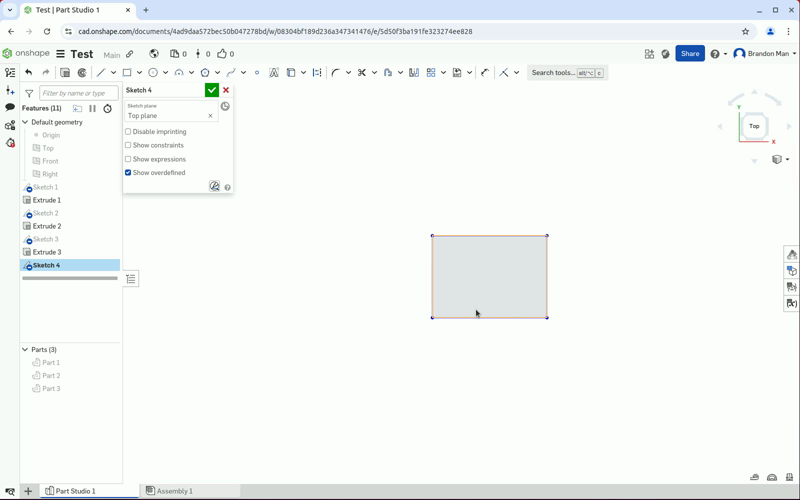
scroll(6)
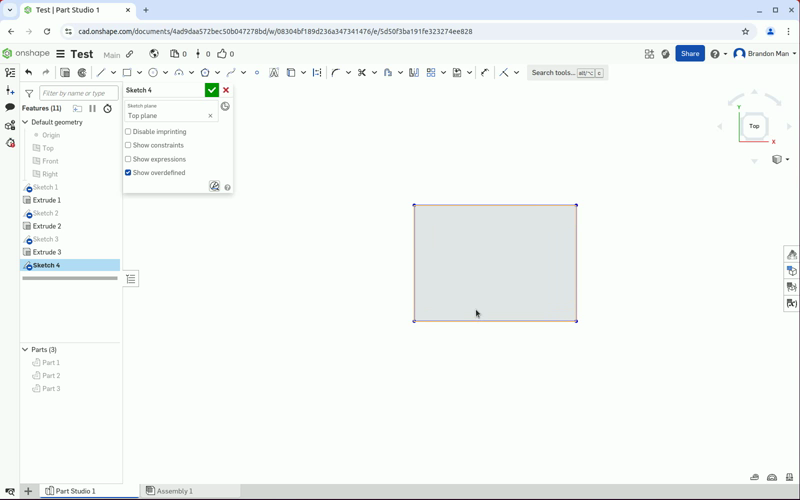
scroll(6)
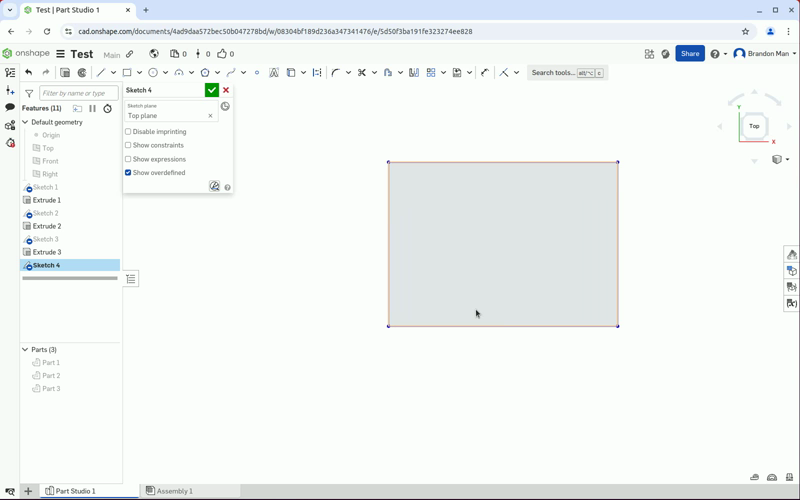
scroll(6)
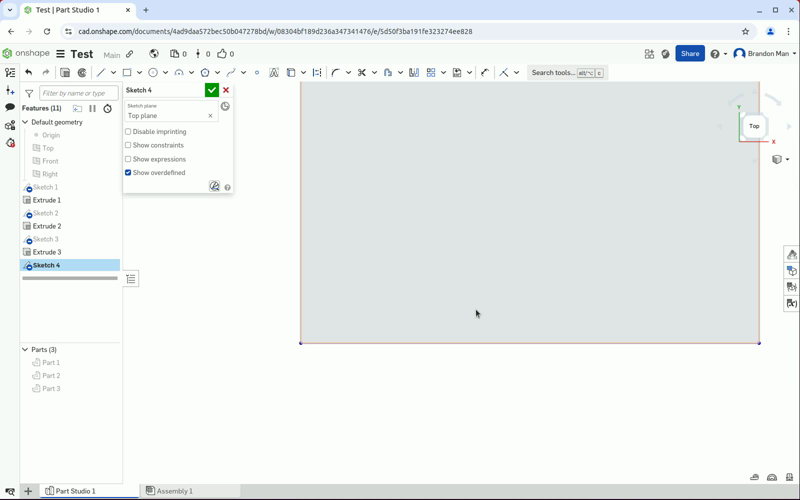
click(476, 309)
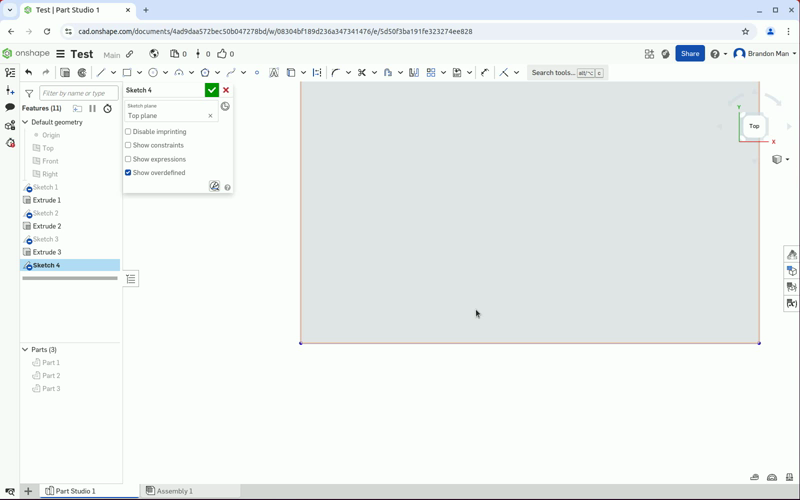
scroll(-6)
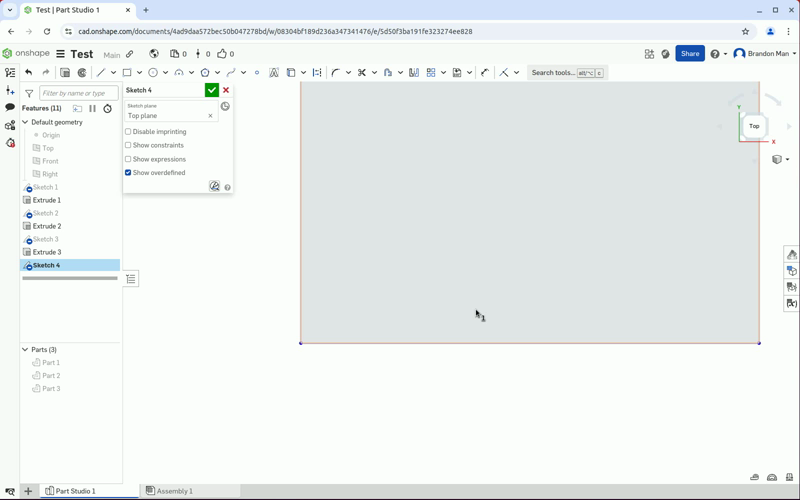
scroll(-6)
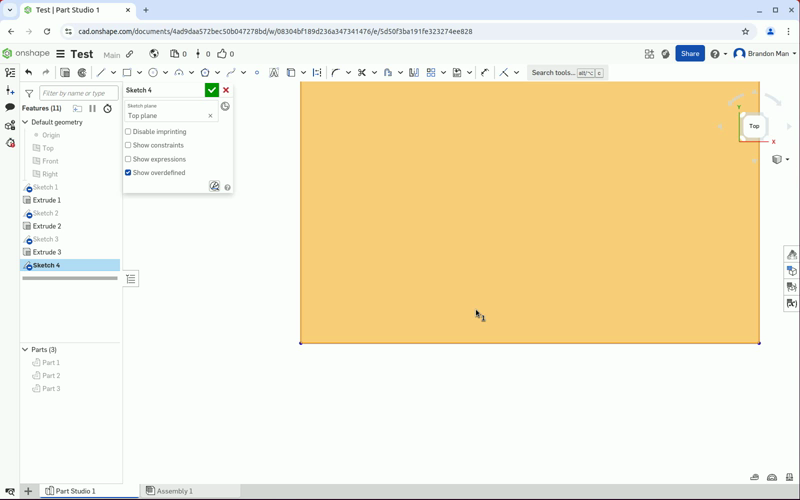
scroll(-6)
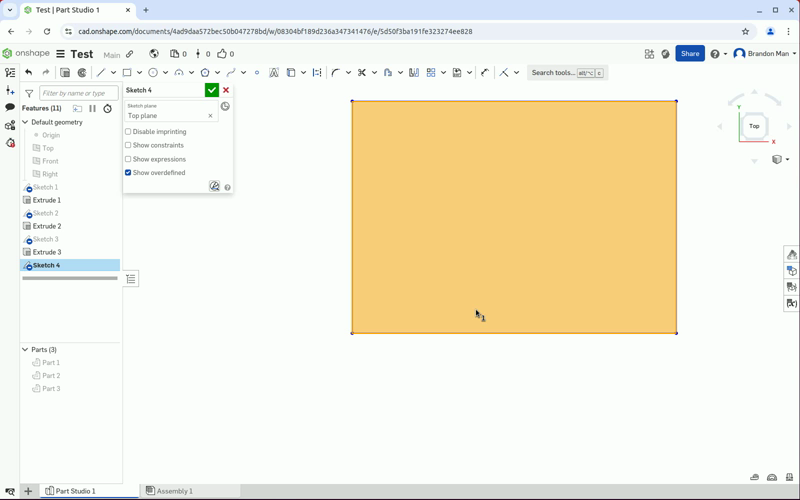
scroll(-6)
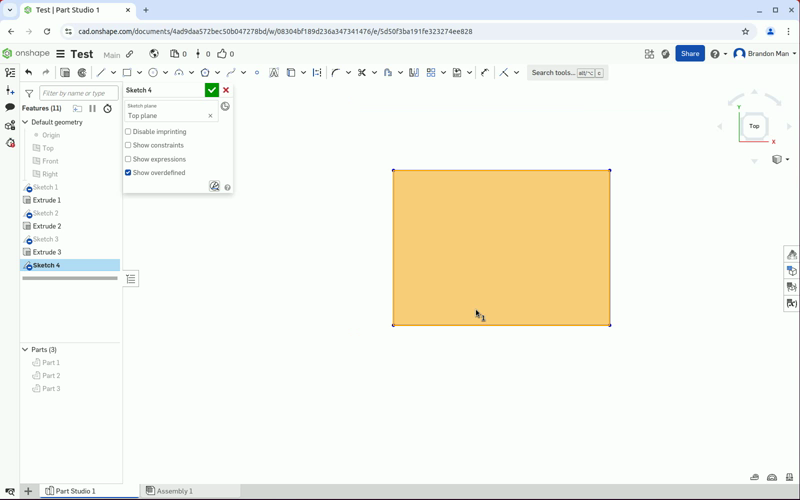
scroll(-6)
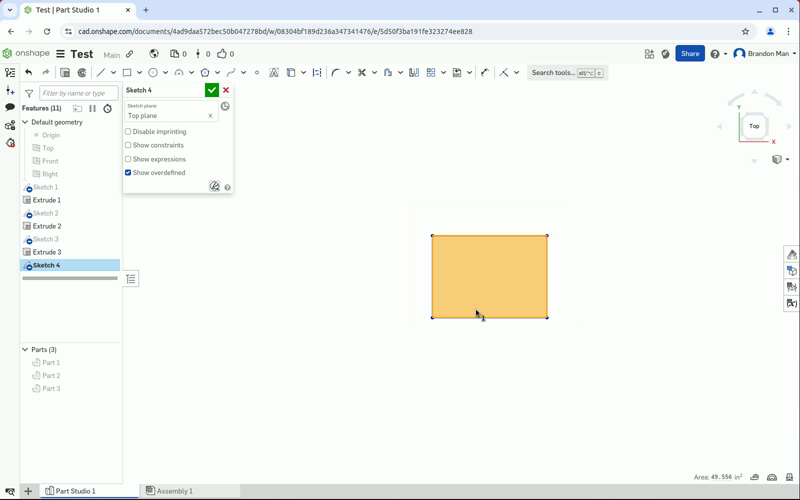
scroll(-6)
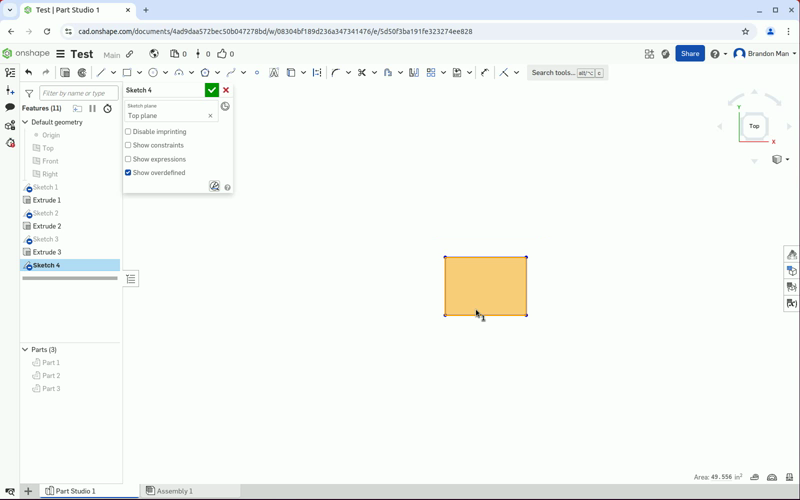
scroll(-6)
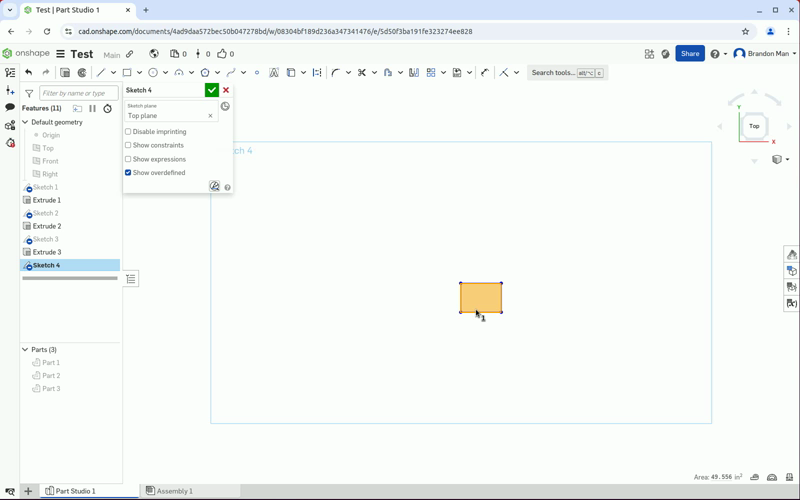
mouse_move(73, 352)
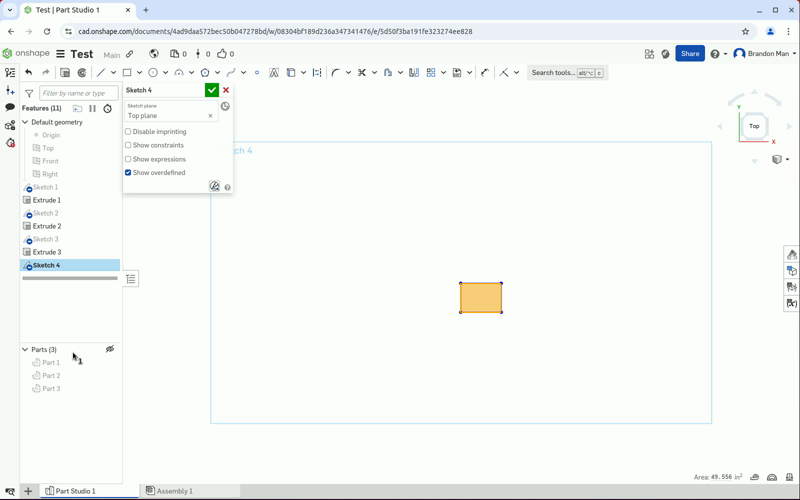
key(shift+y)
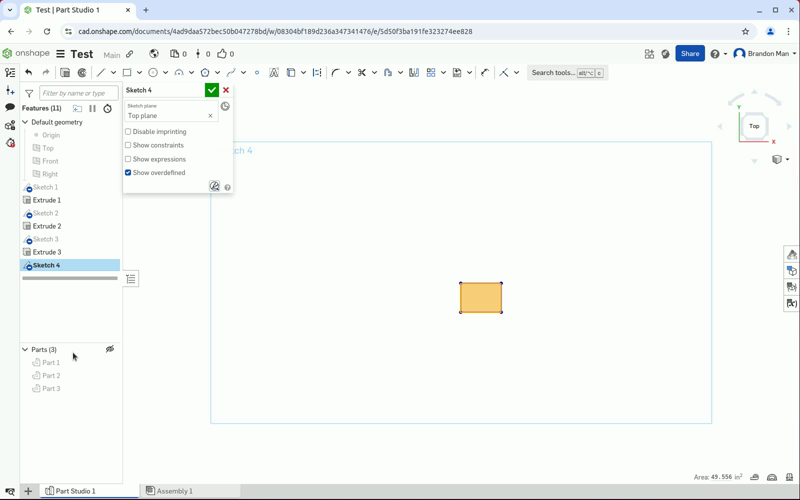
key(shift+e)
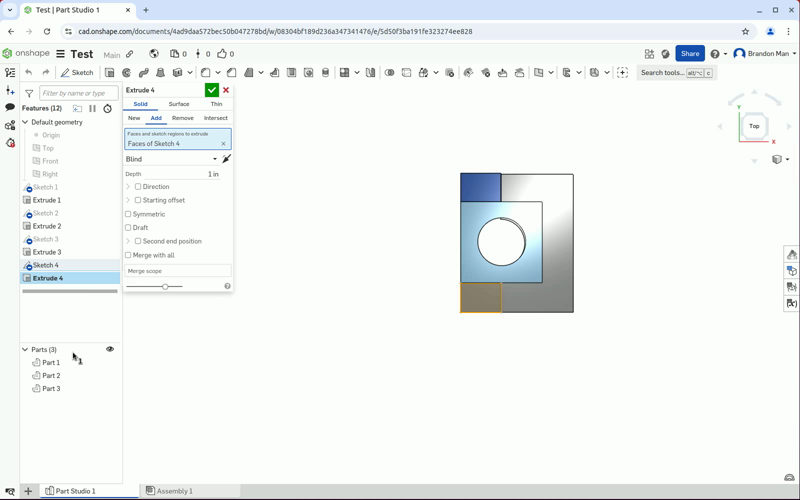
mouse_move(143, 106)
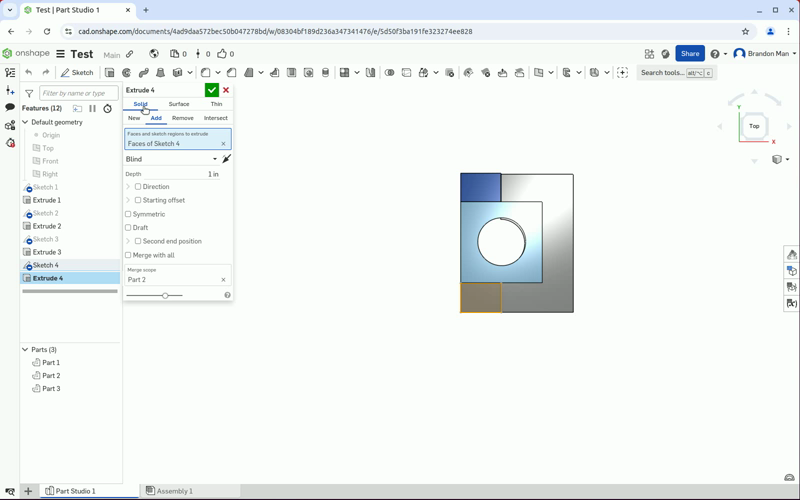
click(143, 106)
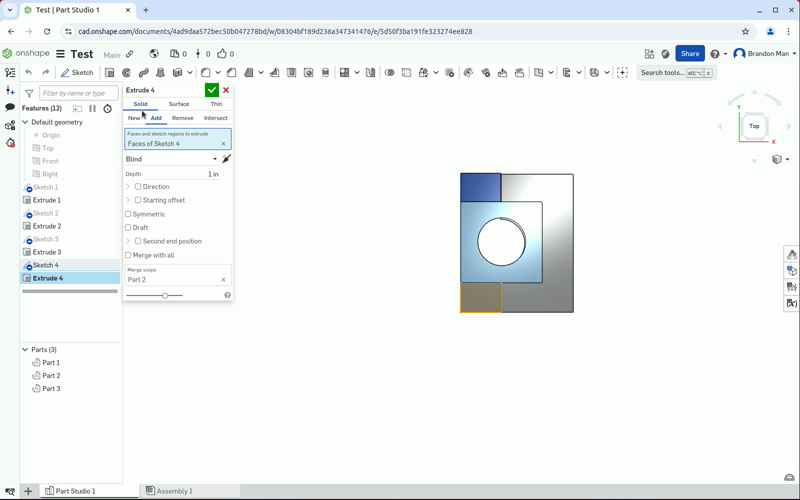
mouse_move(137, 120)
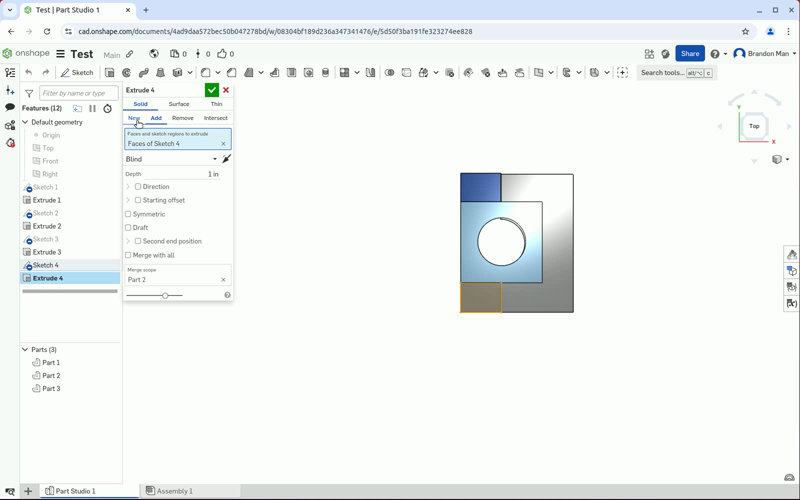
click(137, 120)
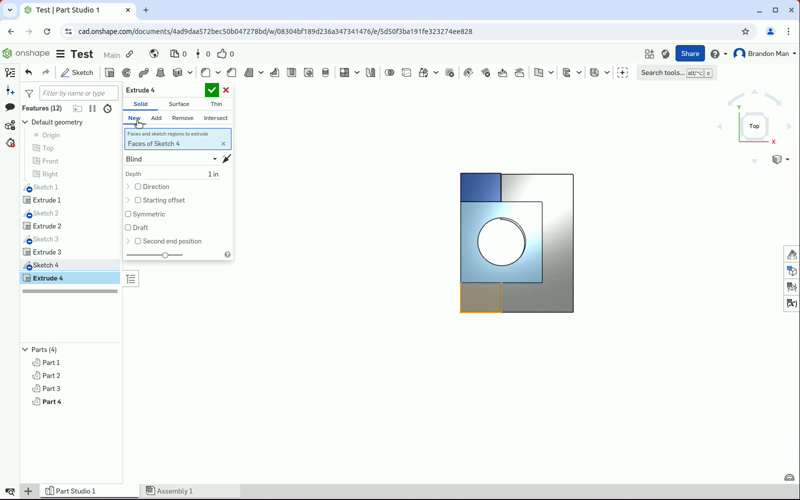
key(tab, 4)
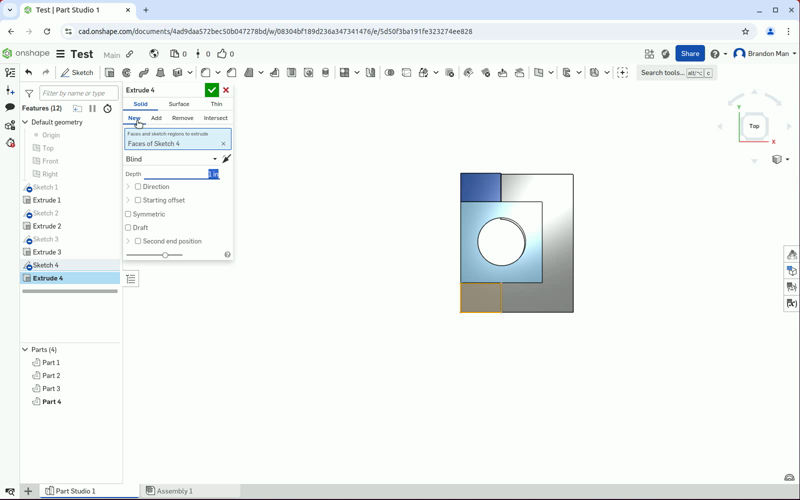
text(4.574)
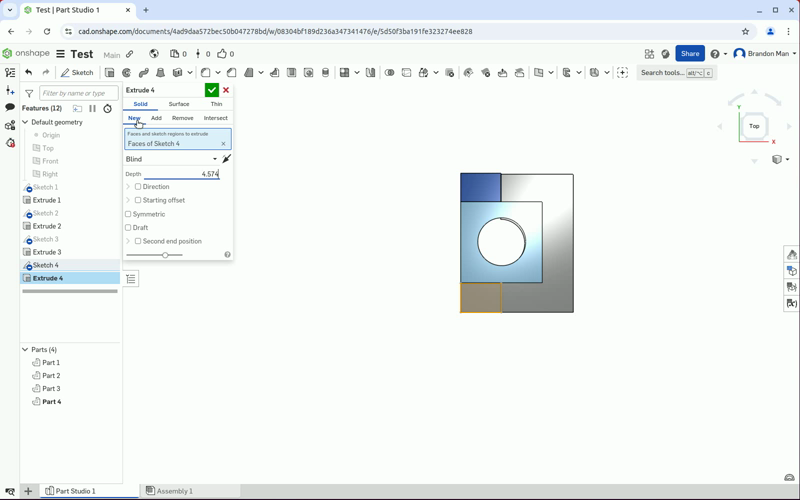
key(tab, 3)
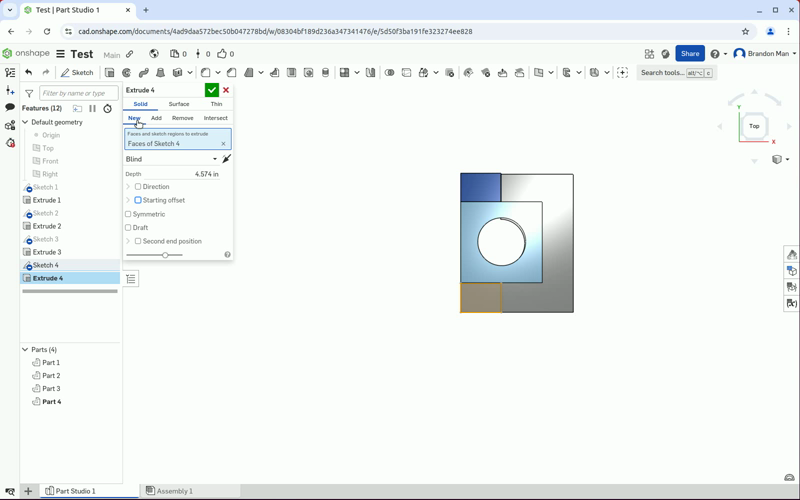
key(tab, 2)
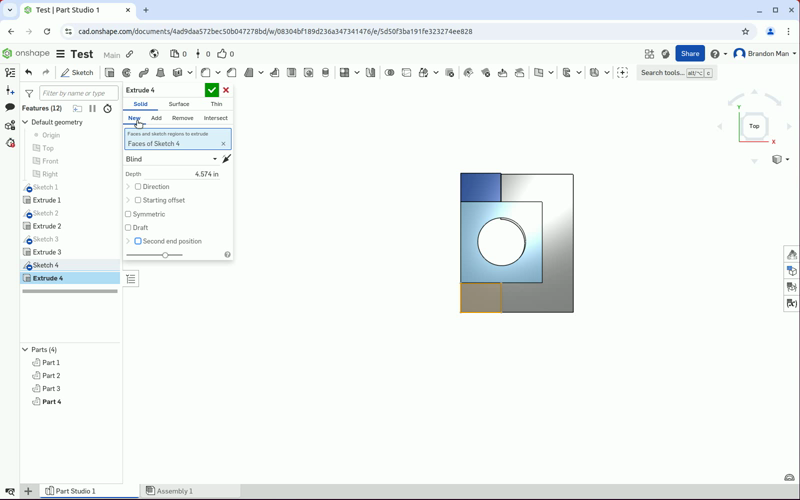
key(space)
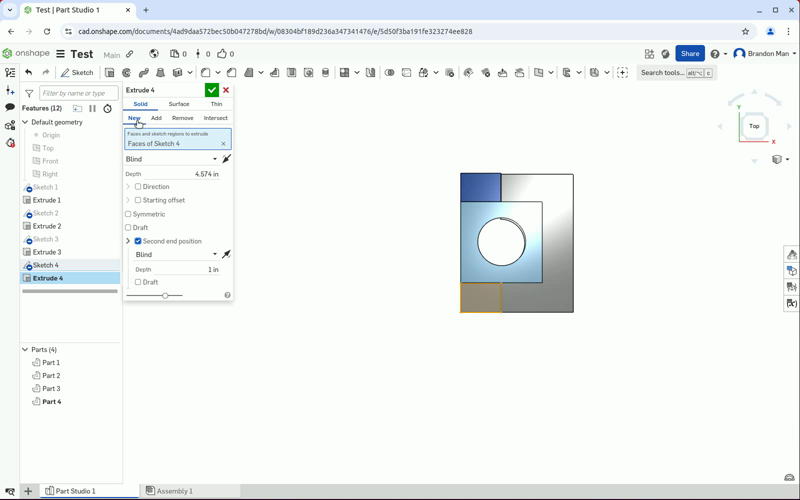
key(tab, 3)
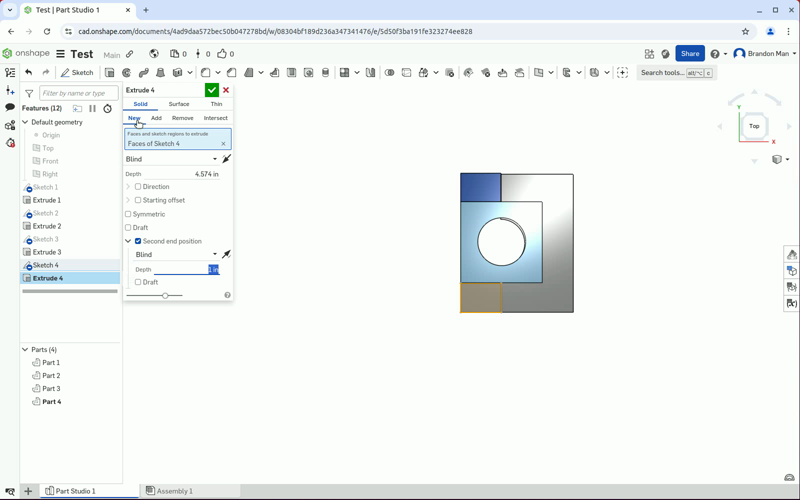
text(4.574)
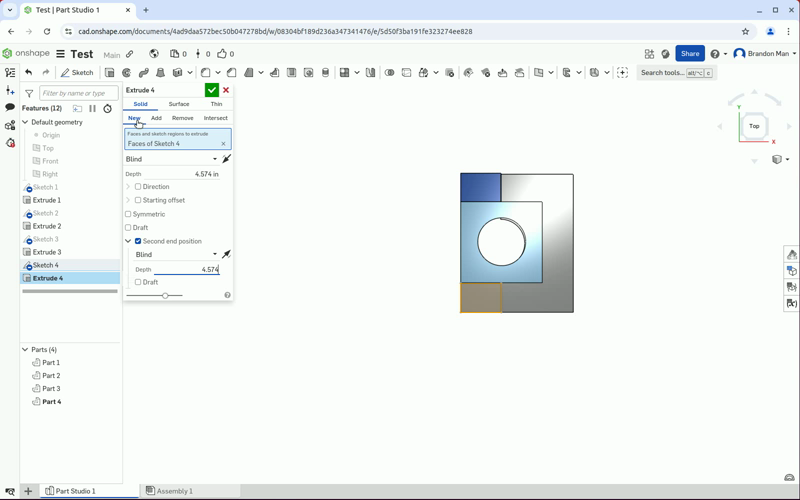
key(enter)
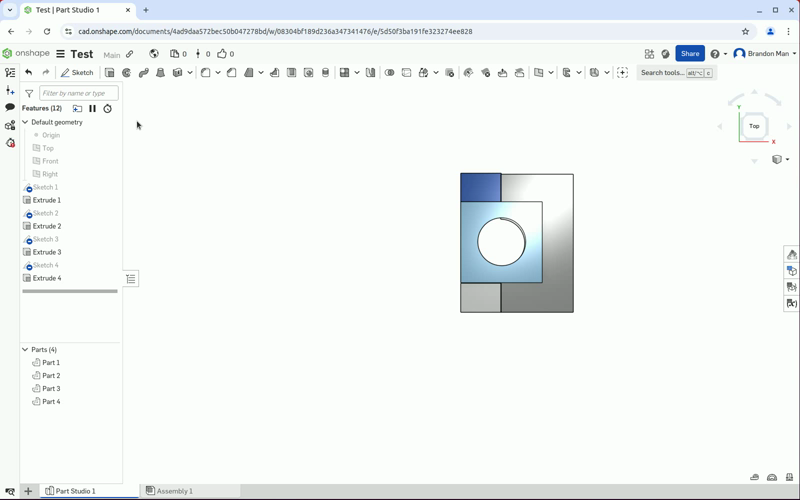
key(shift+h)
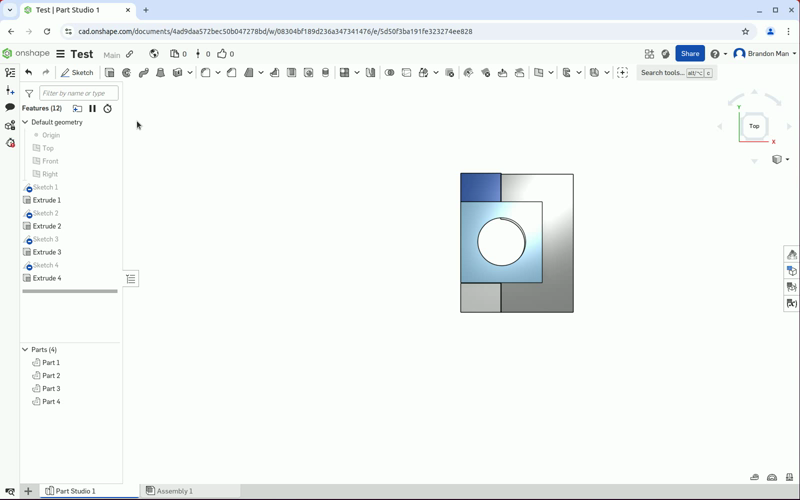
key(shift+h)
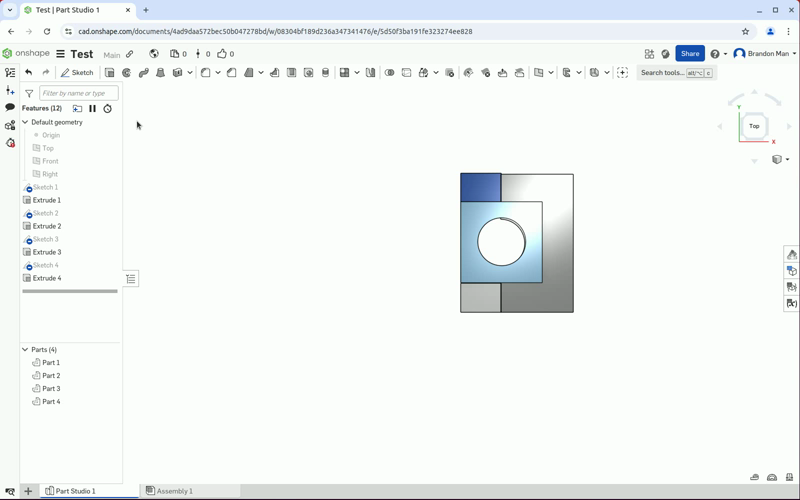
mouse_move(73, 189)
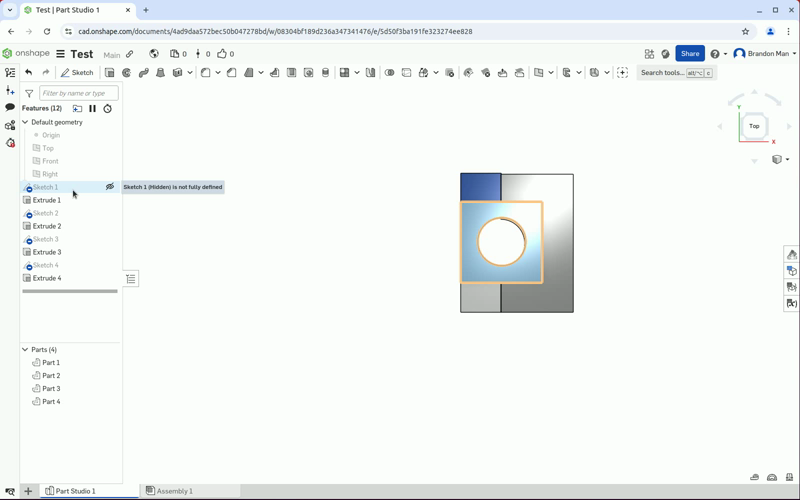
click(73, 189)
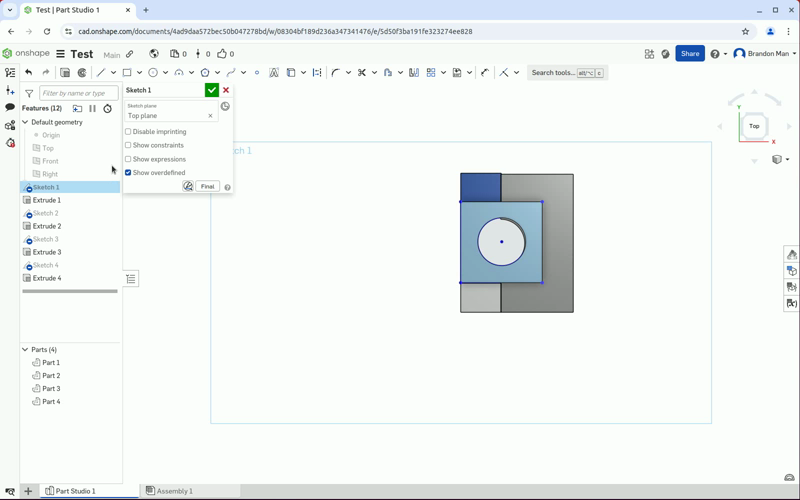
mouse_move(229, 92)
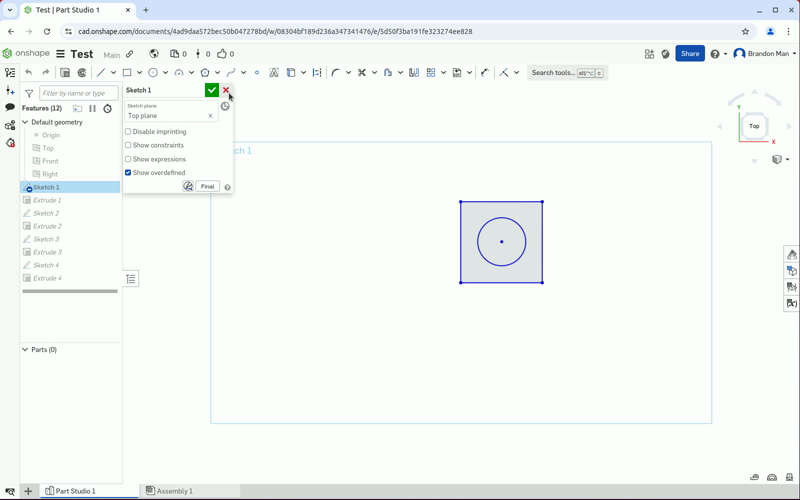
click(229, 92)
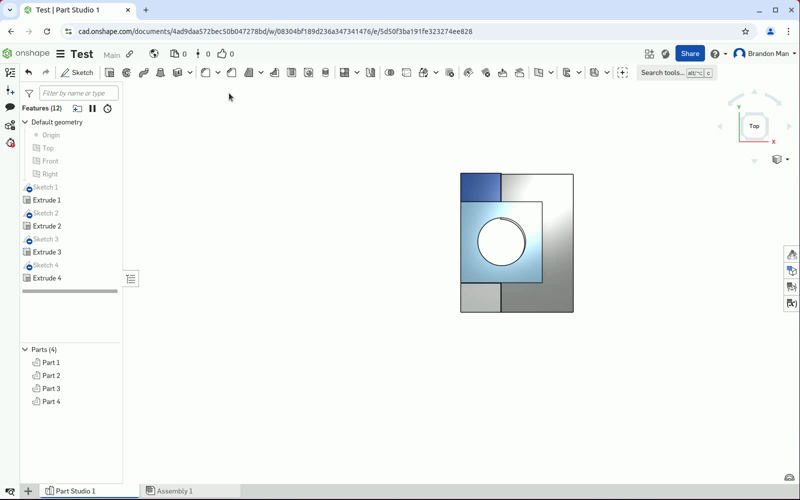
mouse_move(73, 352)
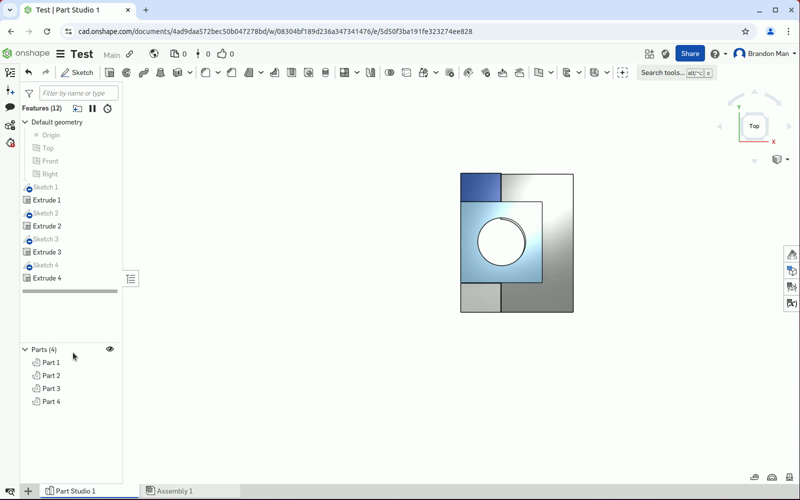
key(y)
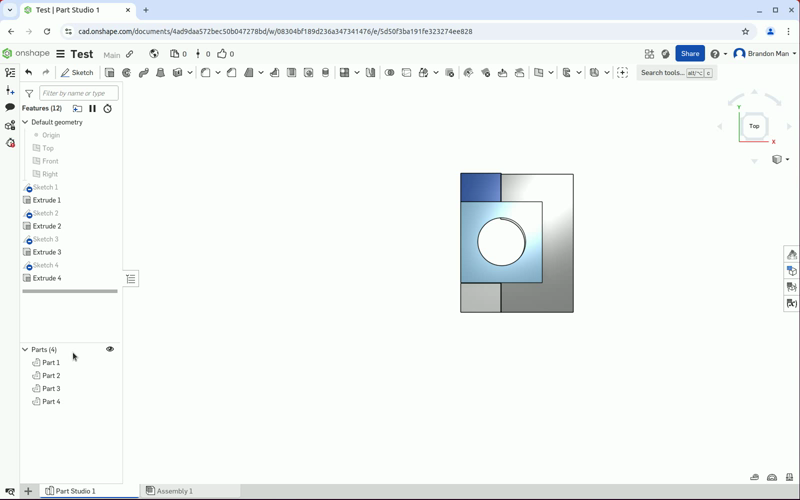
key(shift+p)
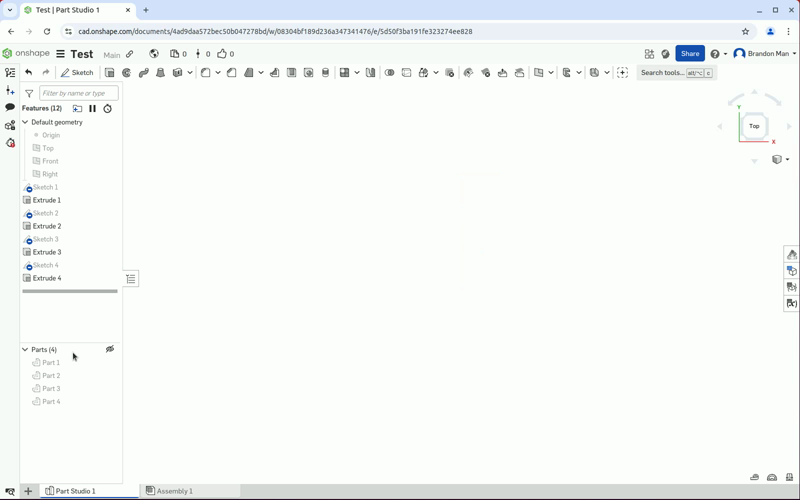
key(space)
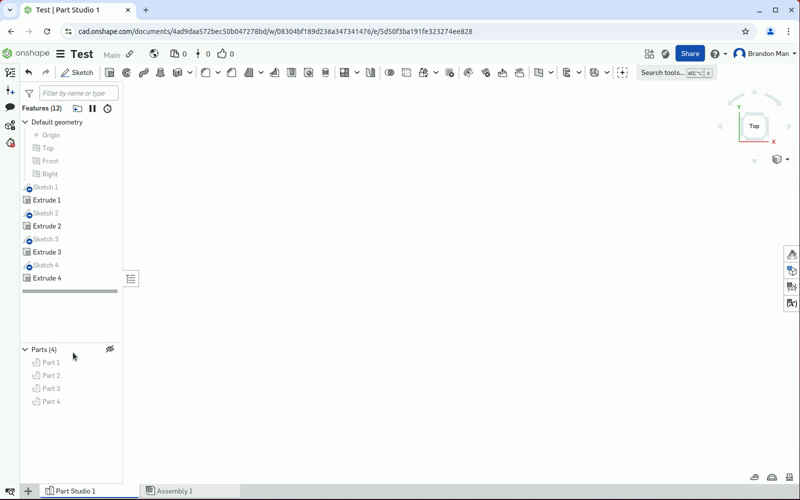
key_down(shift)
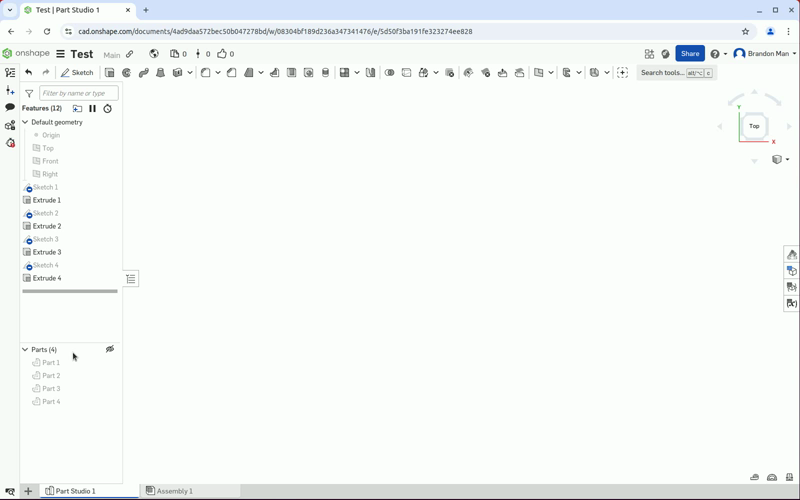
key(up)
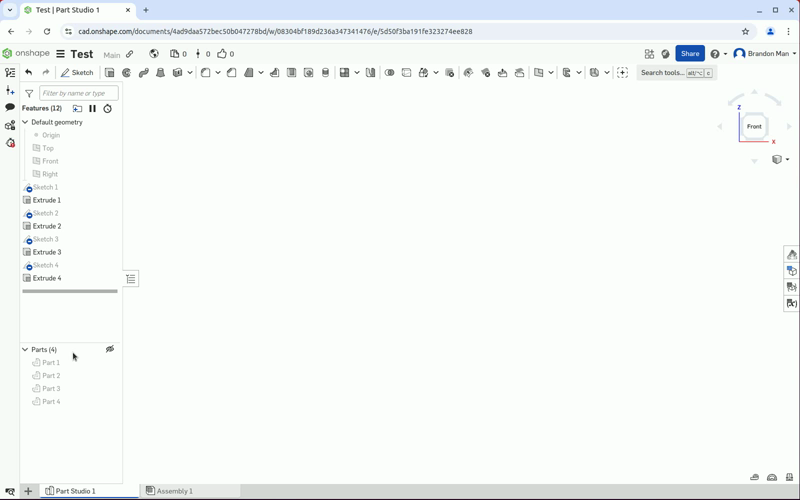
key_up(shift)
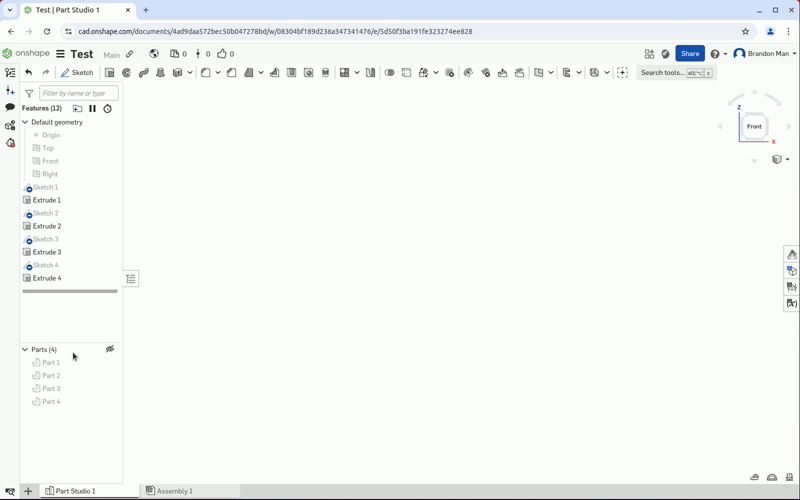
key(space)
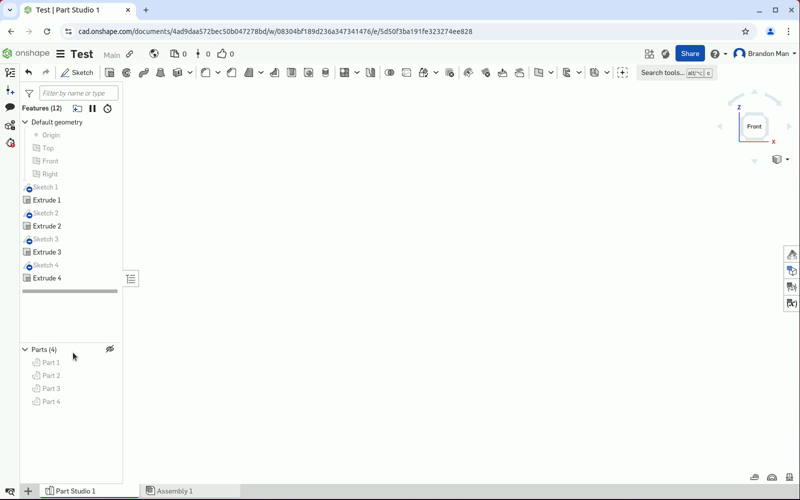
key_down(shift)
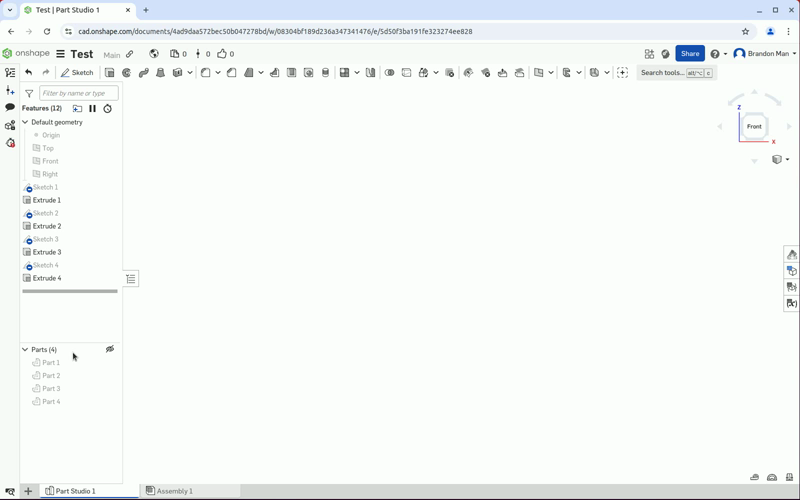
key(left)
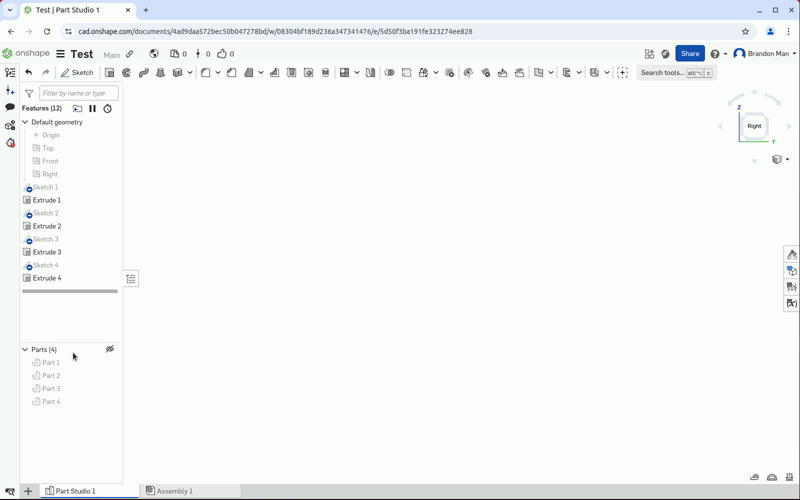
key_up(shift)
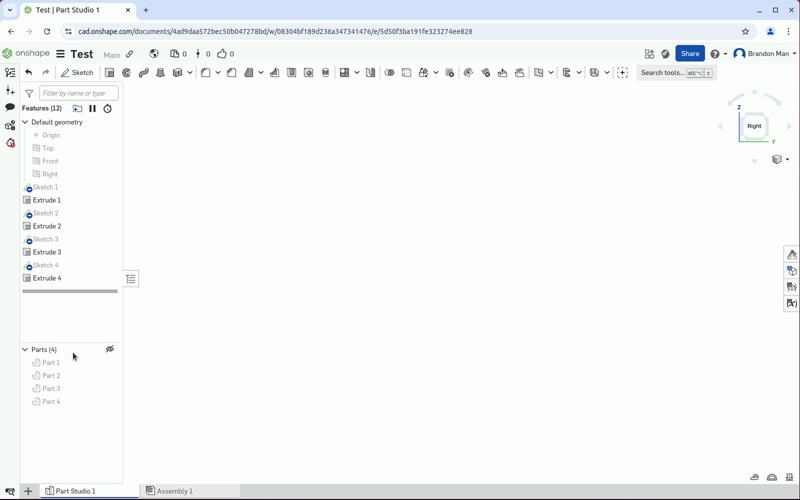
mouse_move(73, 352)
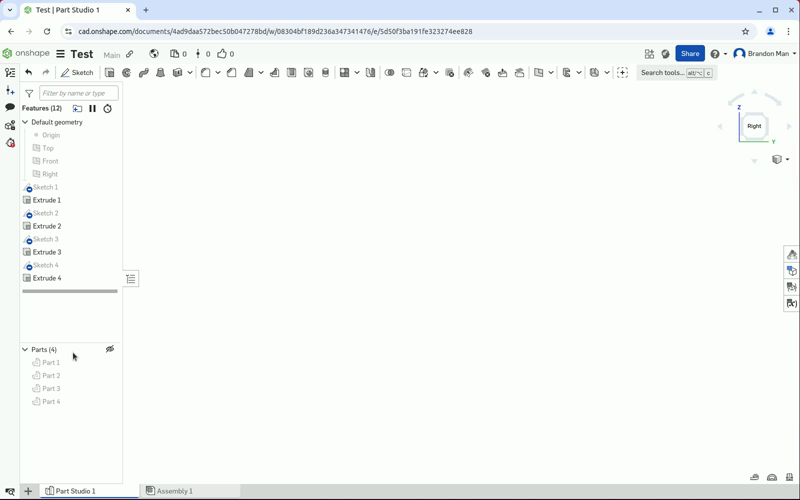
key(shift+y)
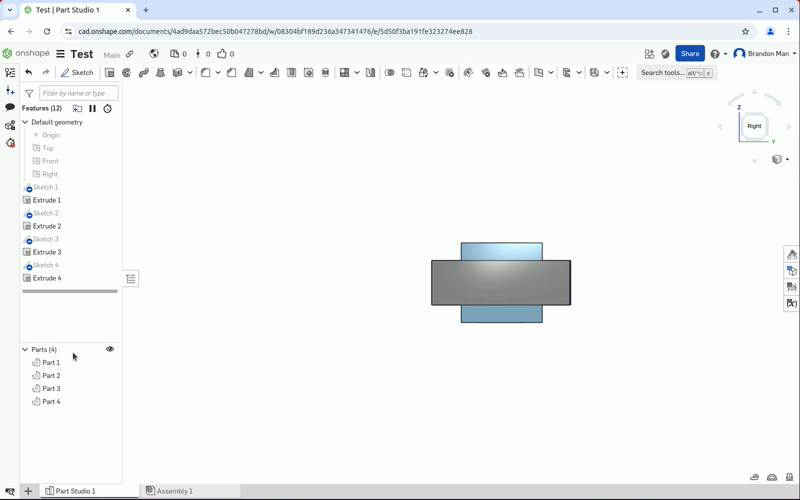
mouse_move(541, 75)
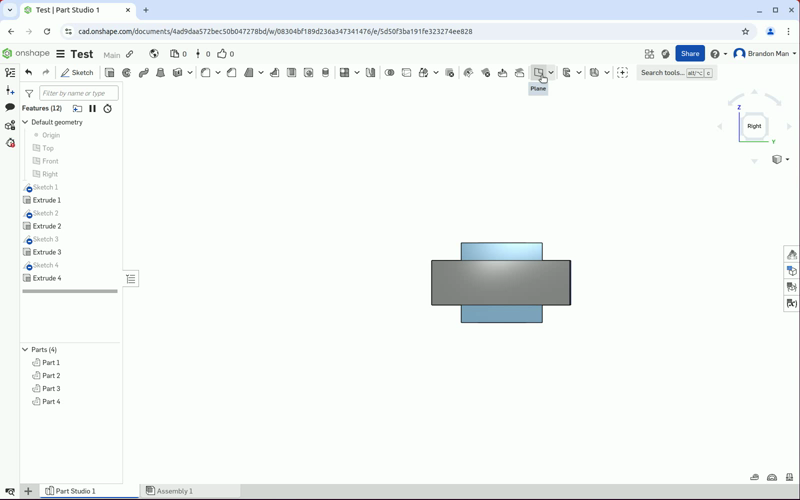
click(541, 75)
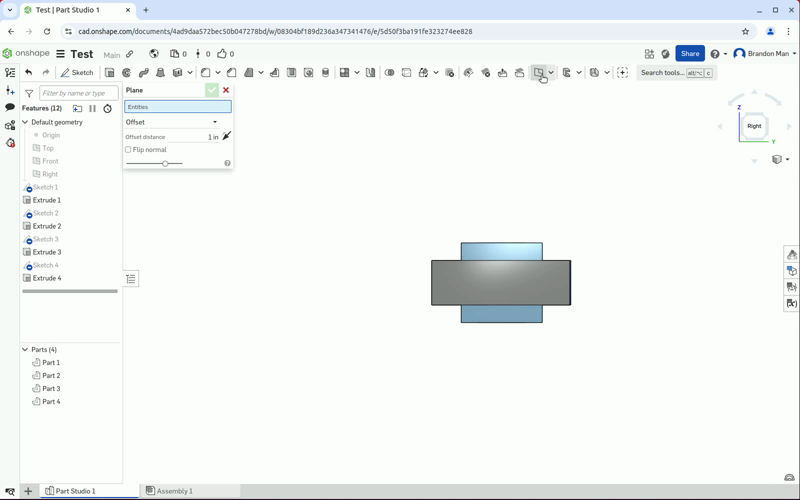
mouse_move(73, 176)
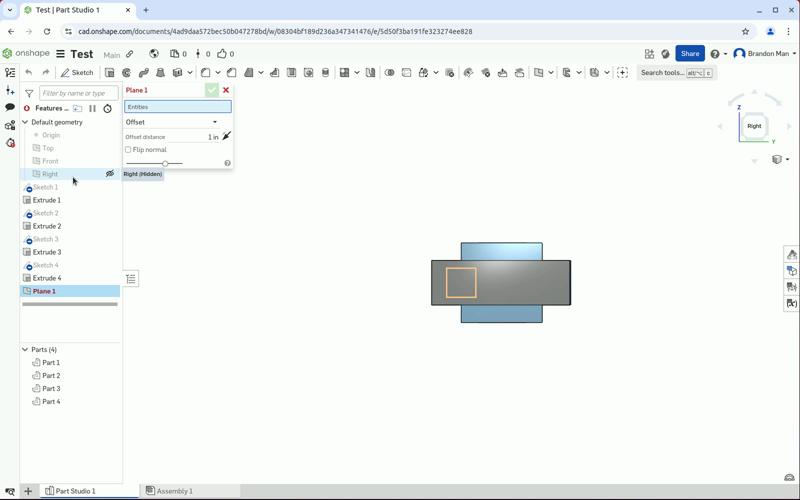
click(73, 176)
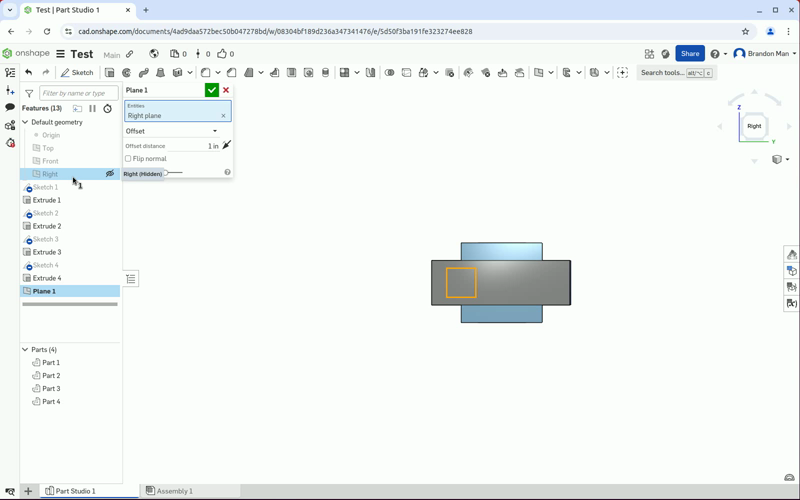
key(tab, 2)
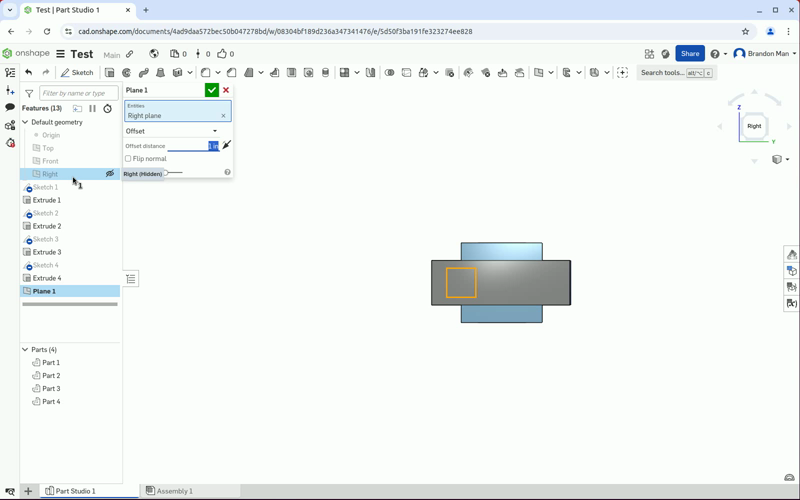
text(23.108)
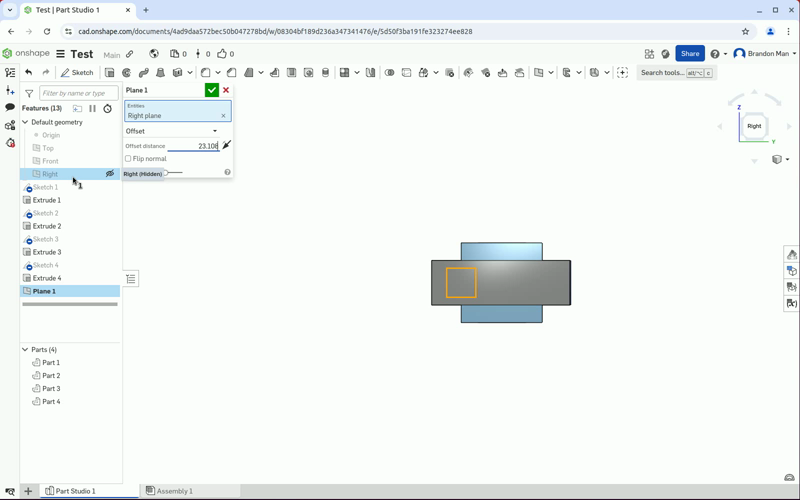
key(enter, 2)
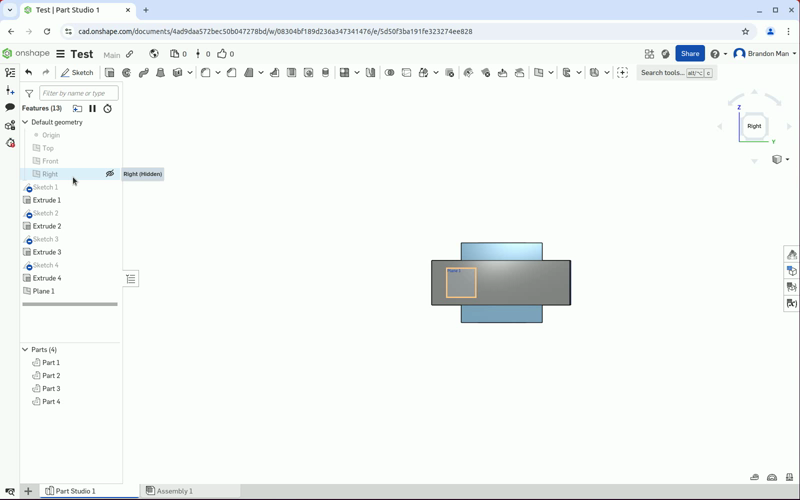
key(shift+s)
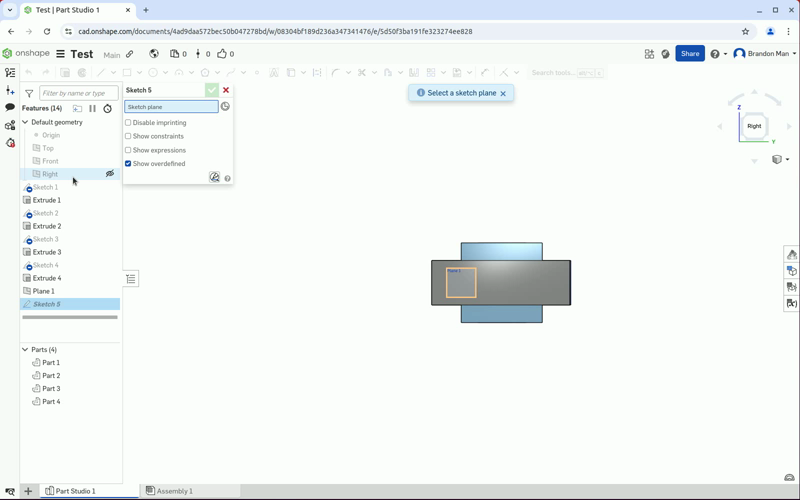
mouse_move(73, 293)
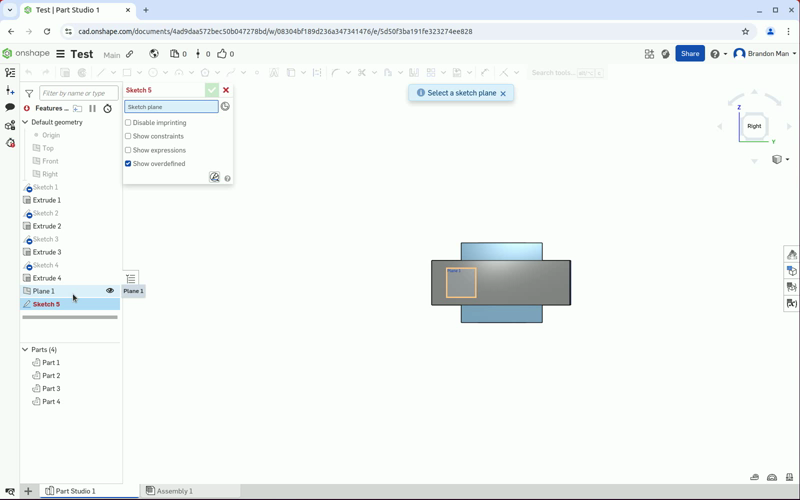
click(73, 293)
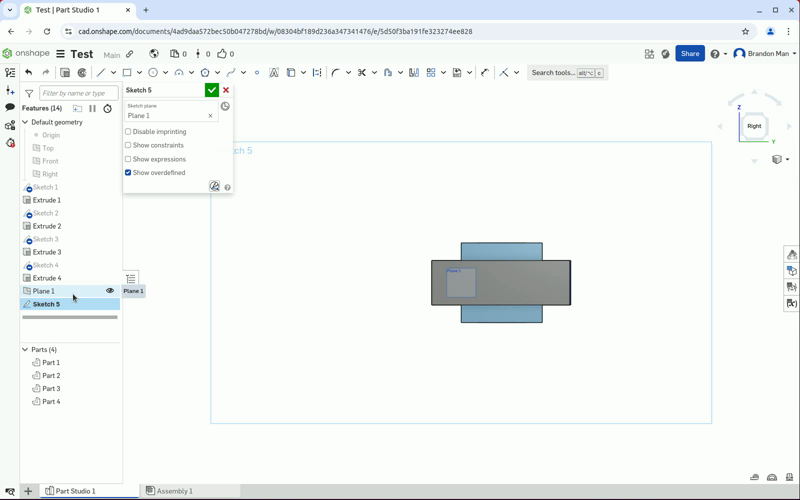
mouse_move(73, 352)
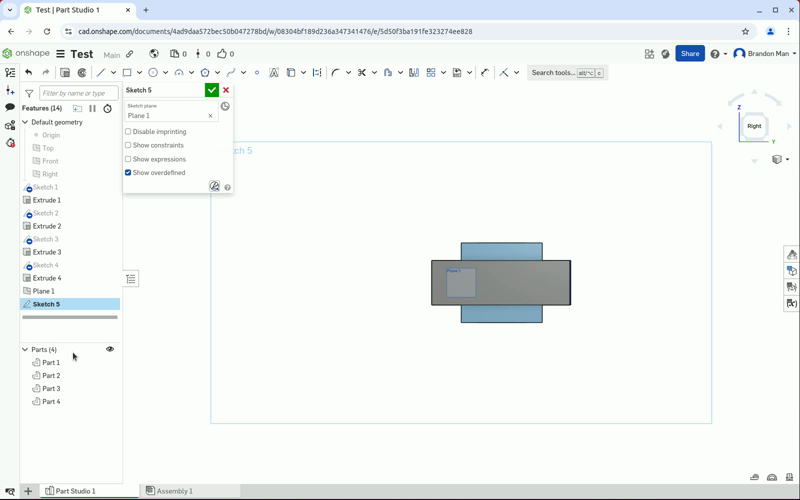
key(y)
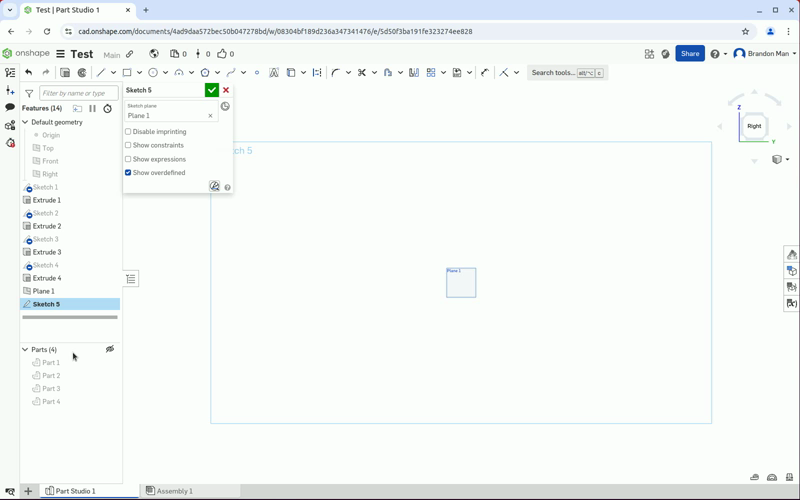
key(c)
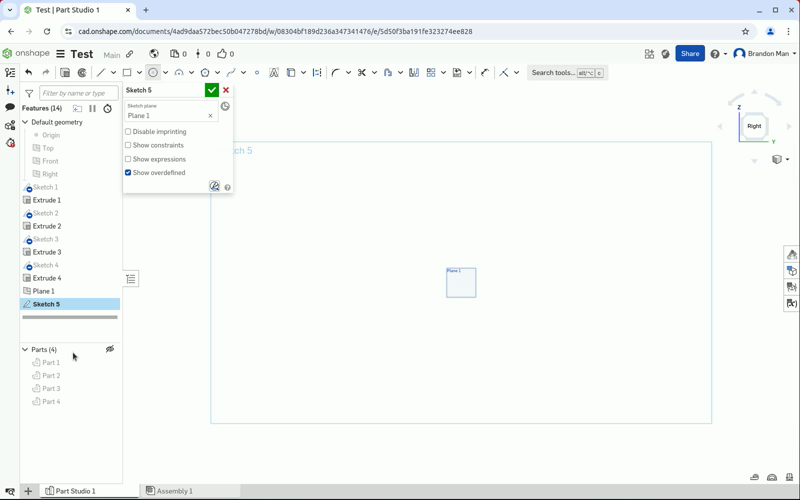
key_down(shift)
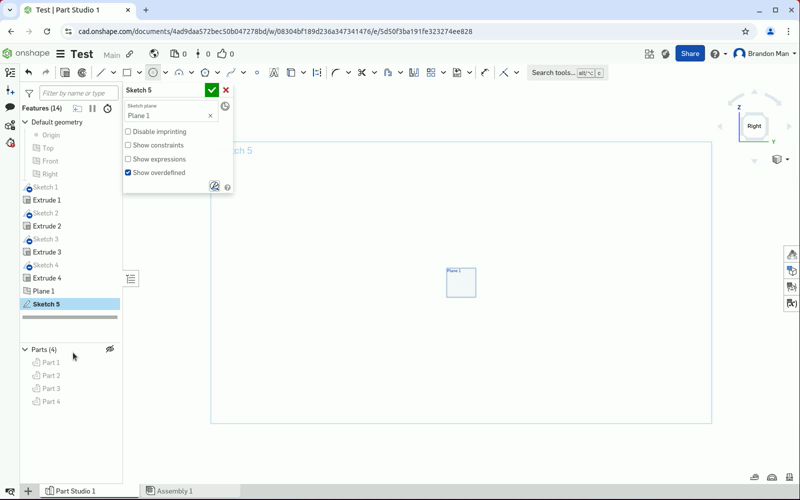
mouse_move(501, 282)
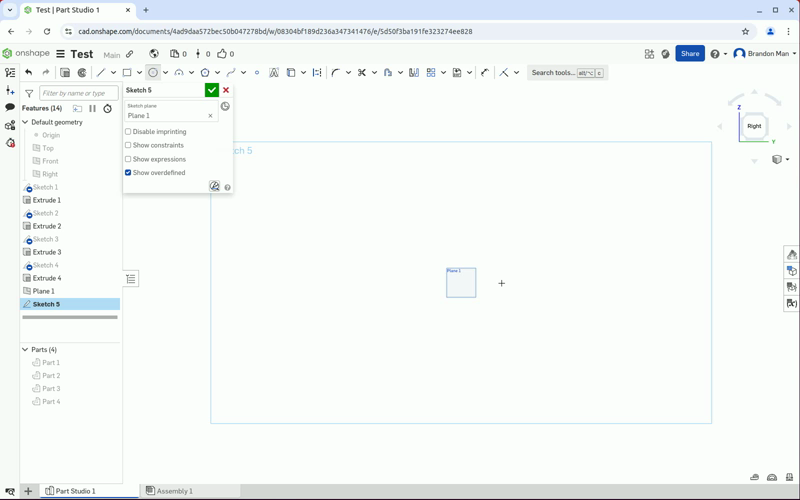
click(501, 282)
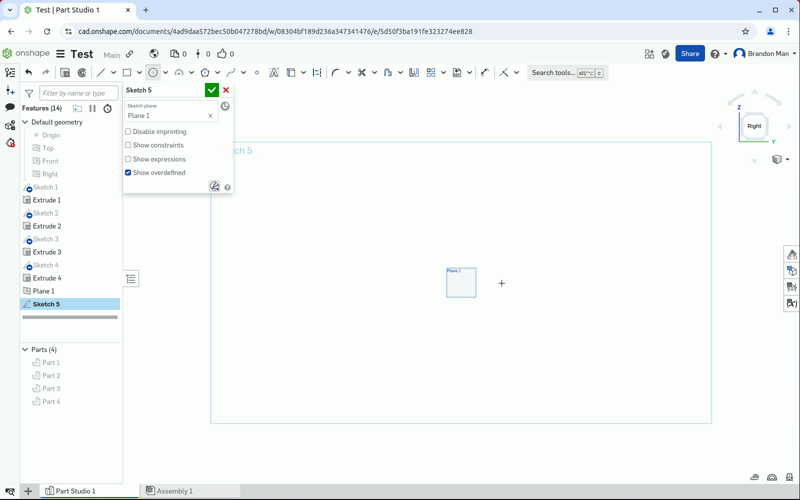
key_up(shift)
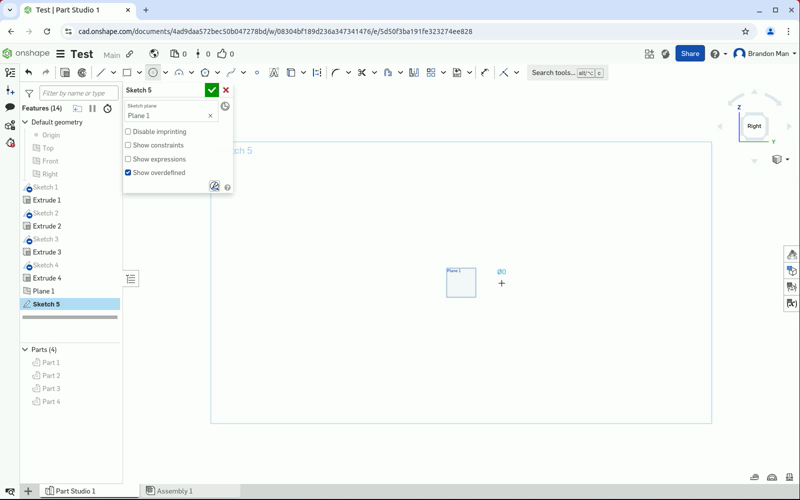
mouse_move(516, 282)
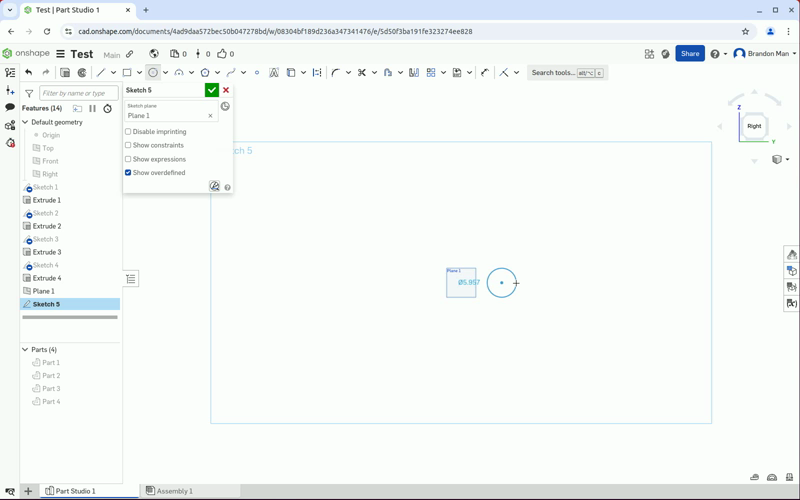
click(516, 282)
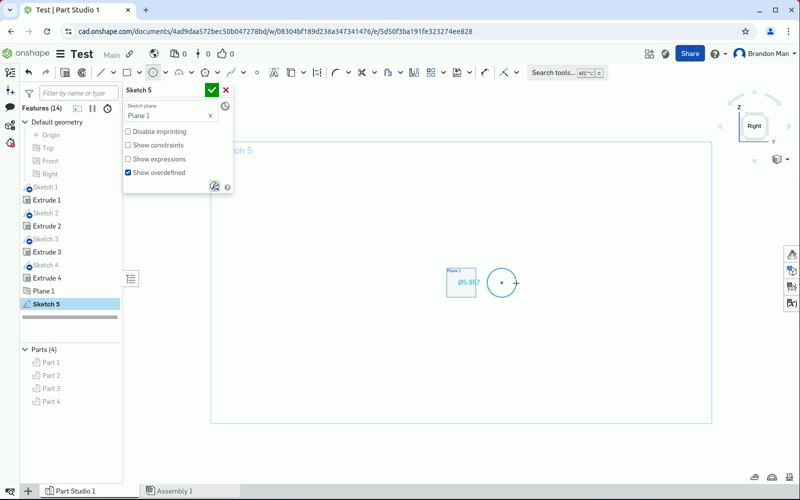
key(esc)
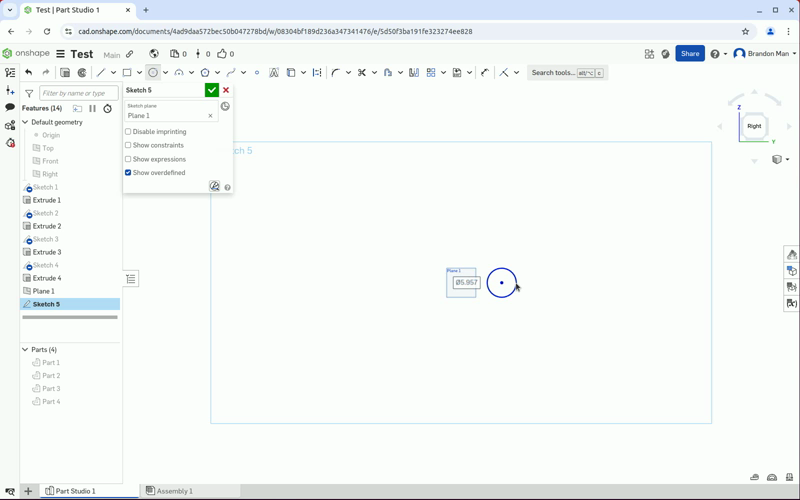
mouse_move(492, 276)
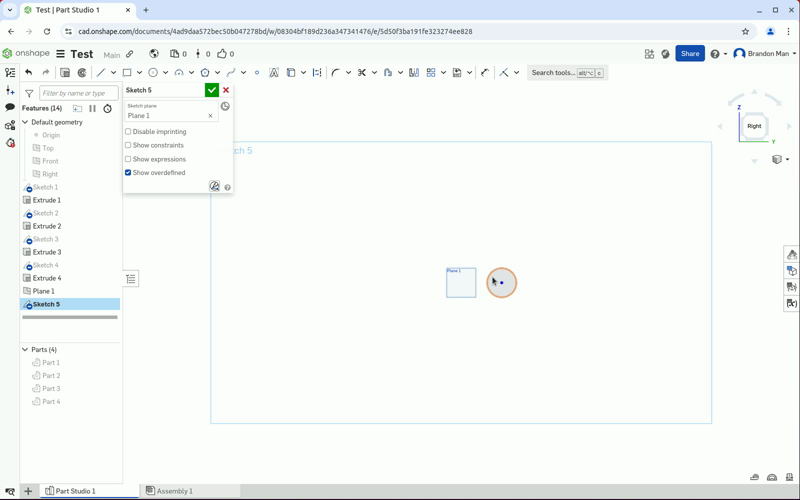
scroll(6)
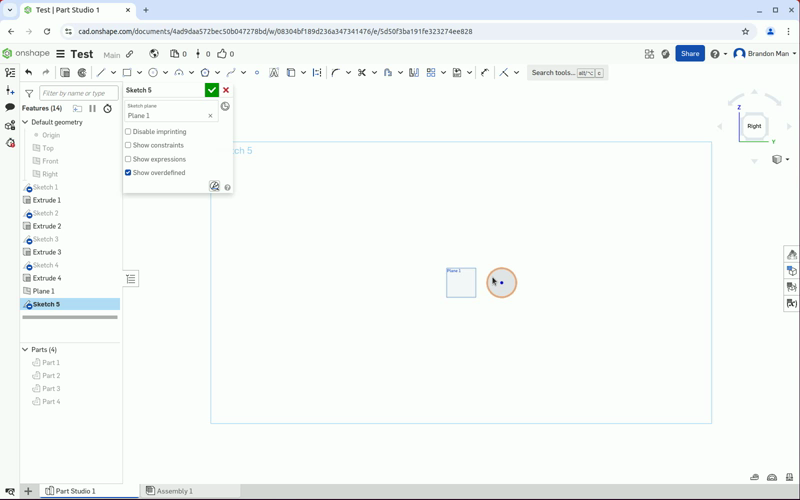
scroll(6)
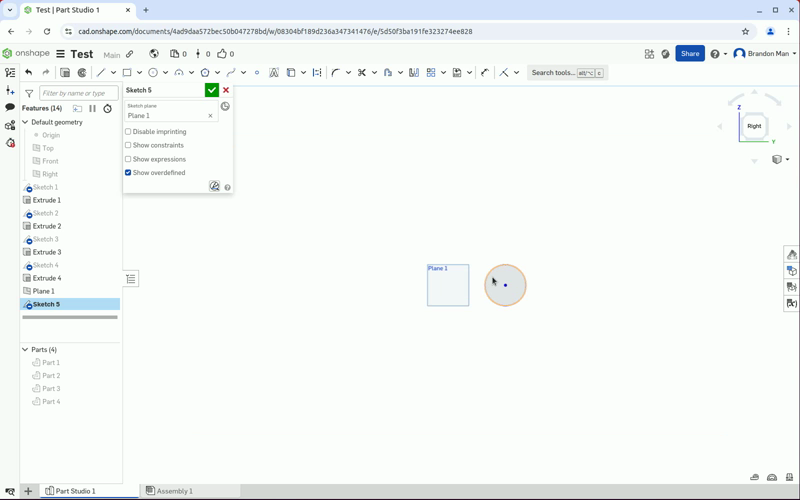
scroll(6)
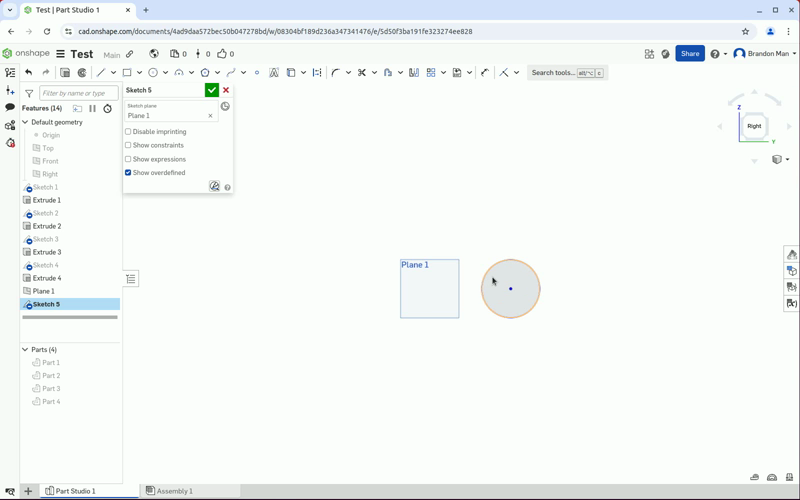
scroll(6)
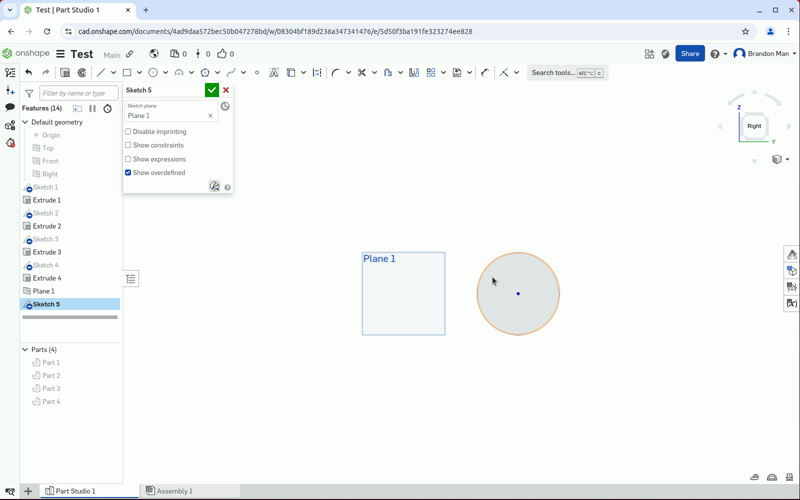
scroll(6)
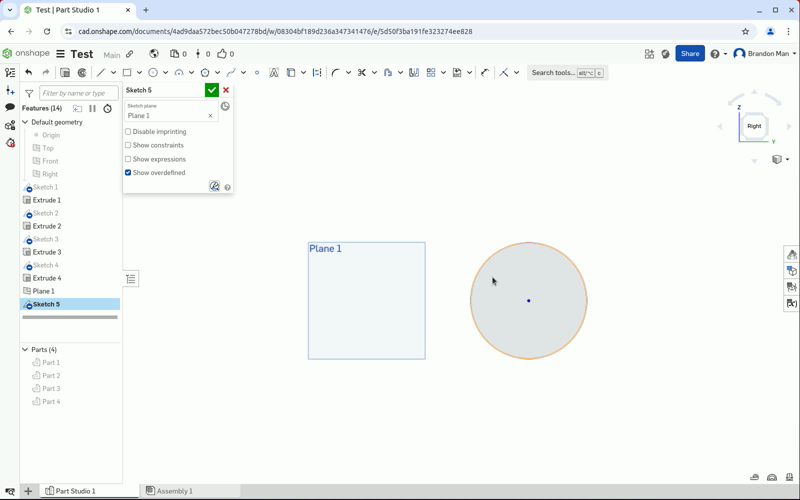
scroll(6)
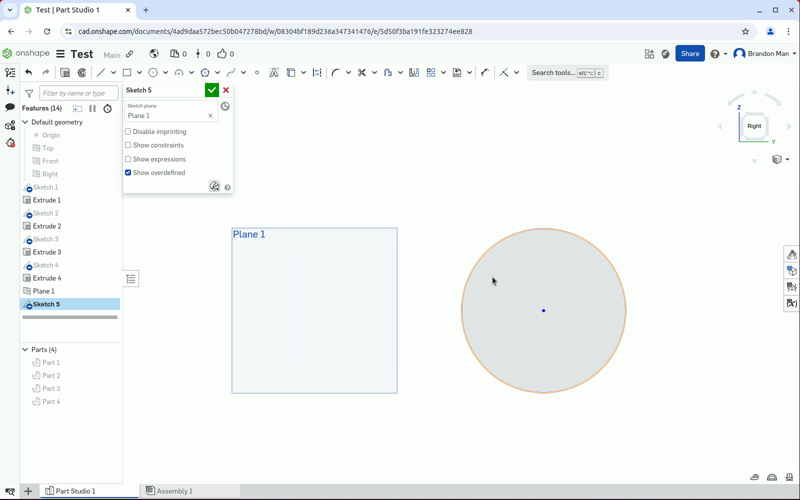
scroll(6)
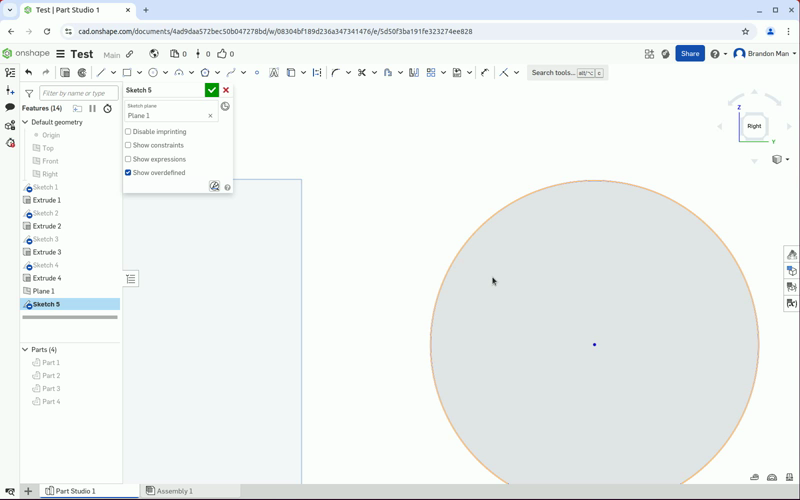
click(492, 276)
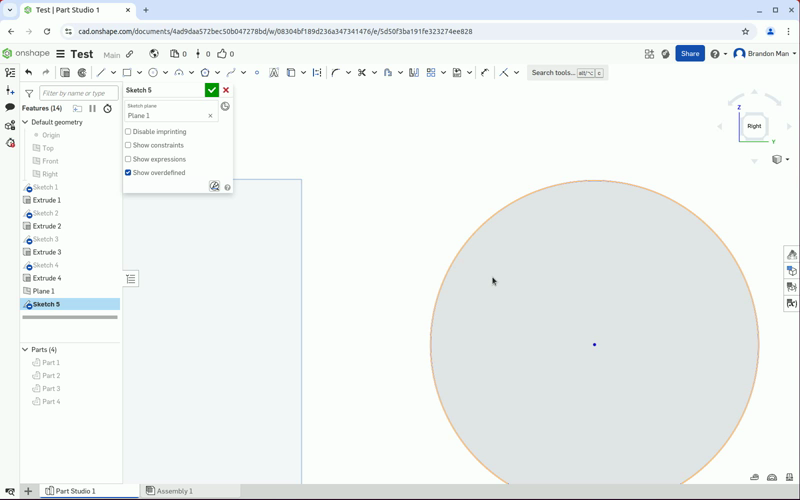
scroll(-6)
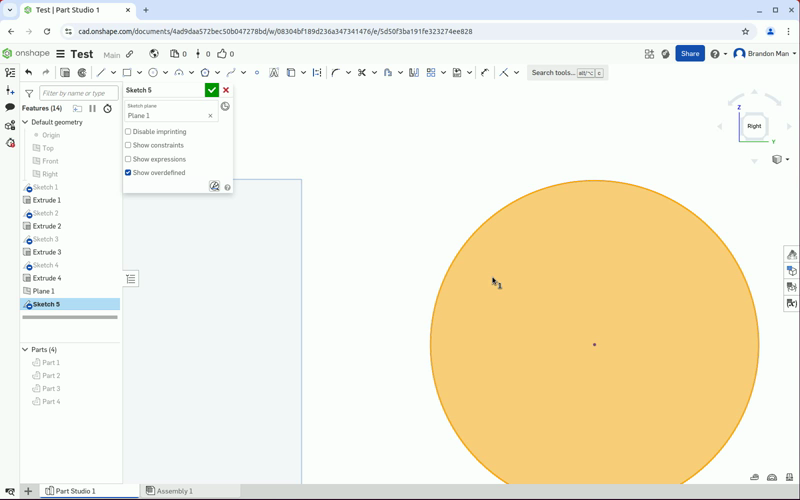
scroll(-6)
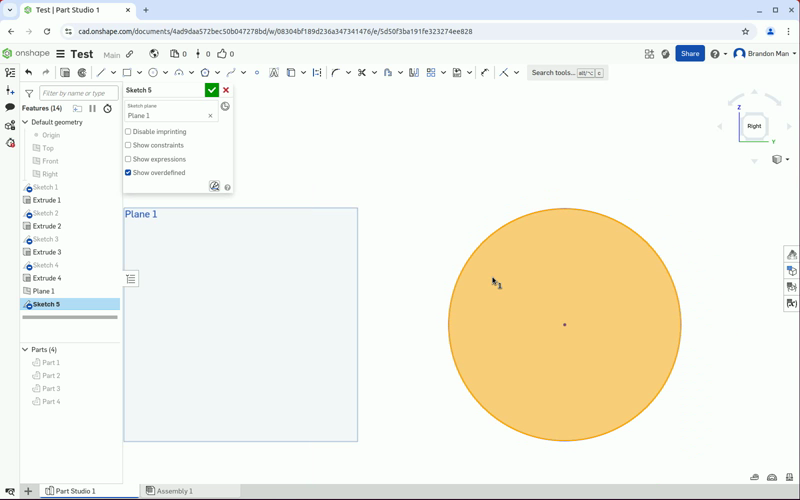
scroll(-6)
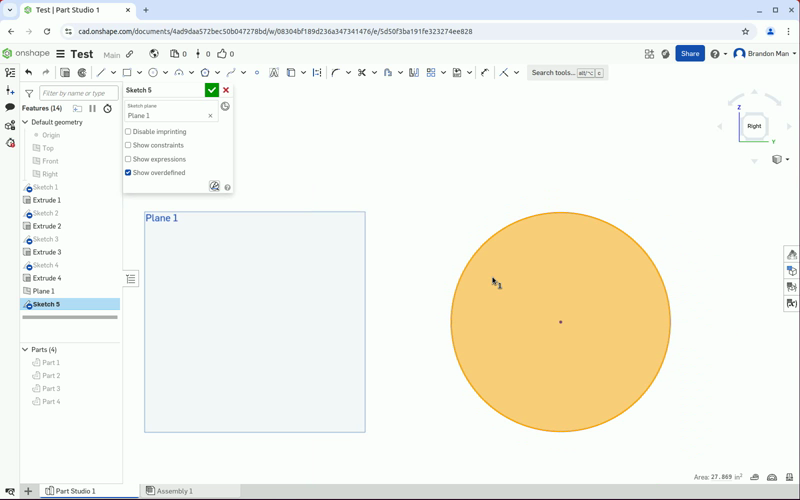
scroll(-6)
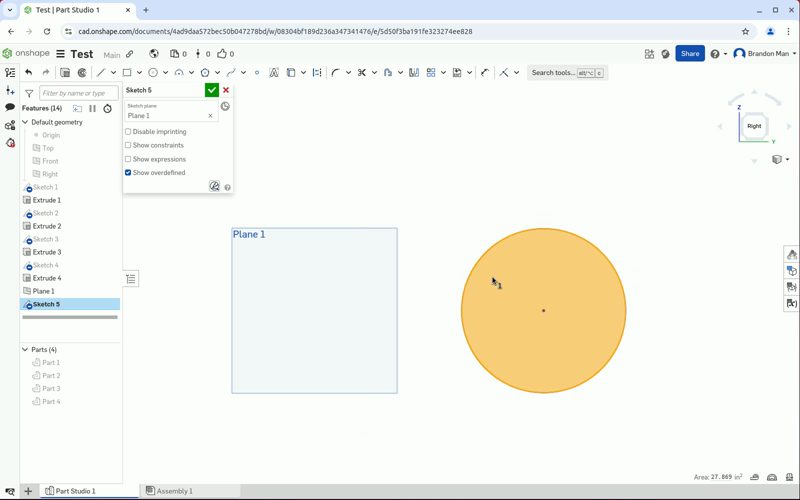
scroll(-6)
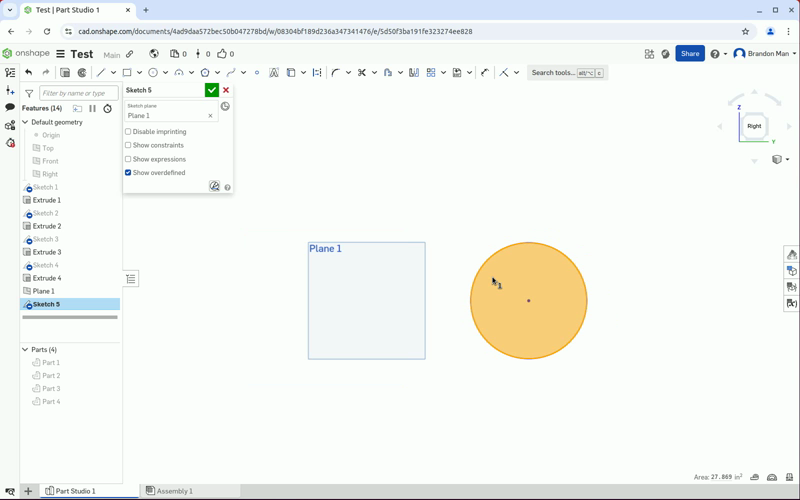
scroll(-6)
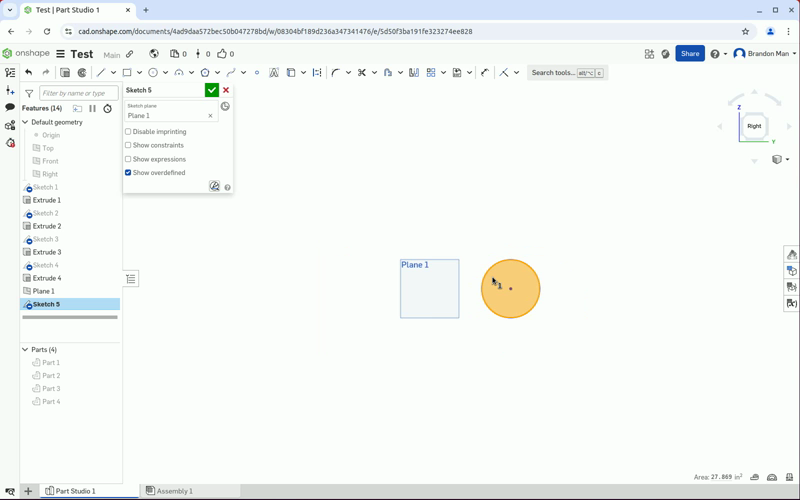
scroll(-6)
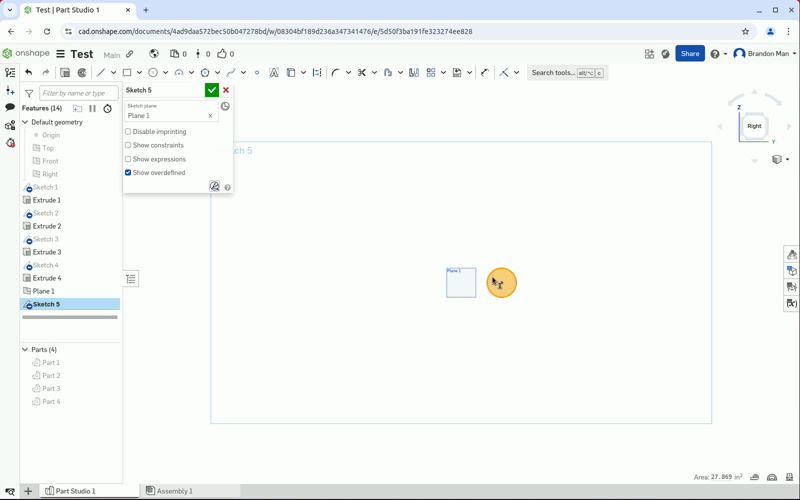
mouse_move(73, 352)
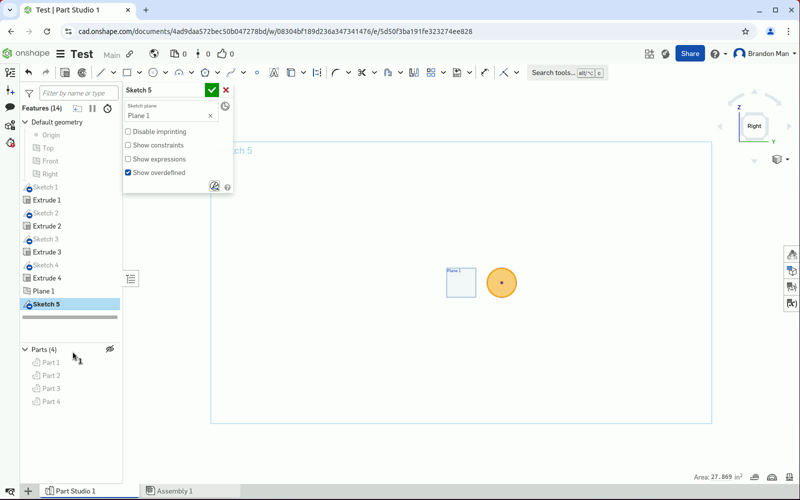
key(shift+y)
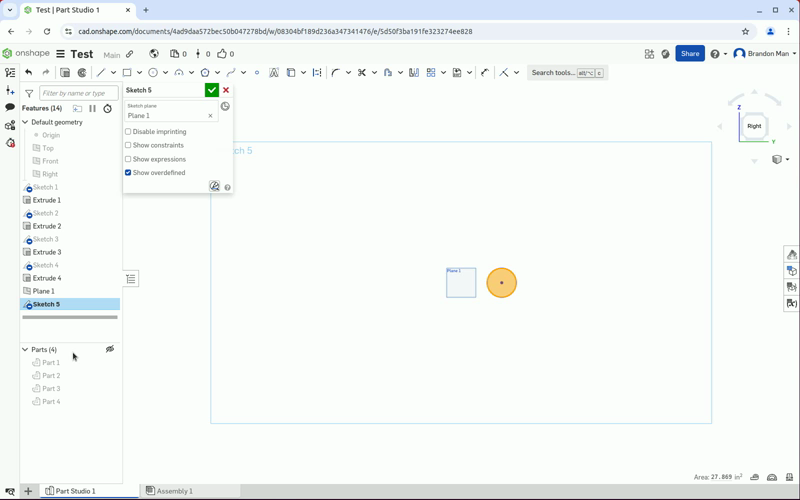
key(shift+e)
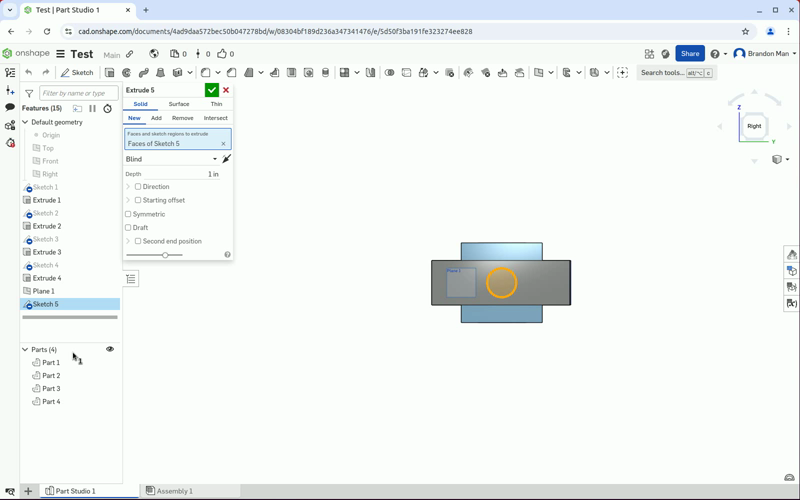
mouse_move(143, 106)
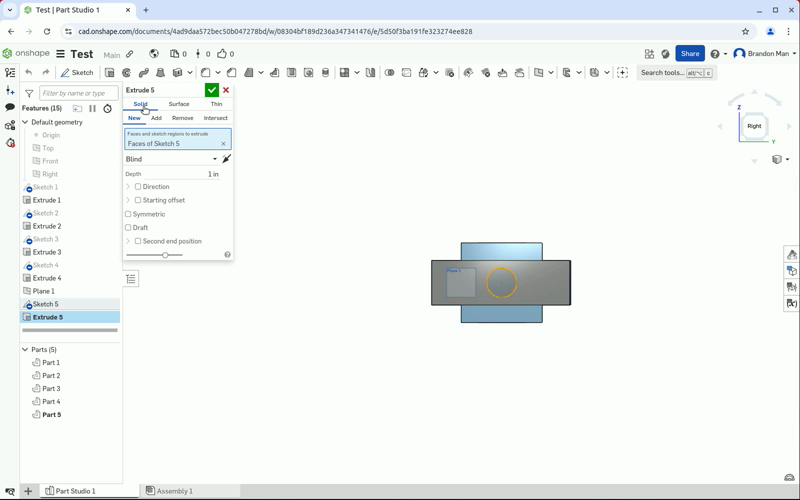
click(143, 106)
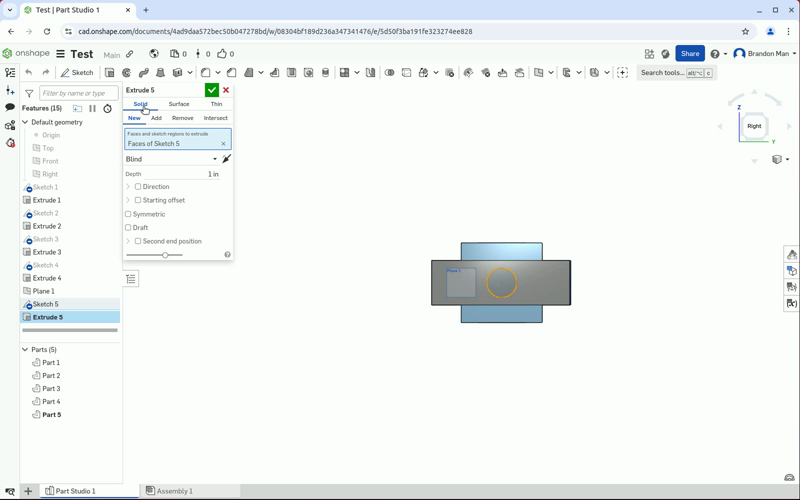
mouse_move(186, 120)
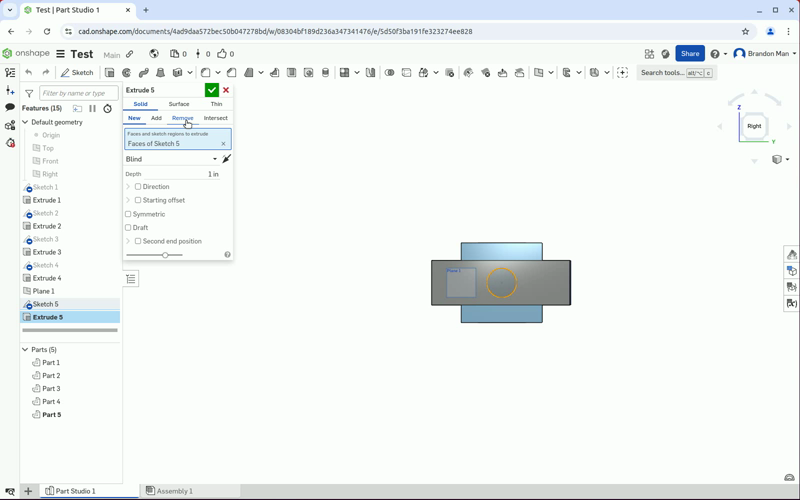
click(186, 120)
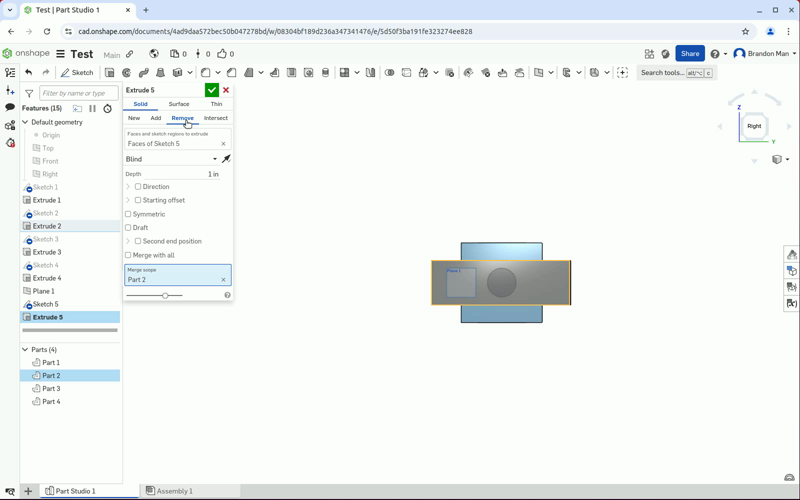
key(tab, 4)
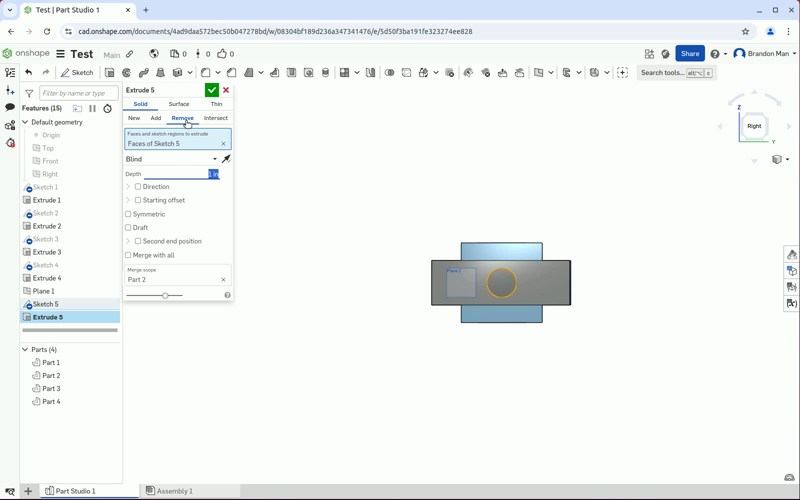
text(6.499)
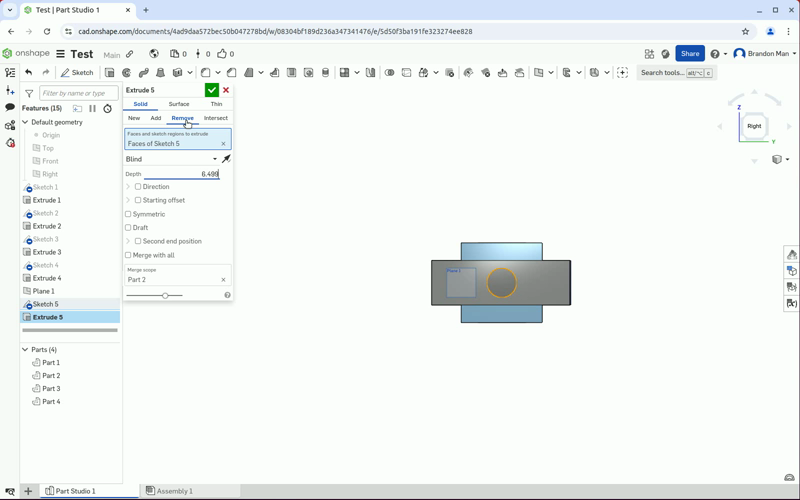
key(tab, 6)
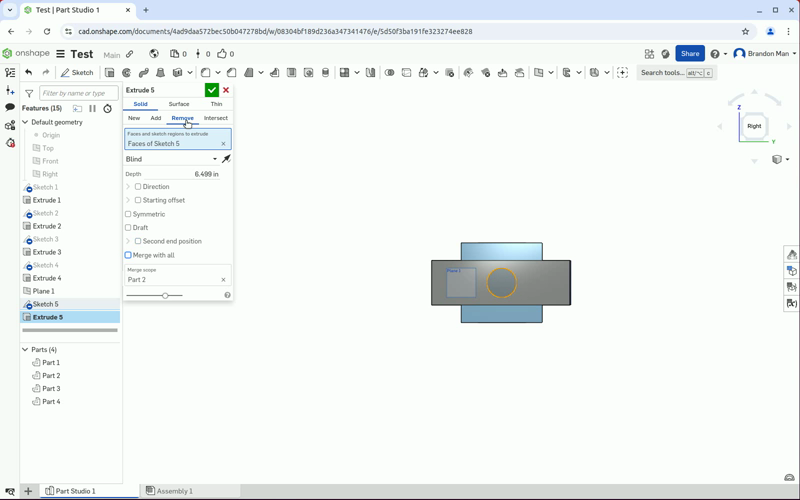
key(space)
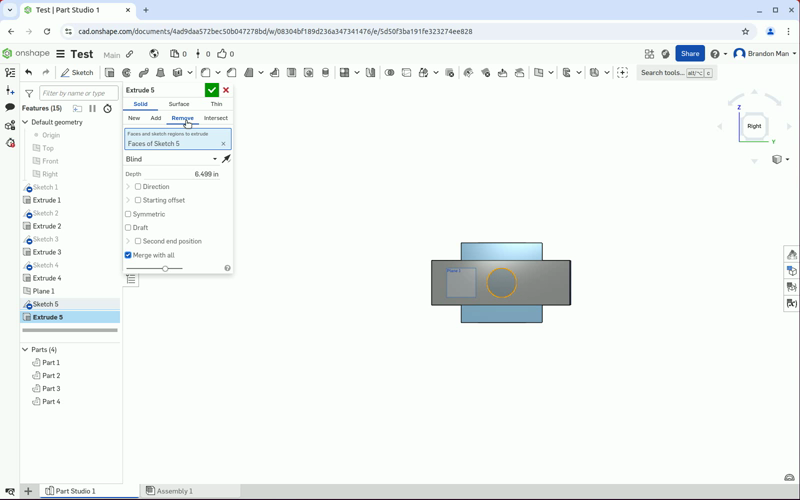
key(enter)
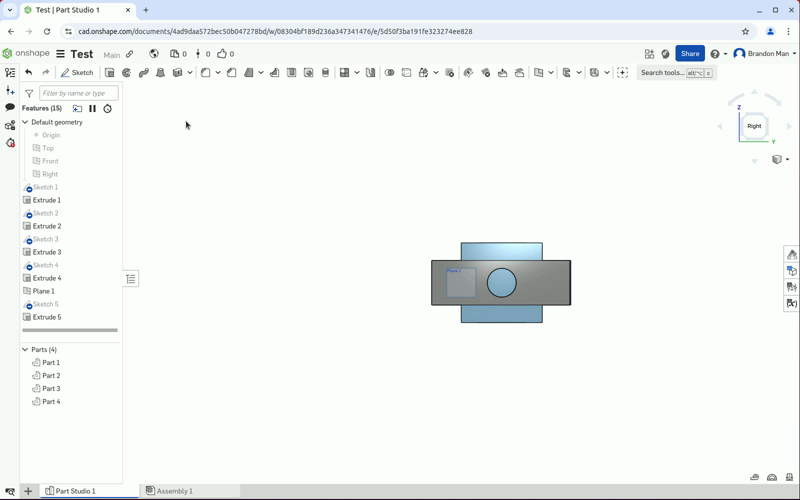
key(shift+h)
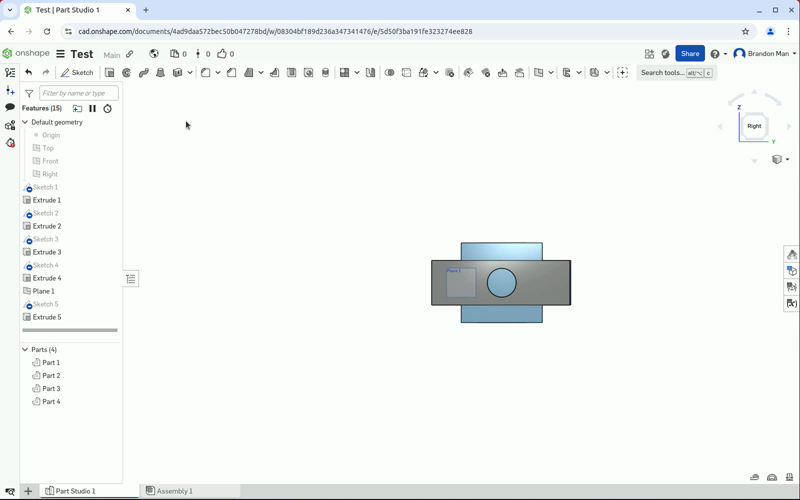
key(shift+h)
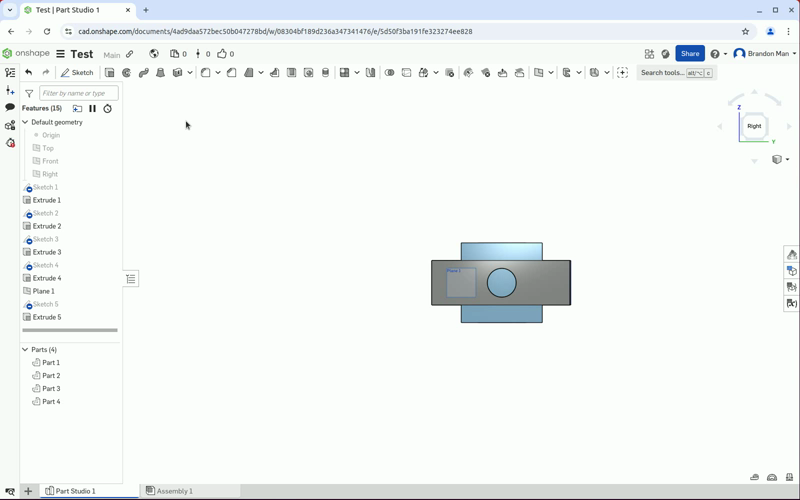
mouse_move(73, 189)
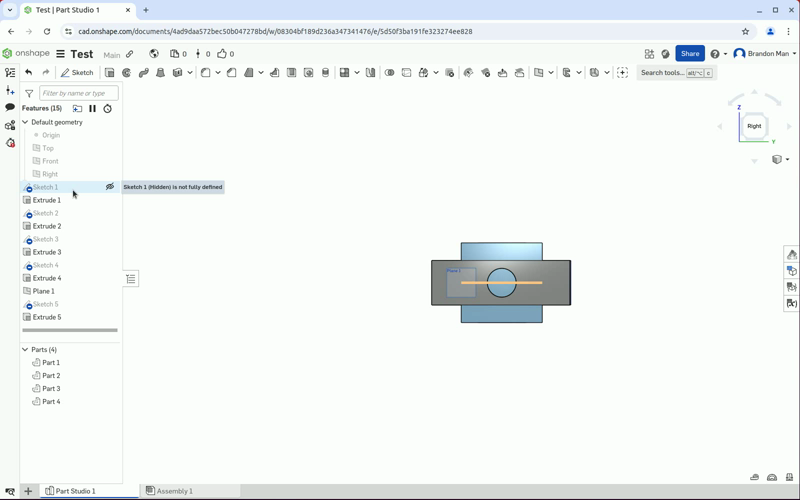
click(73, 189)
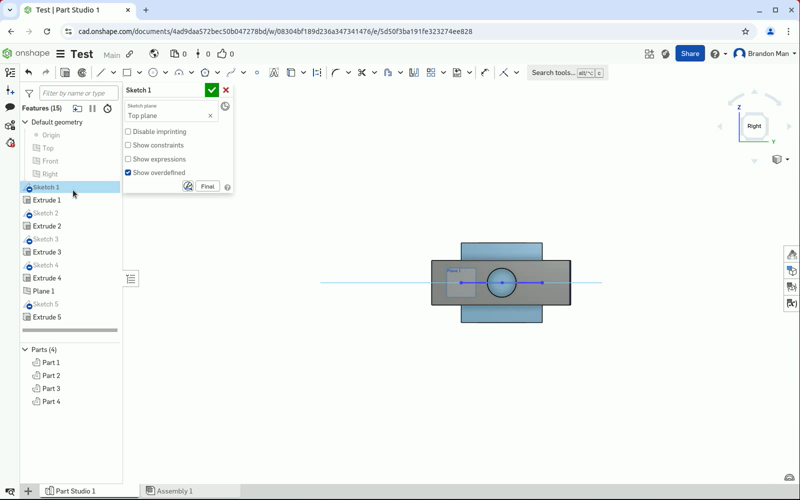
mouse_move(229, 92)
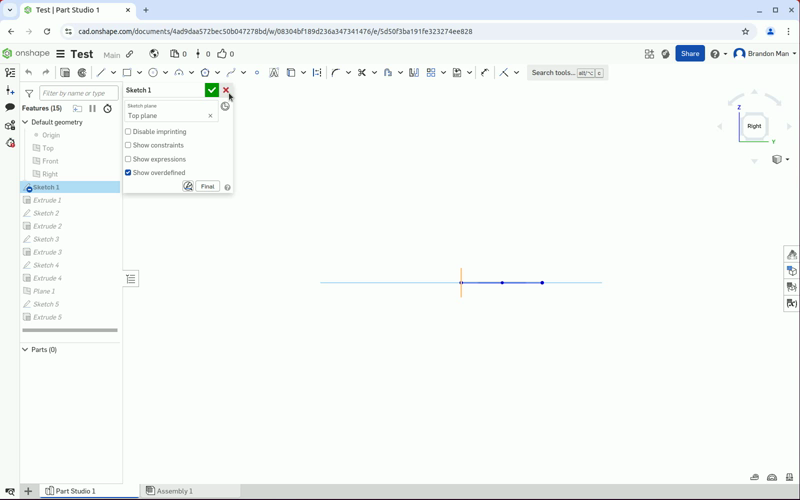
click(229, 92)
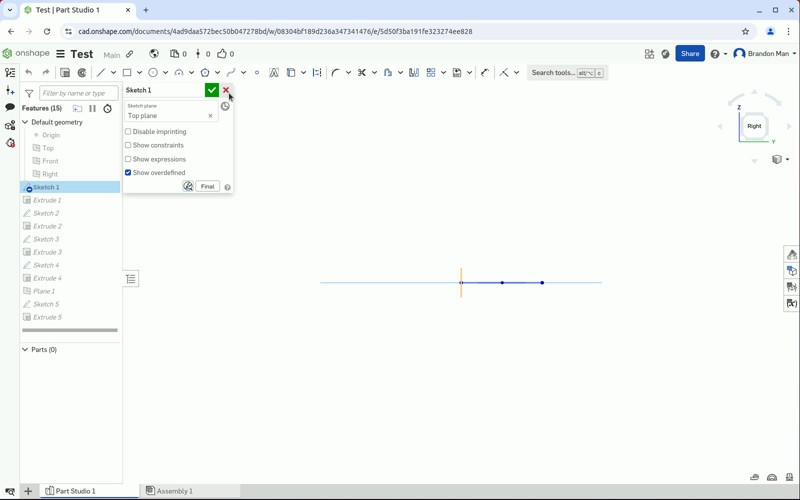
key(shift+s)
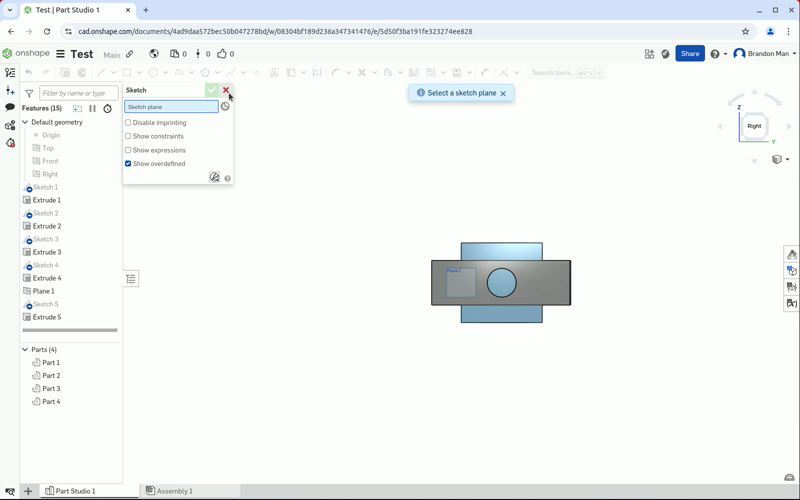
mouse_move(69, 293)
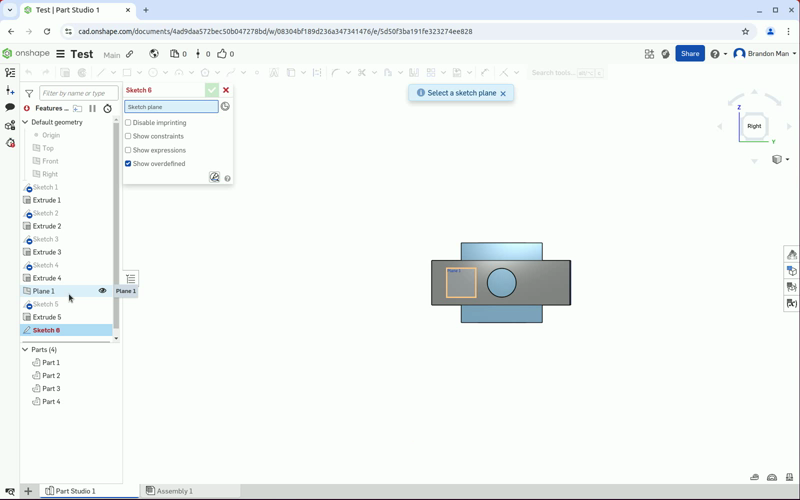
click(69, 293)
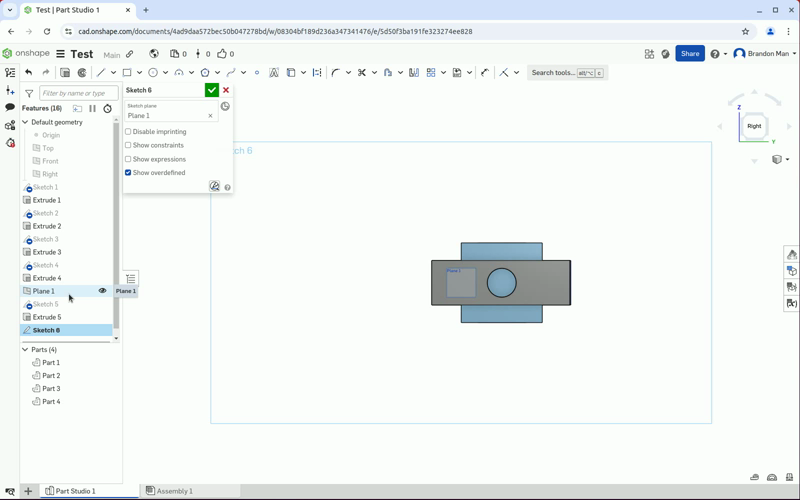
mouse_move(73, 352)
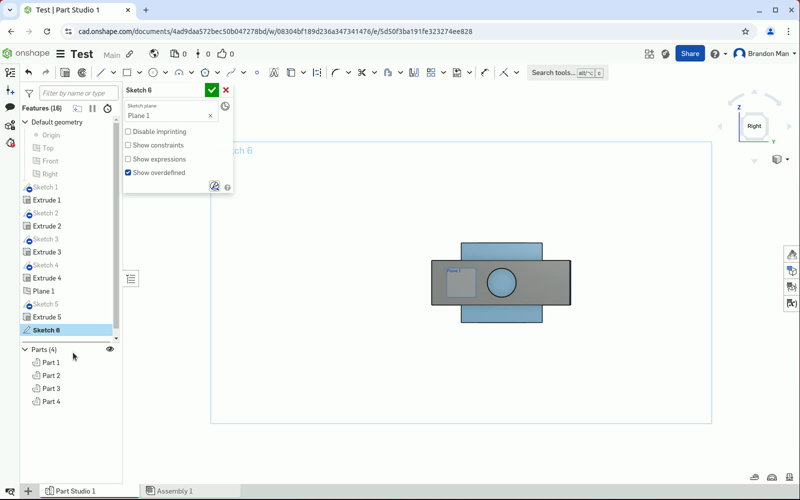
key(y)
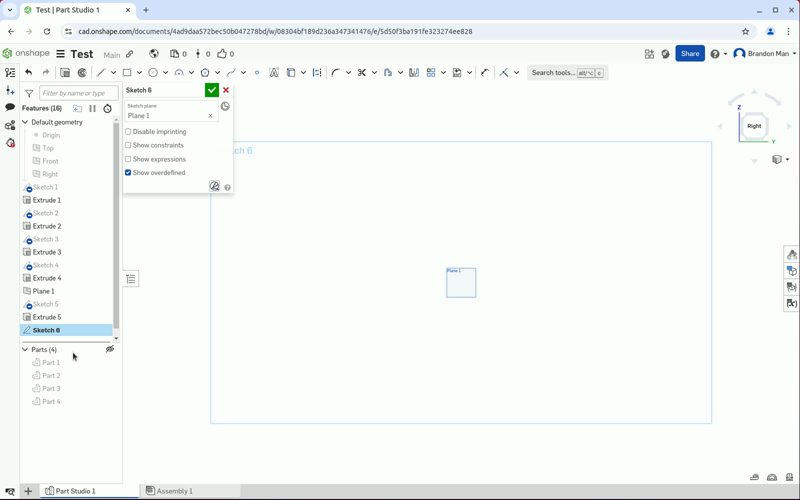
key(c)
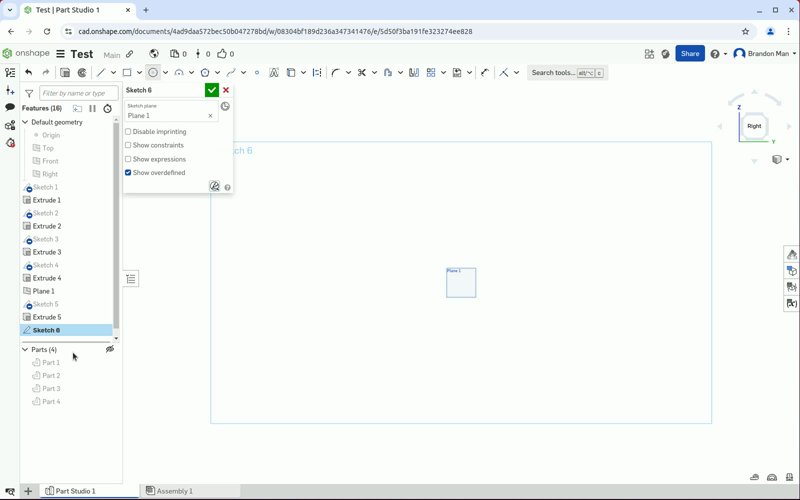
key_down(shift)
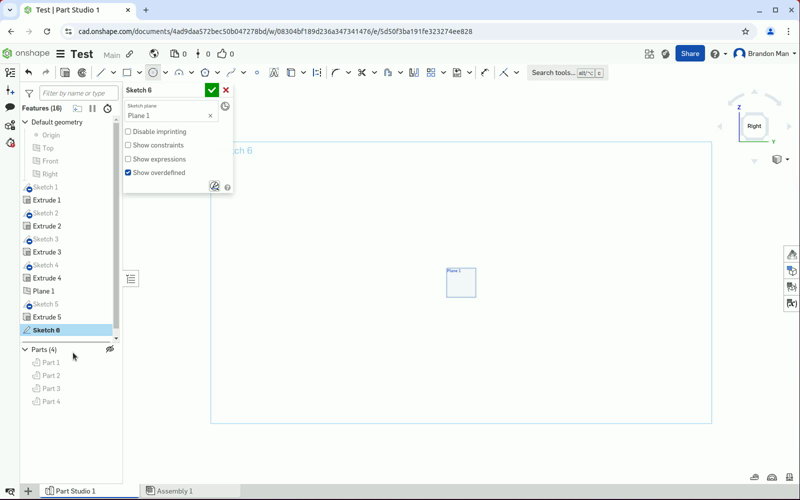
mouse_move(553, 282)
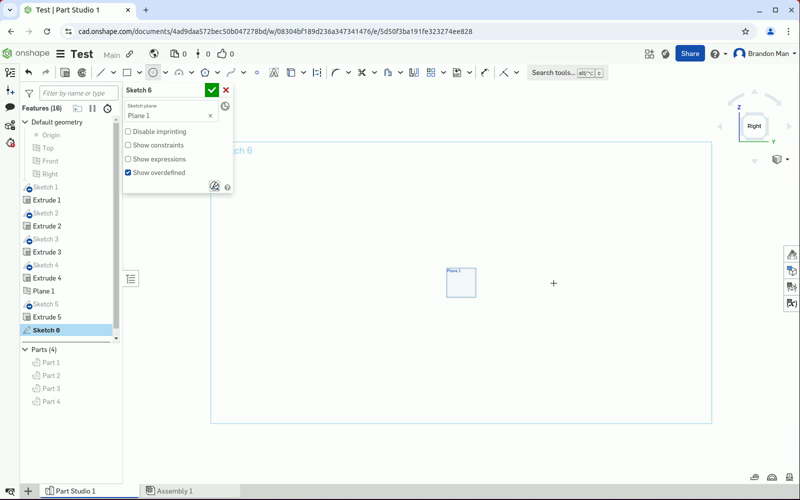
click(553, 282)
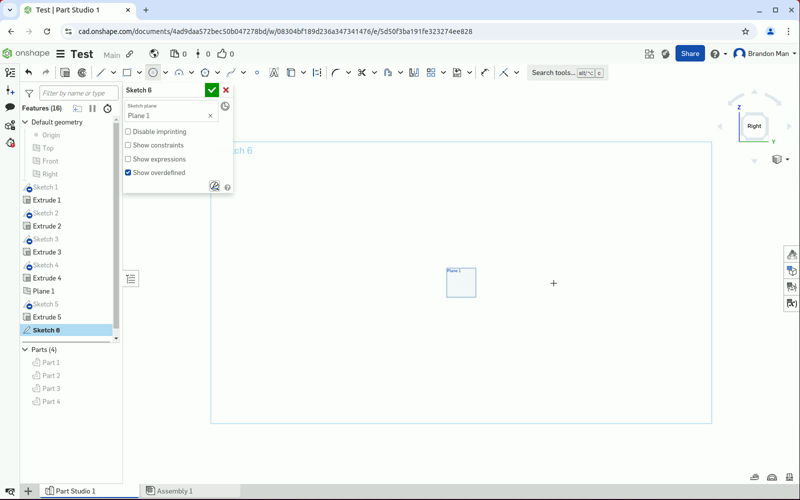
key_up(shift)
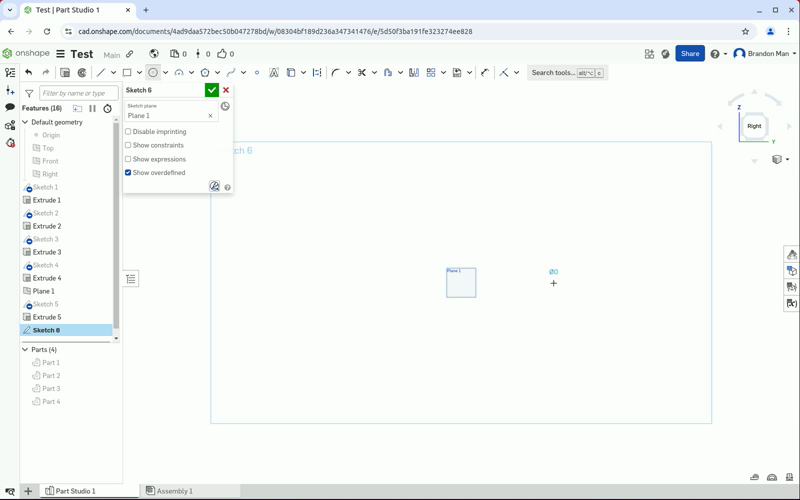
mouse_move(562, 282)
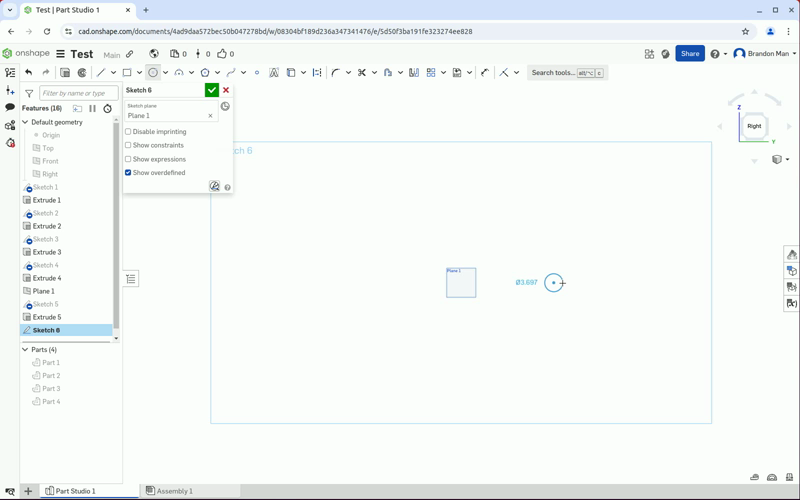
click(562, 282)
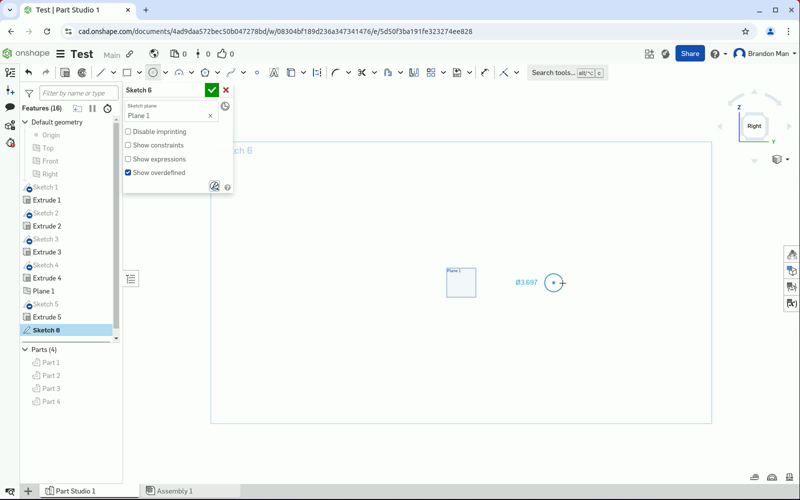
key(esc)
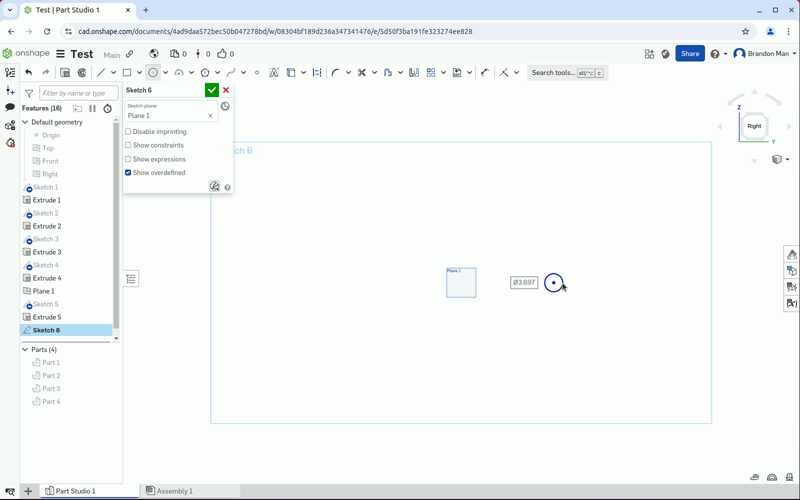
mouse_move(556, 291)
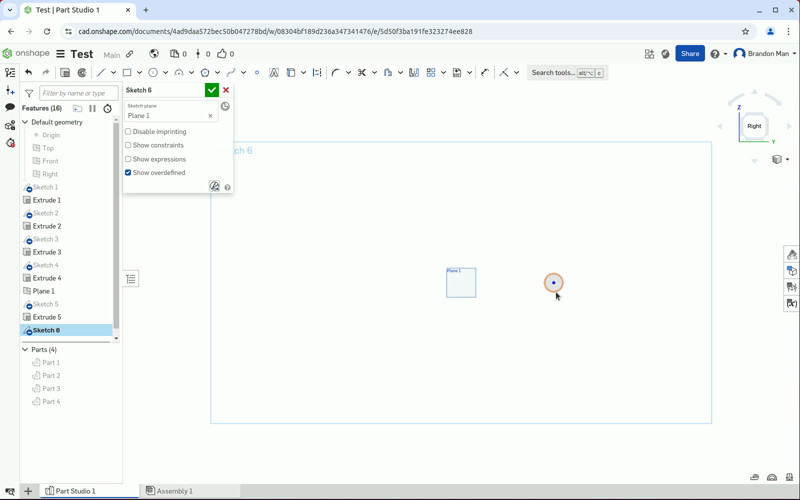
scroll(6)
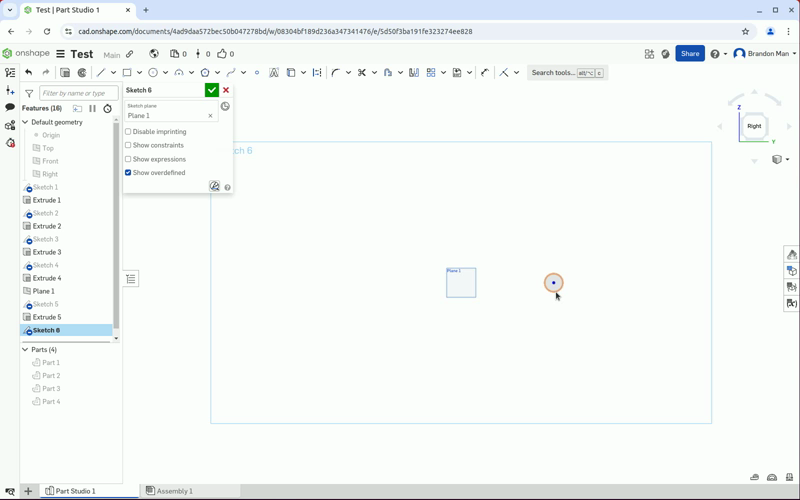
scroll(6)
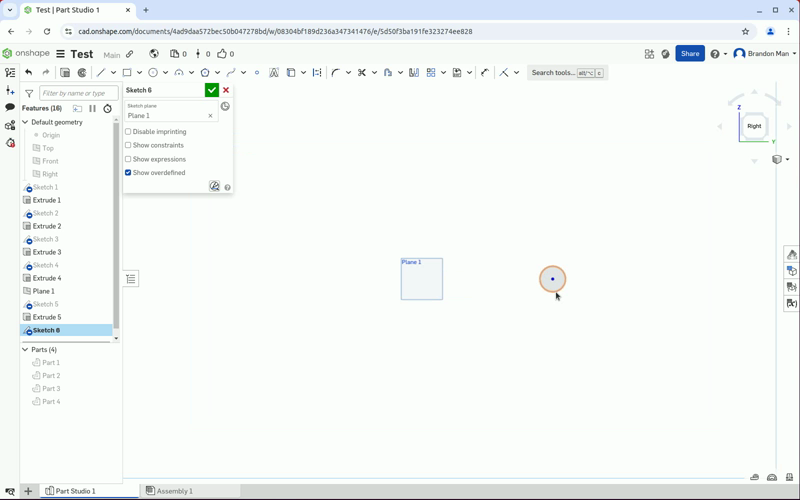
scroll(6)
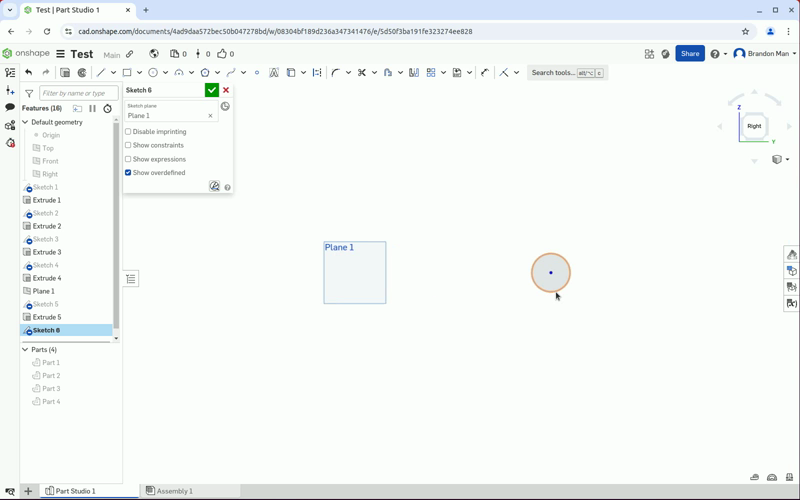
scroll(6)
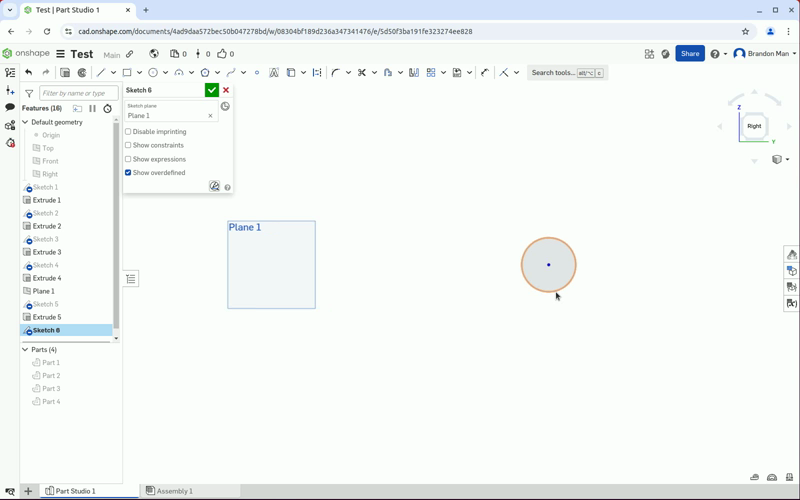
scroll(6)
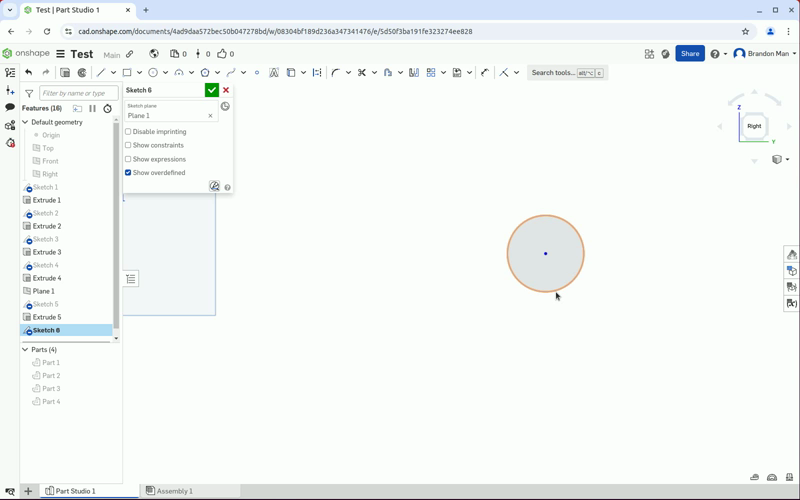
scroll(6)
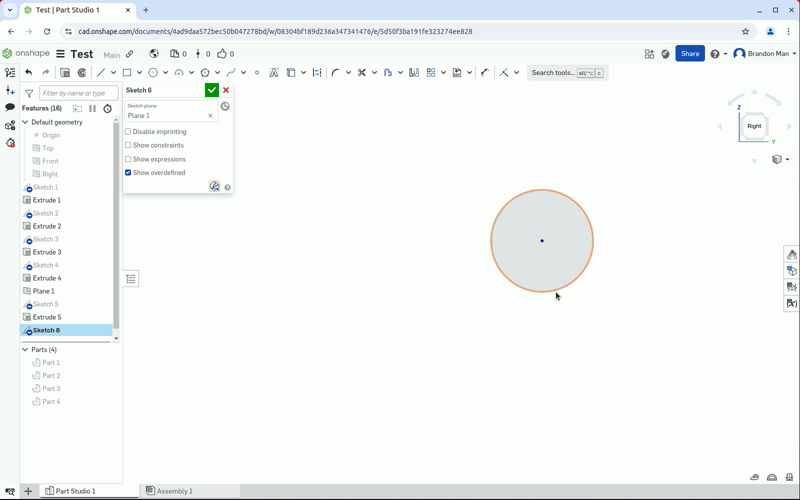
scroll(6)
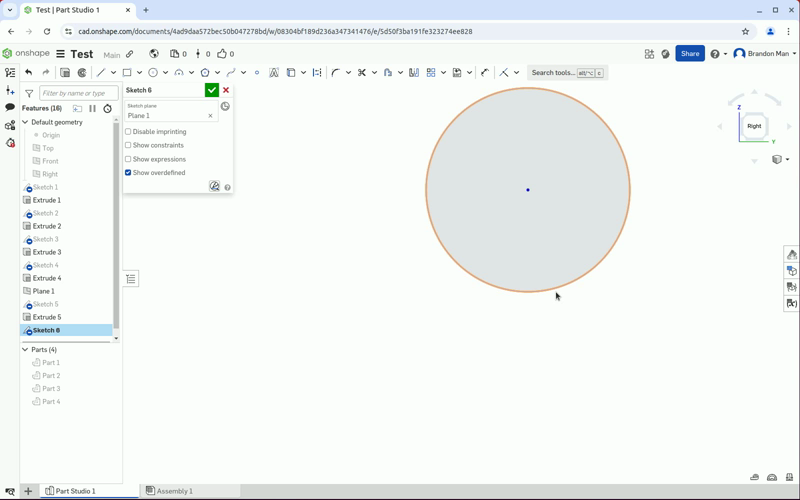
click(556, 291)
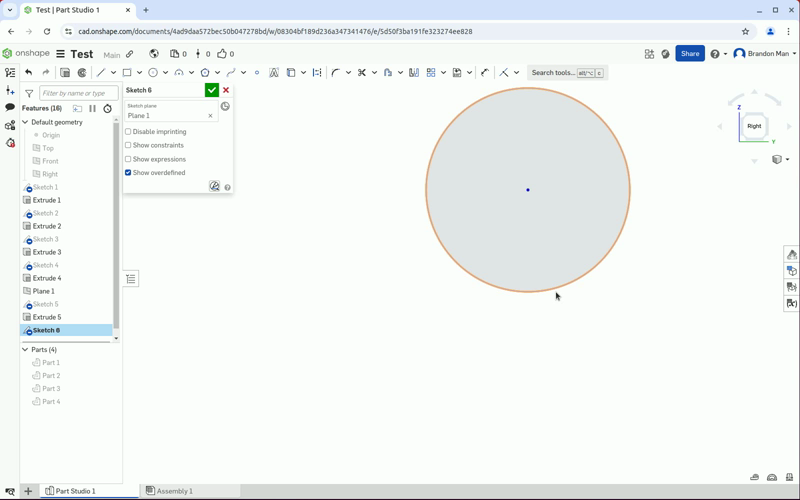
scroll(-6)
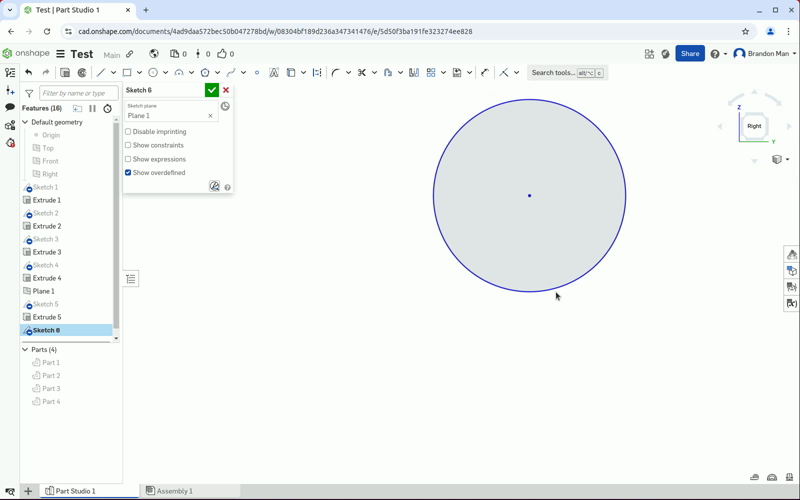
scroll(-6)
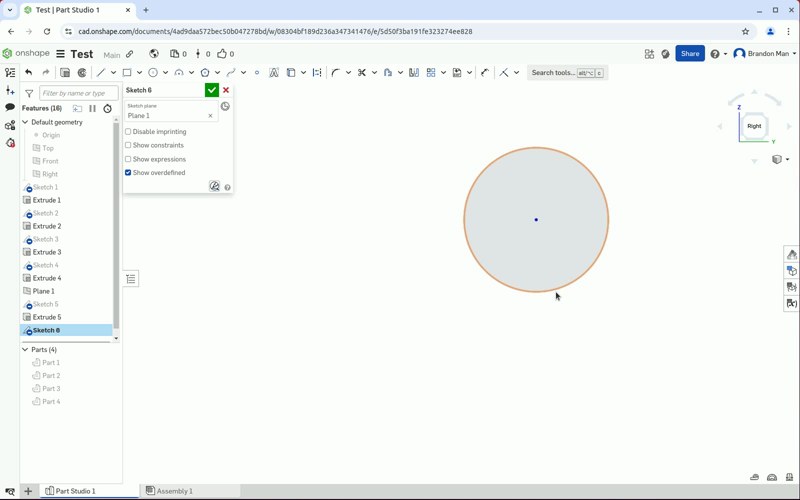
scroll(-6)
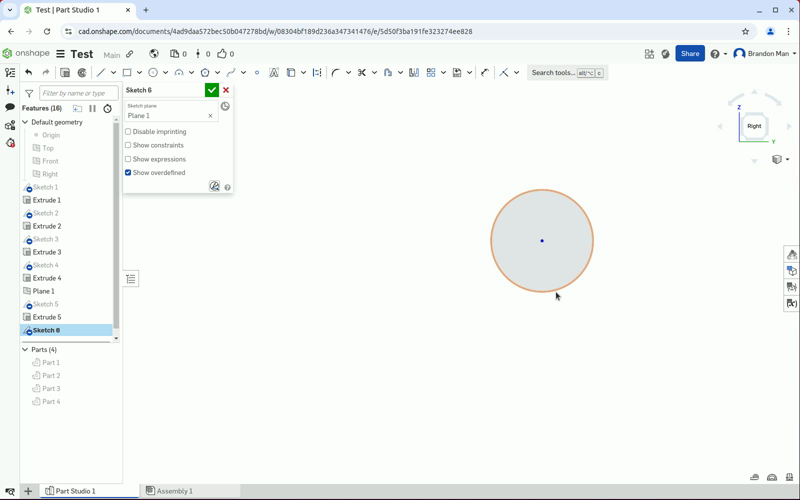
scroll(-6)
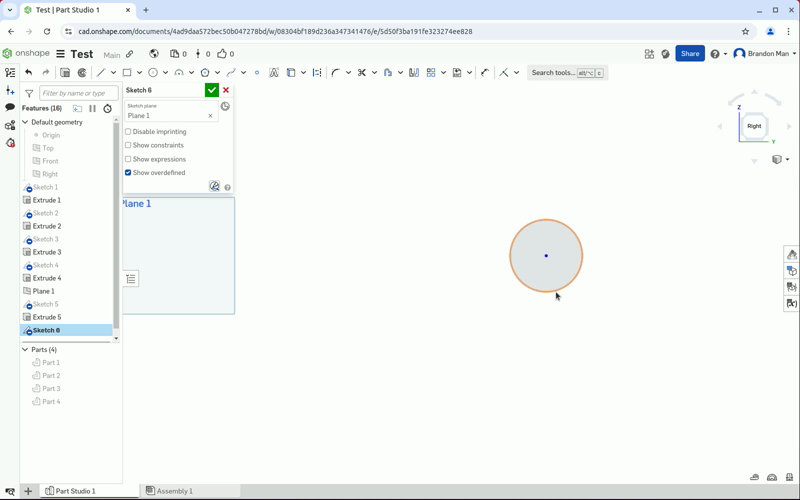
scroll(-6)
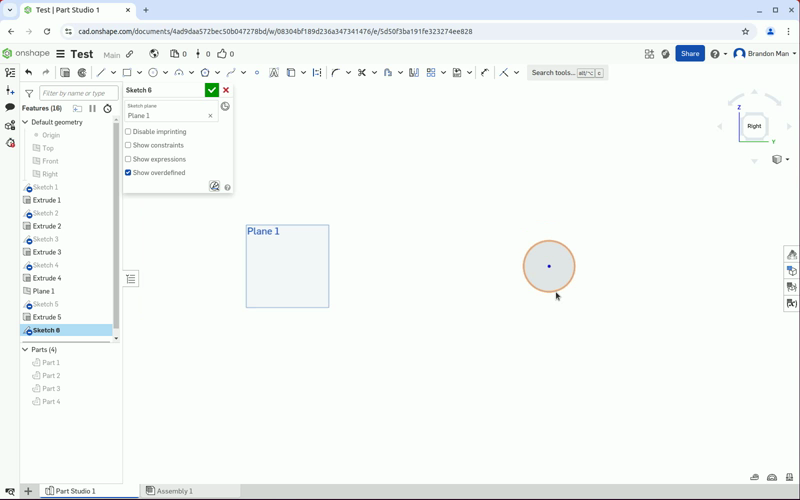
scroll(-6)
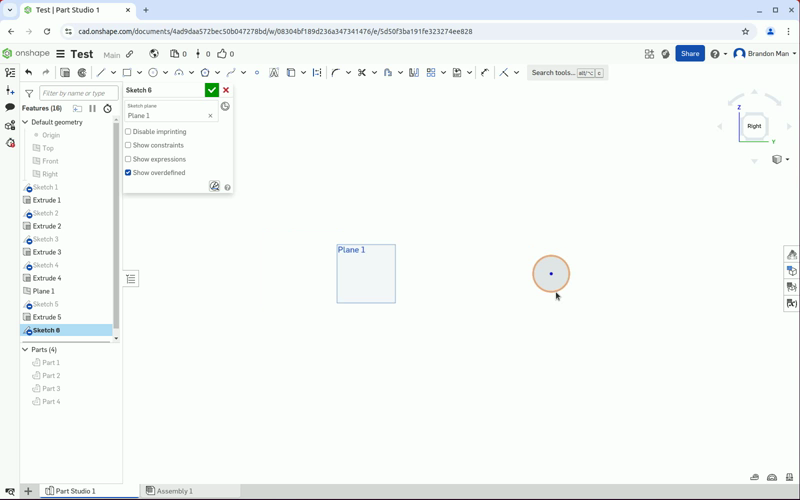
scroll(-6)
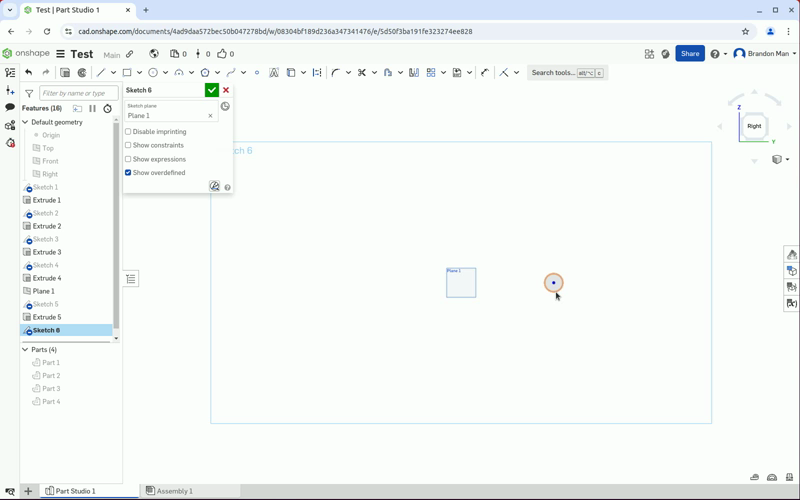
mouse_move(73, 352)
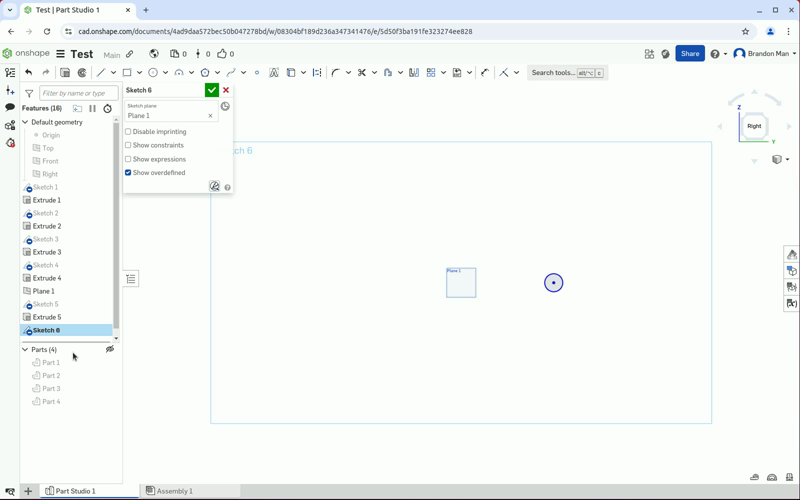
key(shift+y)
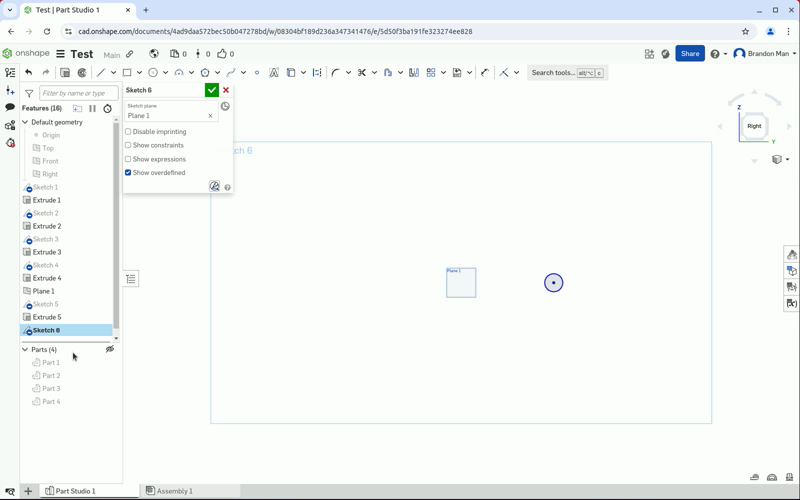
key(shift+e)
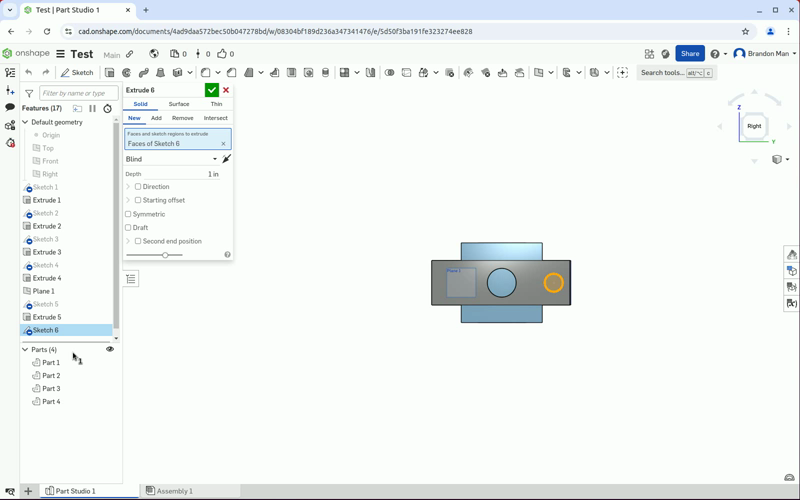
mouse_move(143, 106)
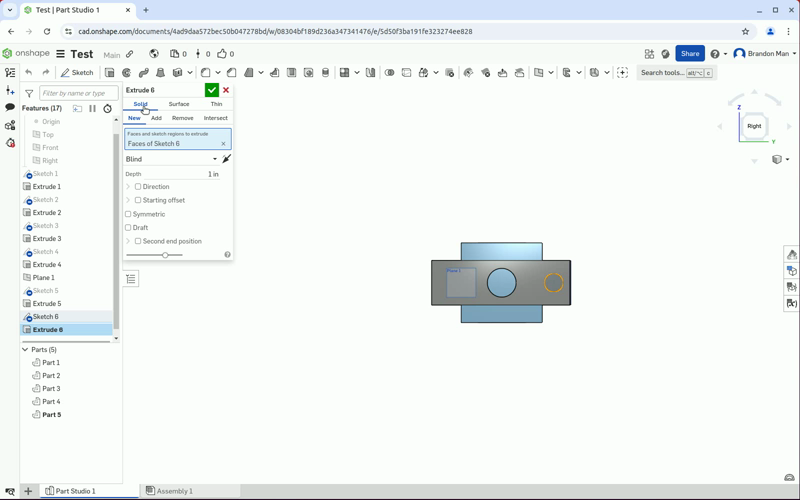
click(143, 106)
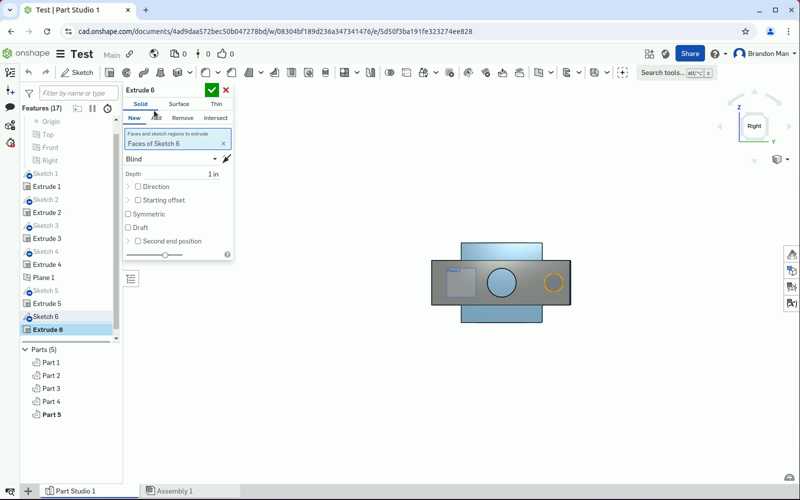
mouse_move(186, 120)
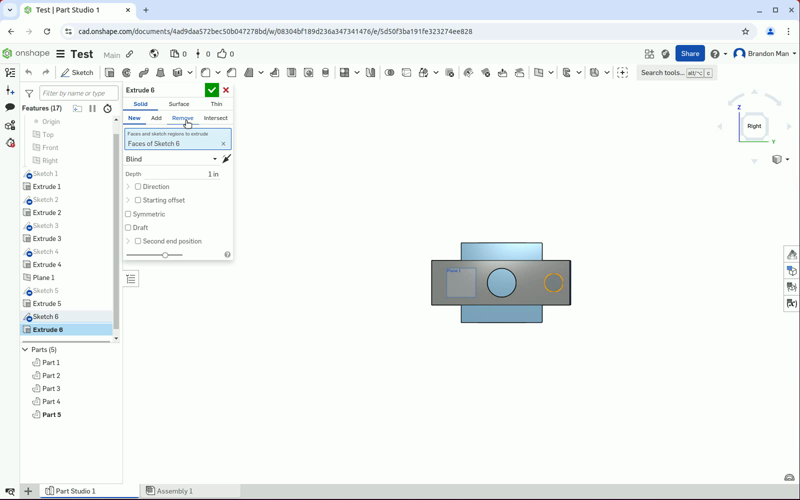
click(186, 120)
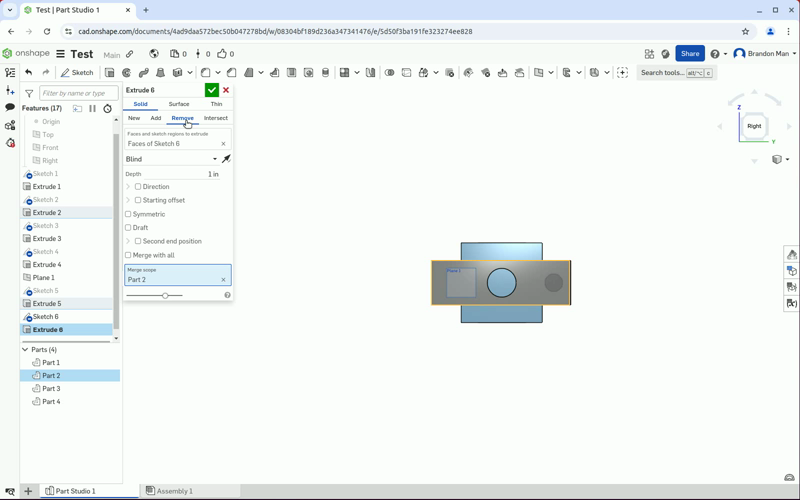
key(tab, 4)
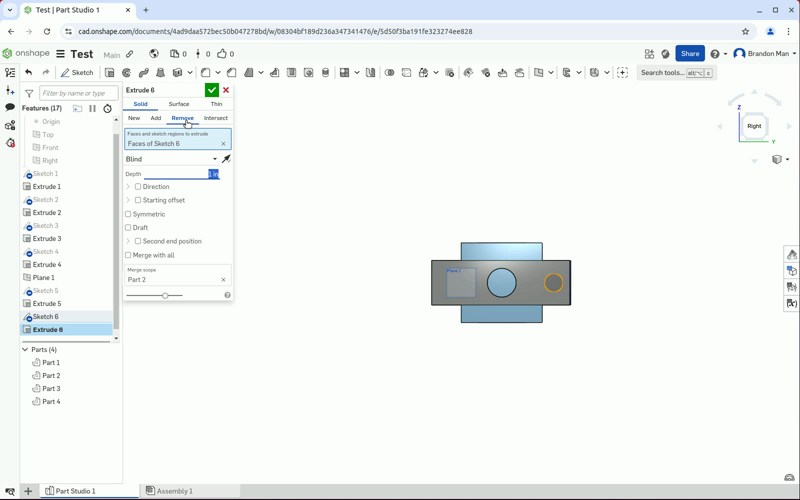
text(23.108)
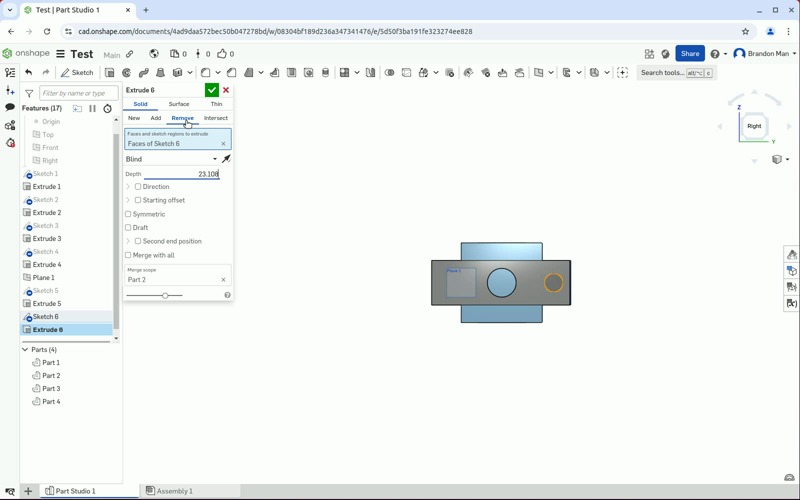
key(tab, 6)
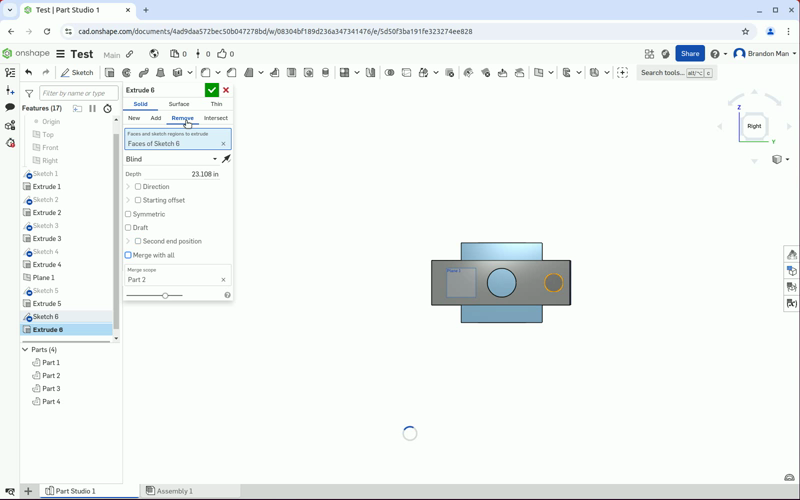
key(space)
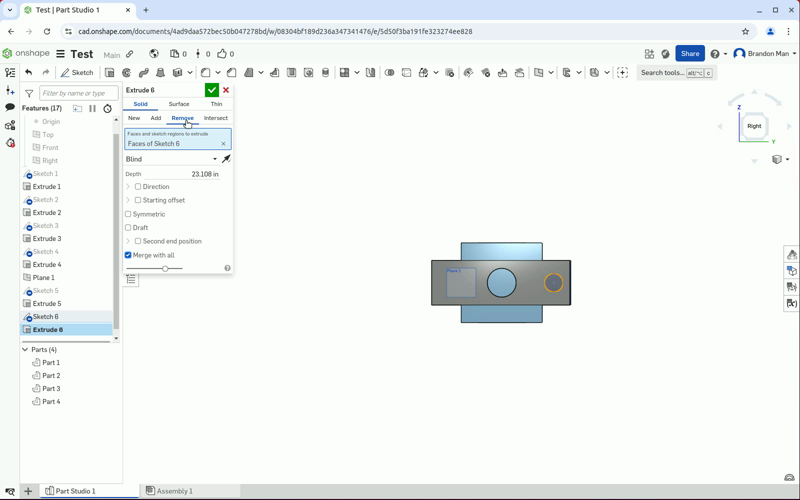
key(enter)
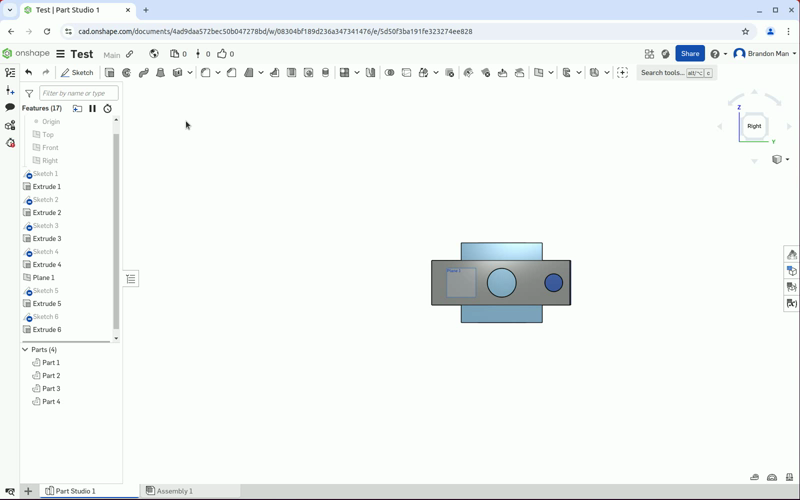
key(shift+h)
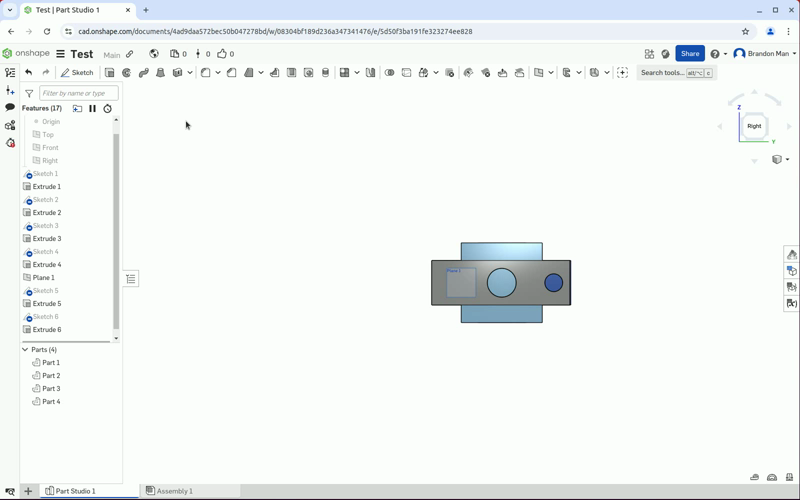
key(shift+h)
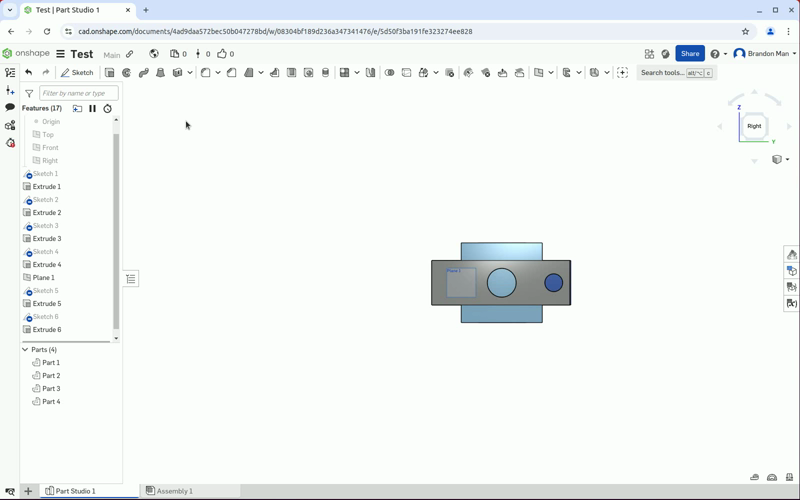
mouse_move(69, 176)
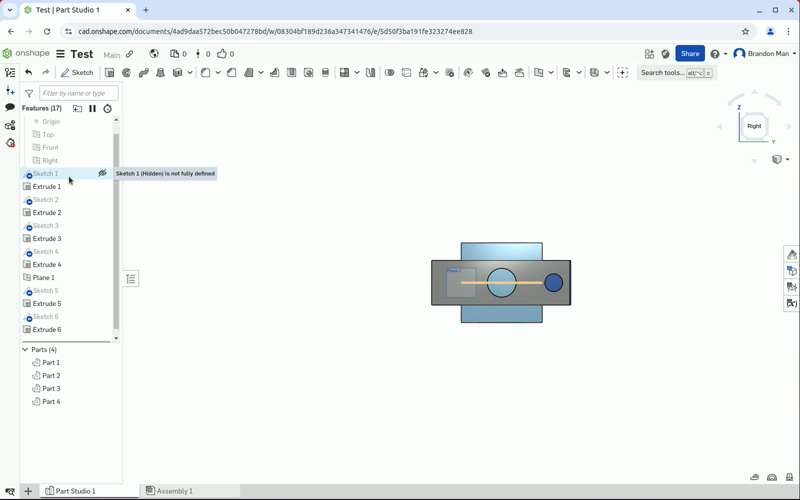
click(69, 176)
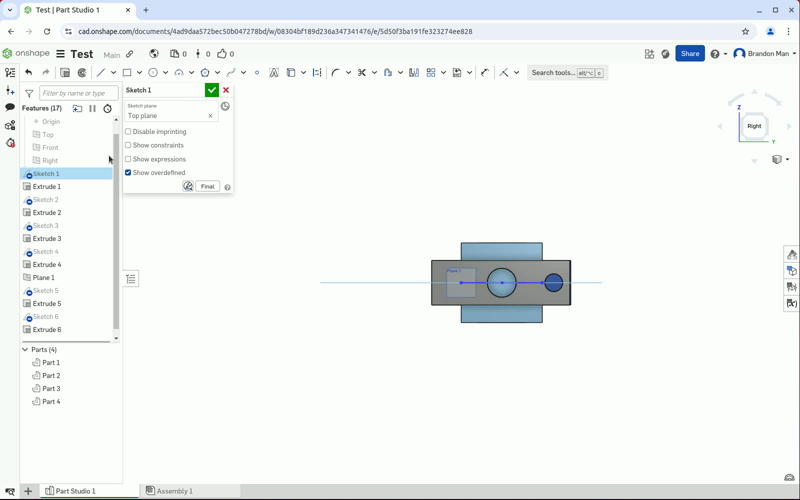
mouse_move(229, 92)
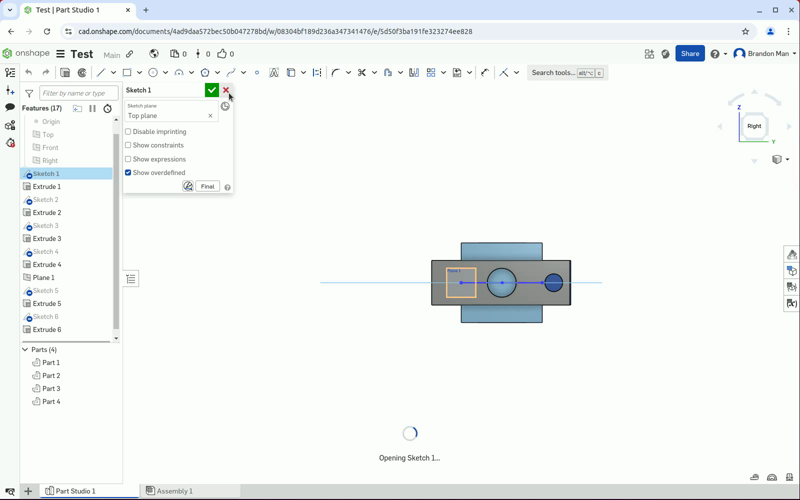
click(229, 92)
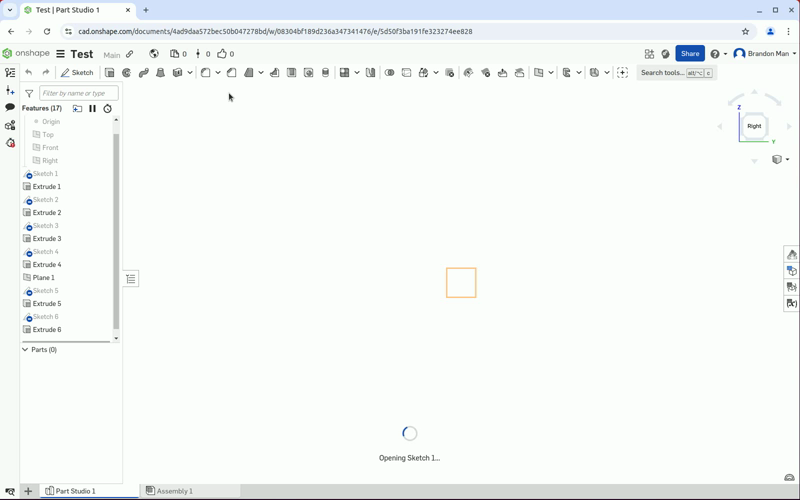
key(shift+s)
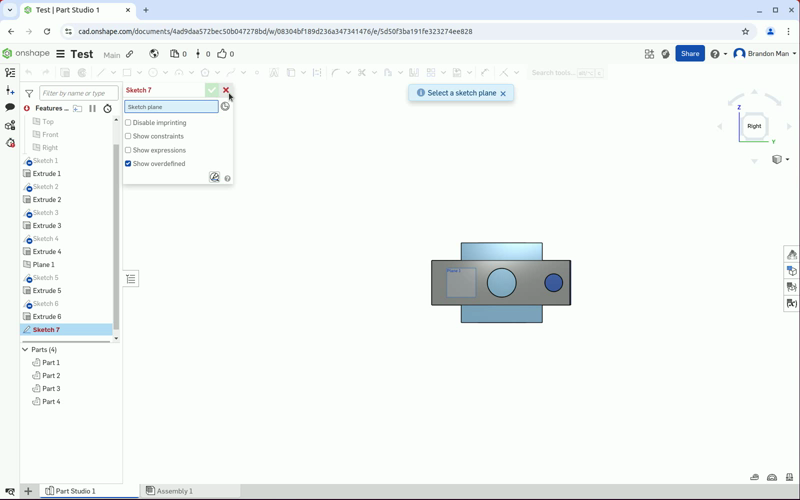
mouse_move(69, 267)
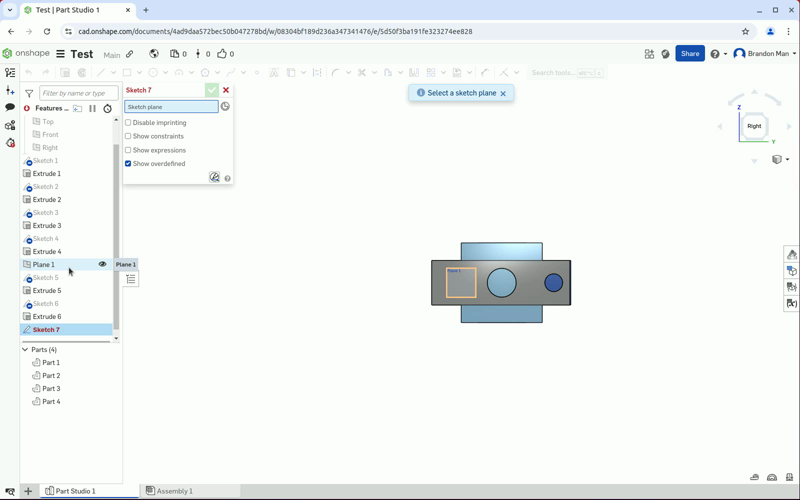
click(69, 267)
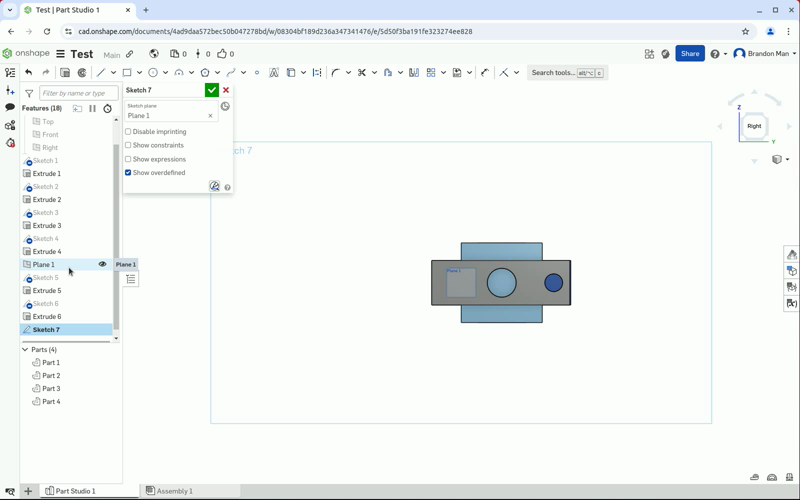
mouse_move(73, 352)
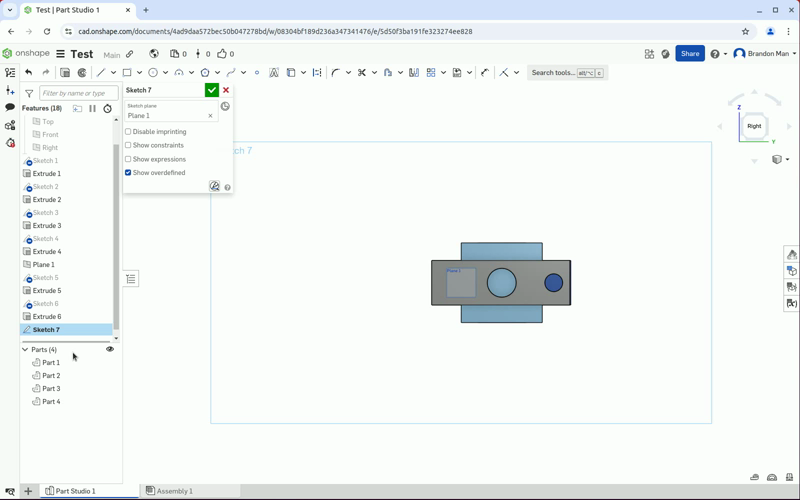
key(y)
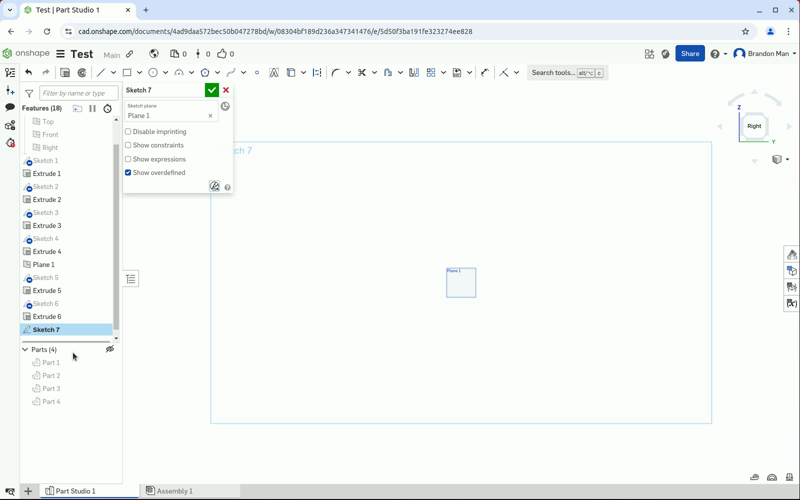
key(c)
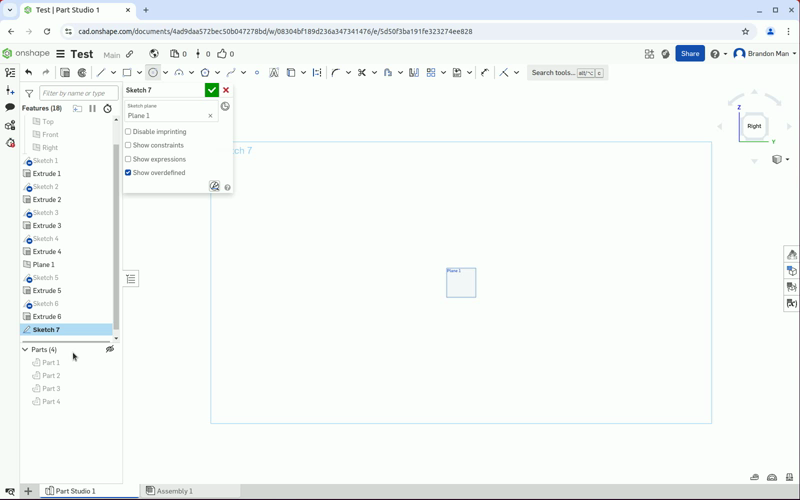
key_down(shift)
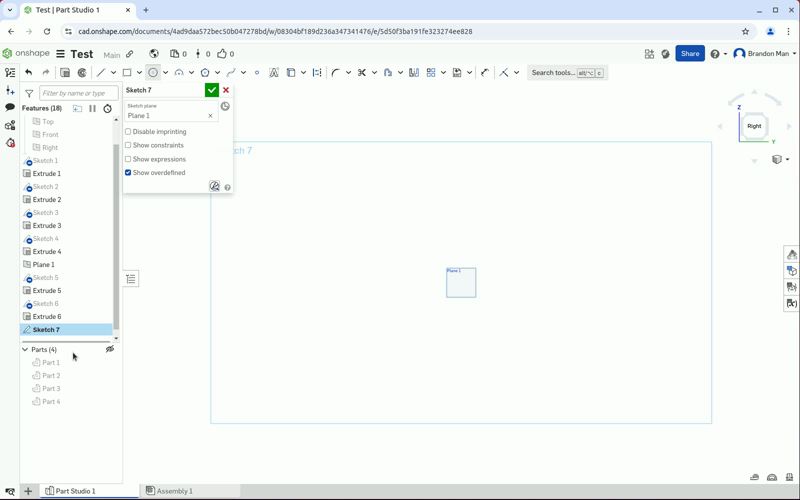
mouse_move(450, 282)
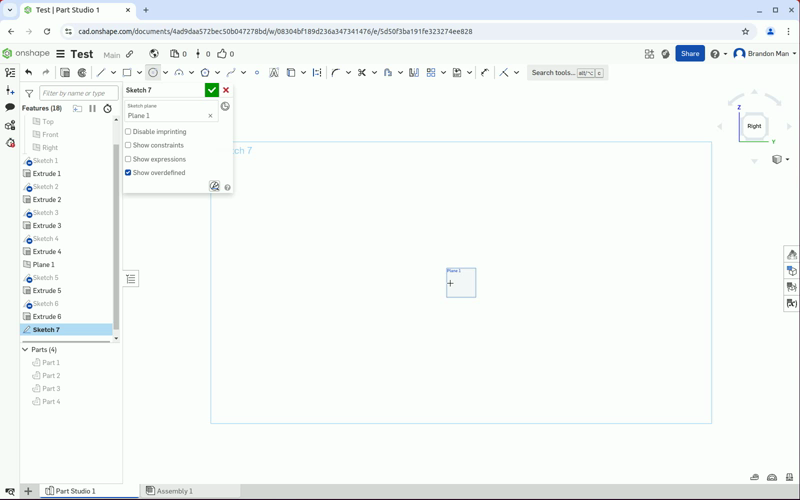
click(450, 282)
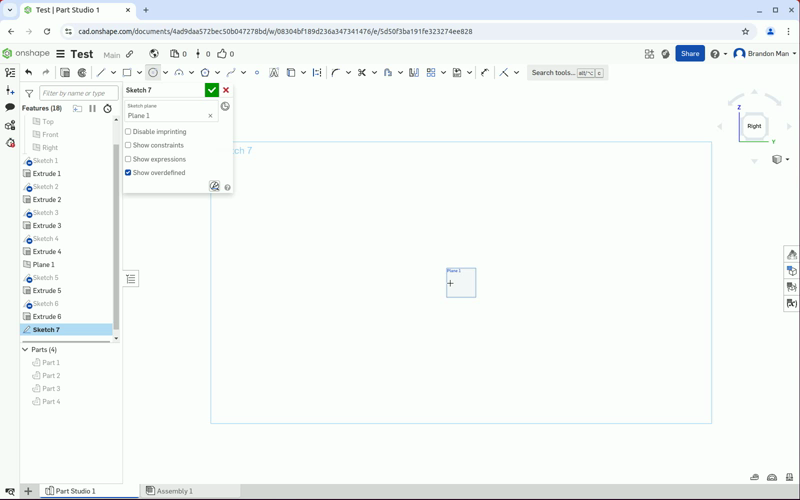
key_up(shift)
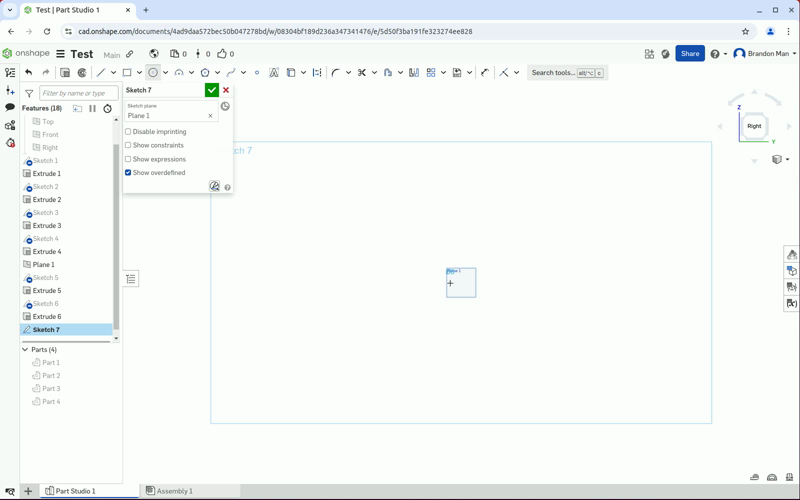
mouse_move(459, 282)
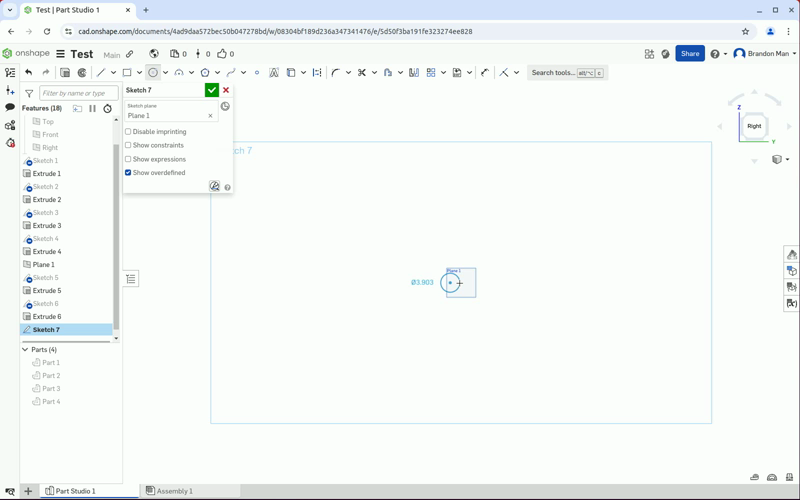
click(459, 282)
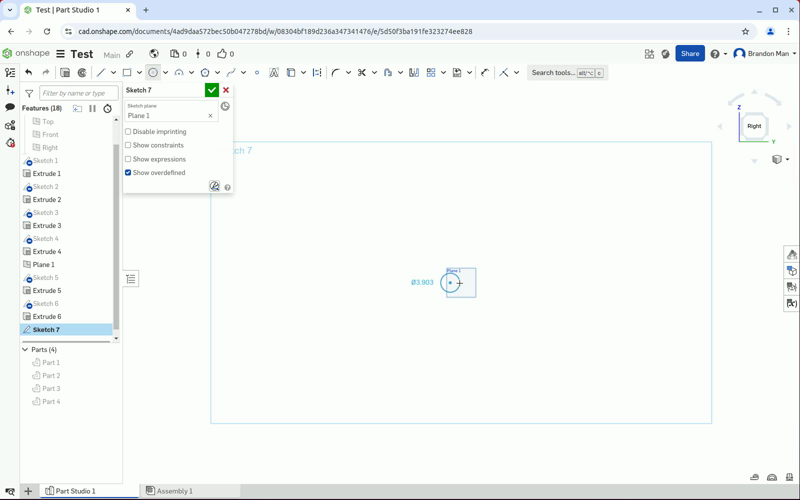
key(esc)
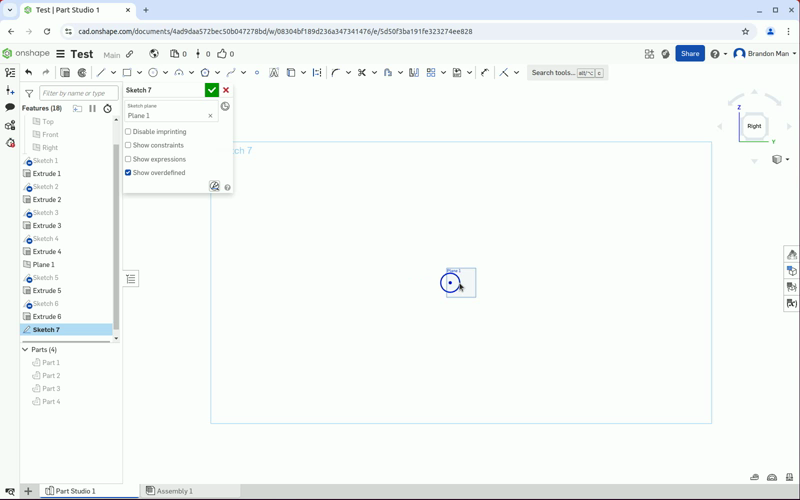
mouse_move(444, 279)
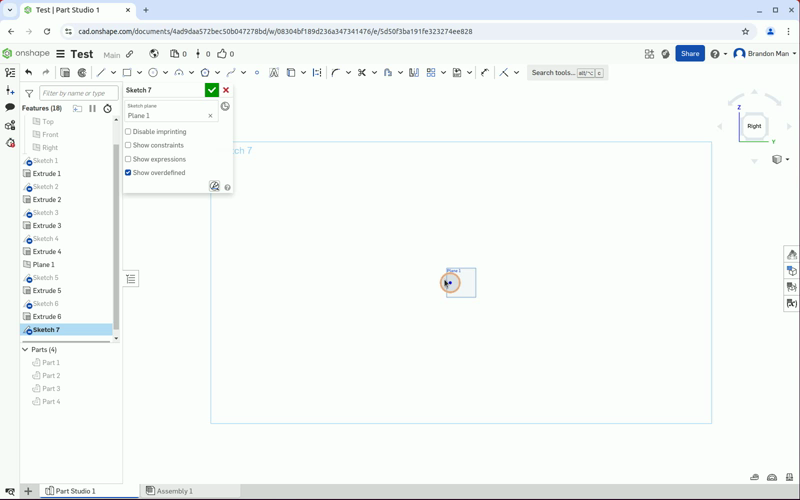
scroll(6)
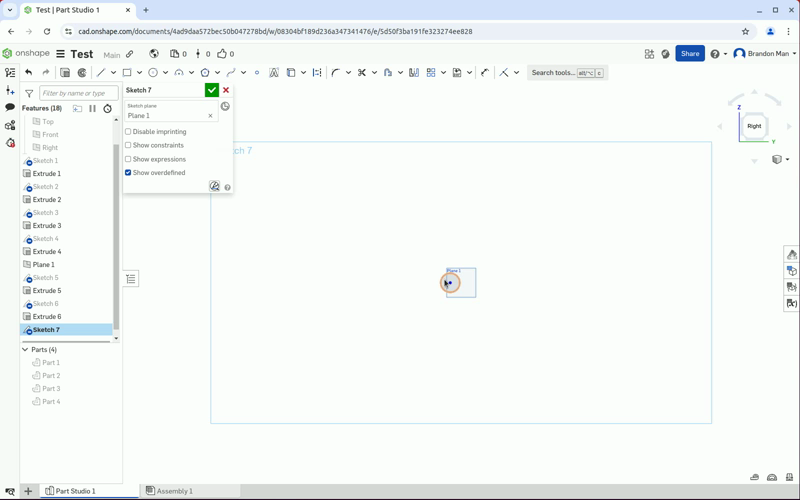
scroll(6)
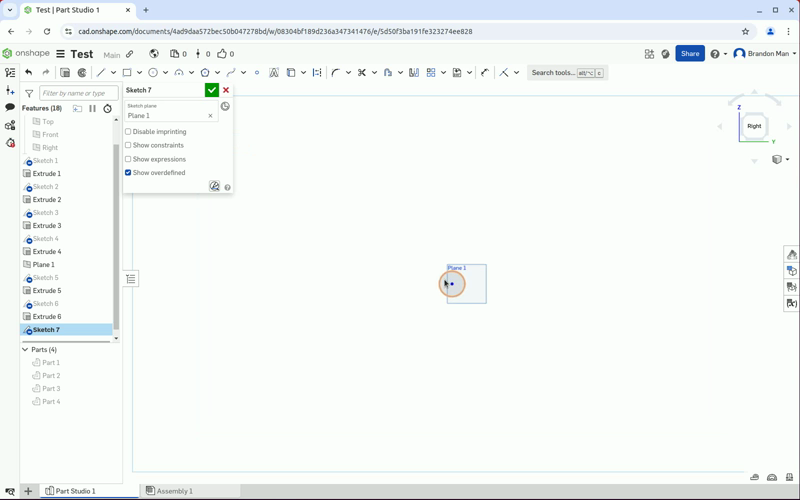
scroll(6)
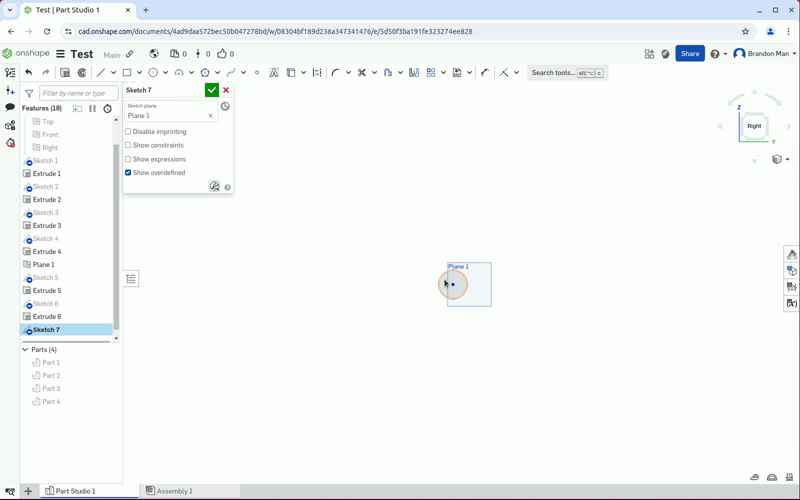
scroll(6)
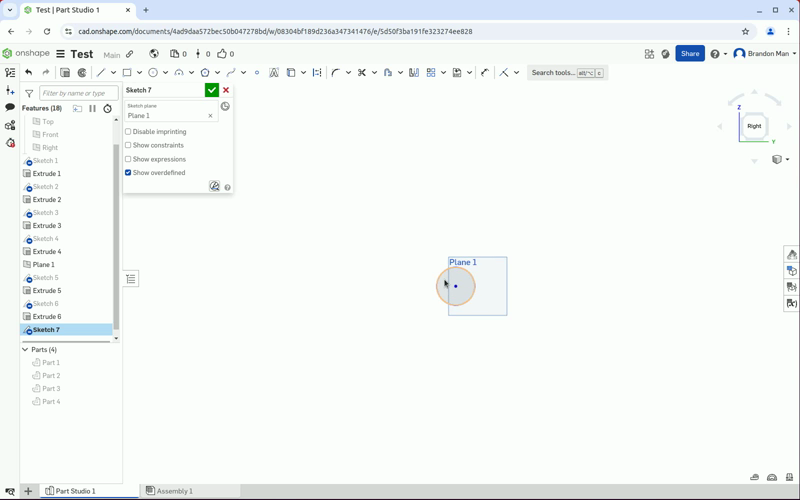
scroll(6)
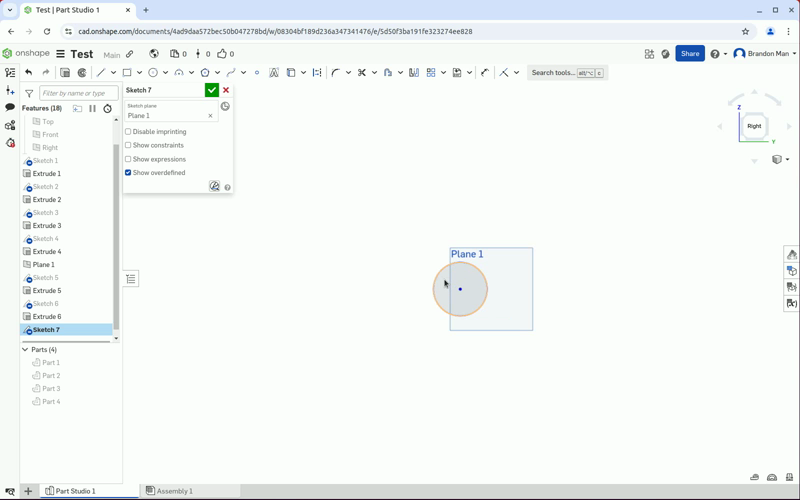
scroll(6)
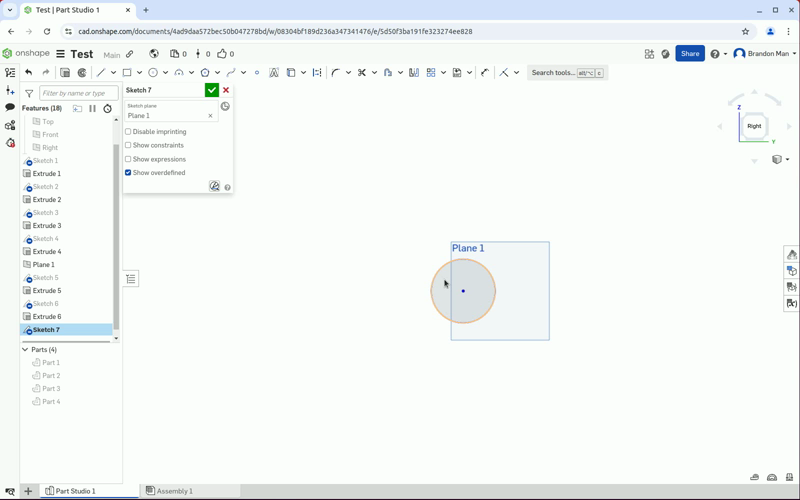
scroll(6)
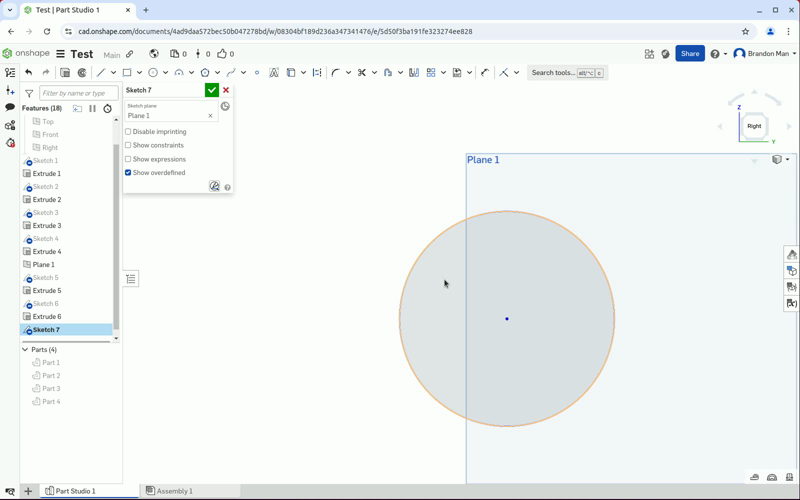
click(444, 279)
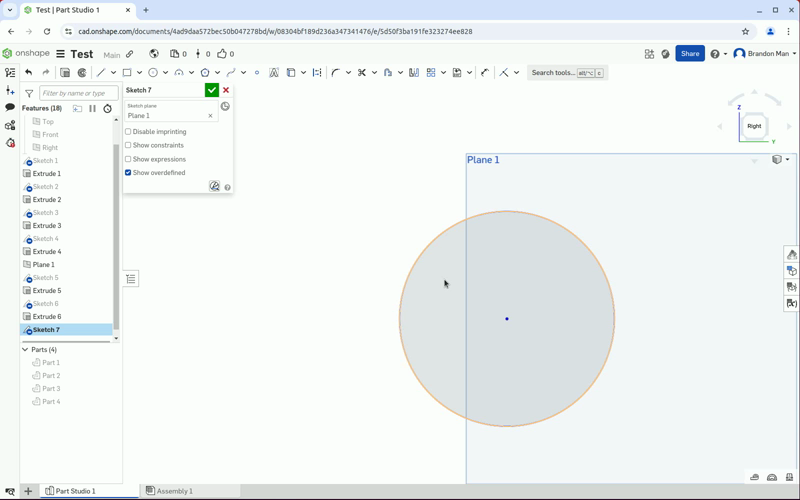
scroll(-6)
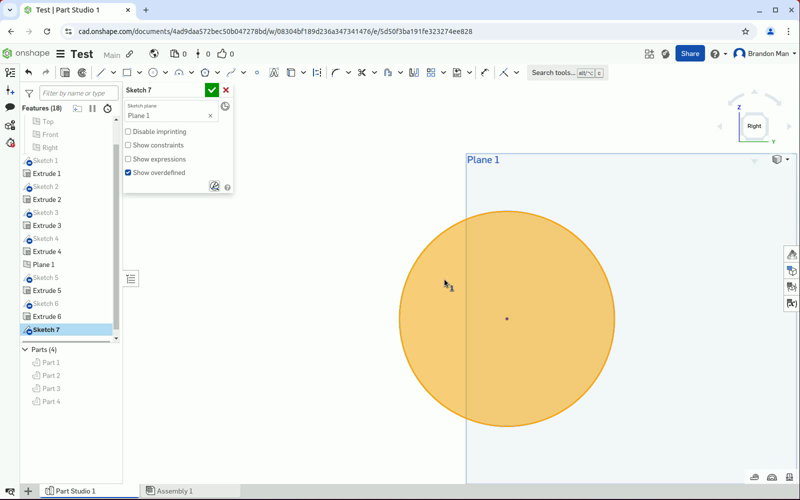
scroll(-6)
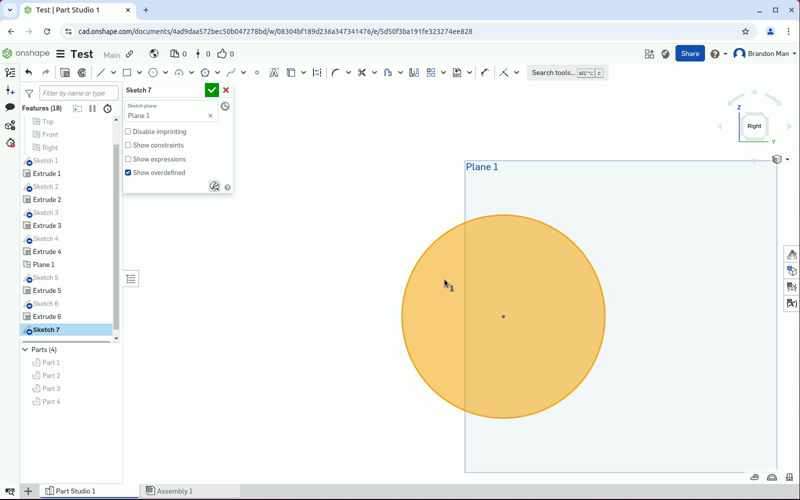
scroll(-6)
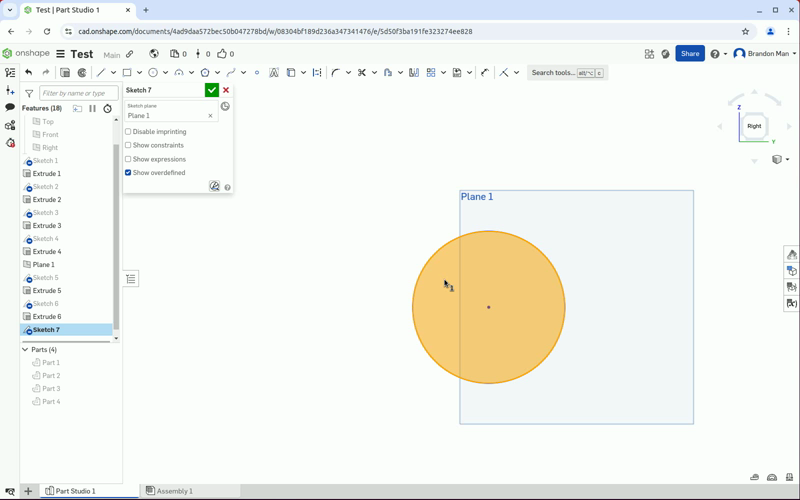
scroll(-6)
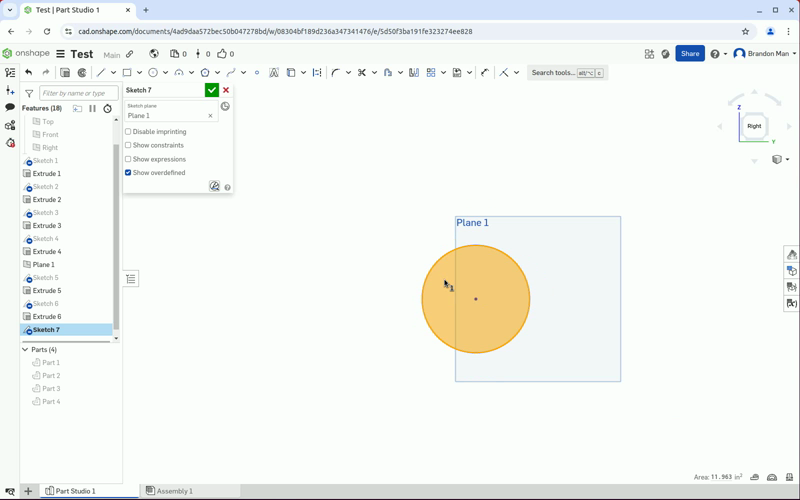
scroll(-6)
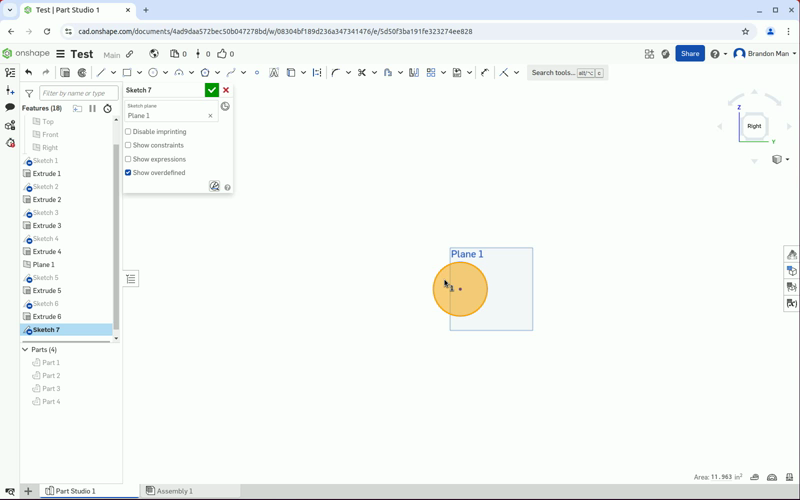
scroll(-6)
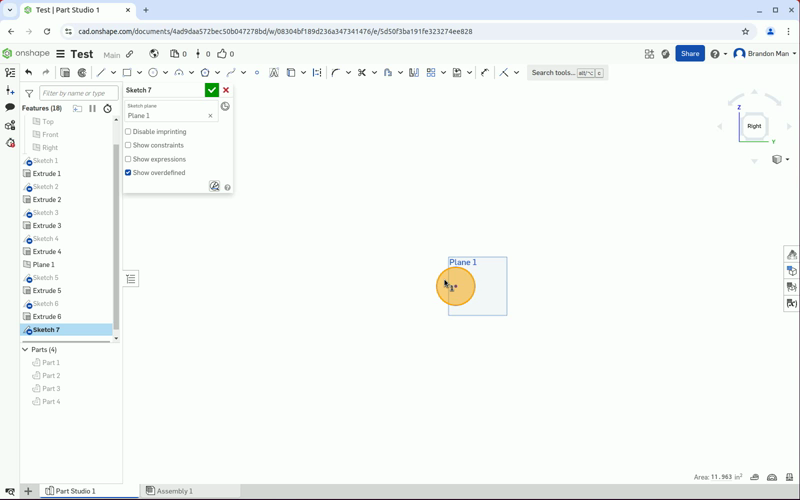
scroll(-6)
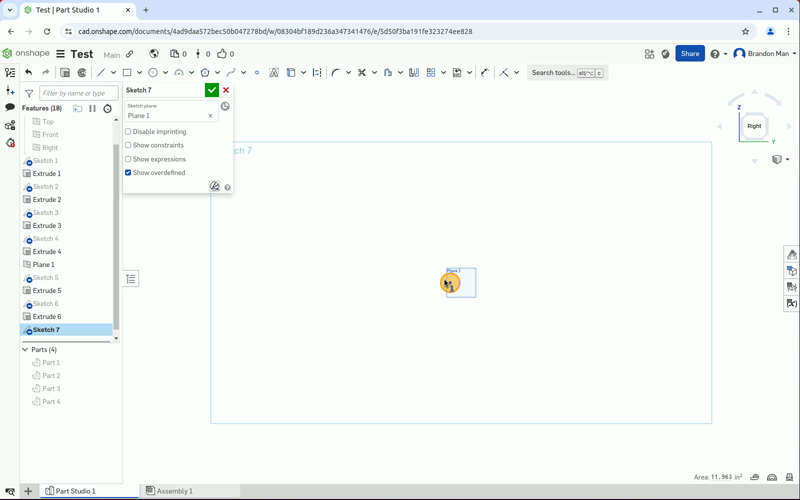
mouse_move(73, 352)
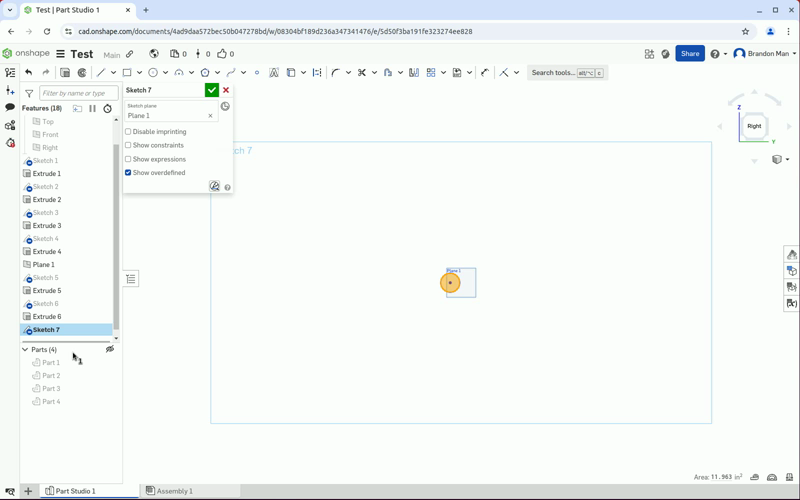
key(shift+y)
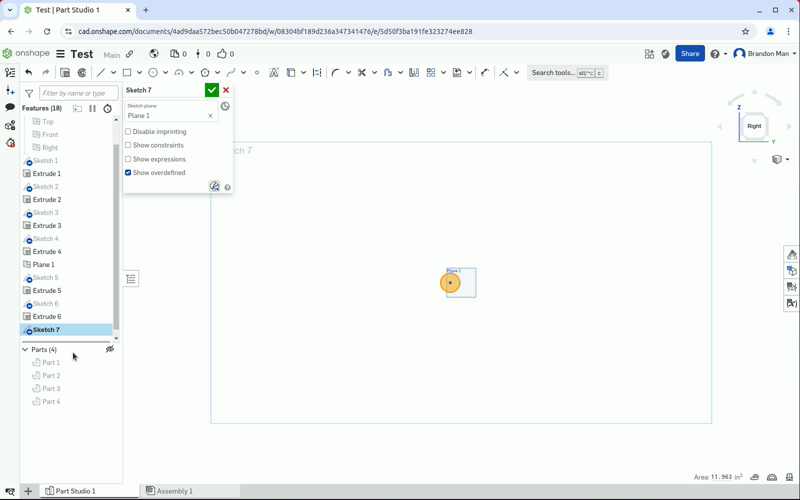
key(shift+e)
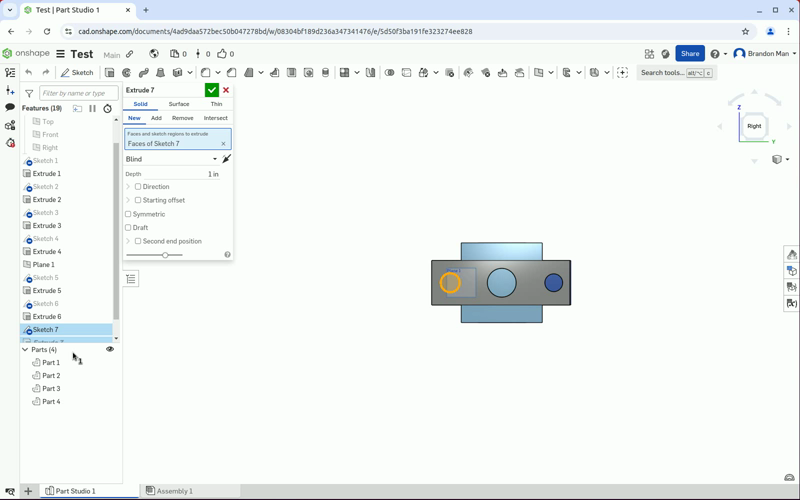
mouse_move(143, 106)
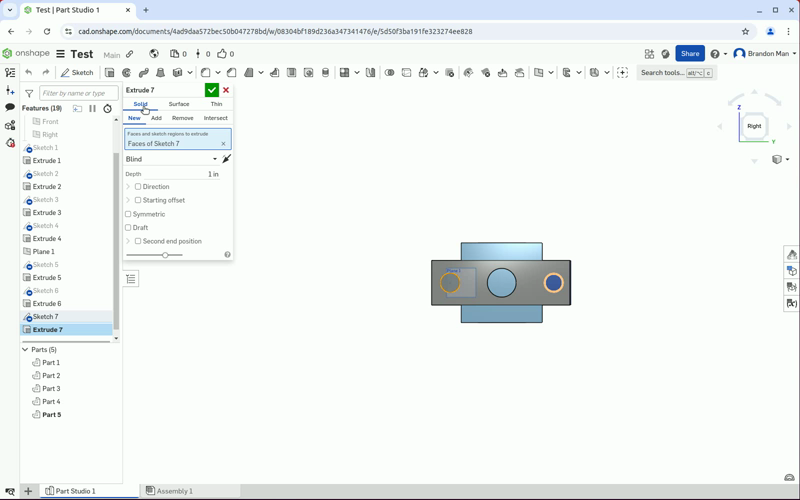
click(143, 106)
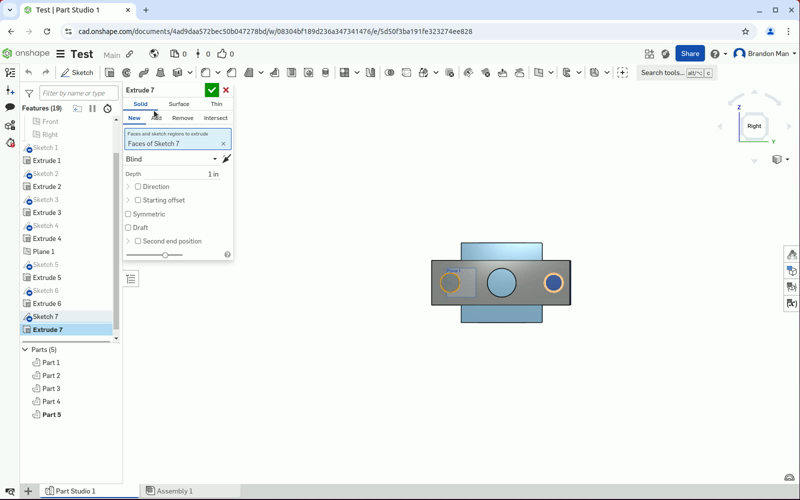
mouse_move(186, 120)
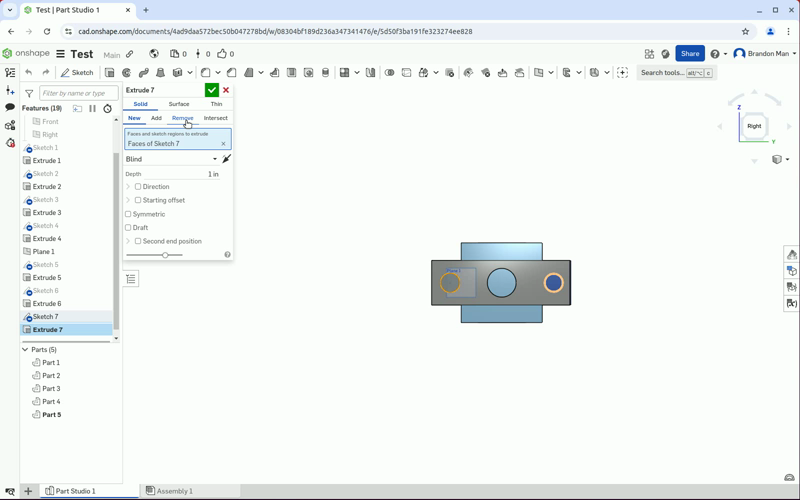
click(186, 120)
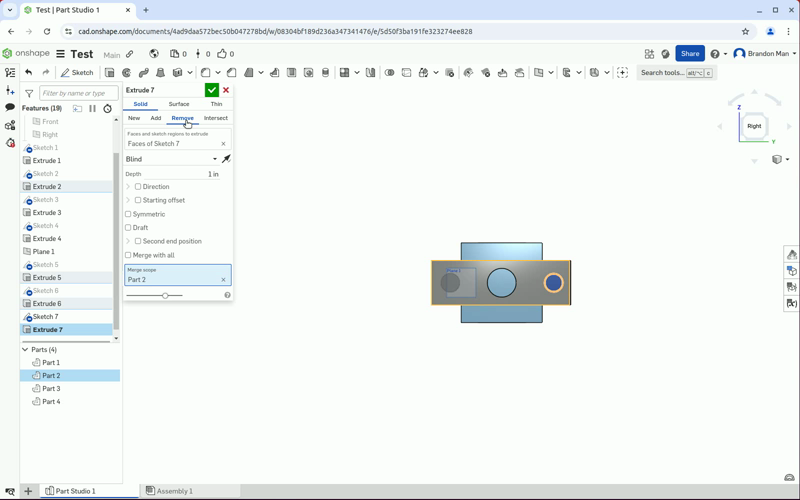
key(tab, 4)
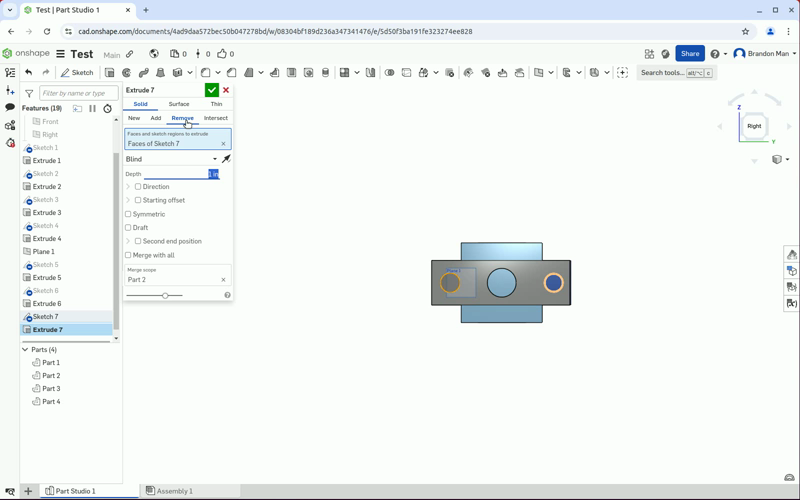
text(23.108)
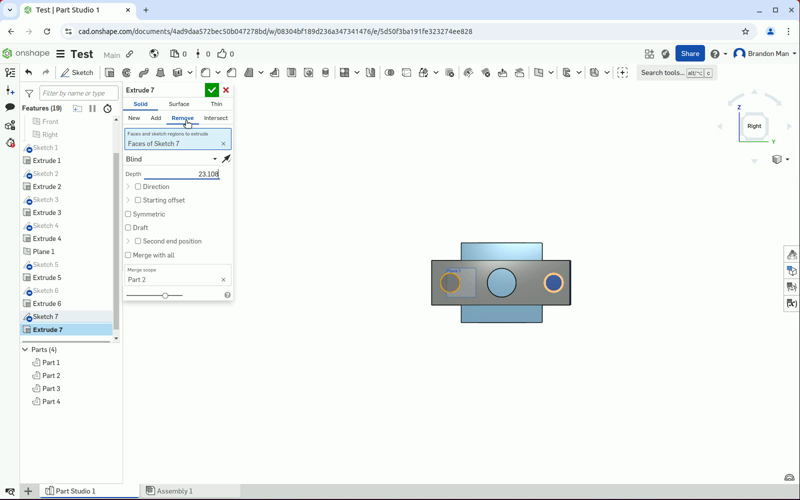
key(tab, 6)
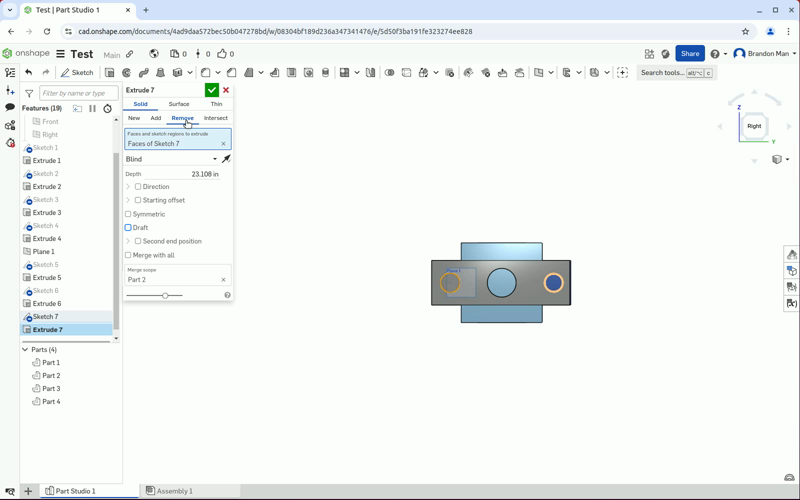
key(space)
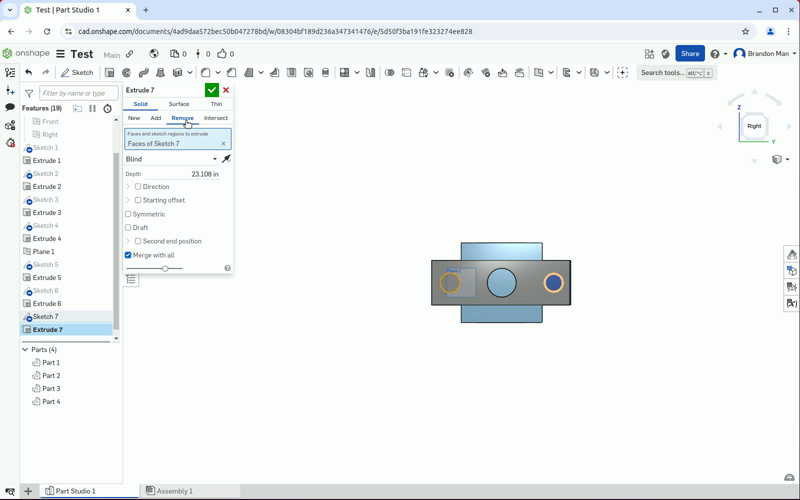
key(enter)
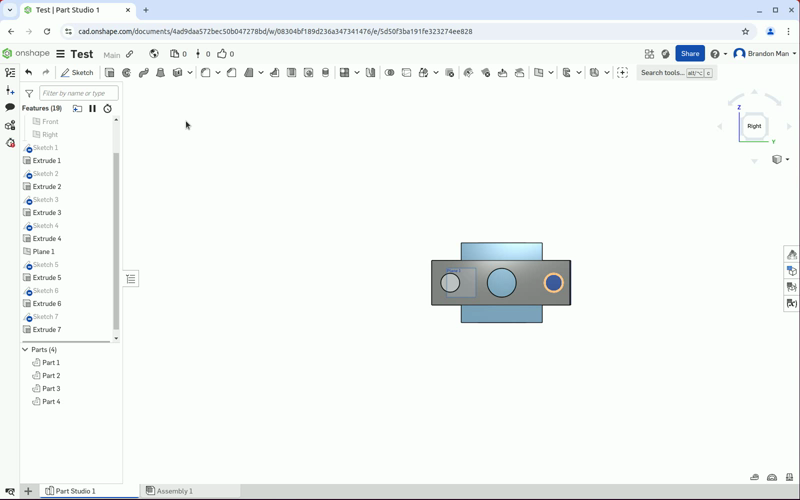
key(shift+h)
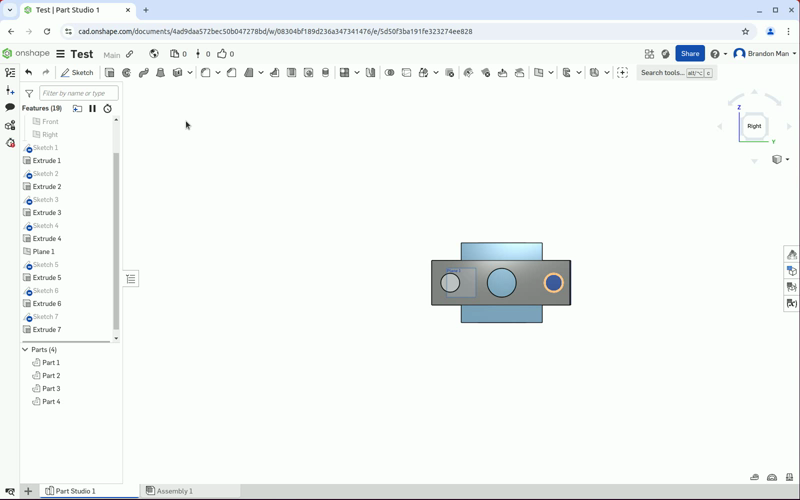
key(shift+h)
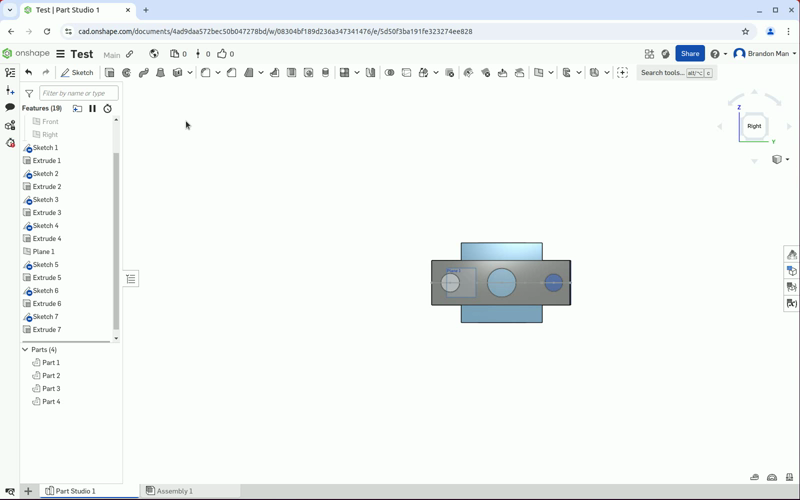
key(shift+7)
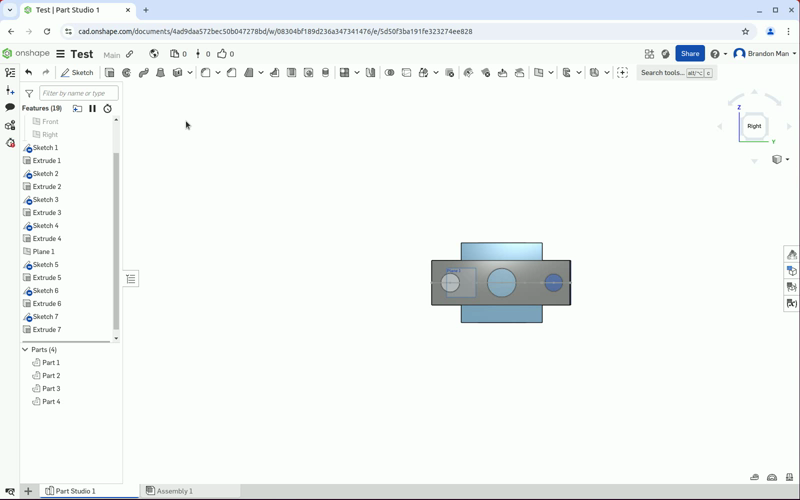
key(right, 2)
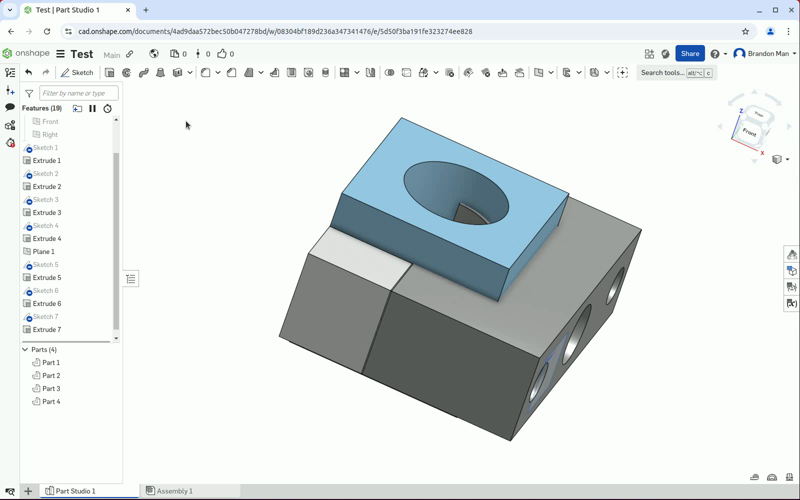
key(down, 2)
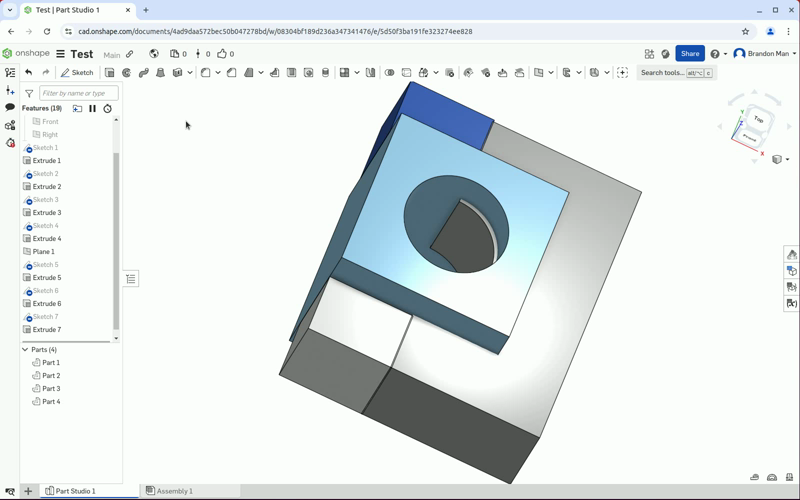
key(up, 2)
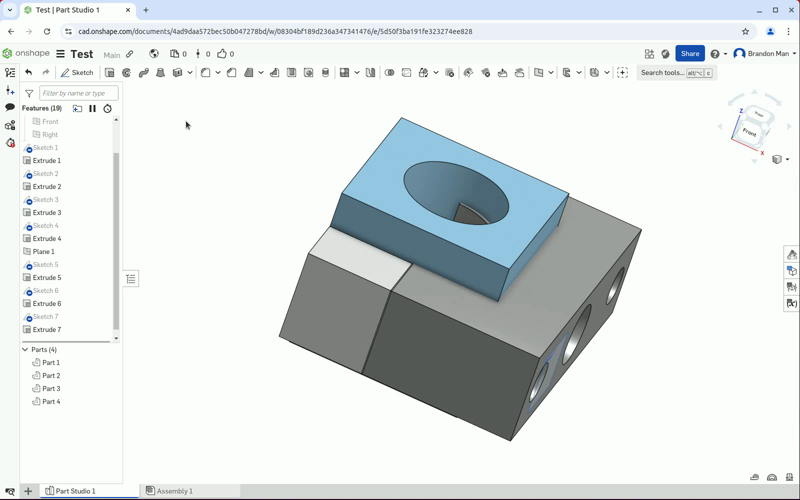
key(left, 2)
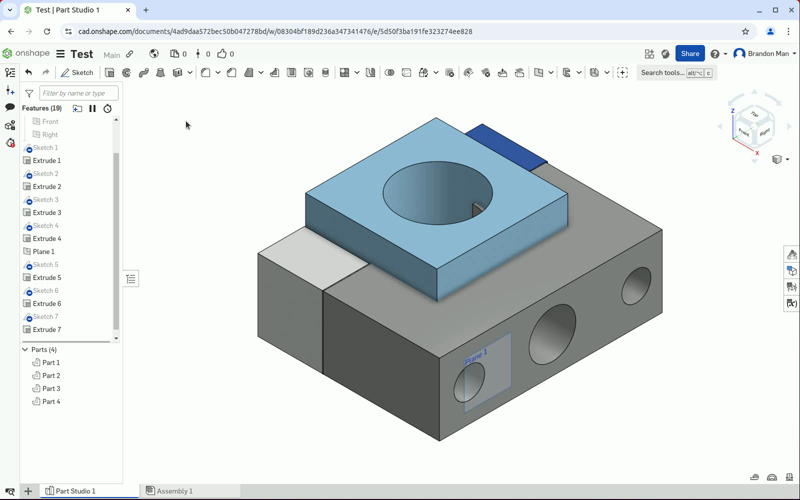
mouse_move(69, 150)
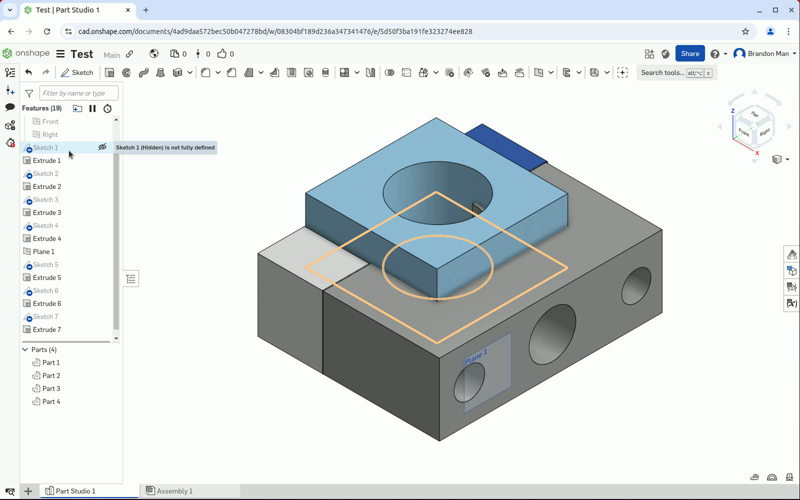
click(69, 150)